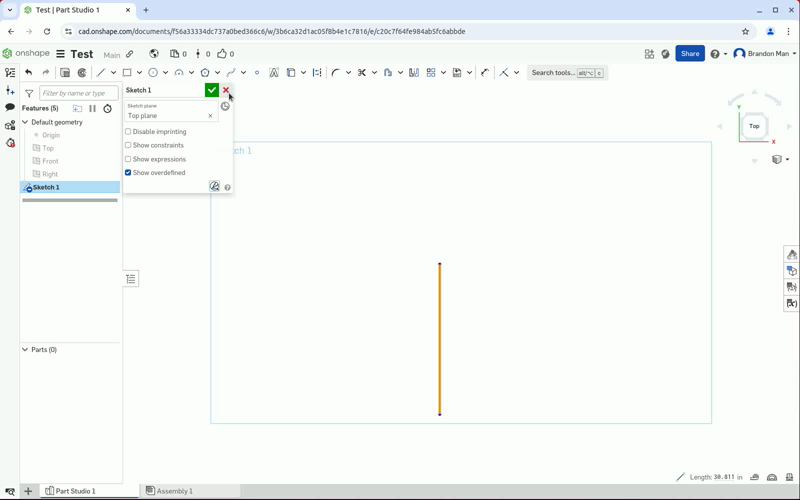
key(shift+h)
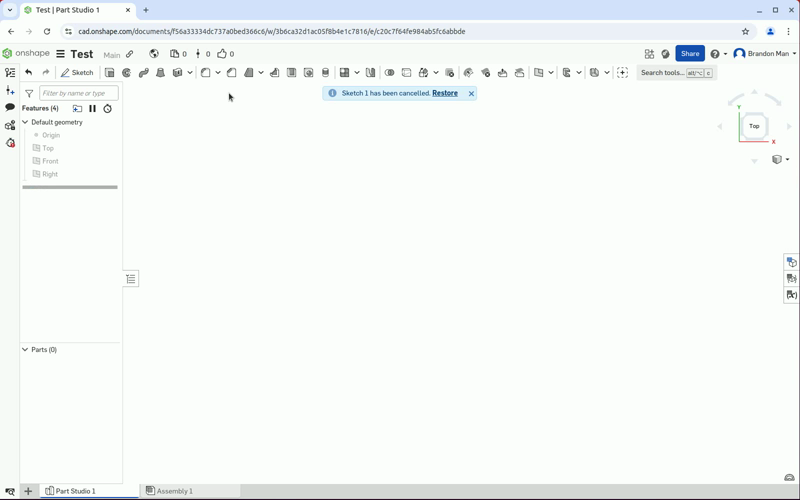
mouse_move(73, 352)
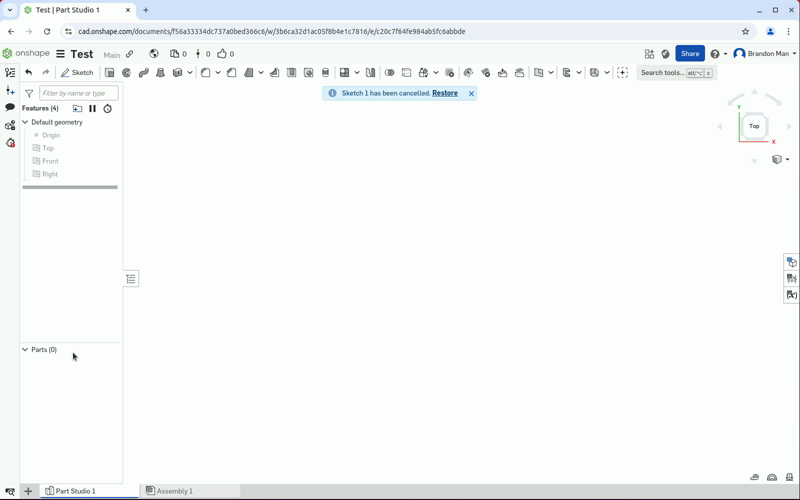
key(y)
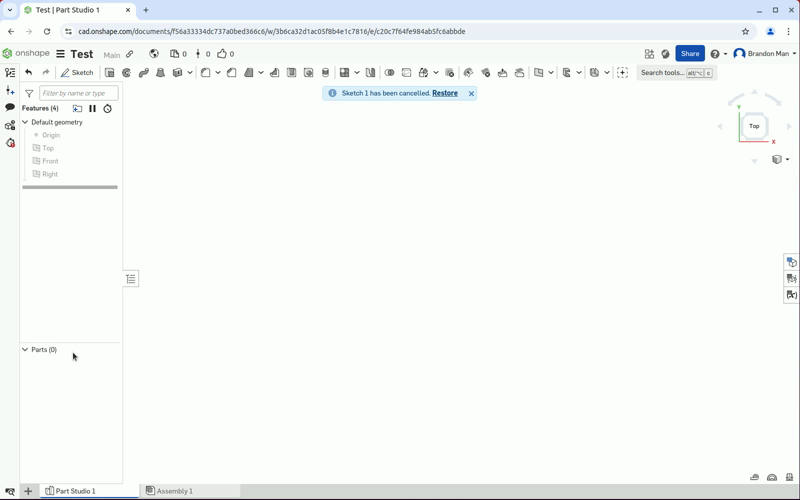
key(shift+p)
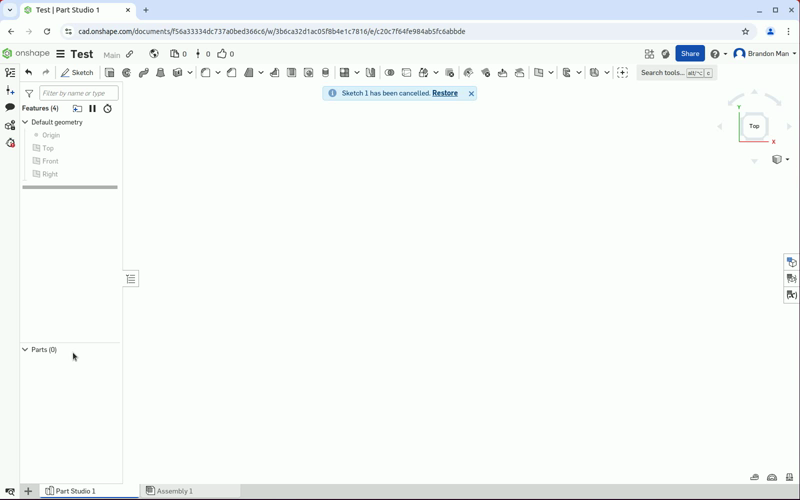
key(space)
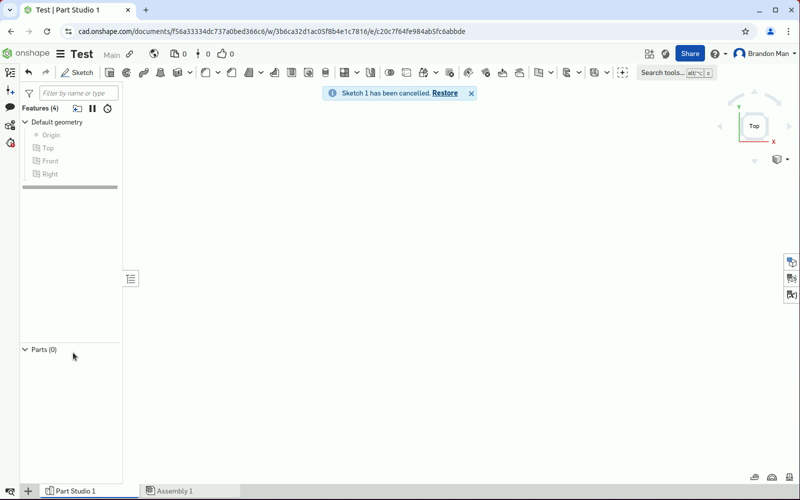
key_down(shift)
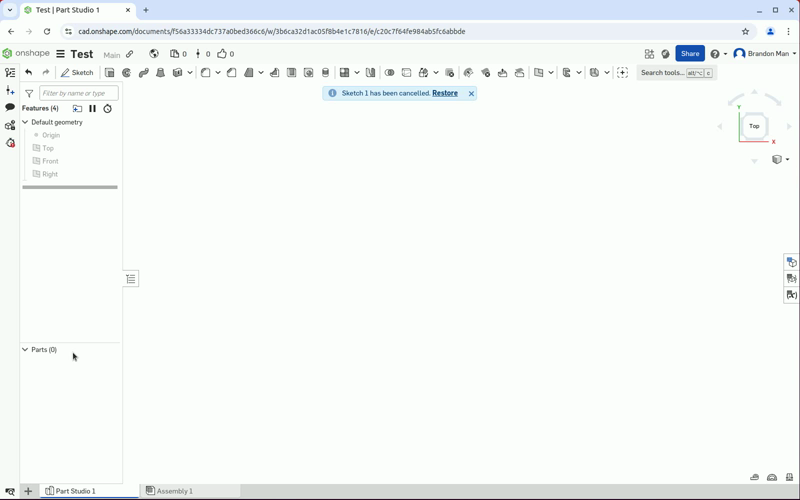
key(up)
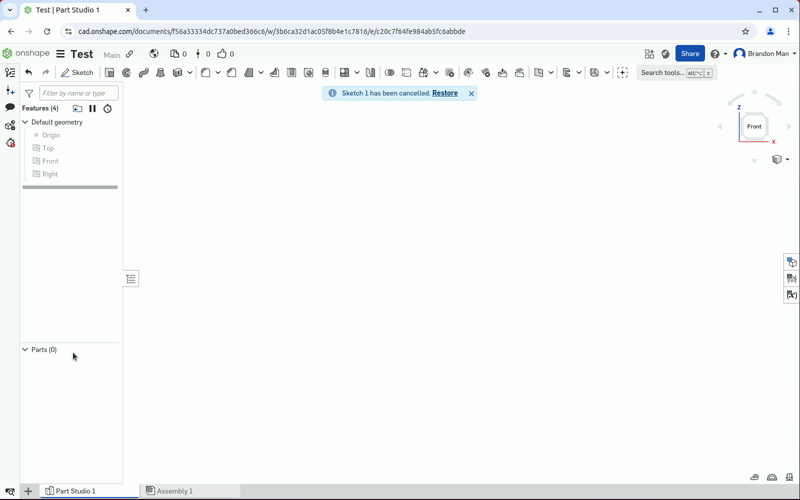
key_up(shift)
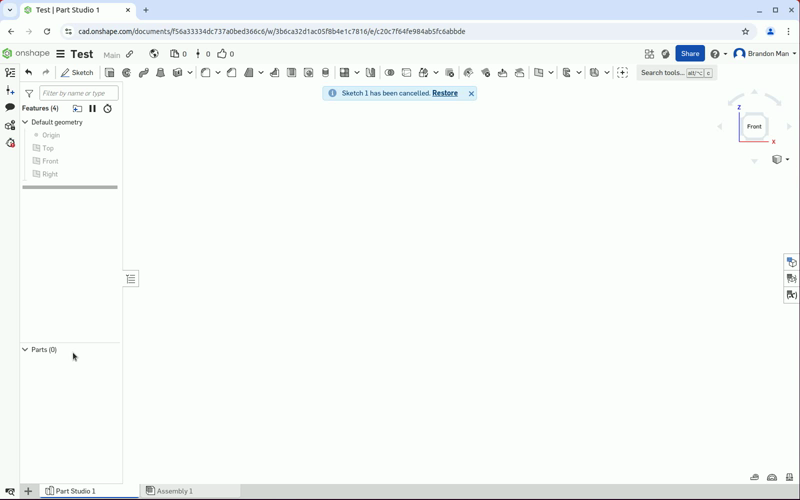
key(space)
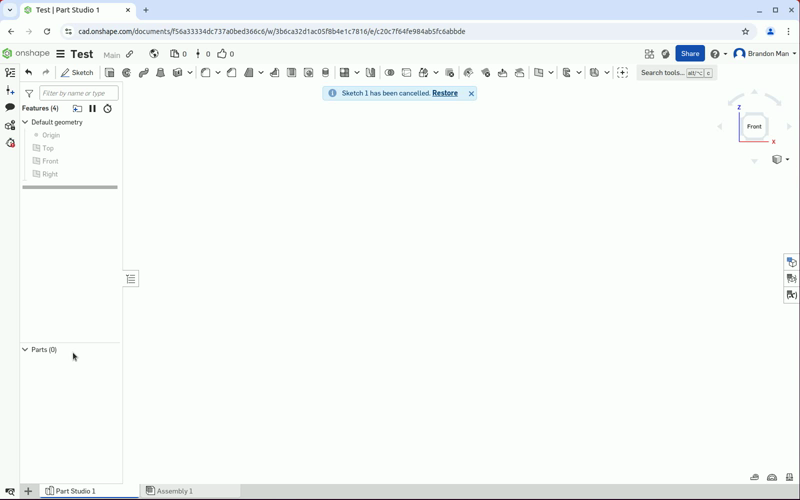
key_down(shift)
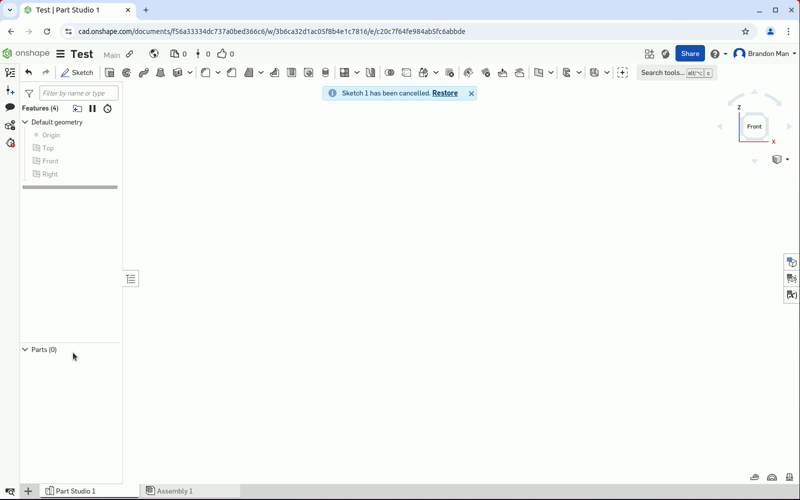
key(left)
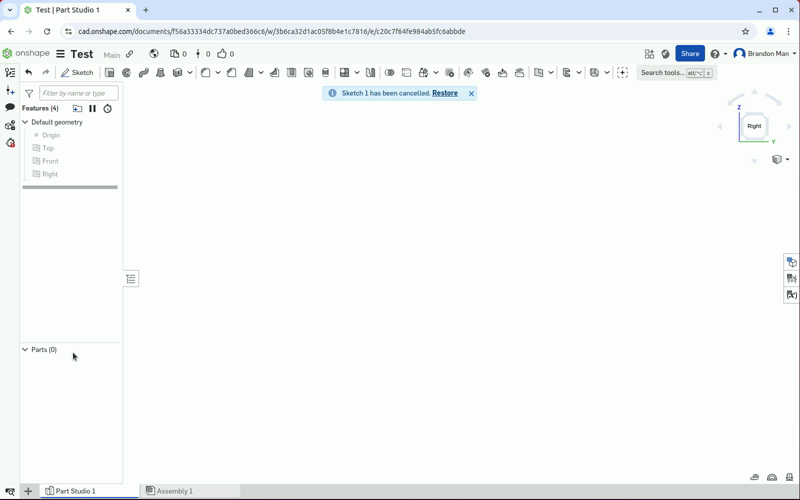
key_up(shift)
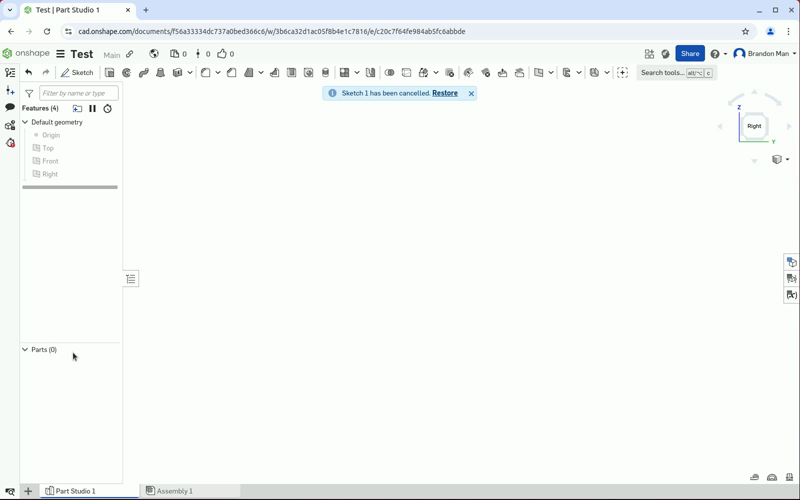
mouse_move(73, 352)
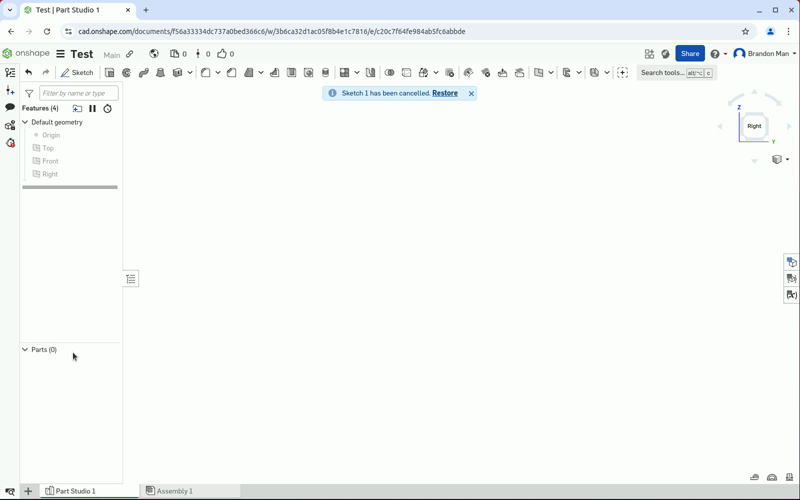
key(shift+y)
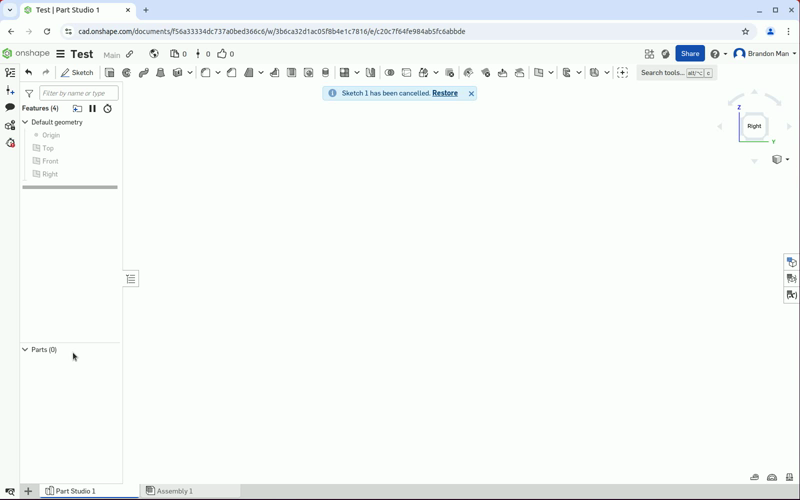
key(shift+s)
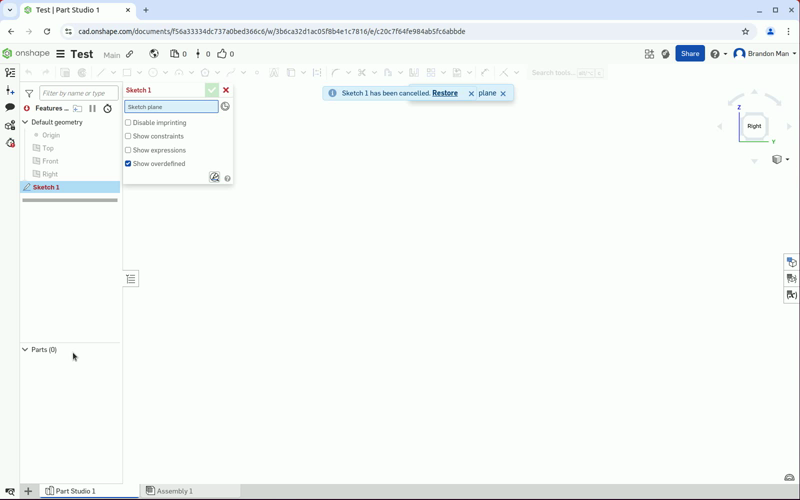
mouse_move(73, 176)
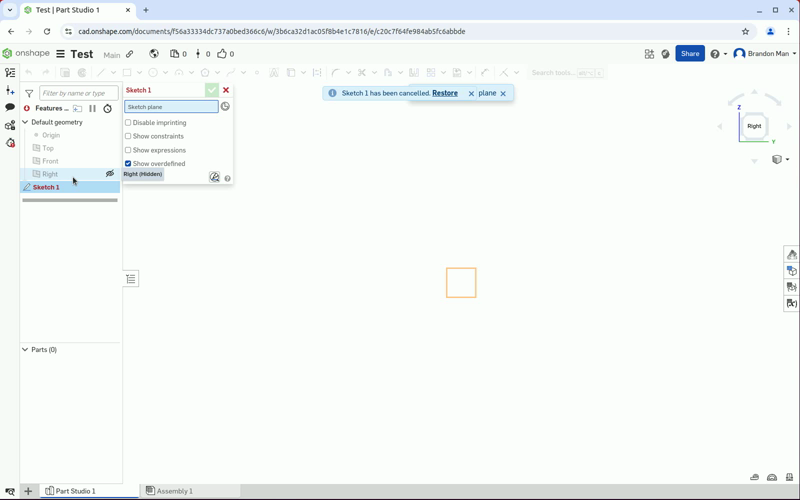
click(73, 176)
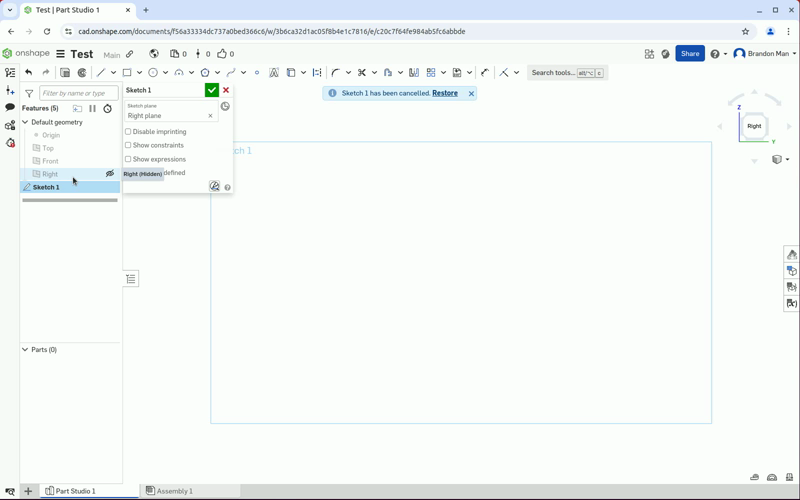
mouse_move(73, 352)
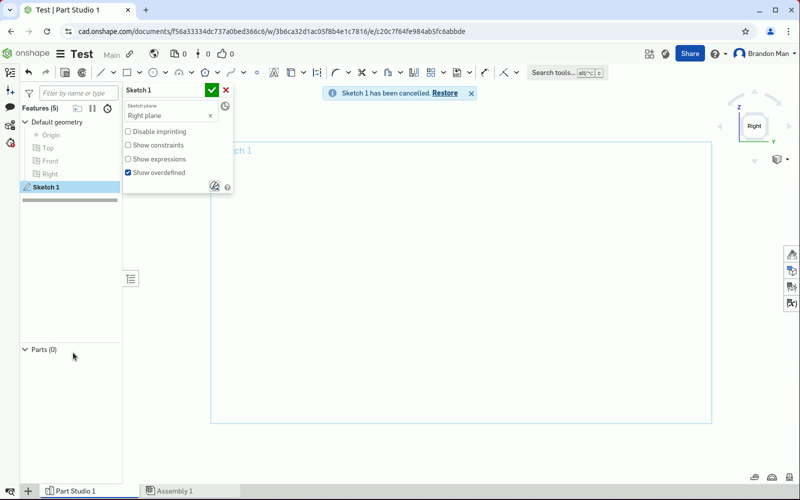
key(y)
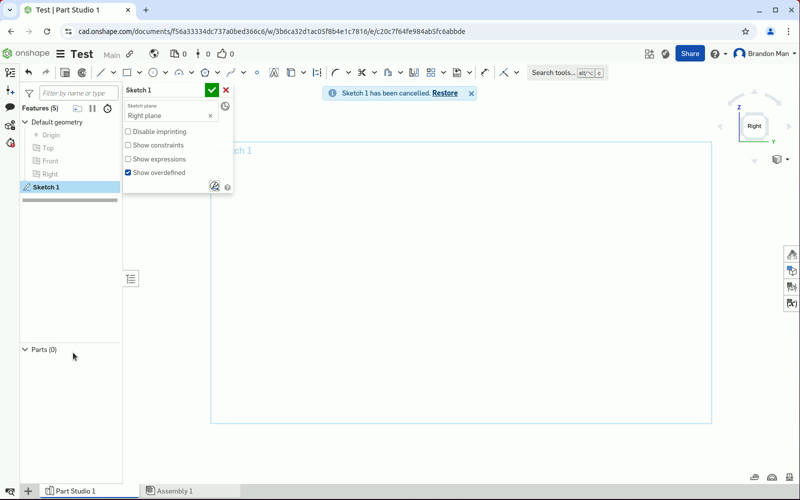
key(l)
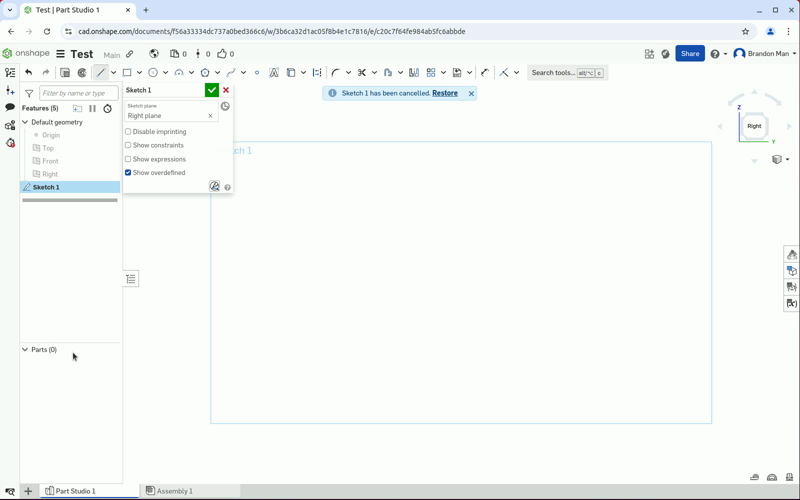
key_down(shift)
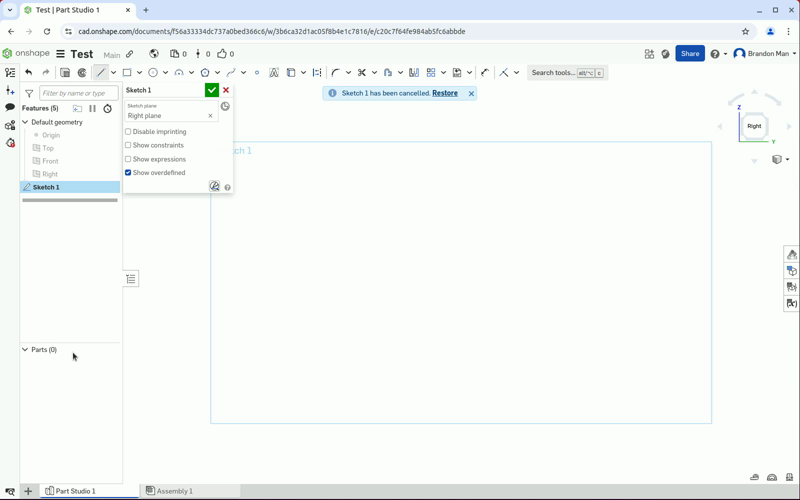
mouse_move(460, 286)
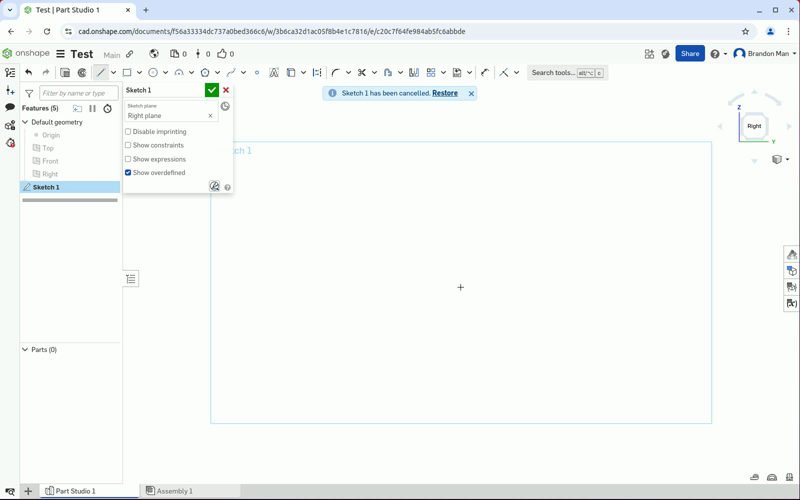
click(460, 286)
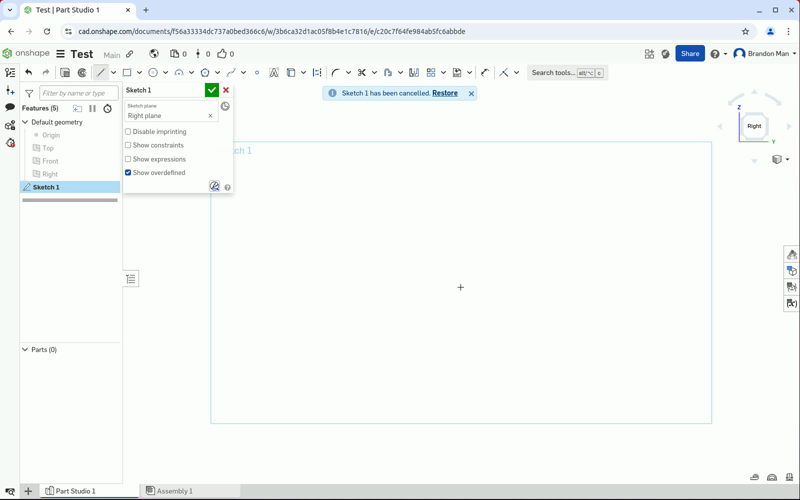
key_up(shift)
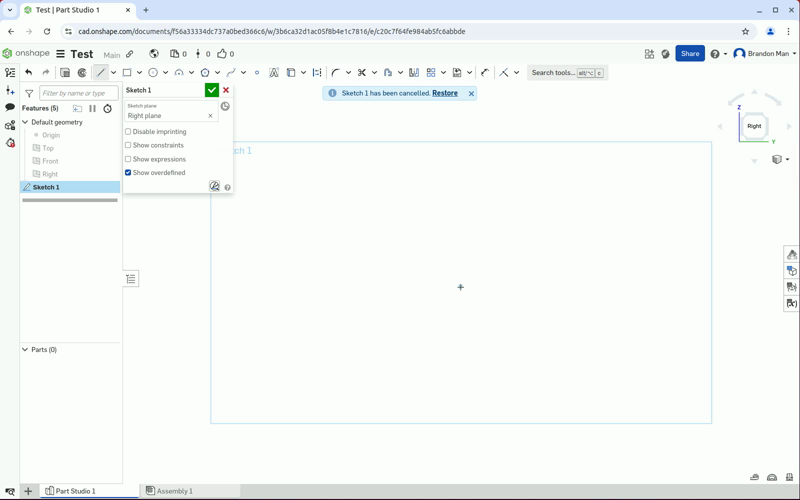
key_down(shift)
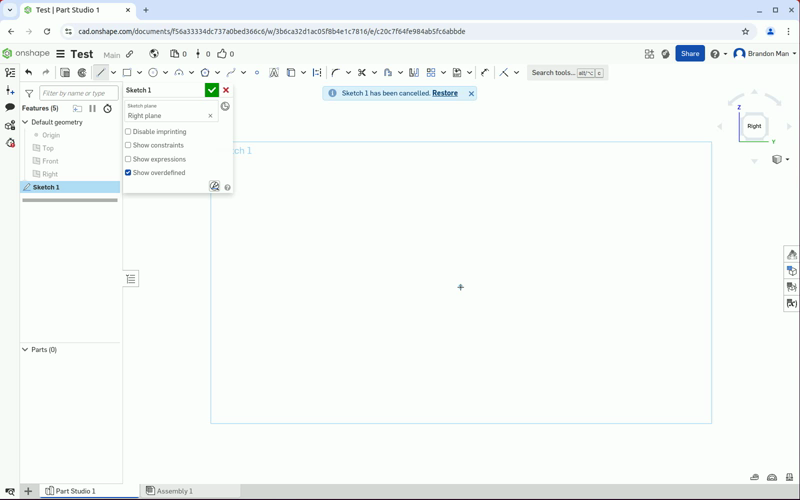
mouse_move(490, 286)
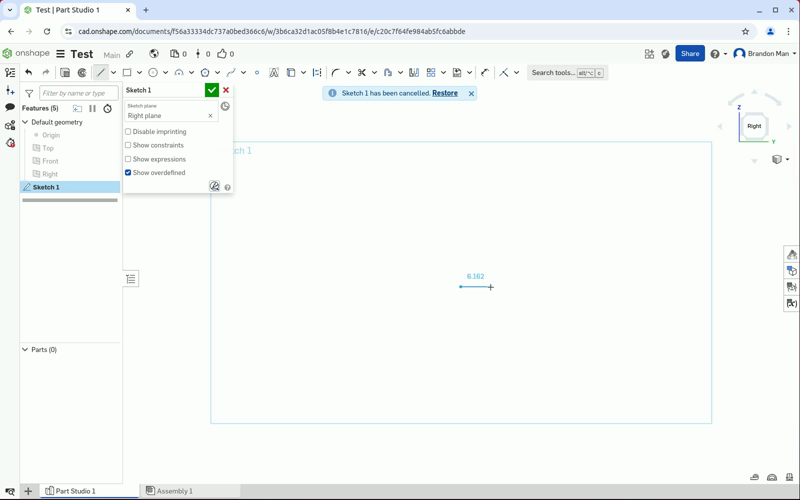
mouse_move(468, 286)
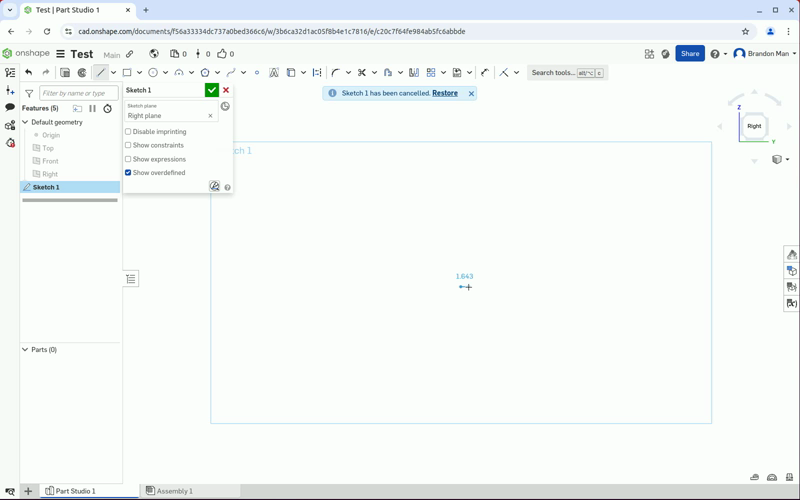
click(468, 286)
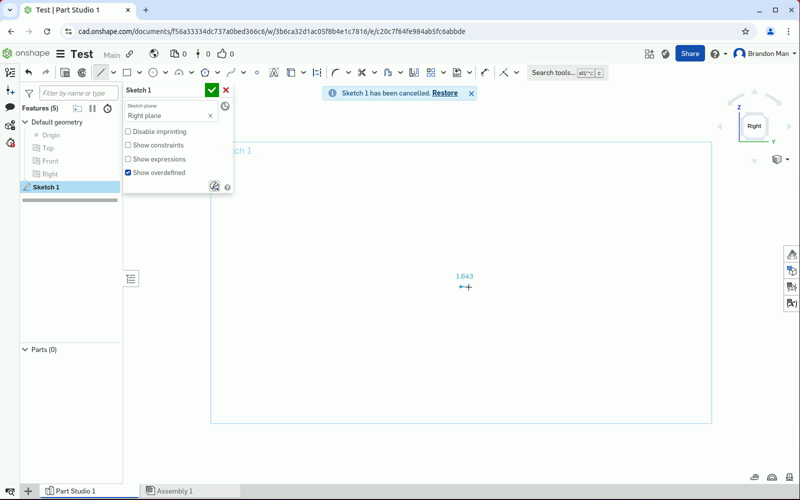
key_up(shift)
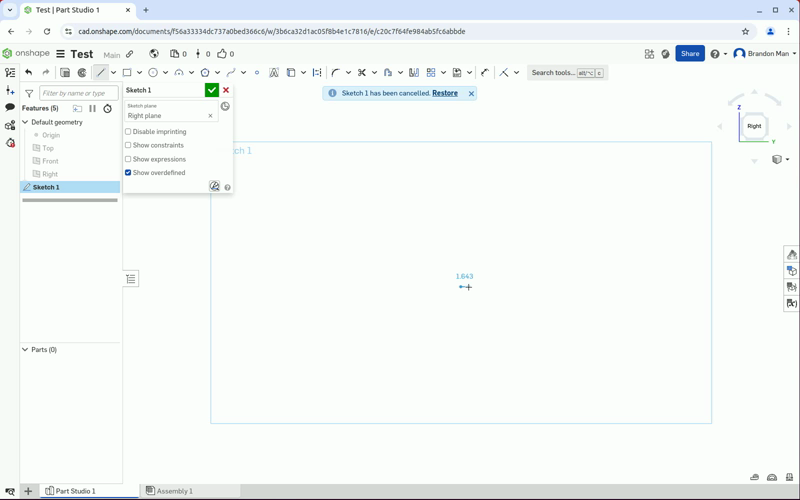
key_down(shift)
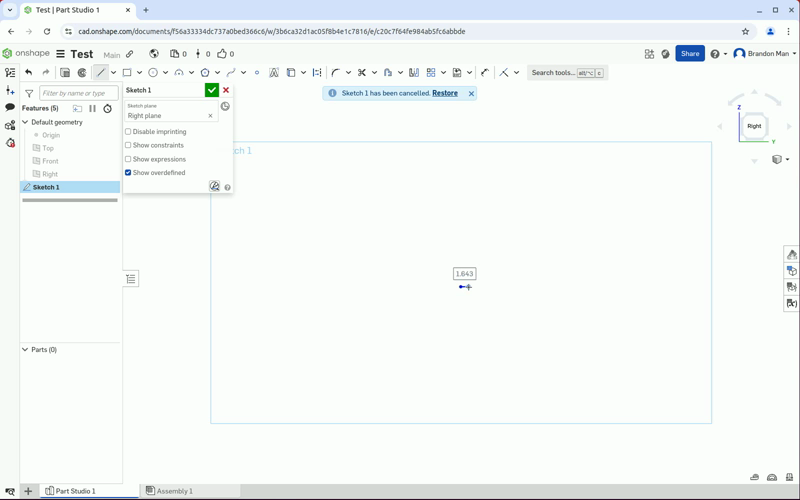
mouse_move(498, 286)
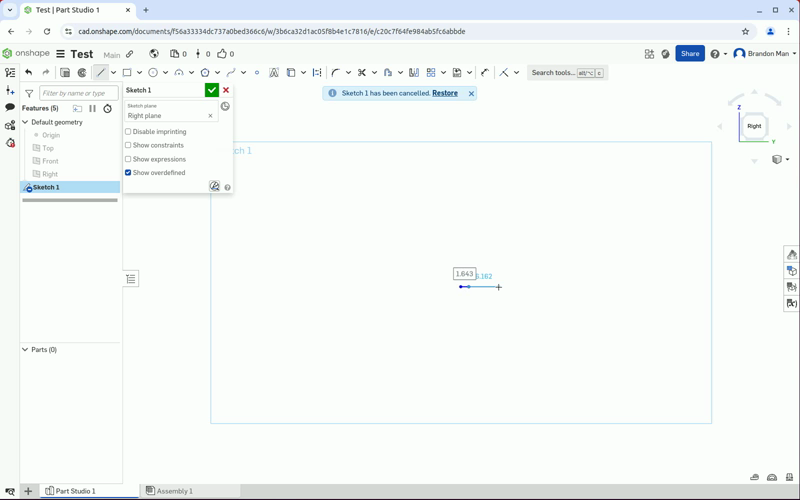
mouse_move(468, 282)
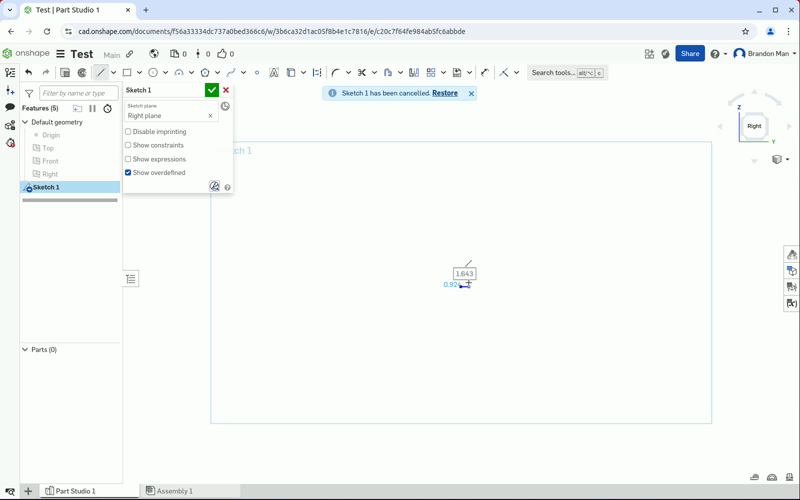
scroll(6)
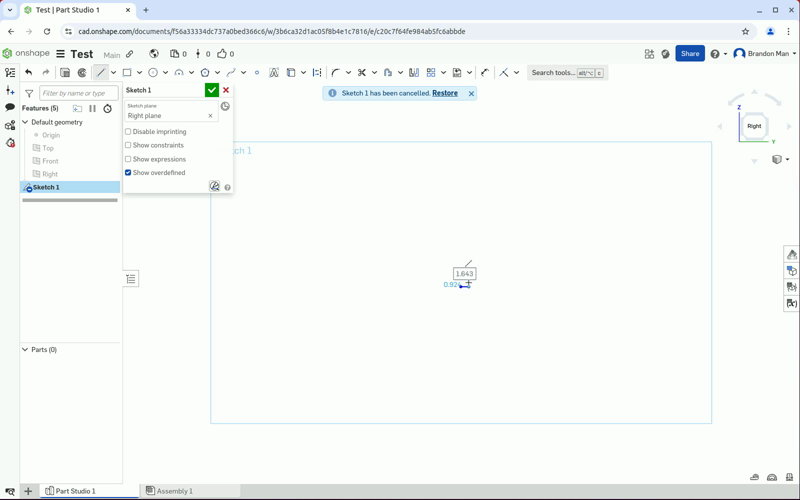
scroll(6)
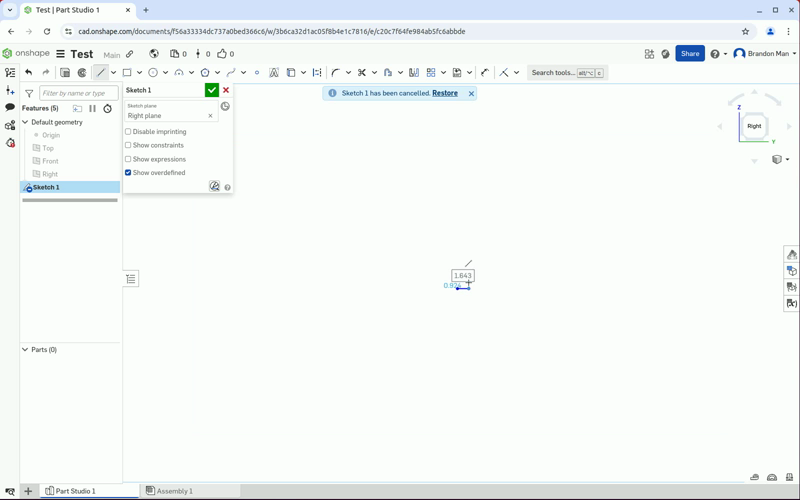
scroll(6)
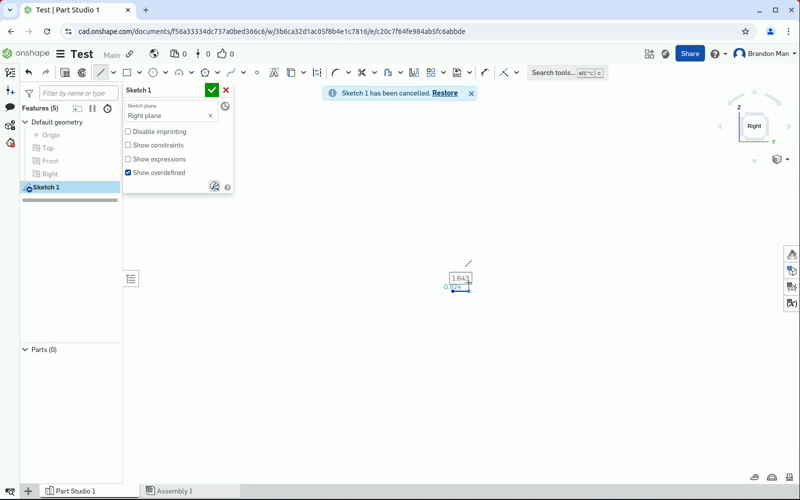
scroll(6)
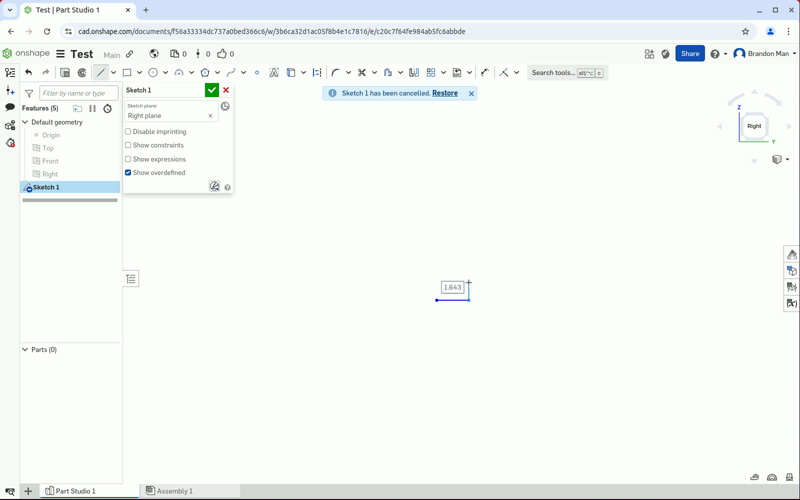
scroll(6)
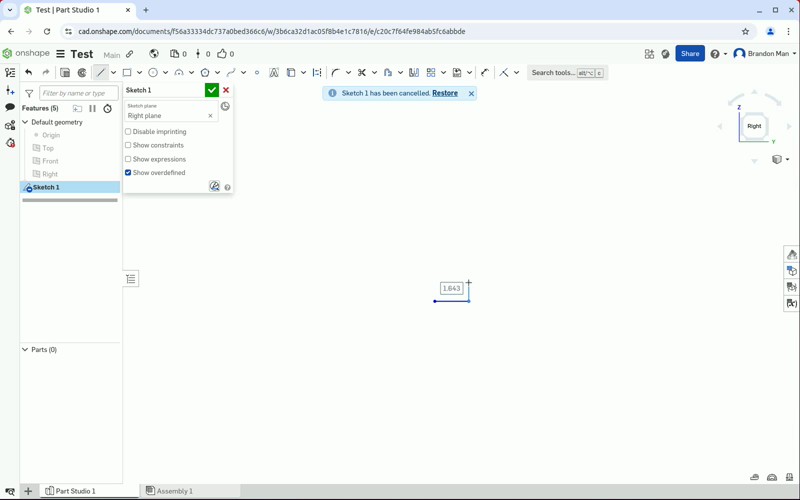
scroll(6)
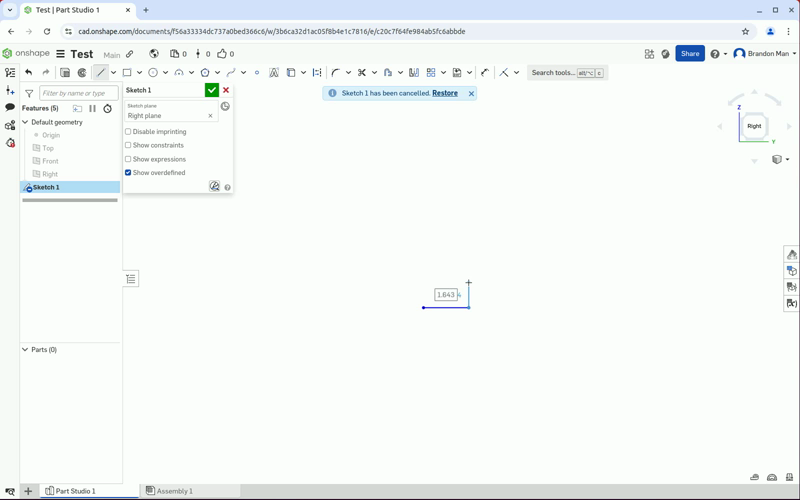
scroll(6)
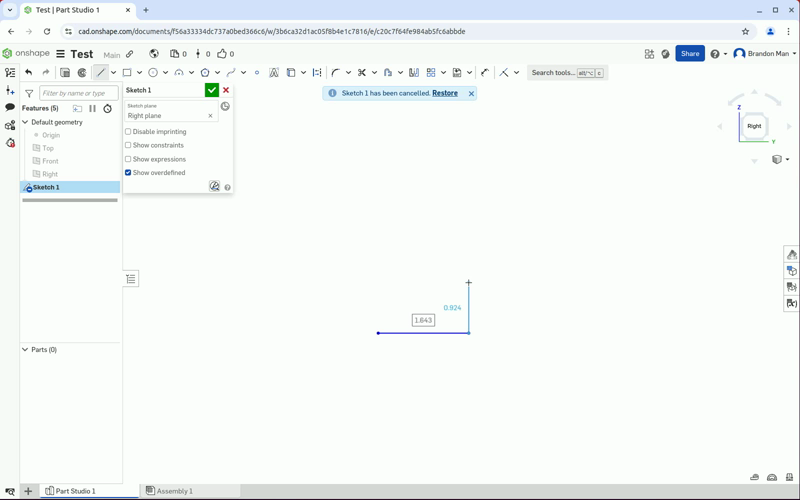
click(468, 282)
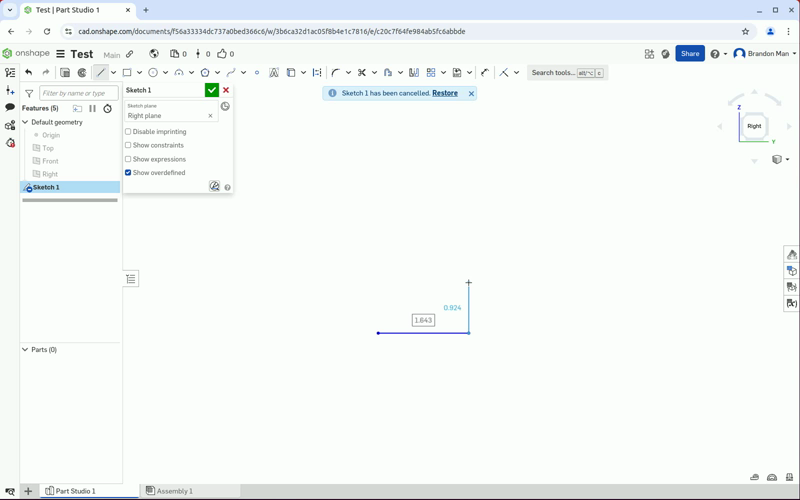
scroll(-6)
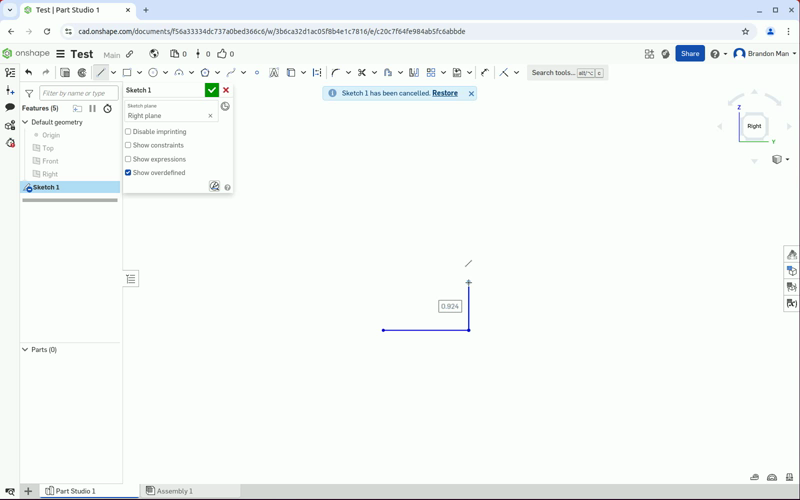
scroll(-6)
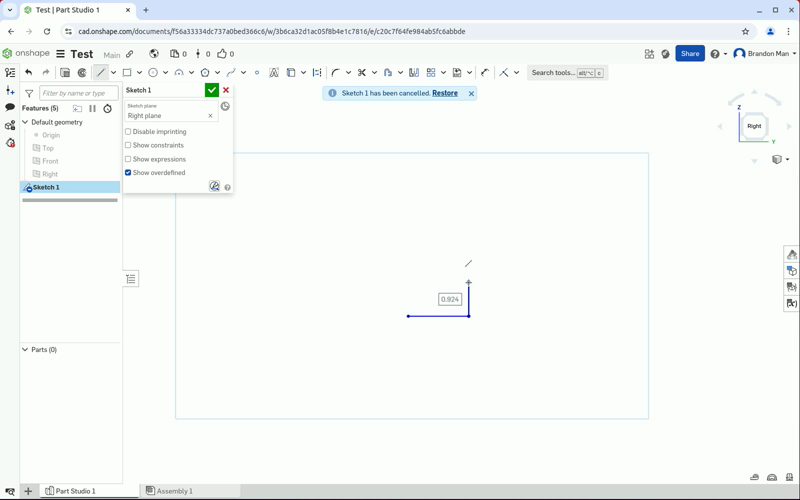
scroll(-6)
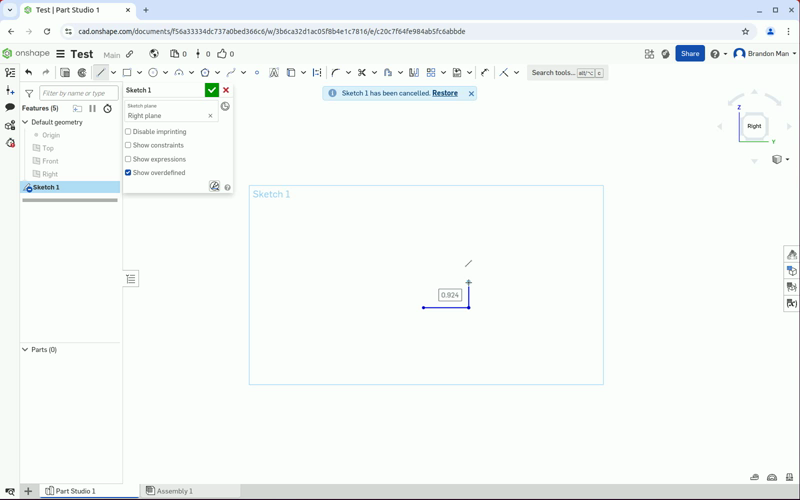
scroll(-6)
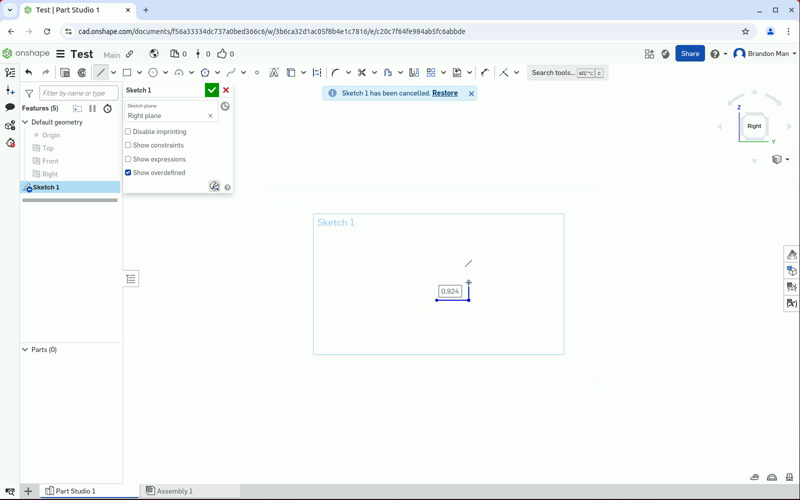
scroll(-6)
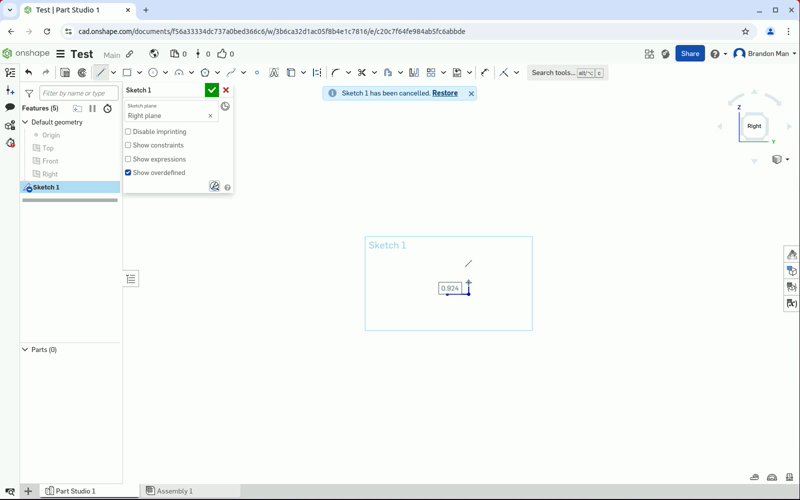
scroll(-6)
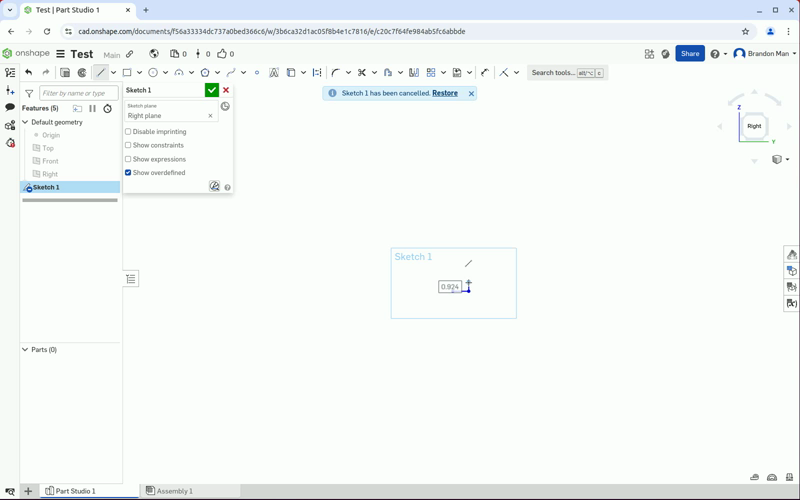
scroll(-6)
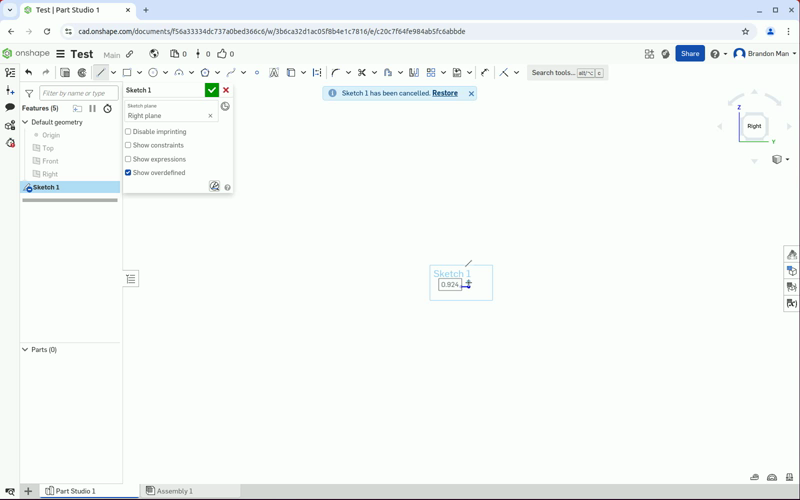
key_up(shift)
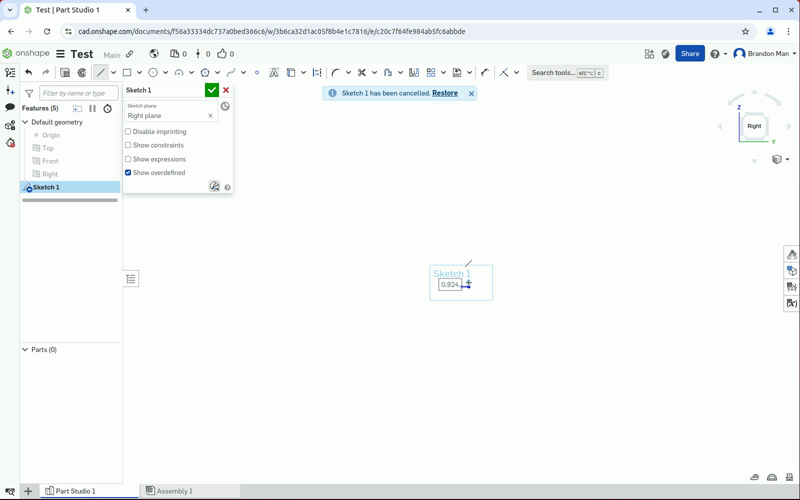
key_down(shift)
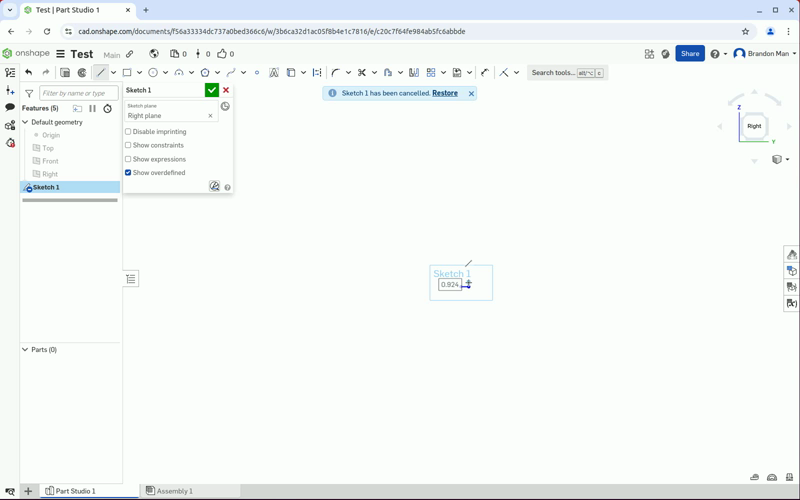
mouse_move(498, 282)
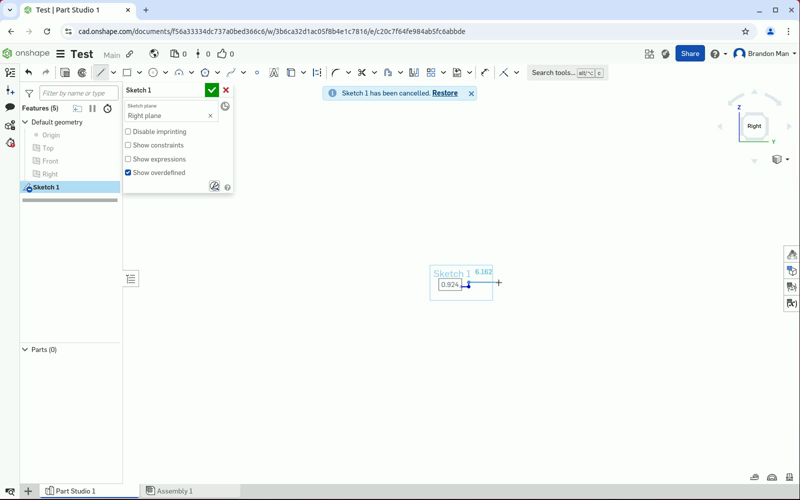
mouse_move(466, 282)
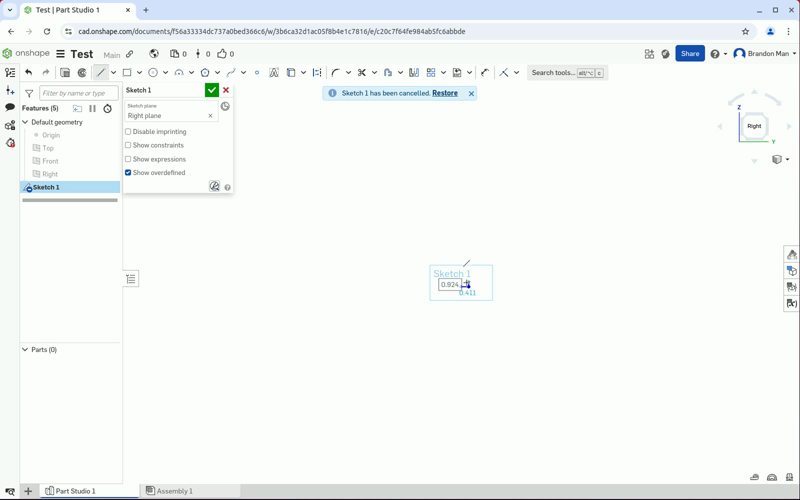
scroll(6)
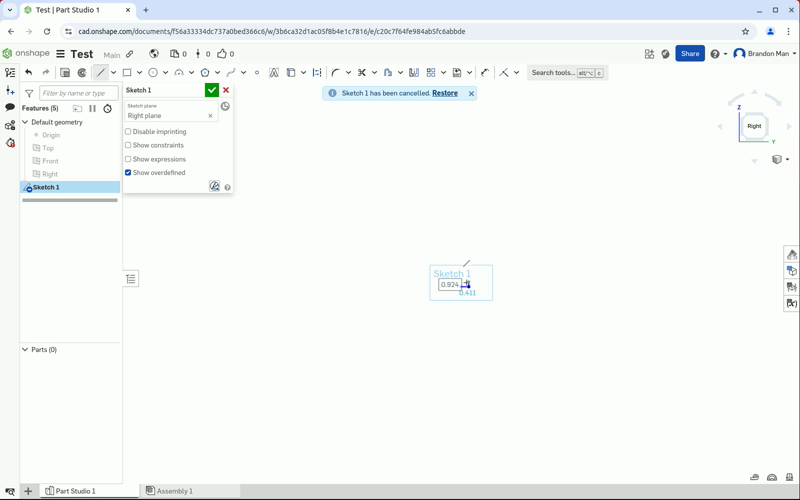
scroll(6)
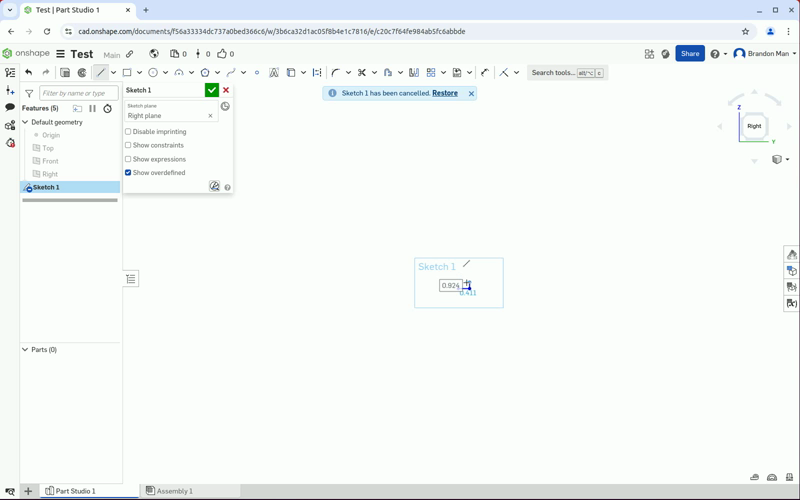
scroll(6)
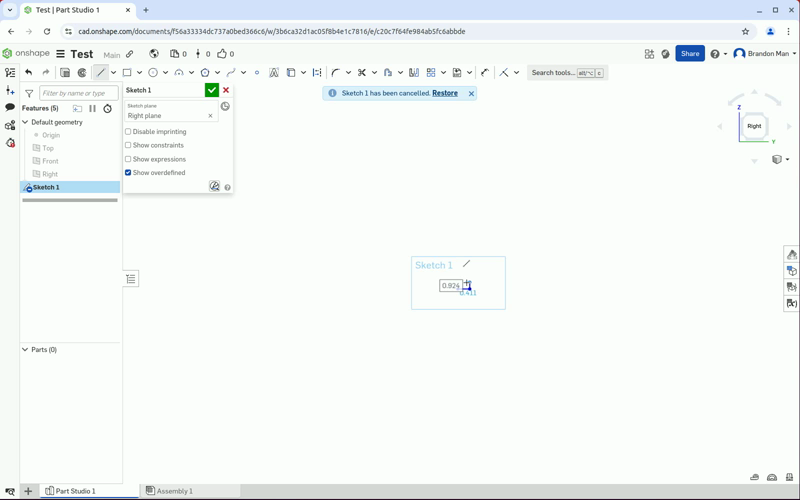
scroll(6)
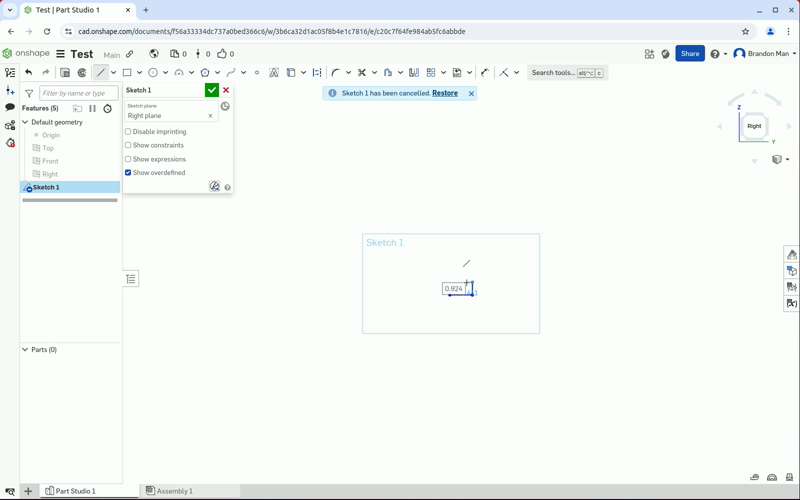
scroll(6)
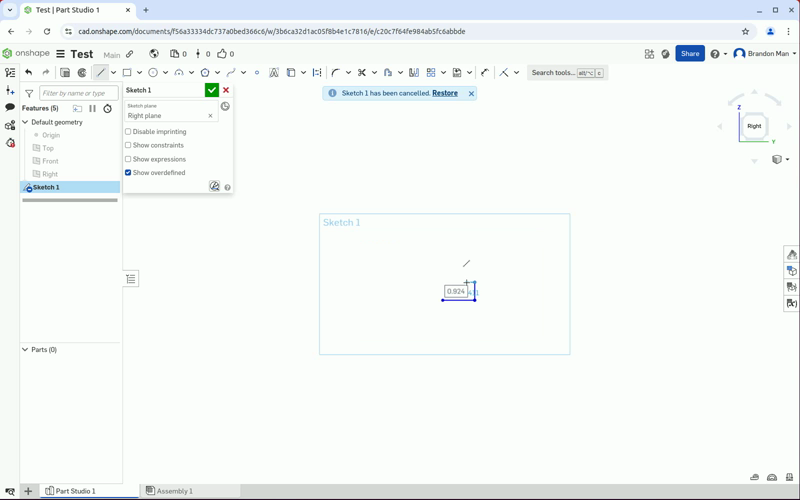
scroll(6)
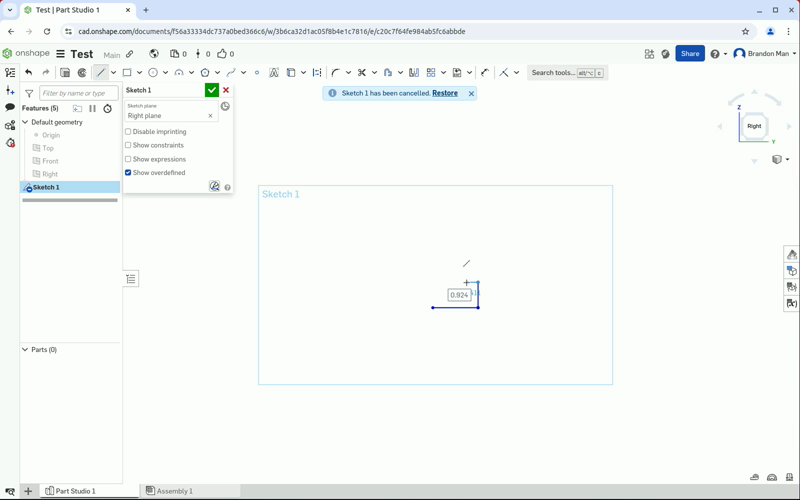
scroll(6)
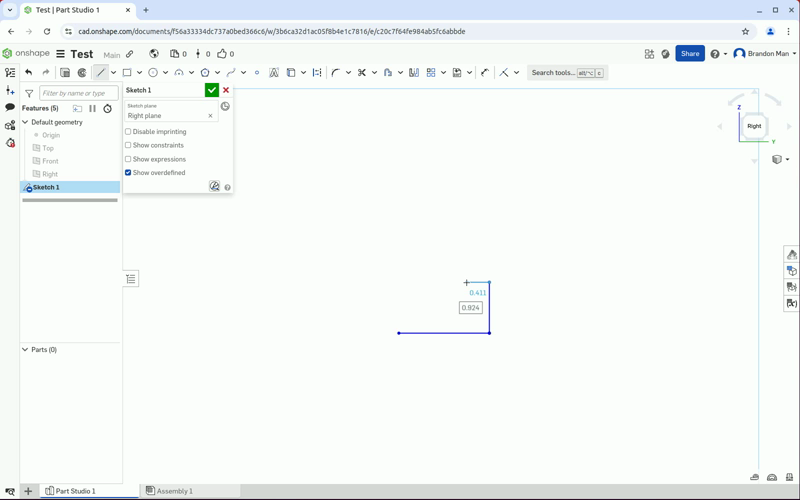
click(466, 282)
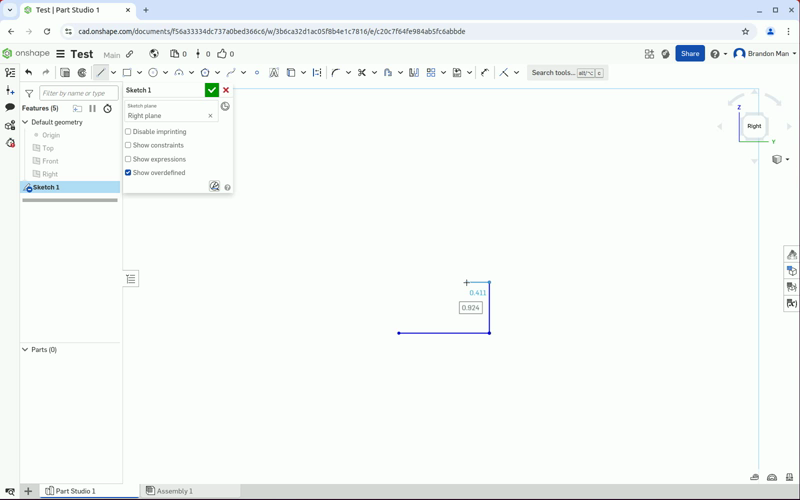
scroll(-6)
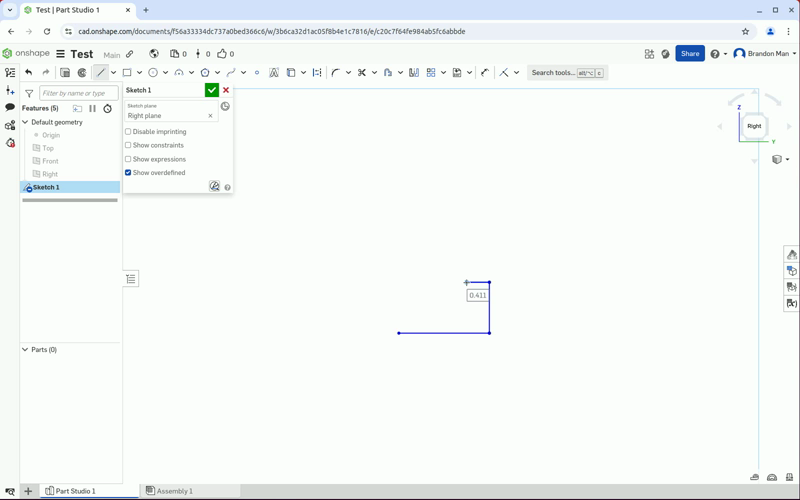
scroll(-6)
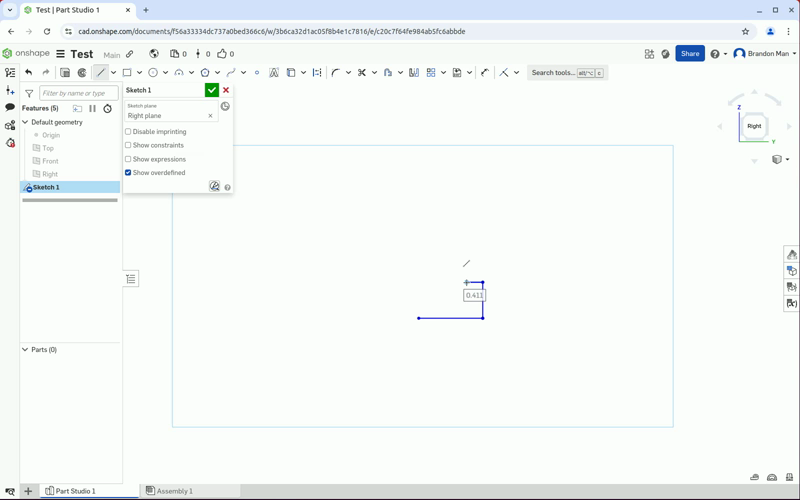
scroll(-6)
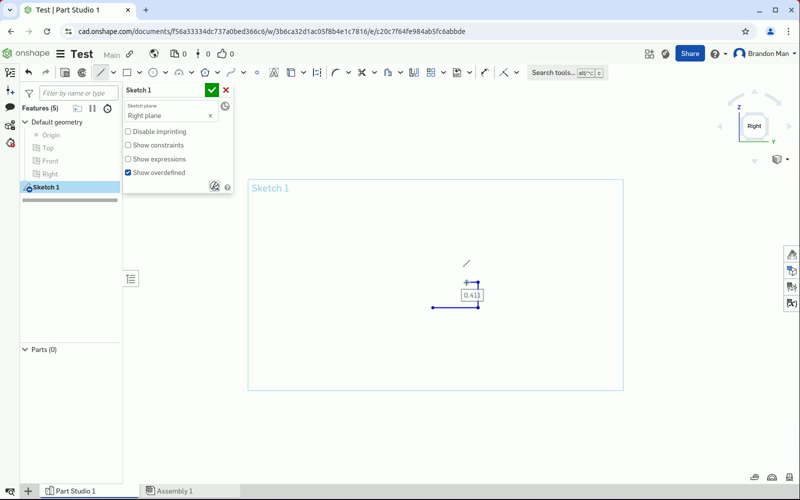
scroll(-6)
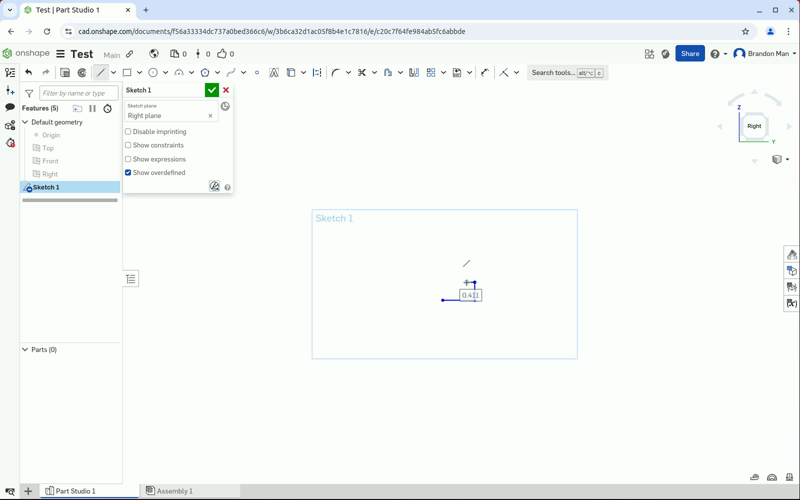
scroll(-6)
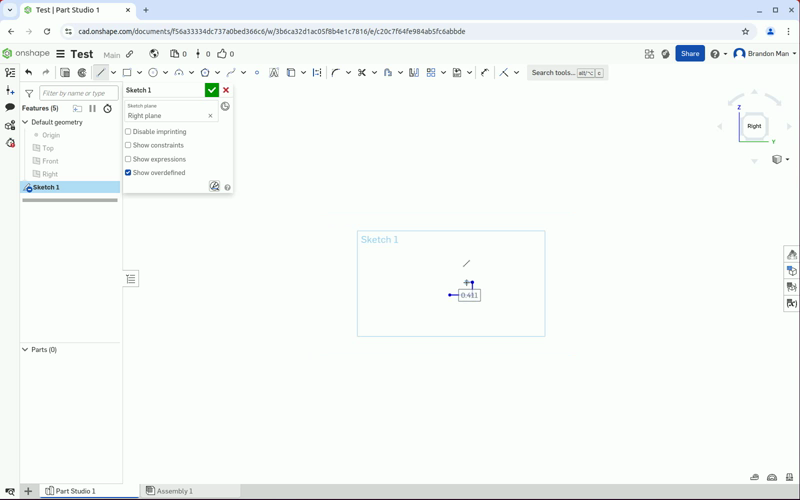
scroll(-6)
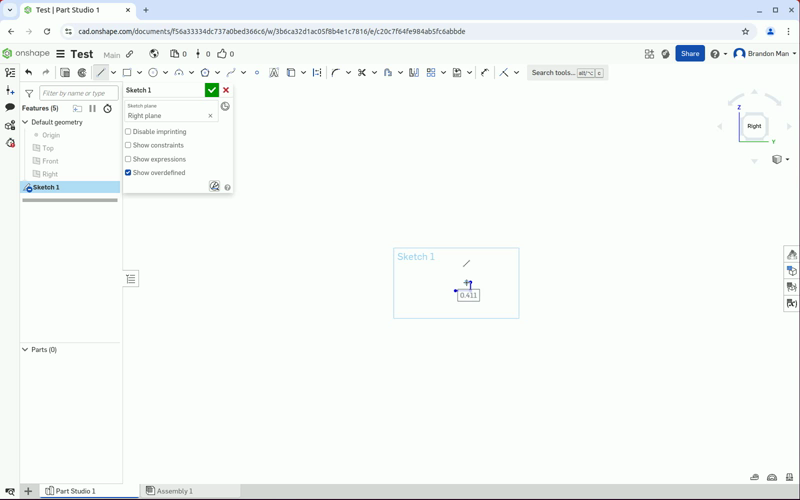
scroll(-6)
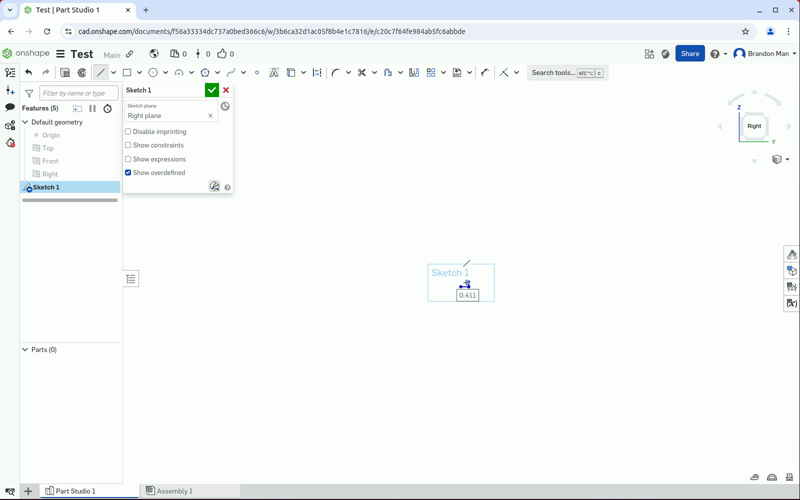
key_up(shift)
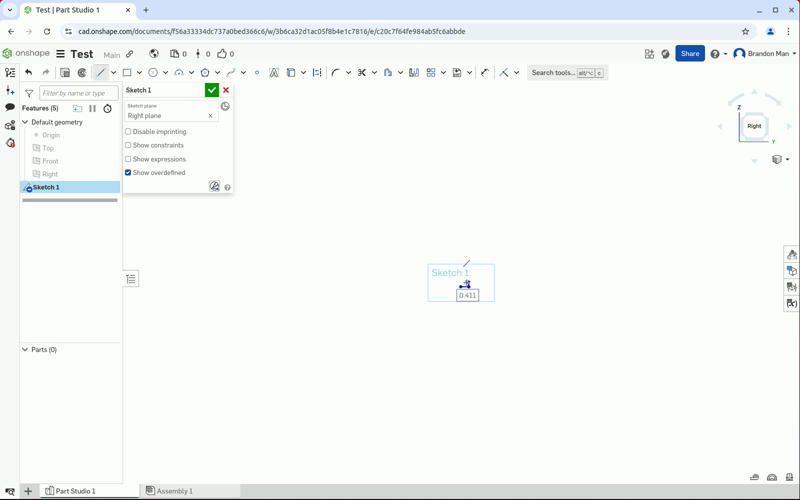
key(esc)
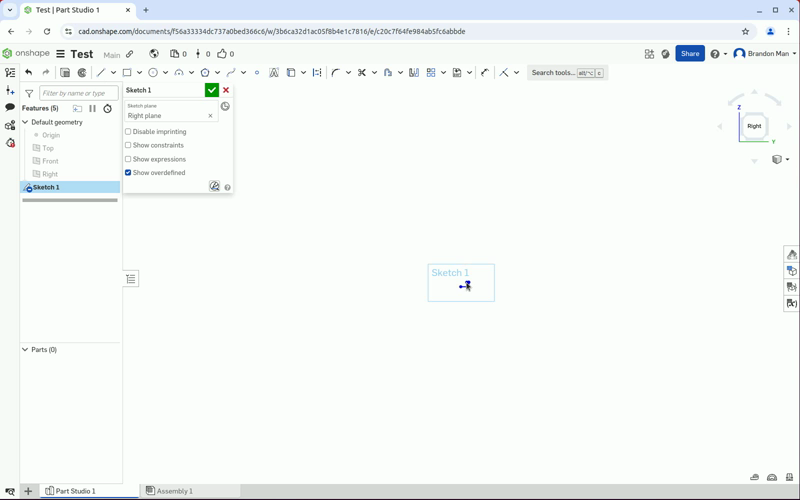
key(a)
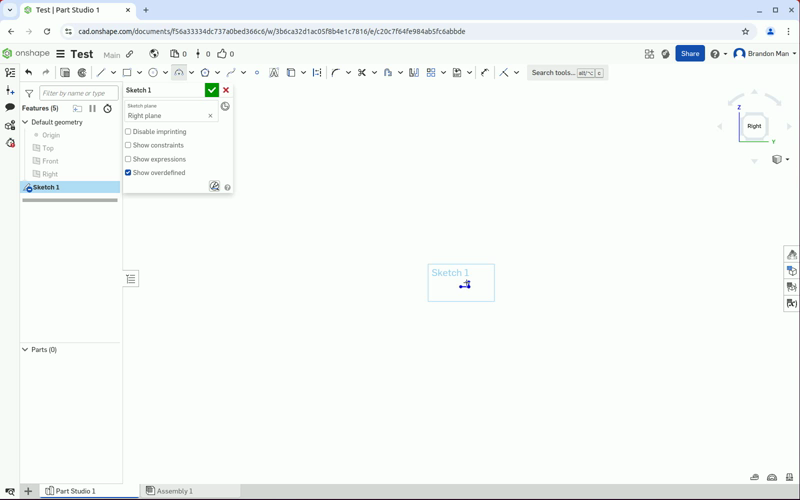
mouse_move(466, 282)
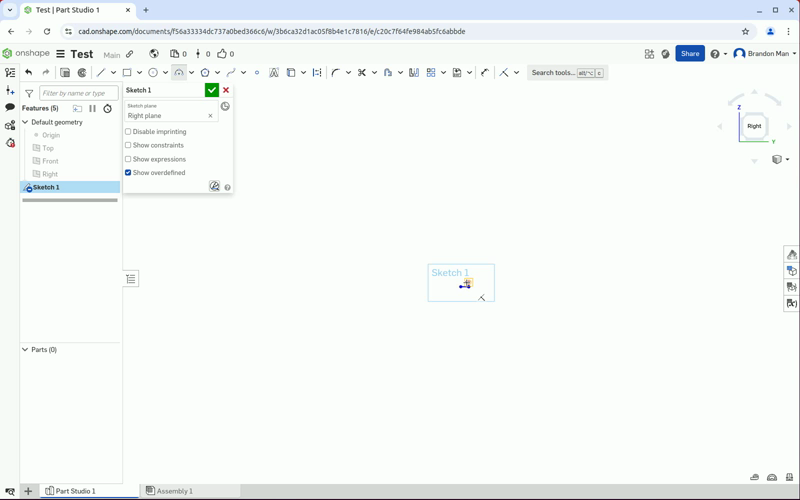
scroll(6)
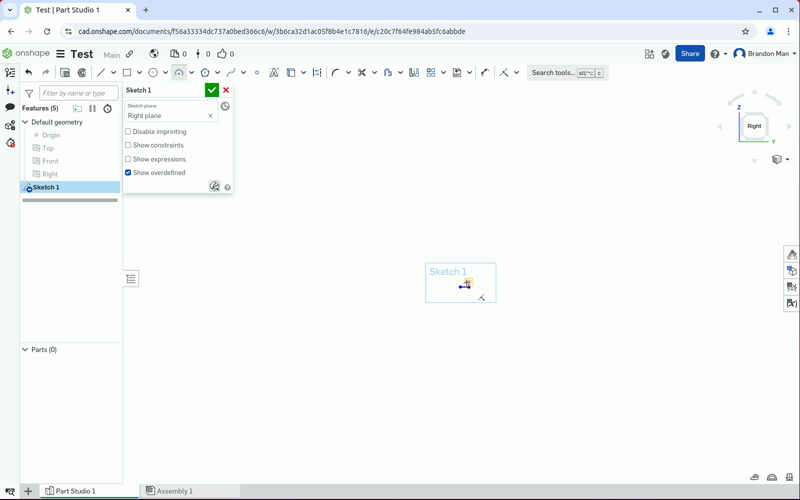
scroll(6)
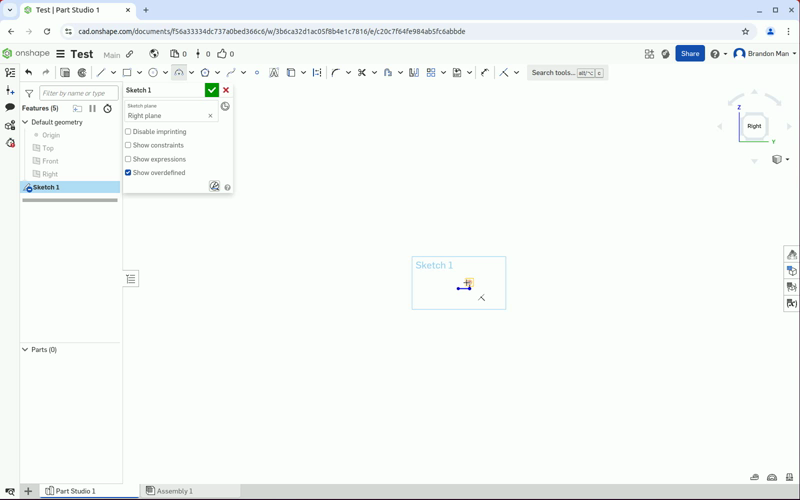
scroll(6)
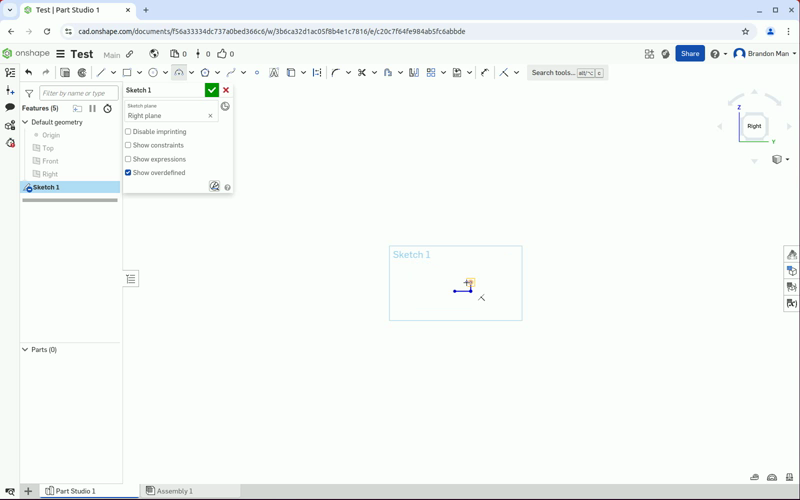
scroll(6)
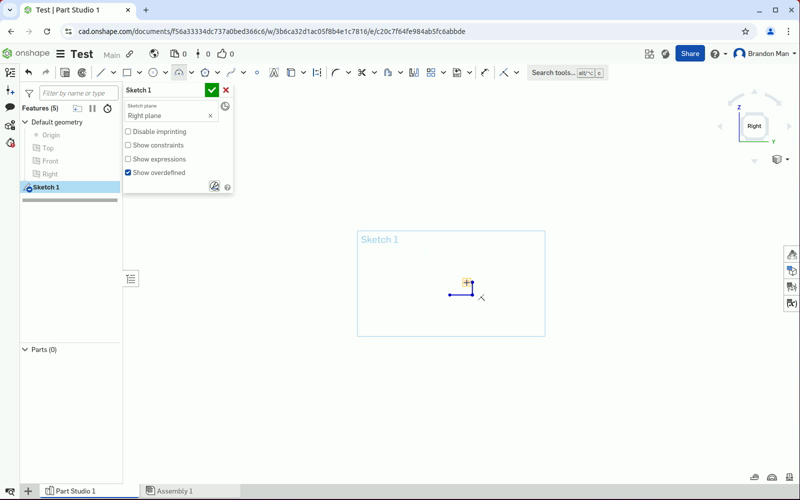
scroll(6)
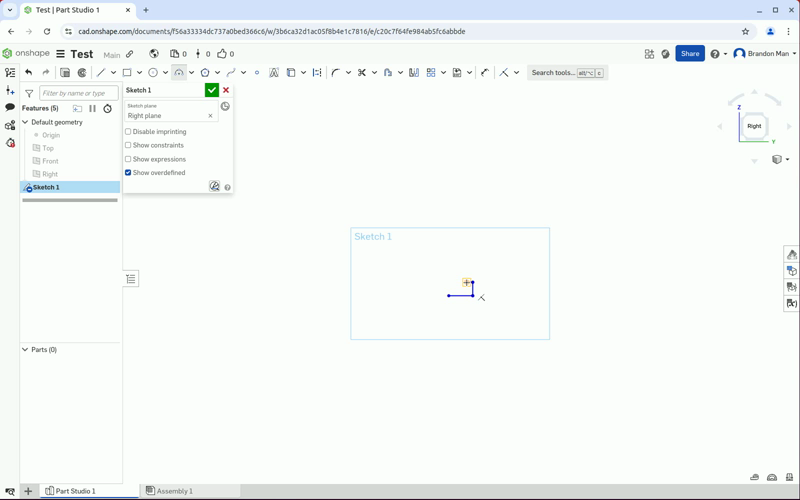
scroll(6)
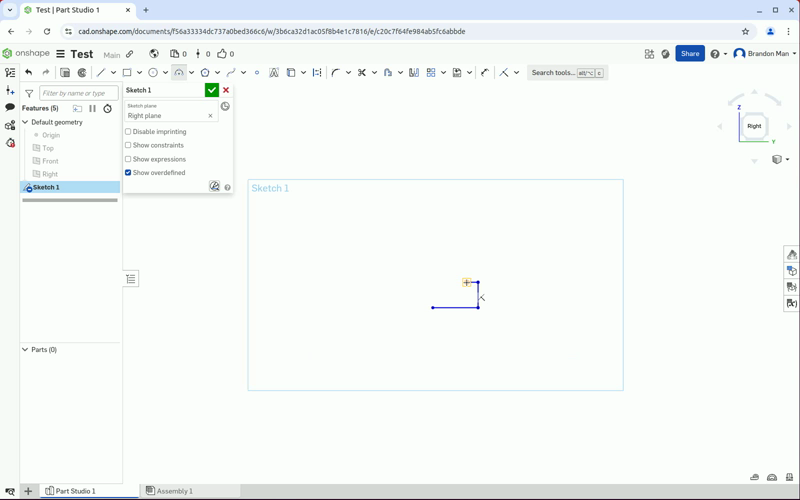
scroll(6)
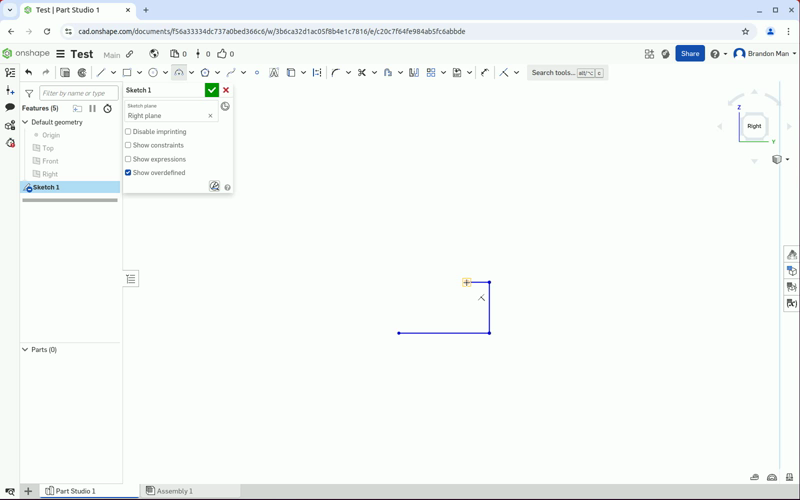
click(466, 282)
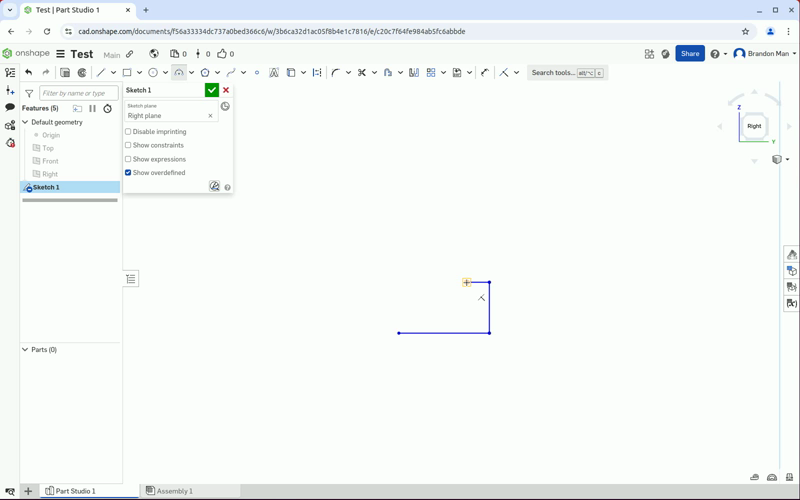
scroll(-6)
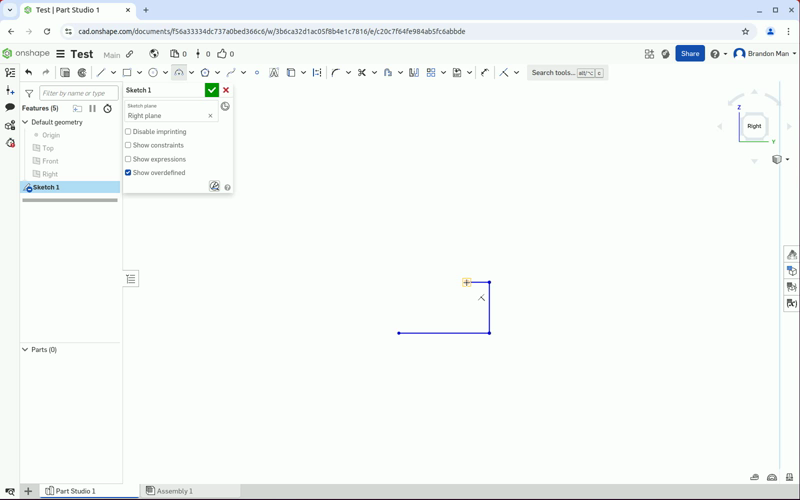
scroll(-6)
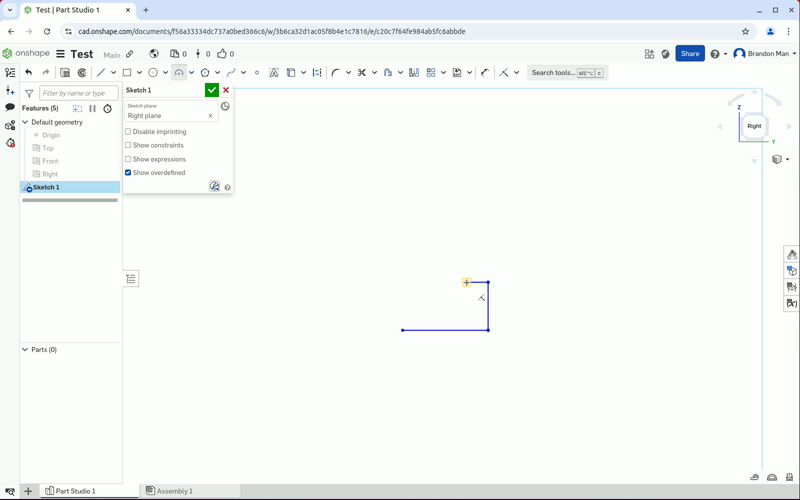
scroll(-6)
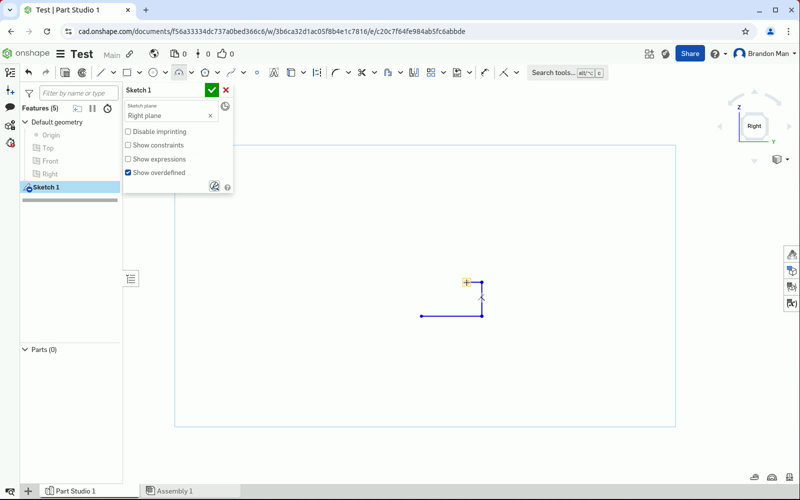
scroll(-6)
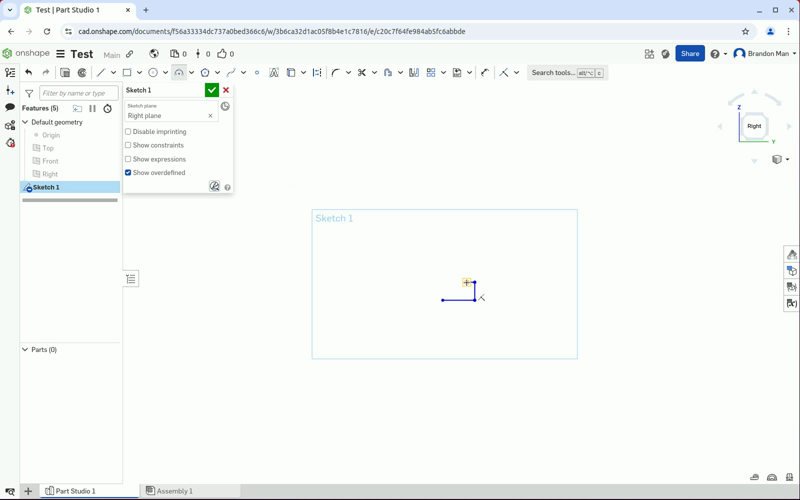
scroll(-6)
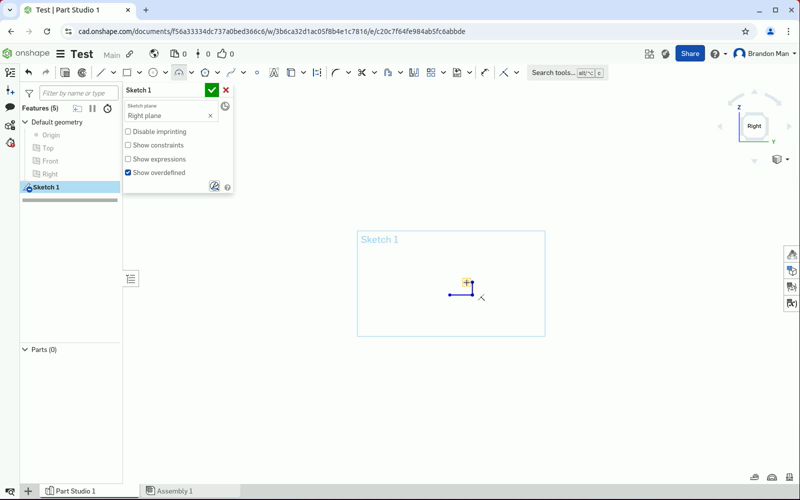
scroll(-6)
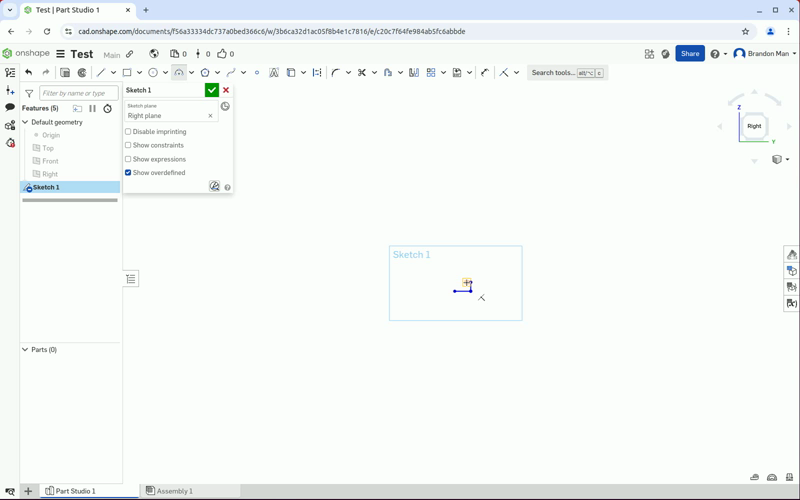
scroll(-6)
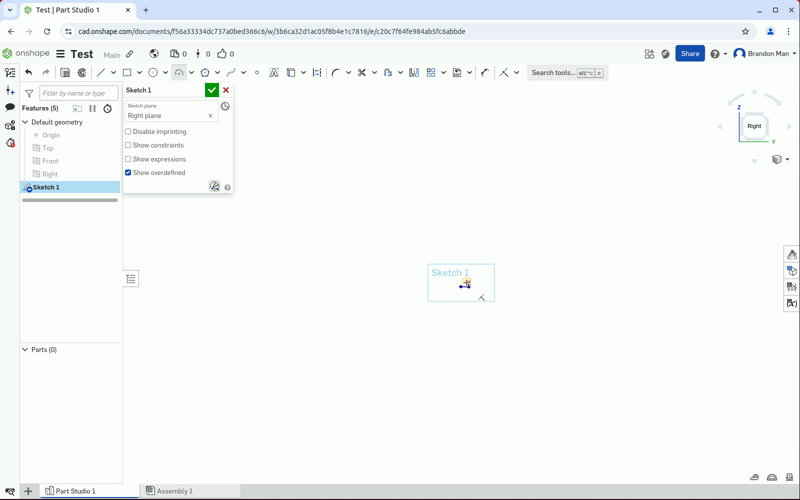
key_down(shift)
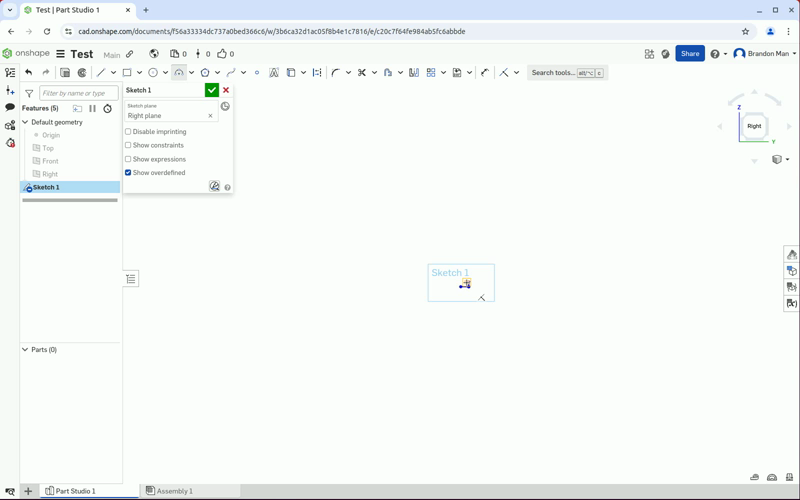
mouse_move(462, 282)
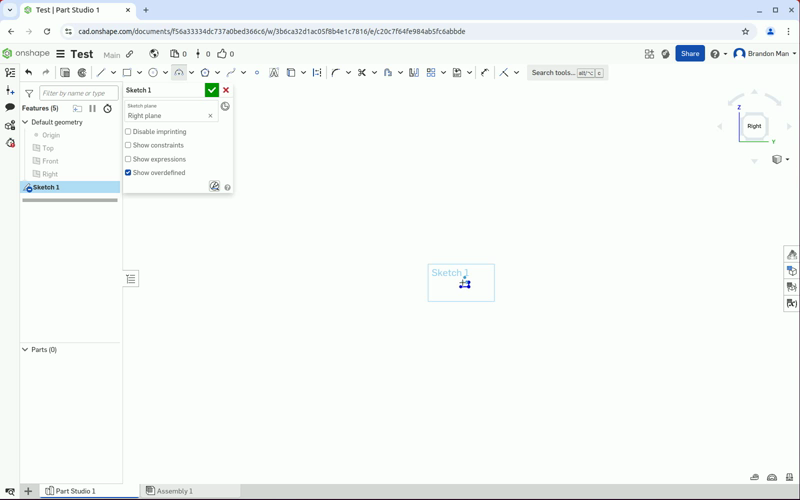
scroll(6)
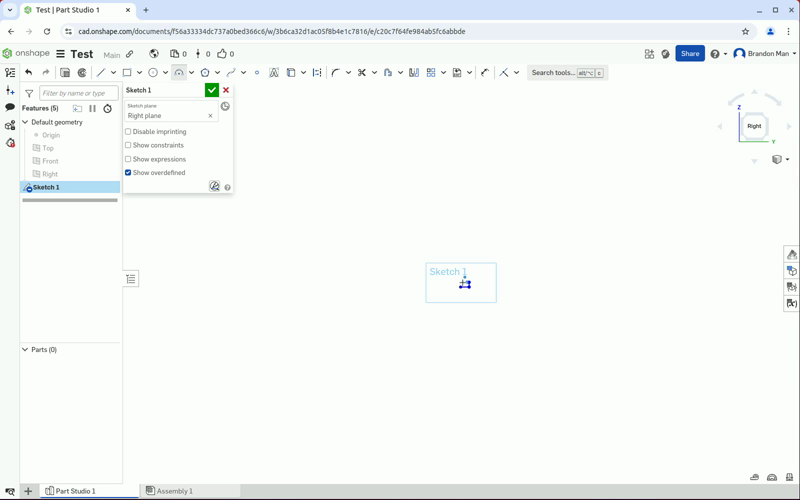
scroll(6)
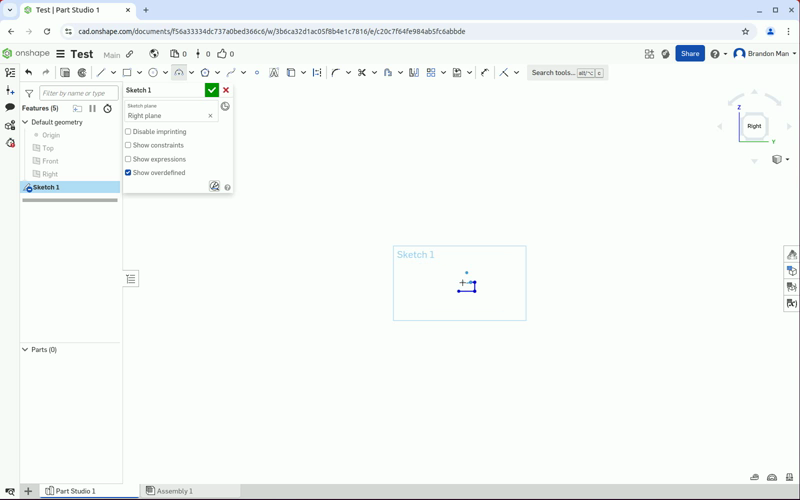
scroll(6)
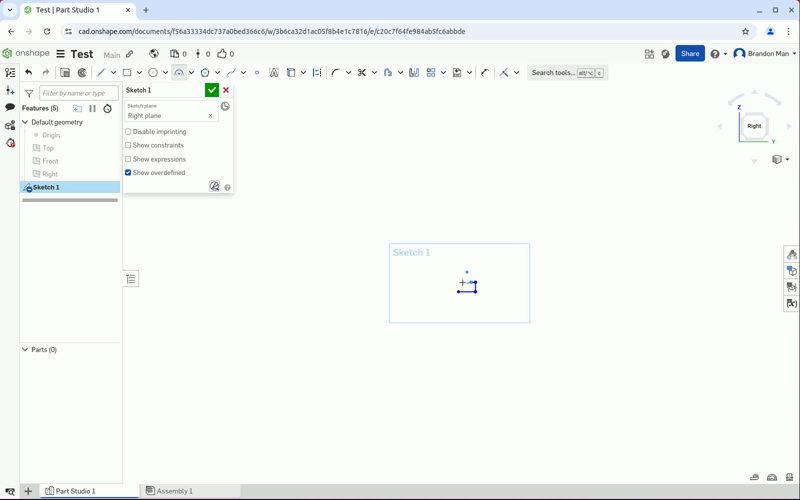
scroll(6)
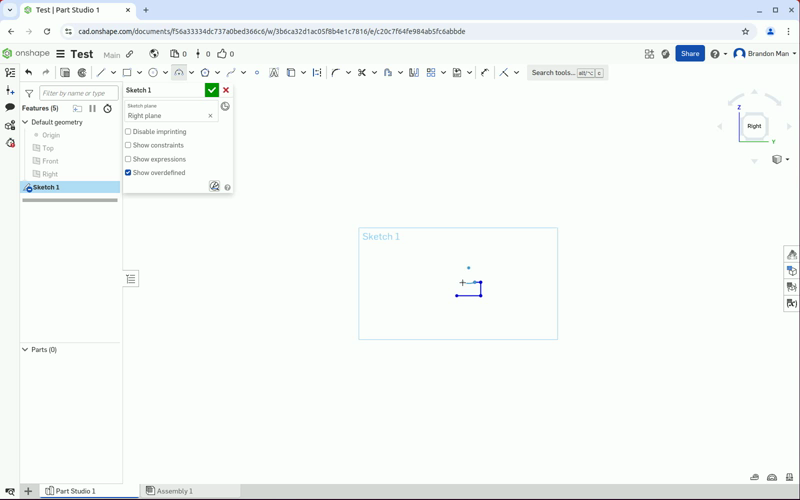
scroll(6)
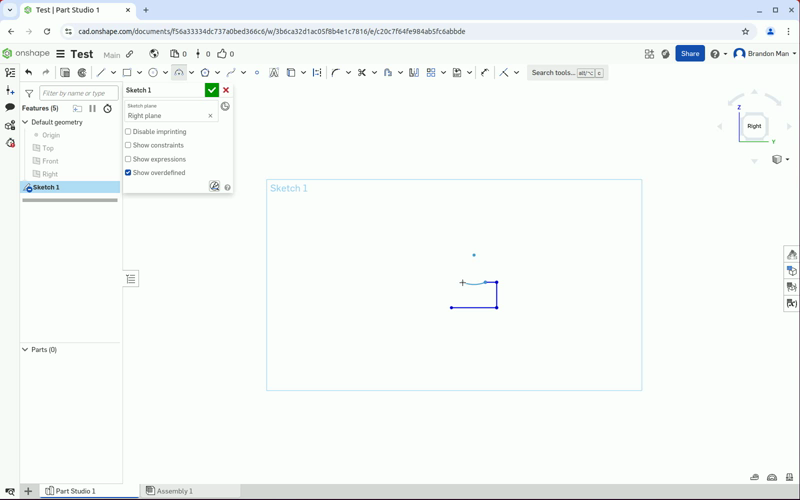
scroll(6)
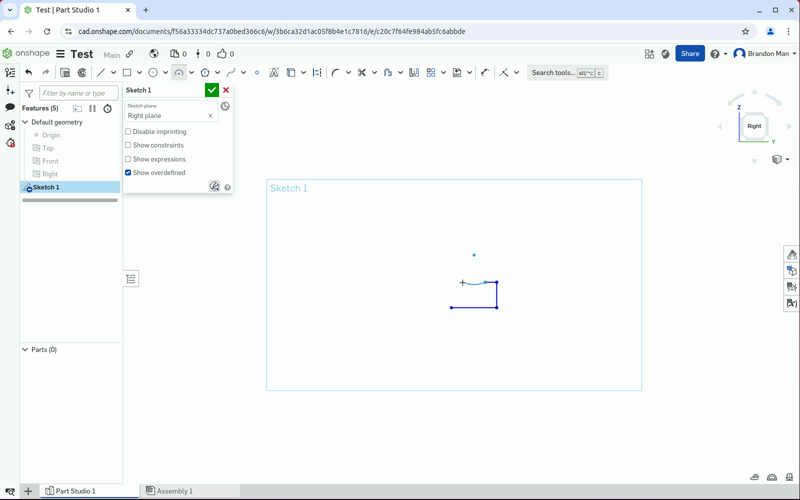
scroll(6)
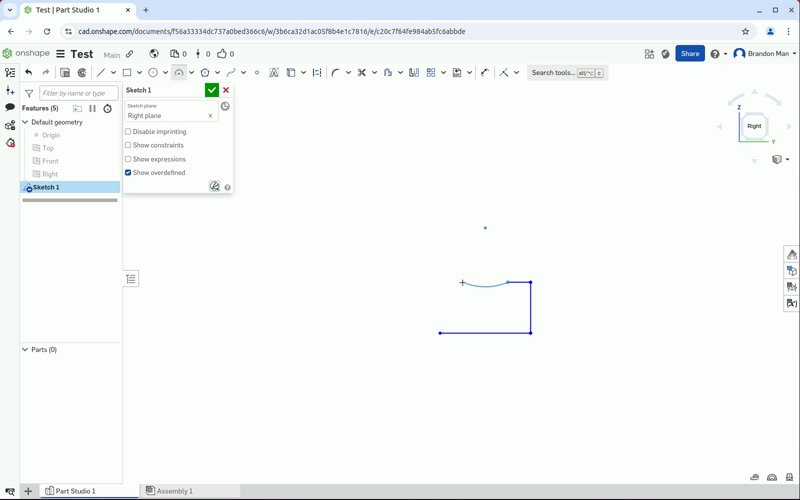
click(462, 282)
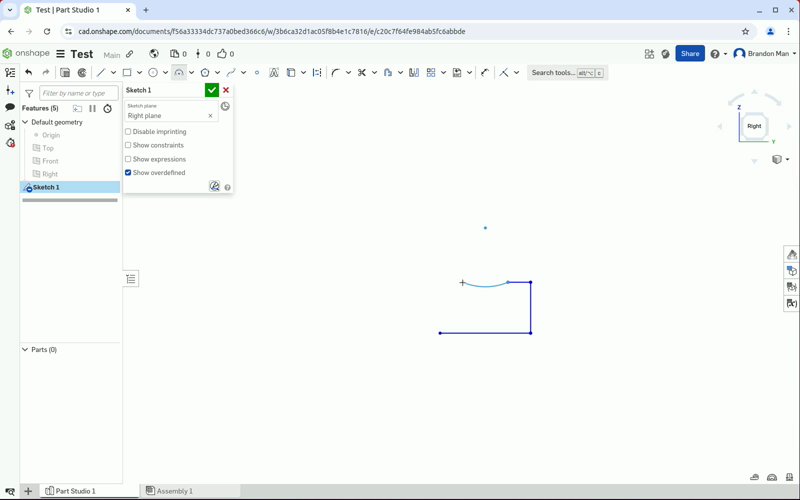
scroll(-6)
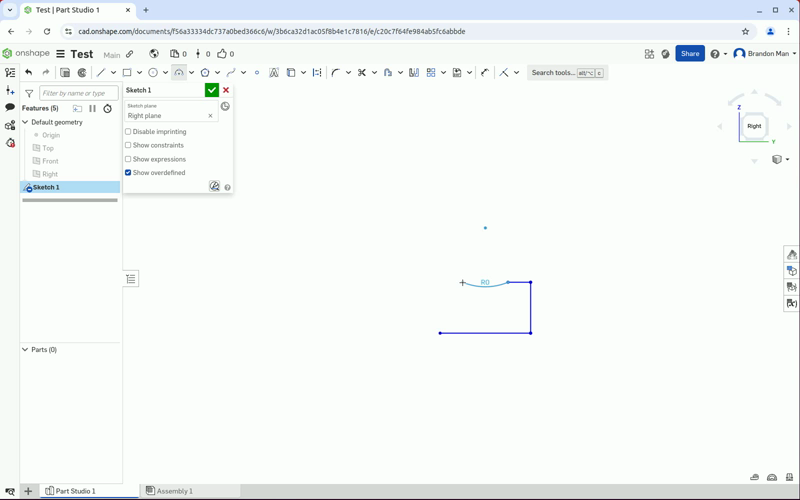
scroll(-6)
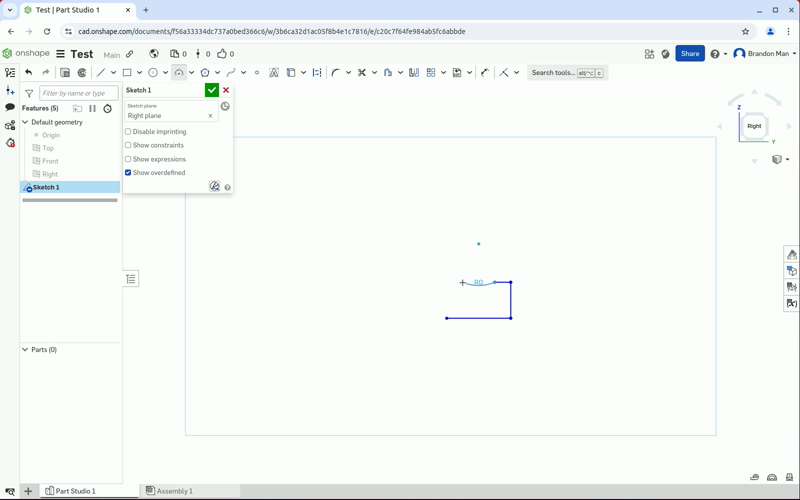
scroll(-6)
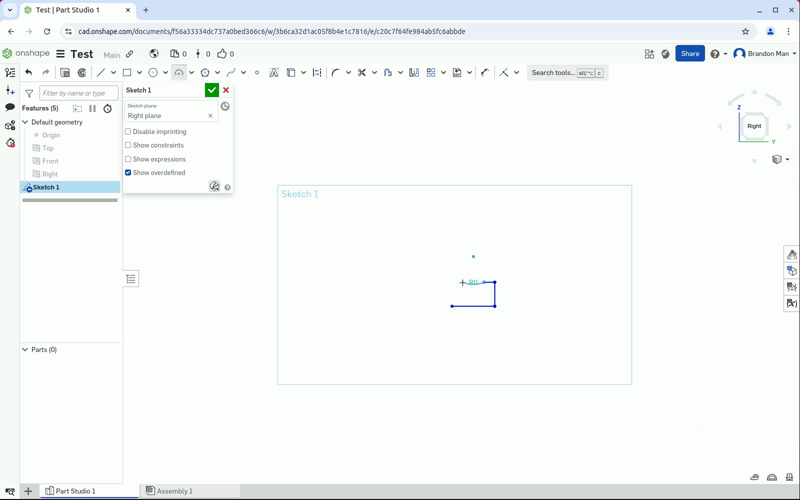
scroll(-6)
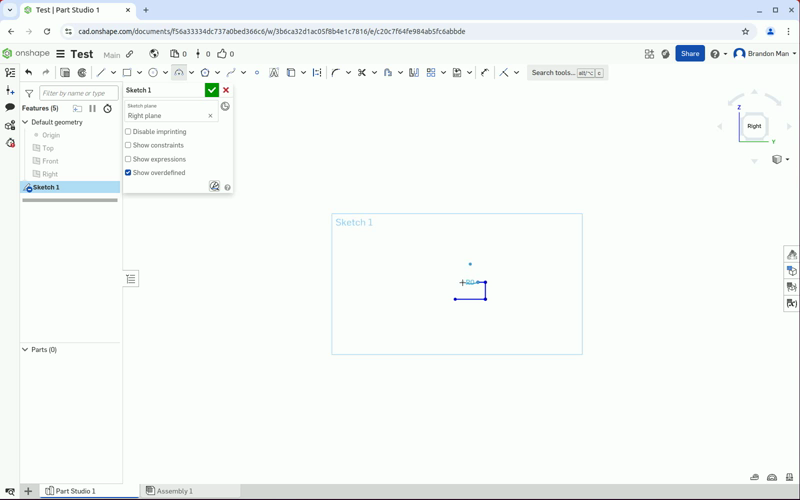
scroll(-6)
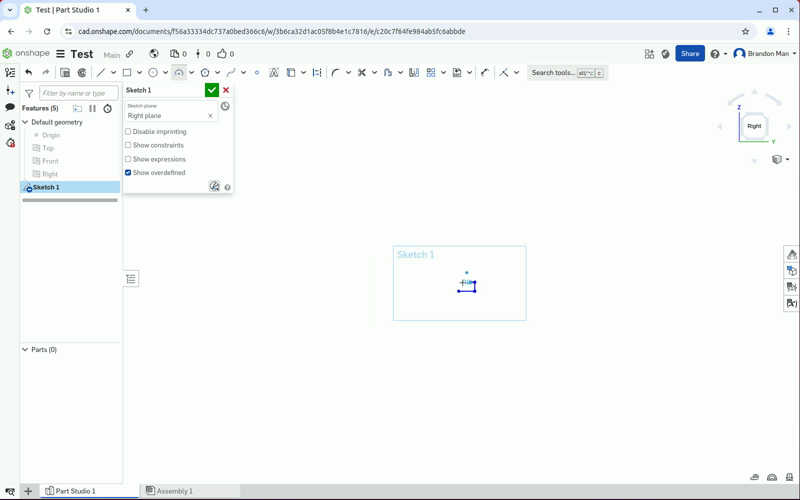
scroll(-6)
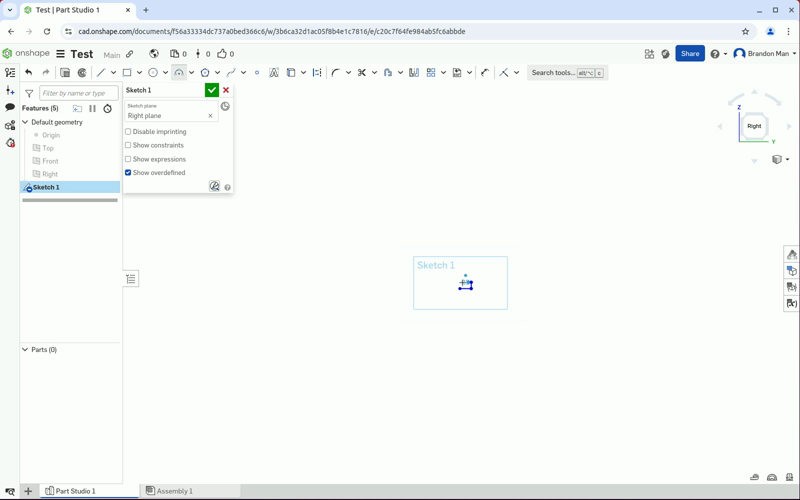
scroll(-6)
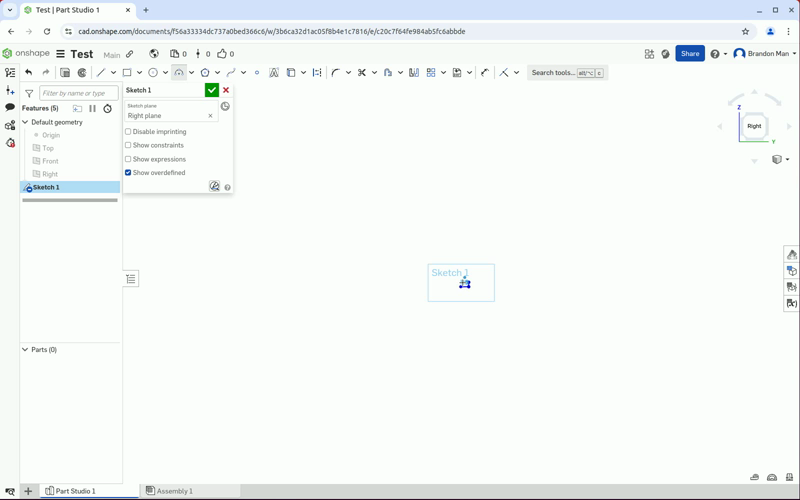
mouse_move(464, 284)
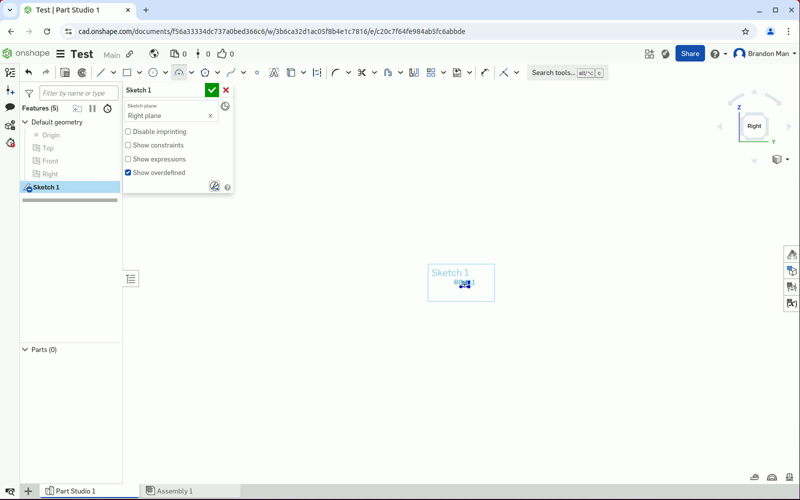
scroll(6)
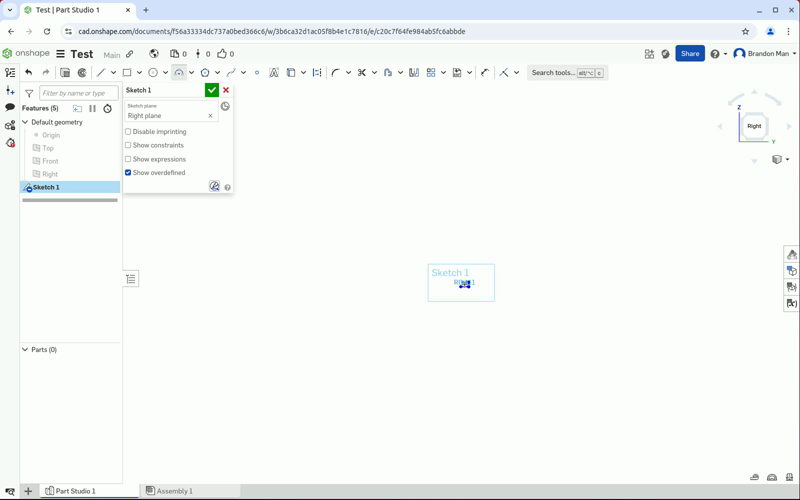
scroll(6)
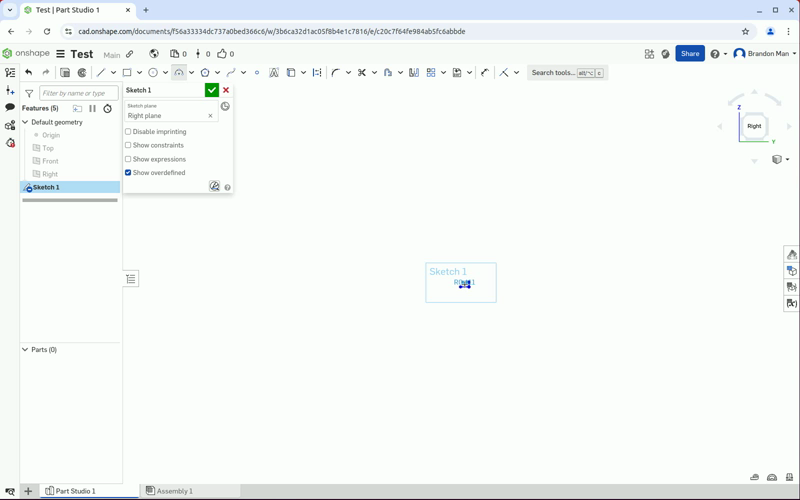
scroll(6)
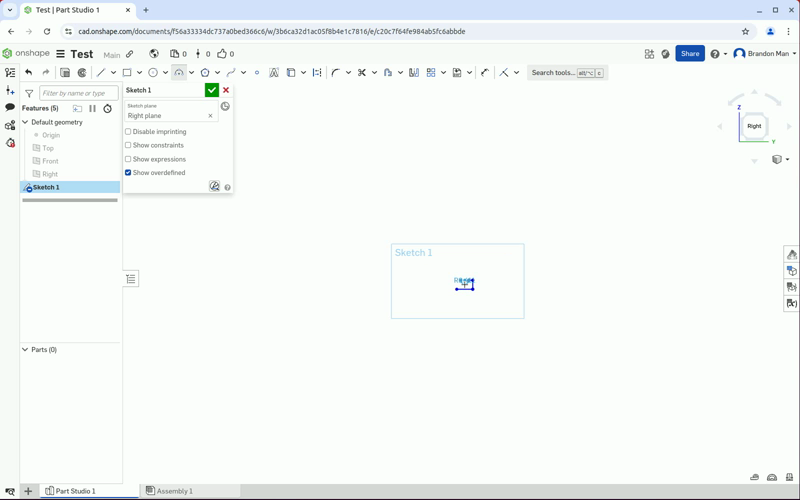
scroll(6)
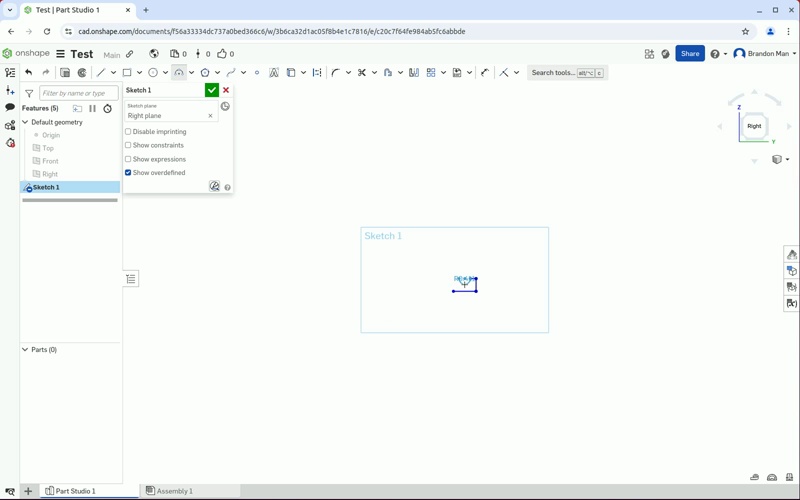
scroll(6)
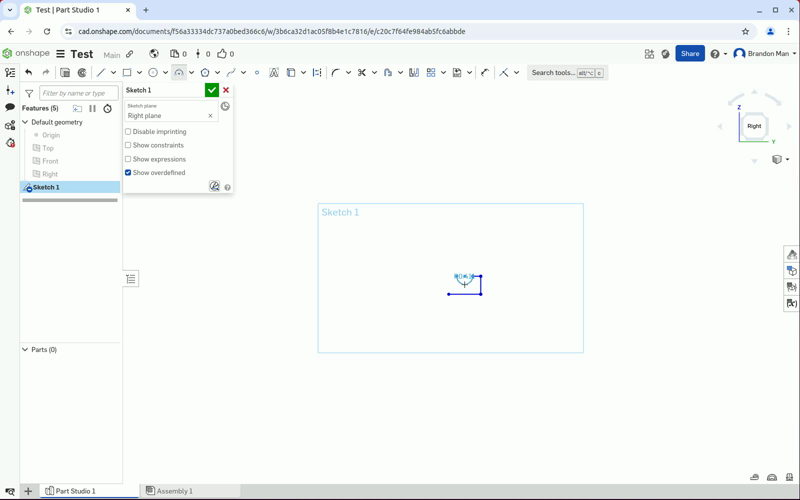
scroll(6)
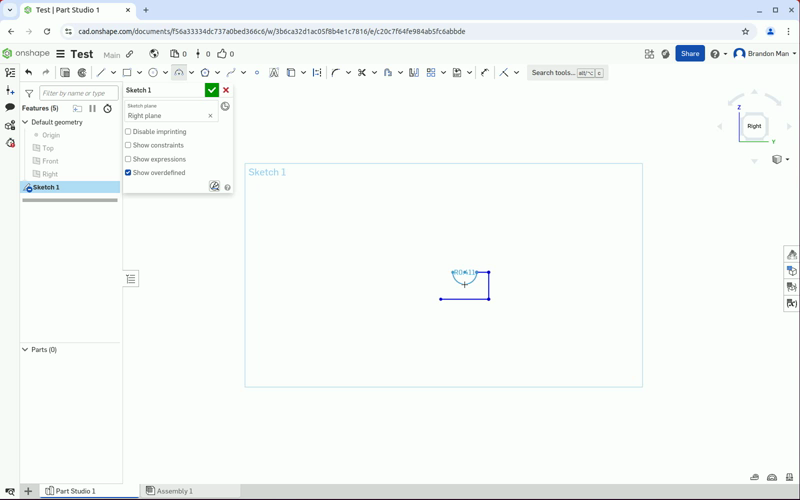
scroll(6)
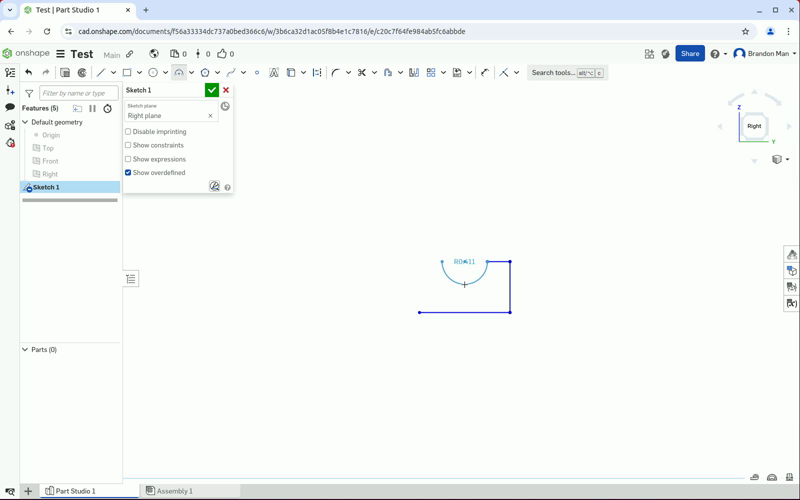
click(464, 284)
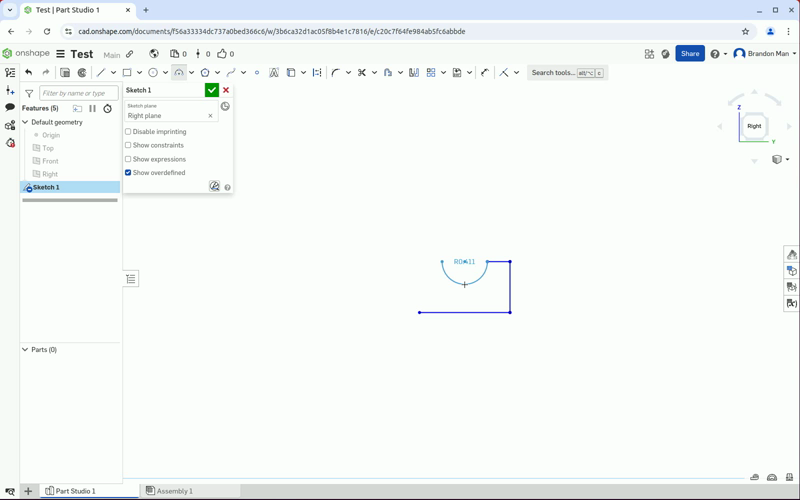
scroll(-6)
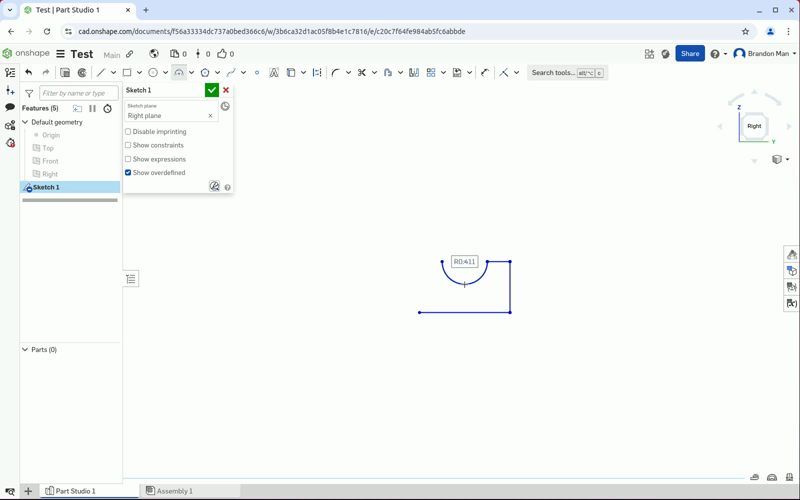
scroll(-6)
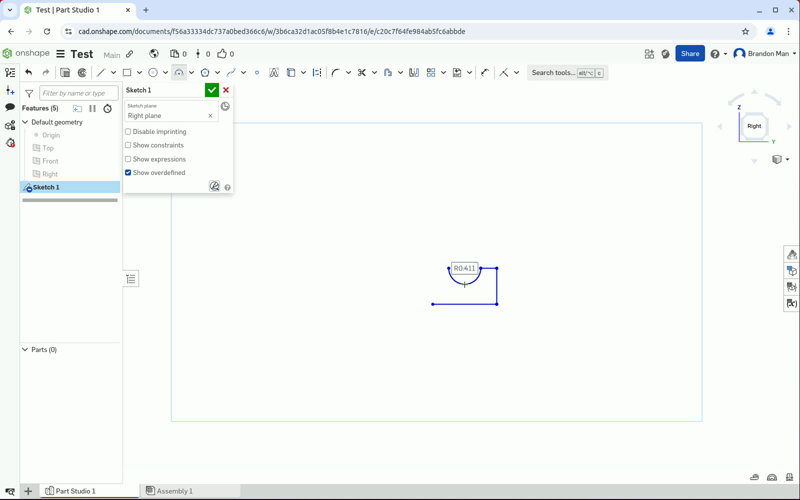
scroll(-6)
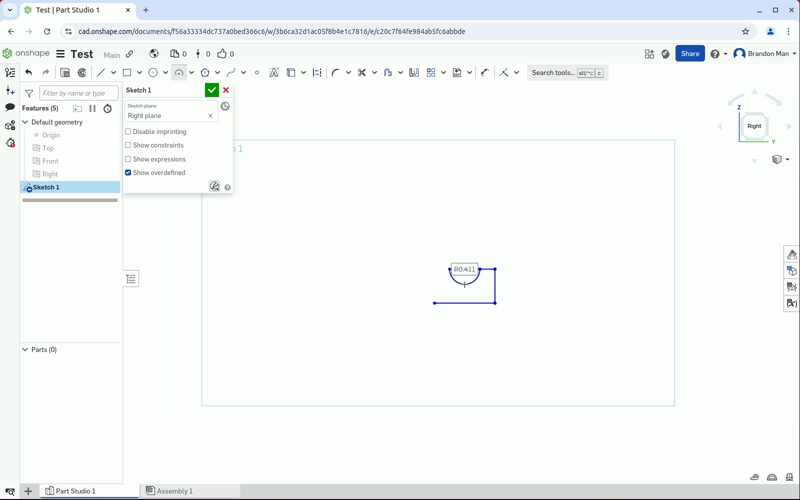
scroll(-6)
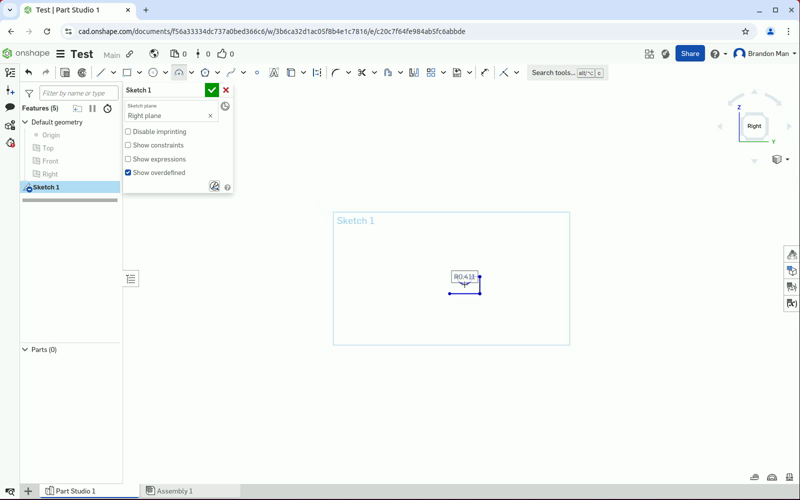
scroll(-6)
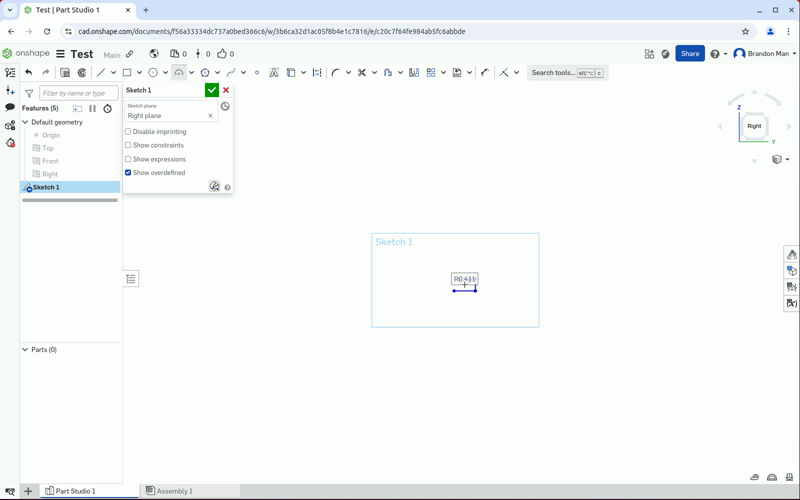
scroll(-6)
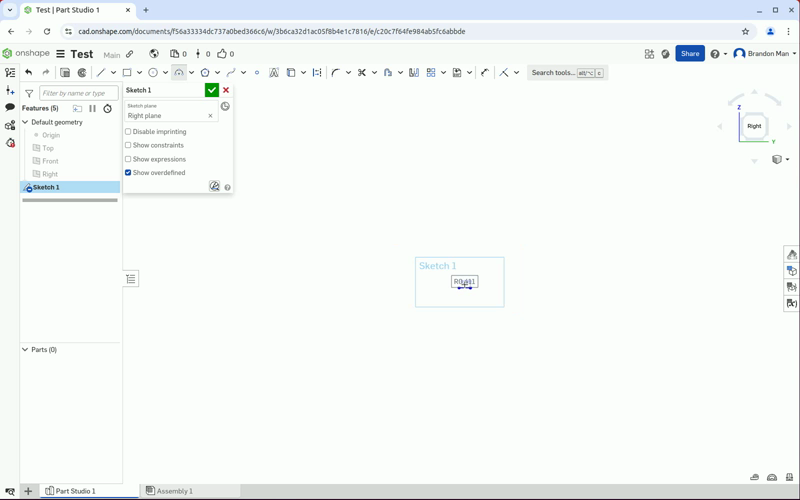
scroll(-6)
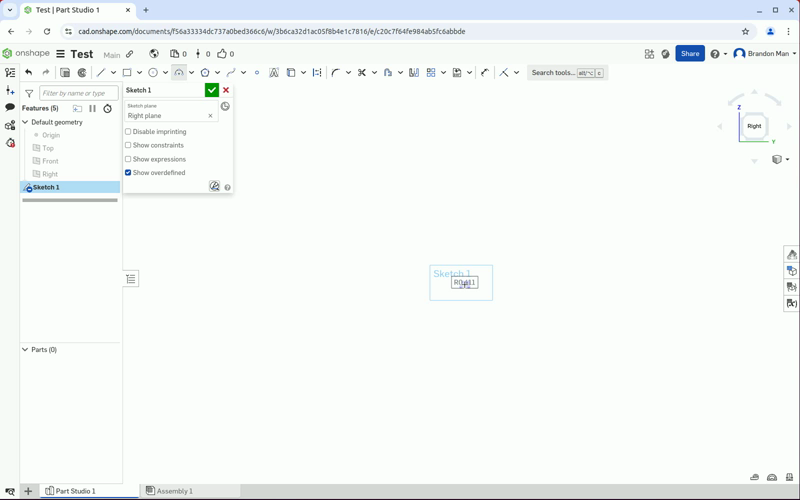
key_up(shift)
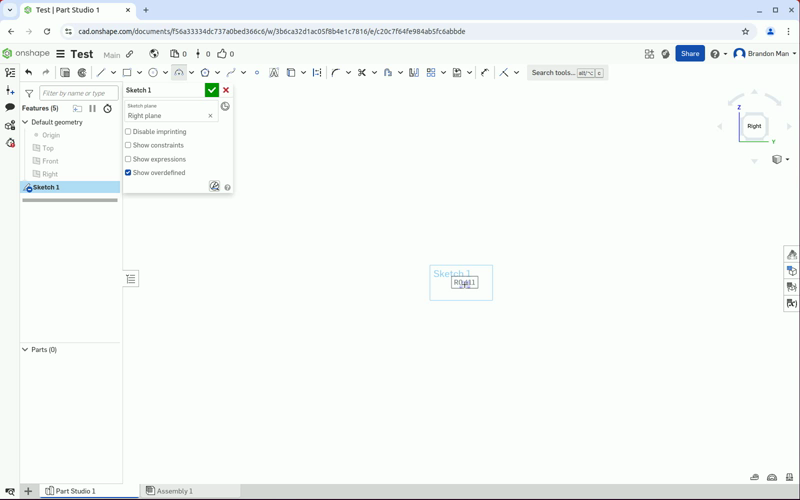
key(esc)
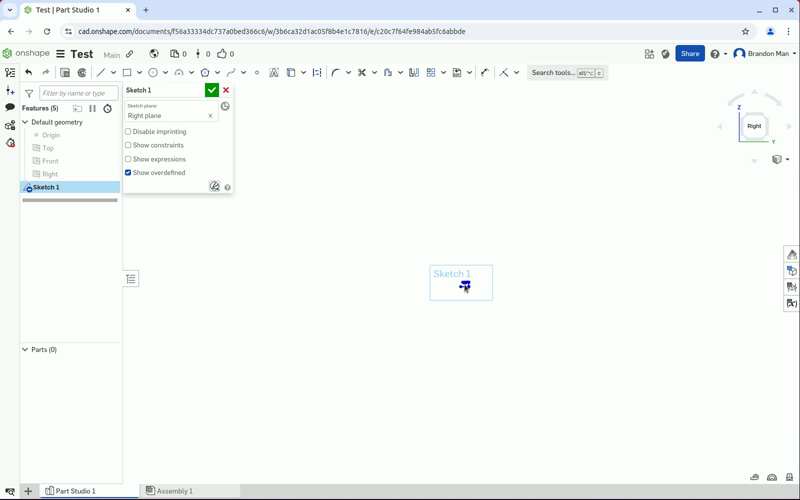
key(l)
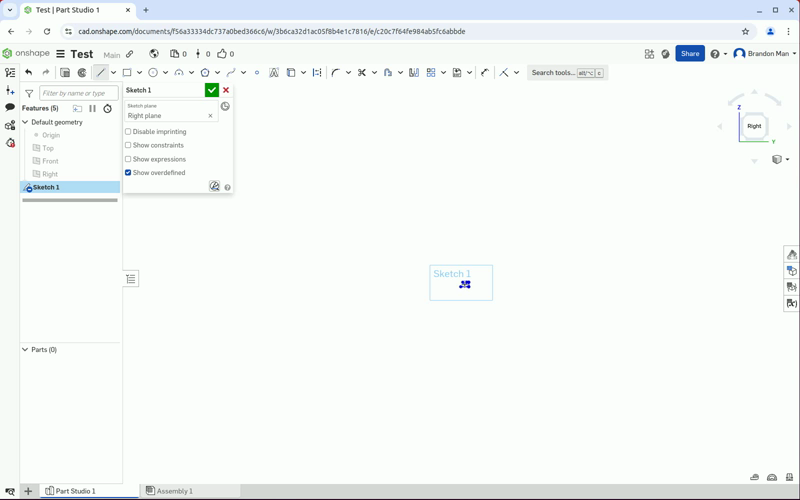
mouse_move(462, 282)
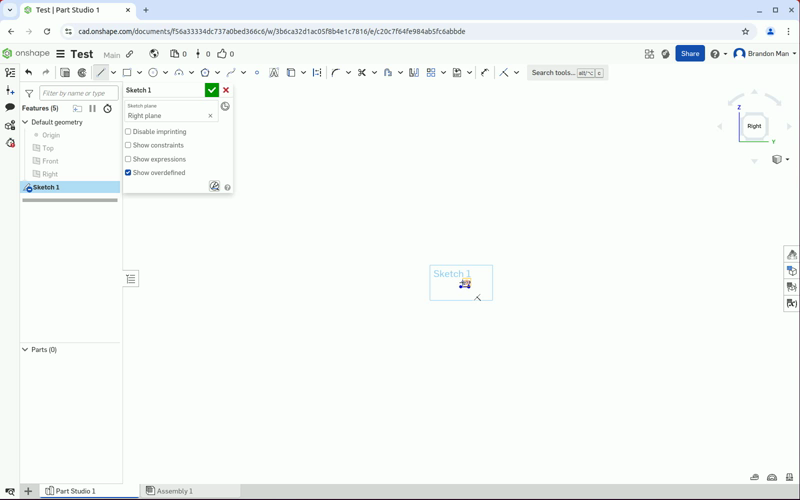
scroll(6)
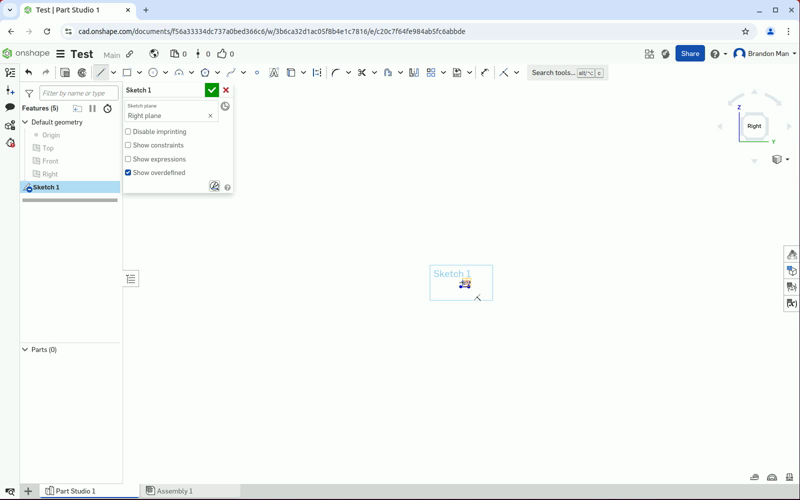
scroll(6)
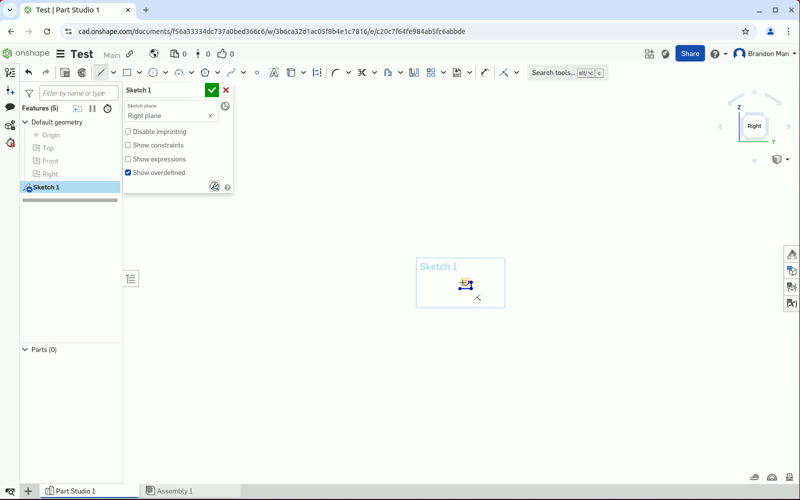
scroll(6)
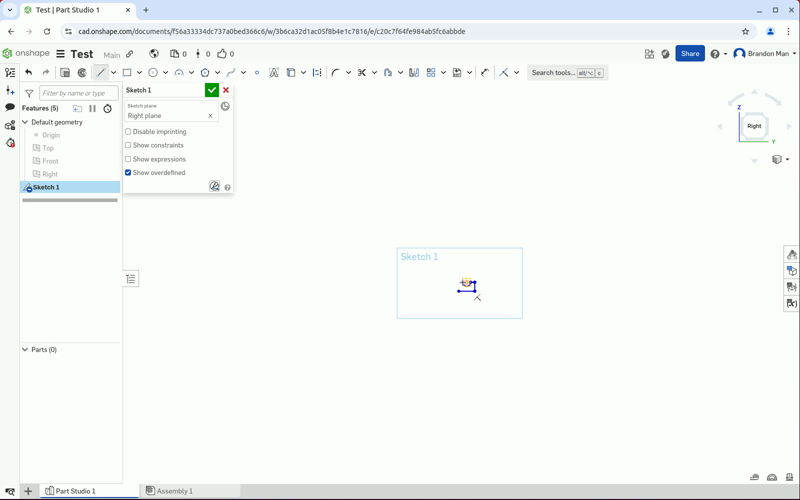
scroll(6)
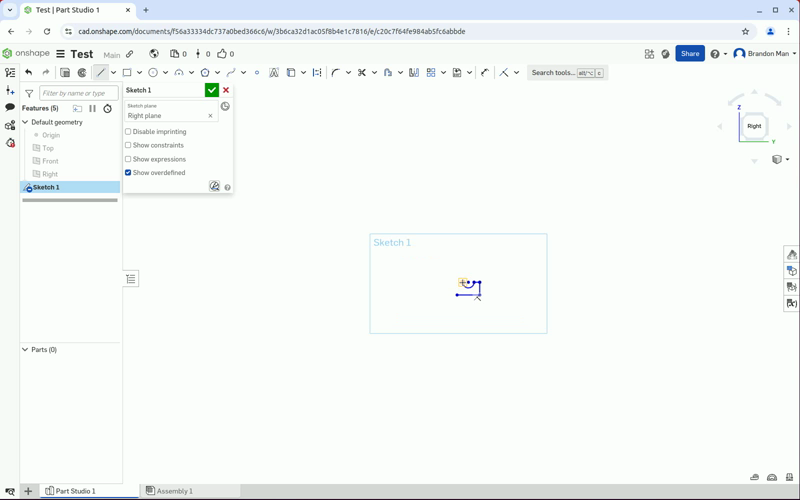
scroll(6)
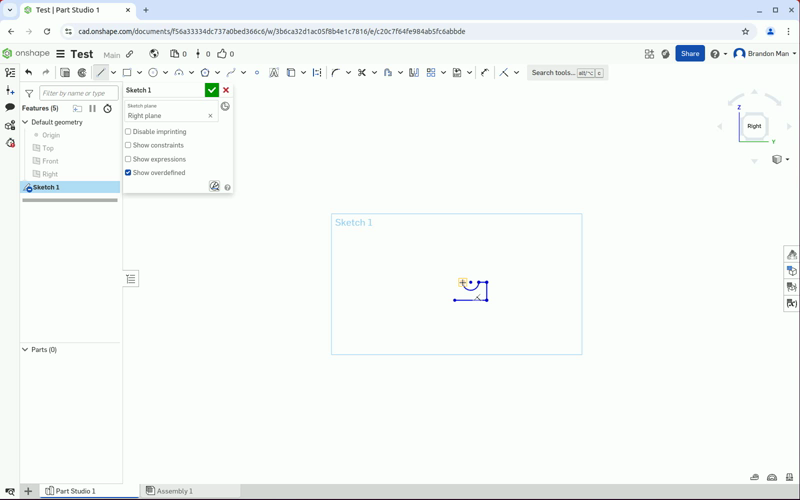
scroll(6)
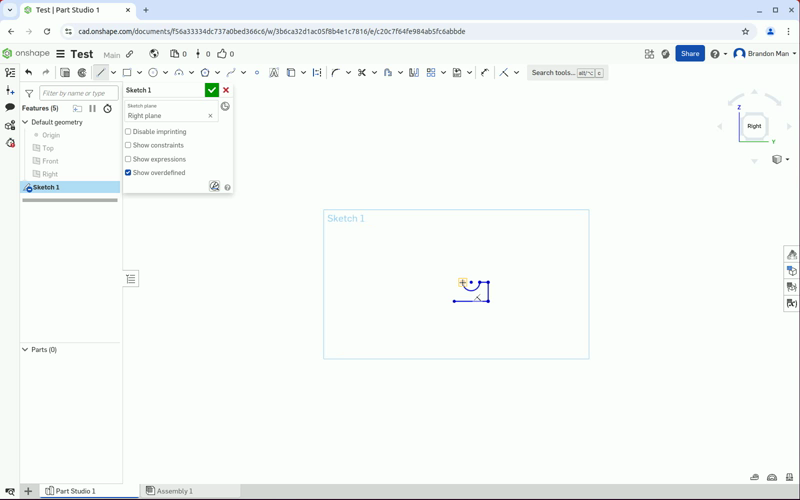
scroll(6)
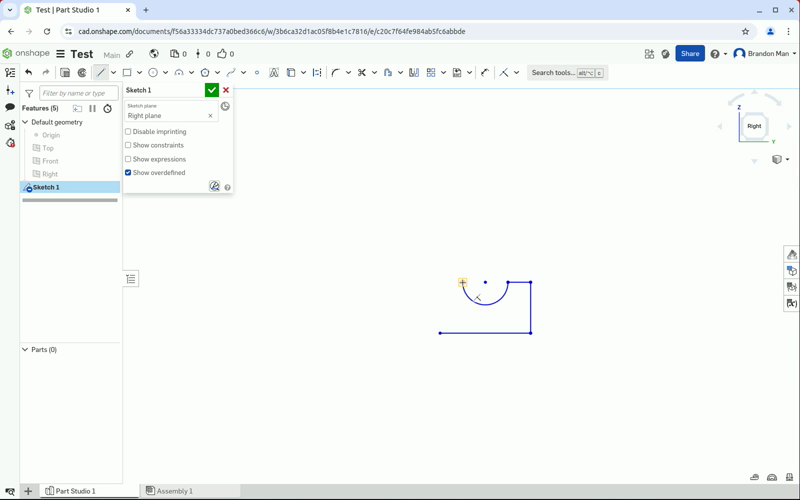
click(462, 282)
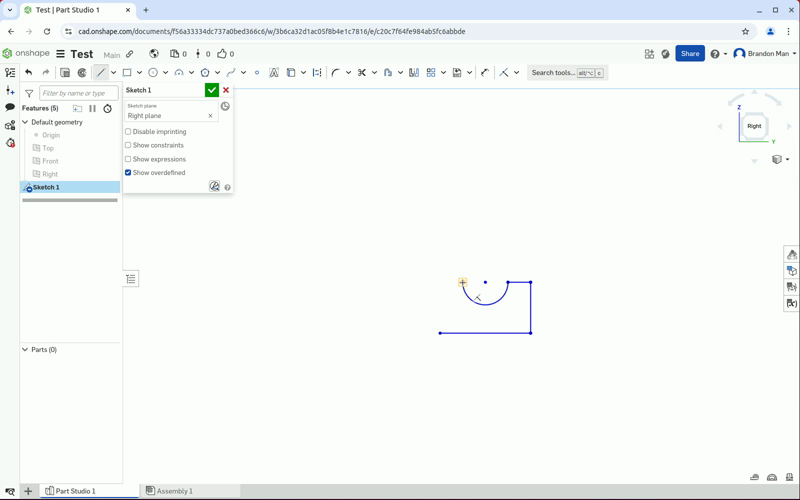
scroll(-6)
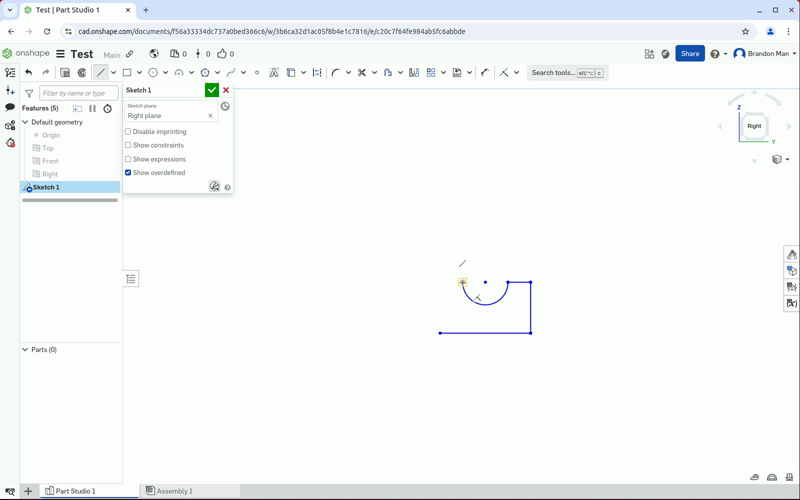
scroll(-6)
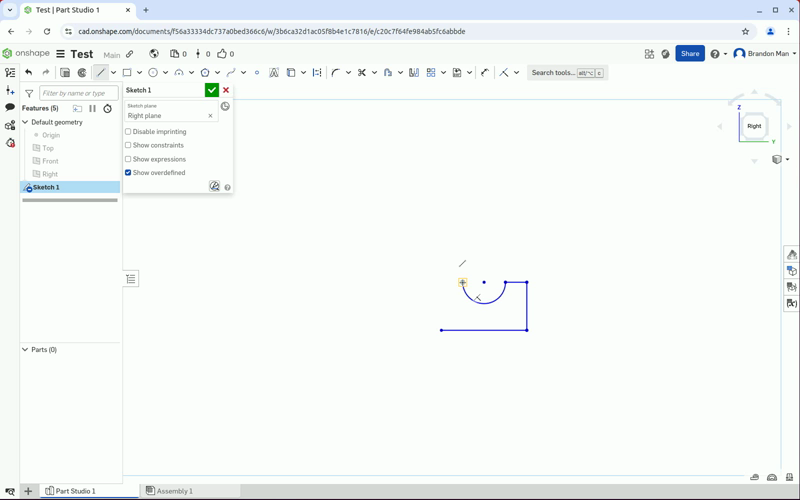
scroll(-6)
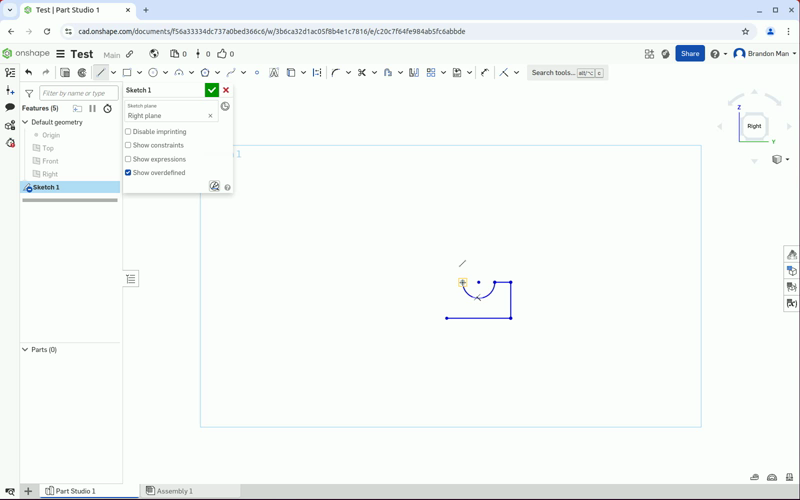
scroll(-6)
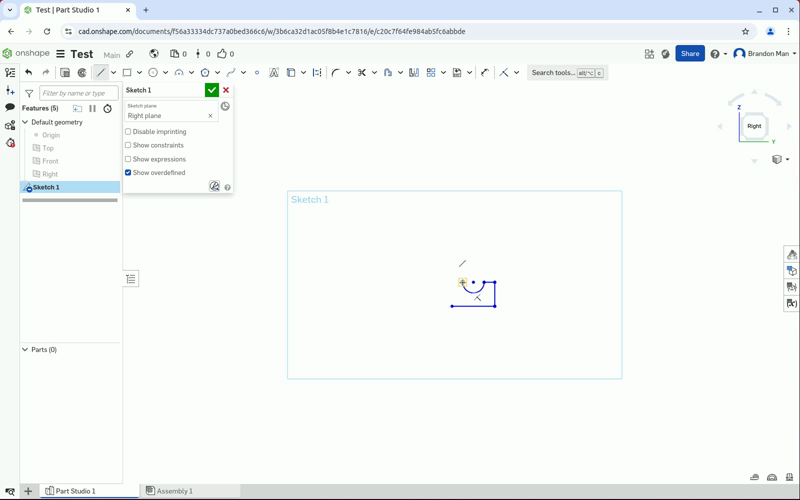
scroll(-6)
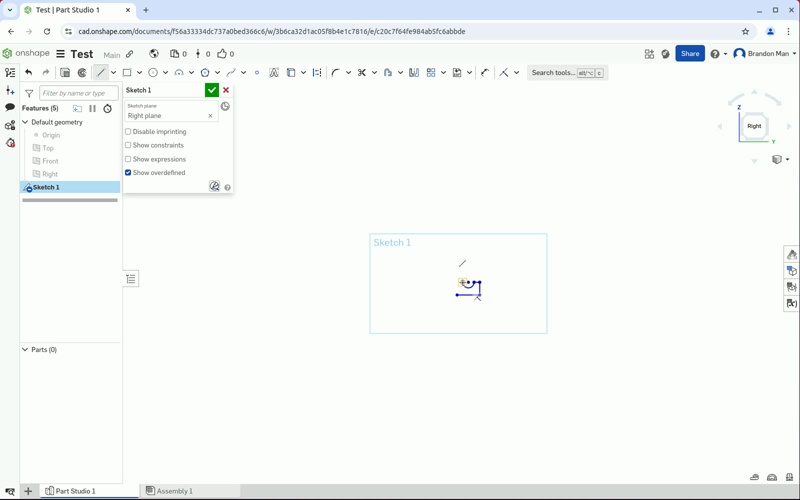
scroll(-6)
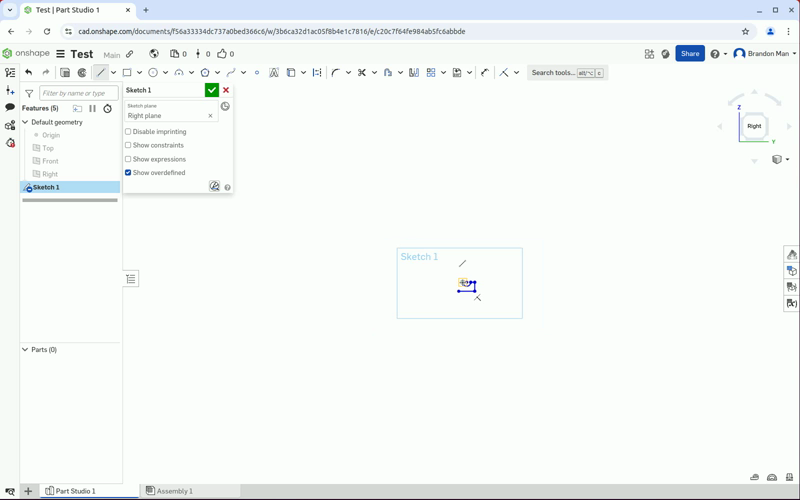
scroll(-6)
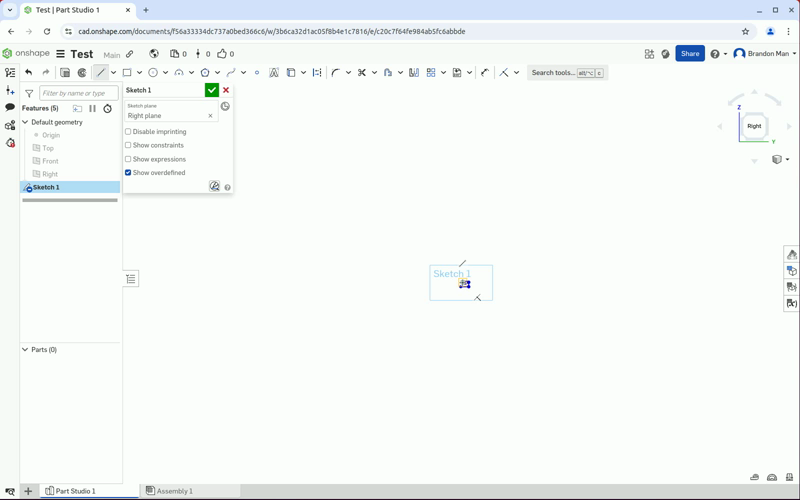
key_down(shift)
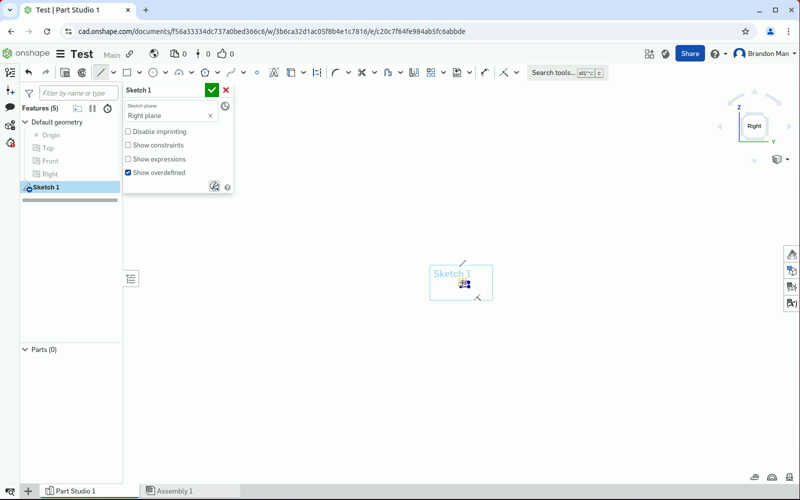
mouse_move(492, 282)
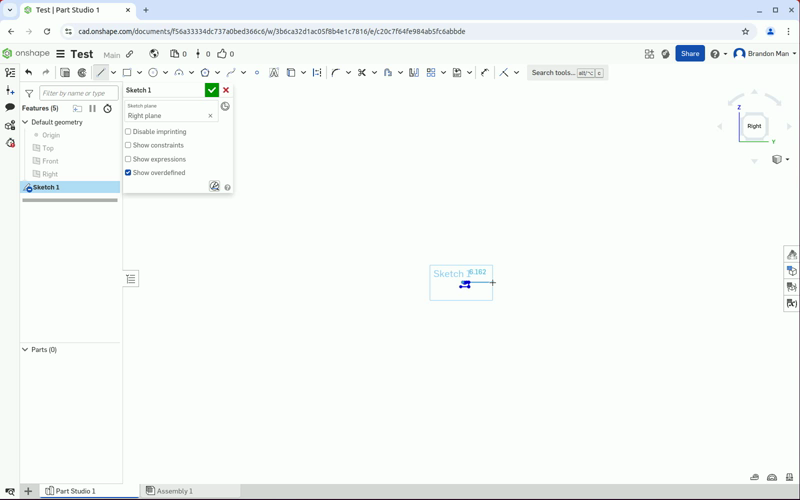
mouse_move(460, 282)
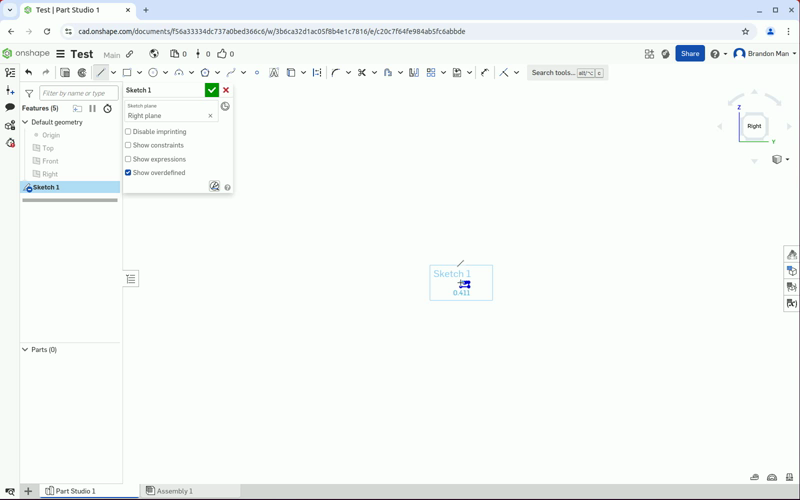
scroll(6)
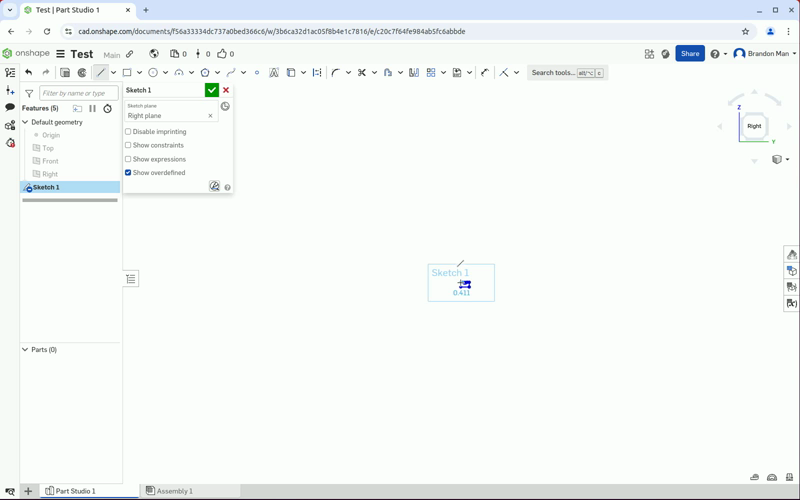
scroll(6)
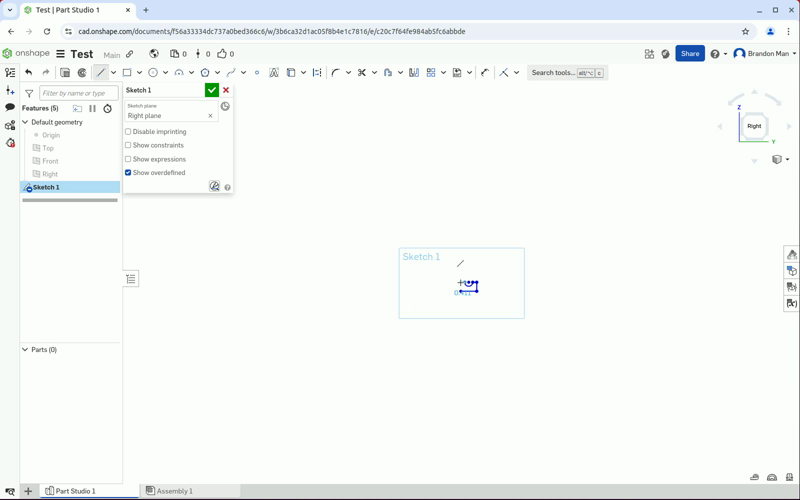
scroll(6)
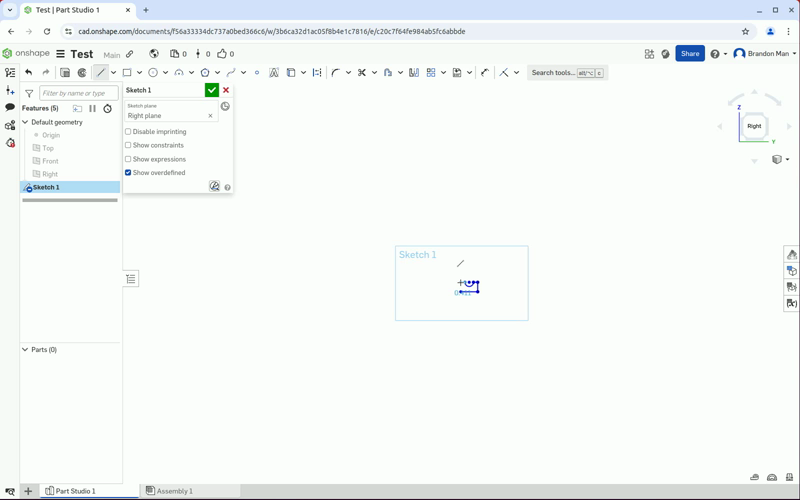
scroll(6)
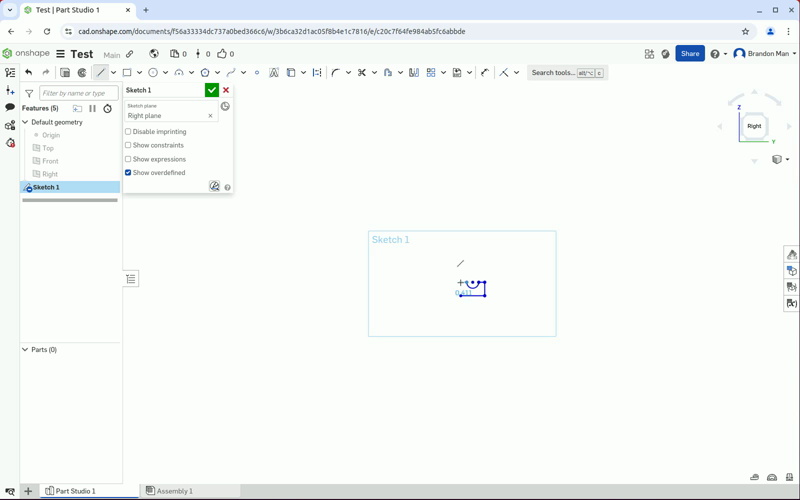
scroll(6)
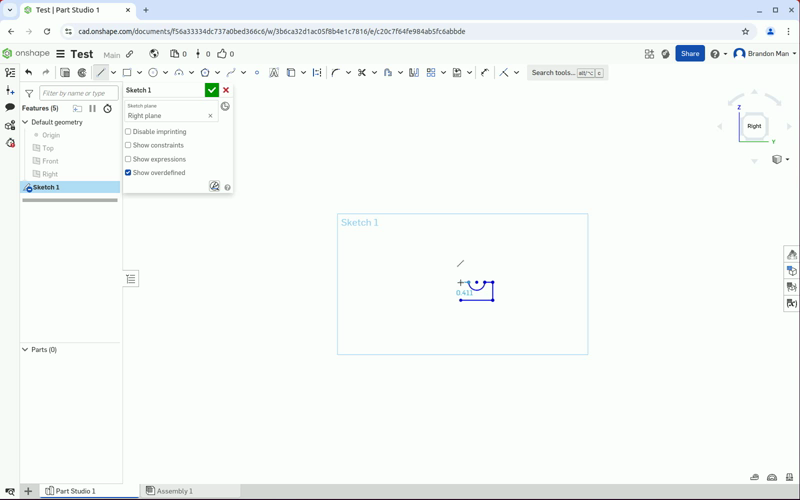
scroll(6)
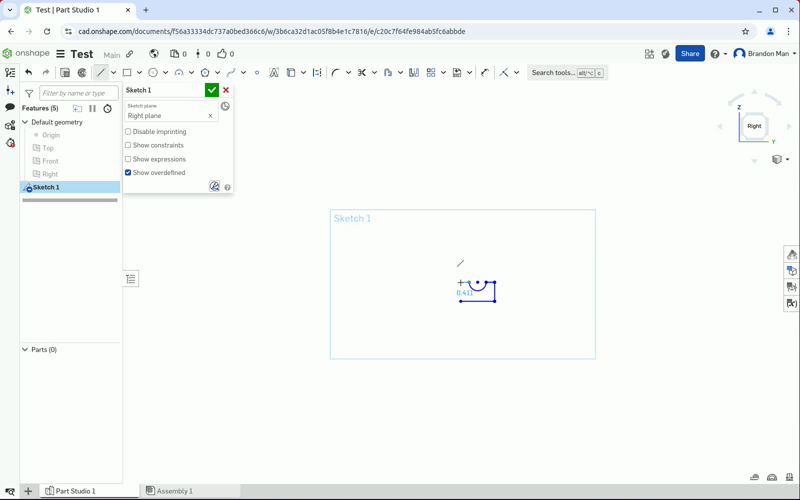
scroll(6)
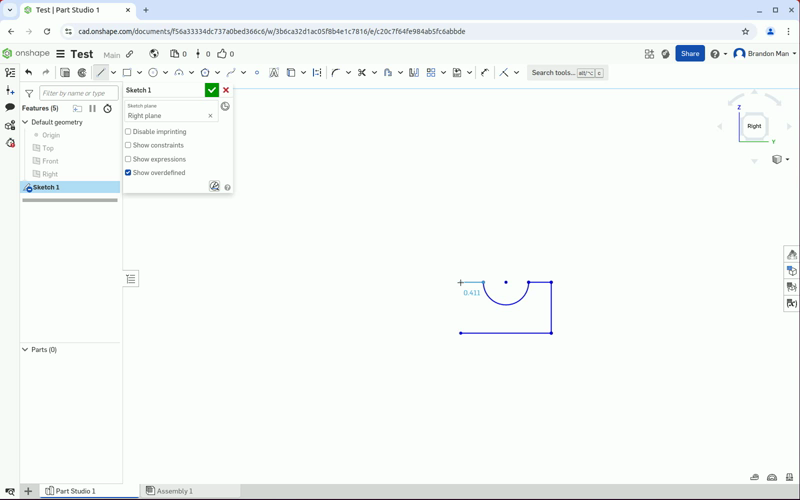
click(460, 282)
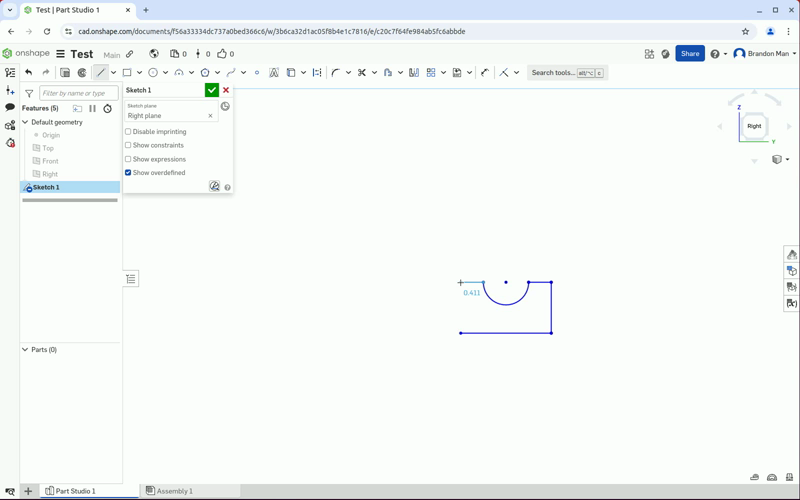
scroll(-6)
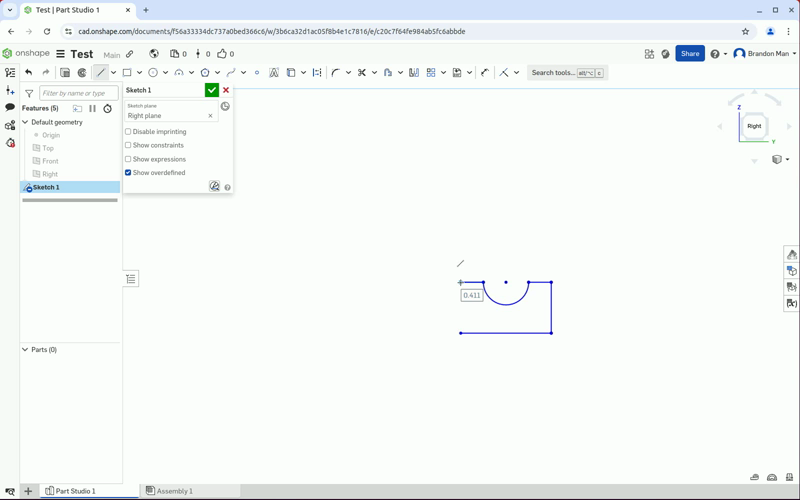
scroll(-6)
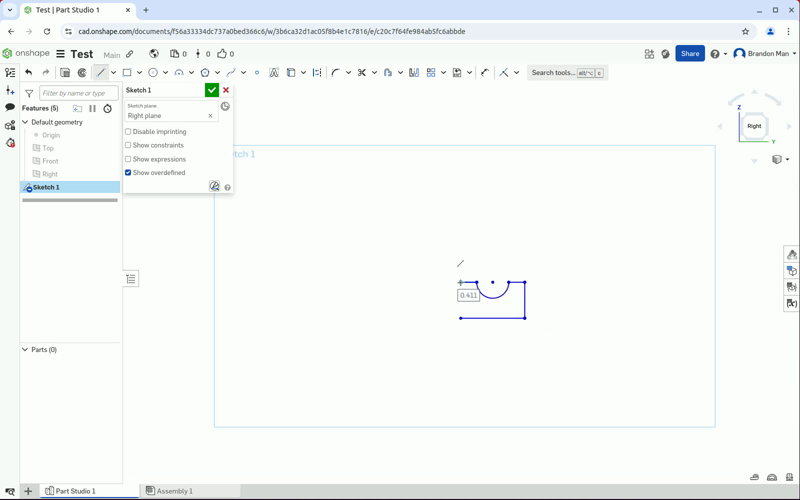
scroll(-6)
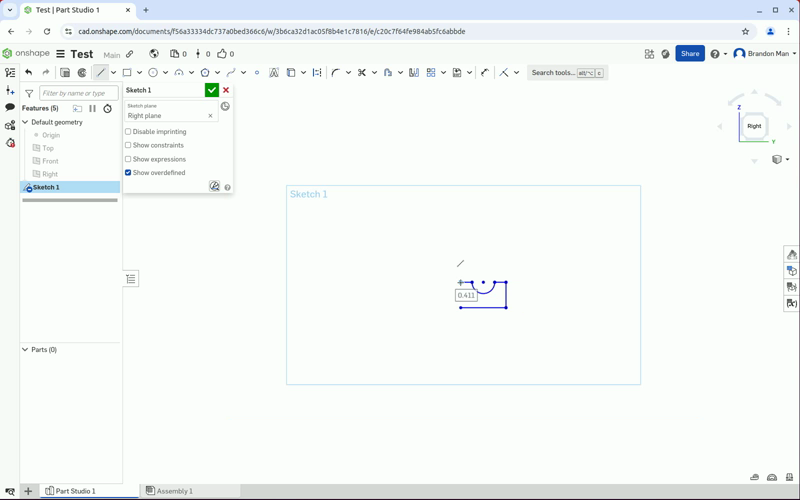
scroll(-6)
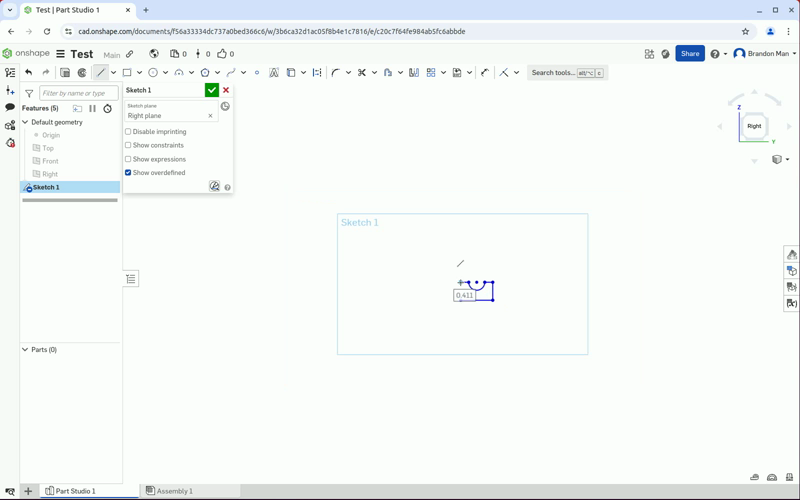
scroll(-6)
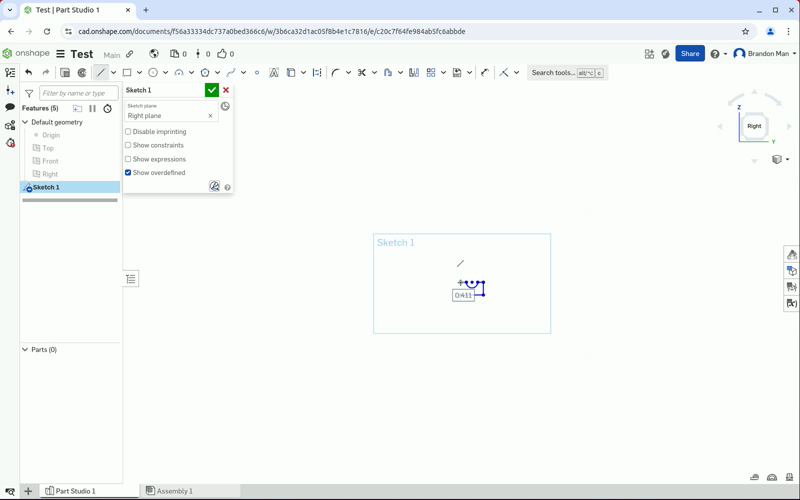
scroll(-6)
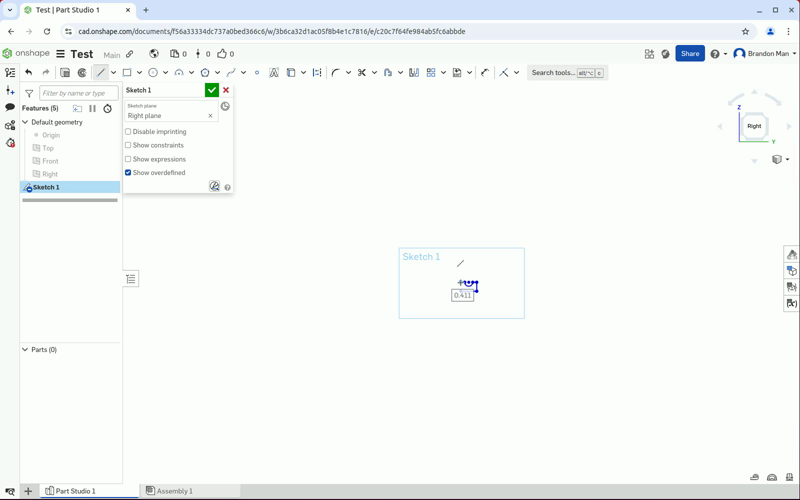
scroll(-6)
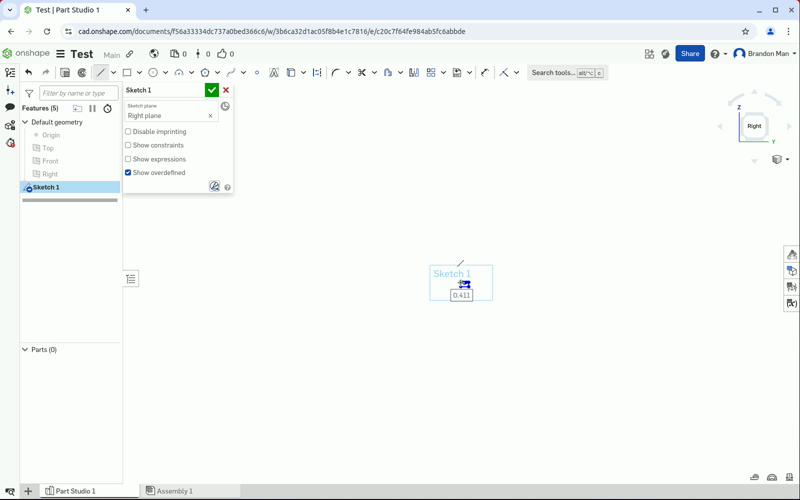
key_up(shift)
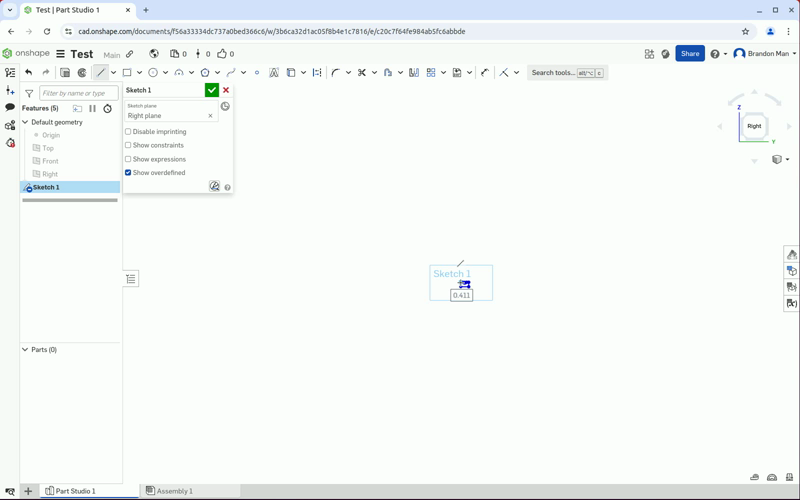
mouse_move(490, 282)
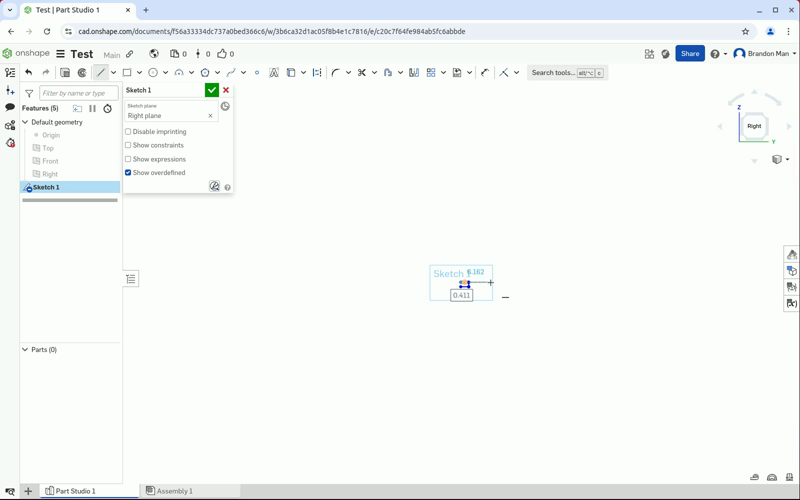
key_down(shift)
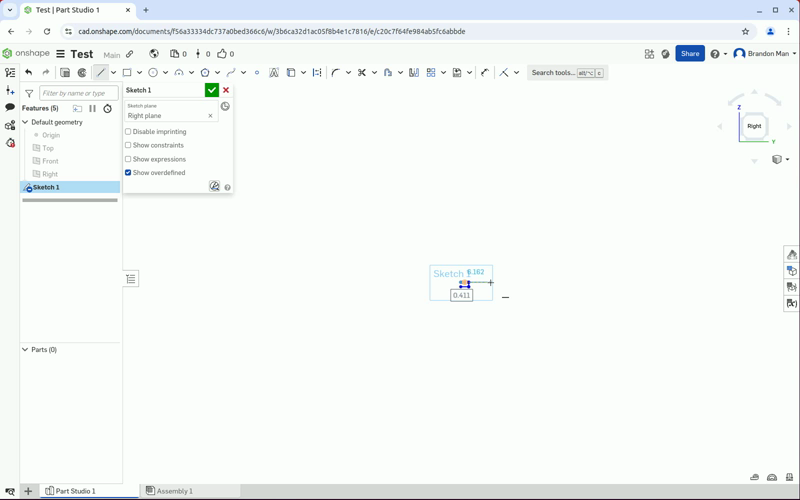
mouse_move(460, 286)
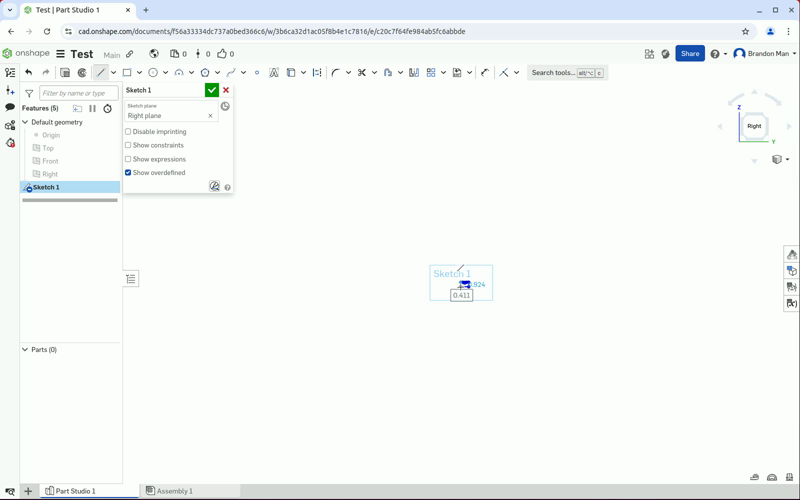
scroll(6)
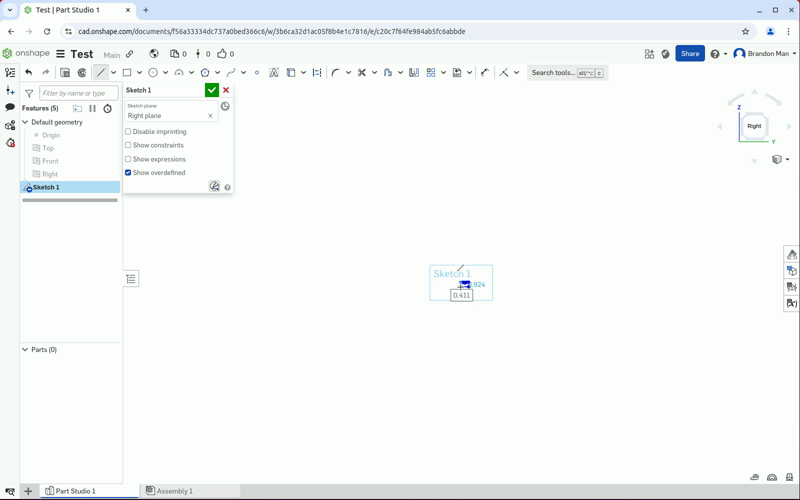
scroll(6)
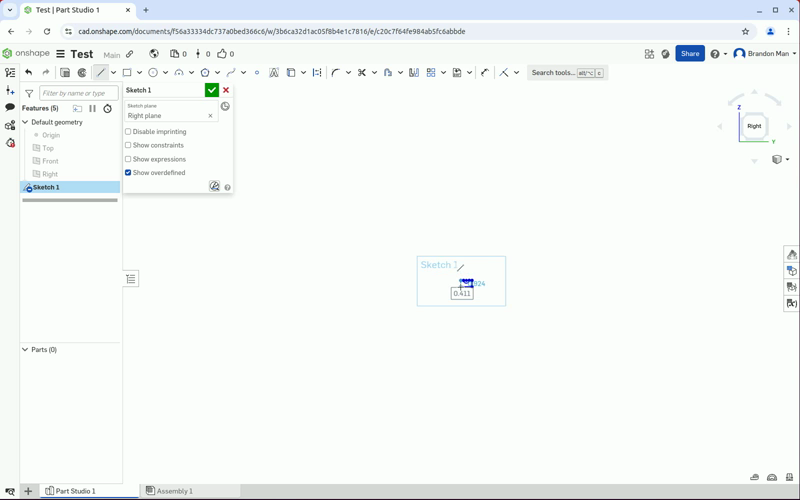
scroll(6)
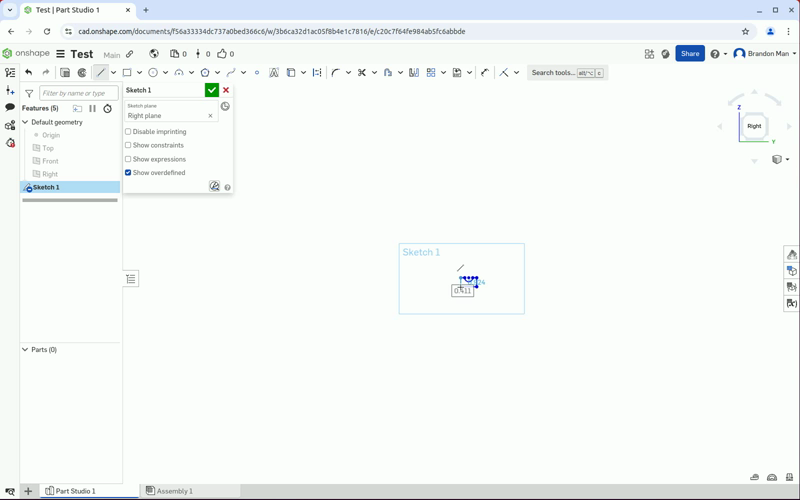
scroll(6)
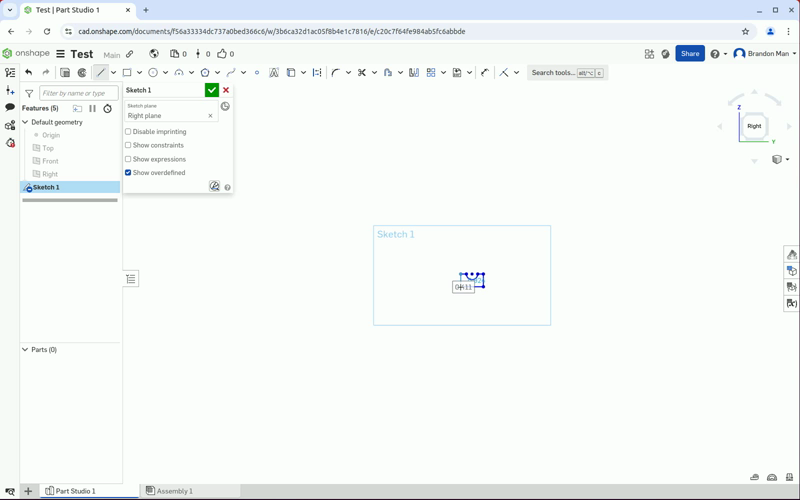
scroll(6)
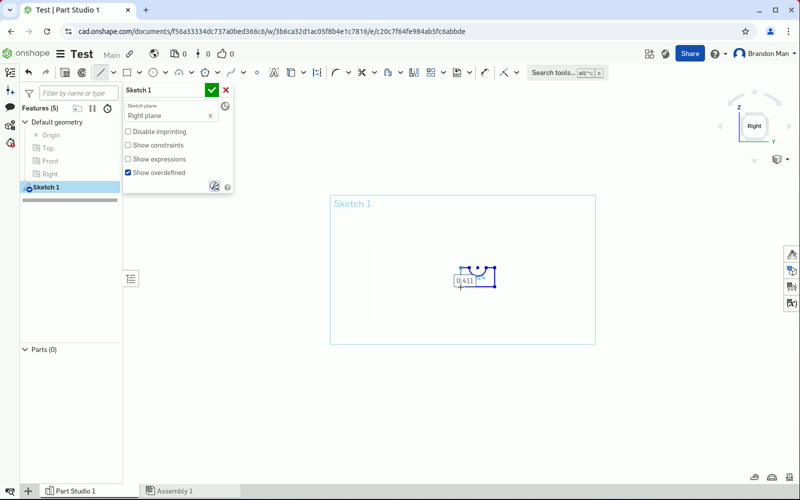
scroll(6)
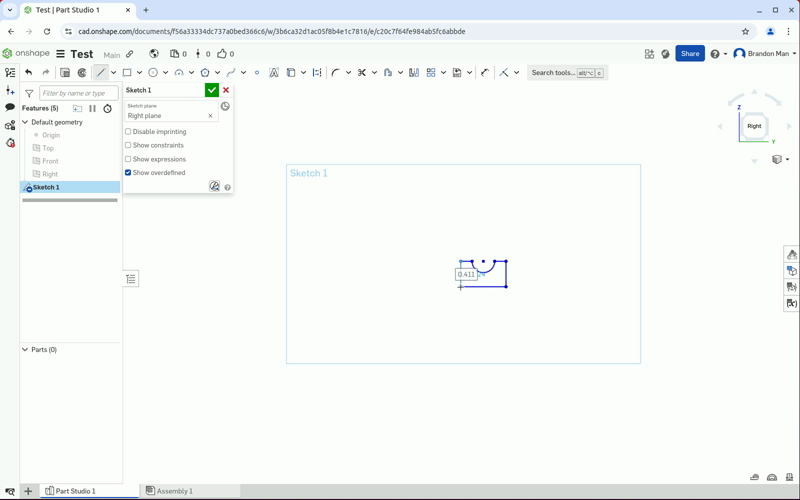
scroll(6)
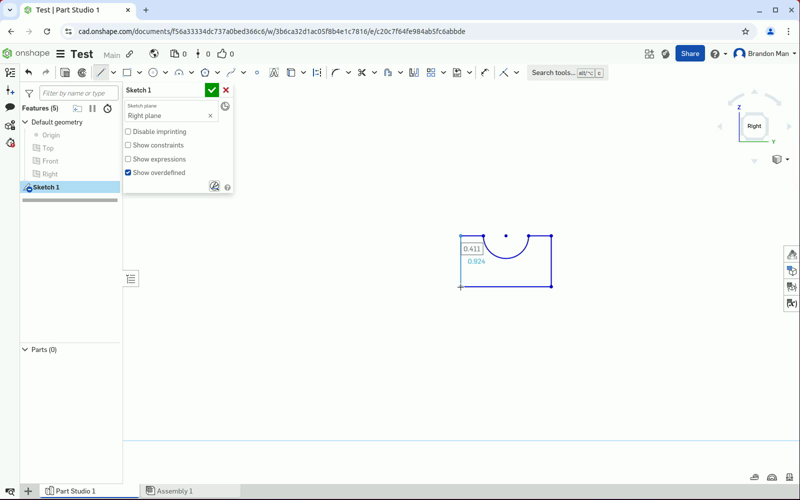
key_up(shift)
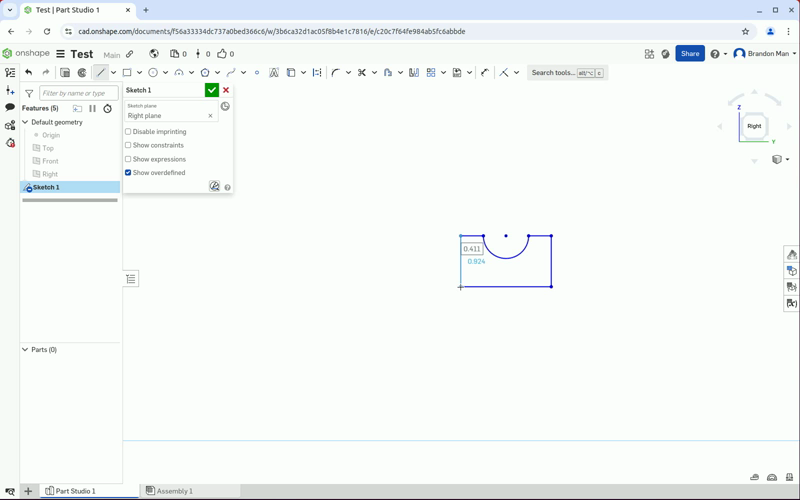
click(460, 286)
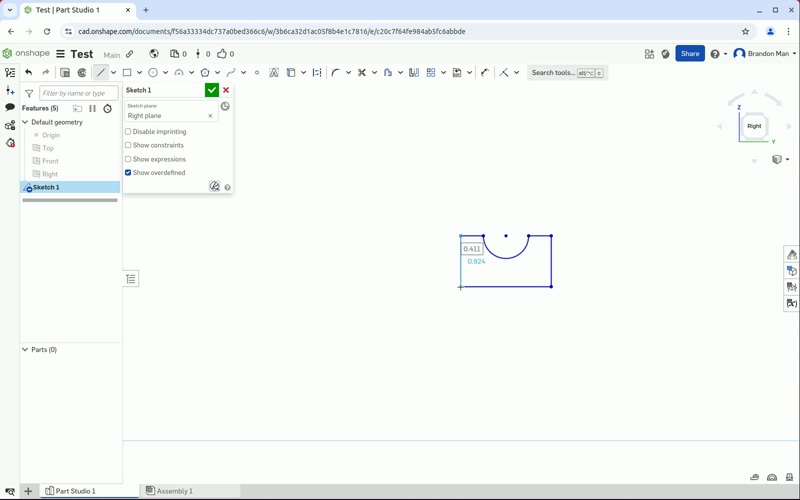
scroll(-6)
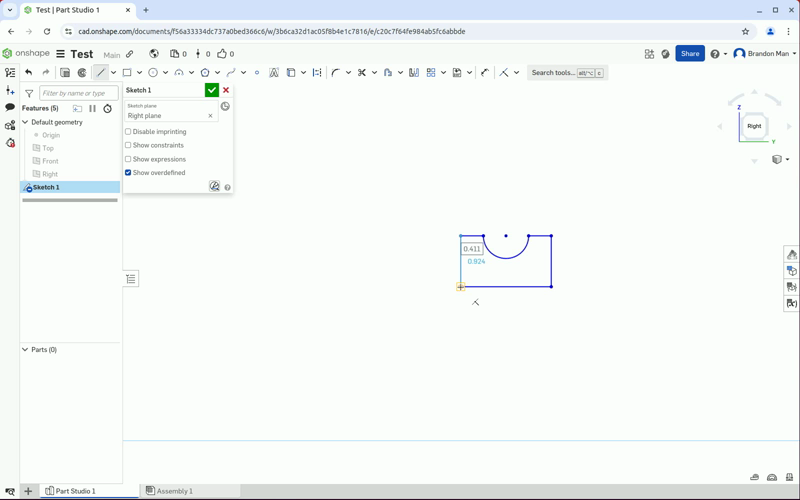
scroll(-6)
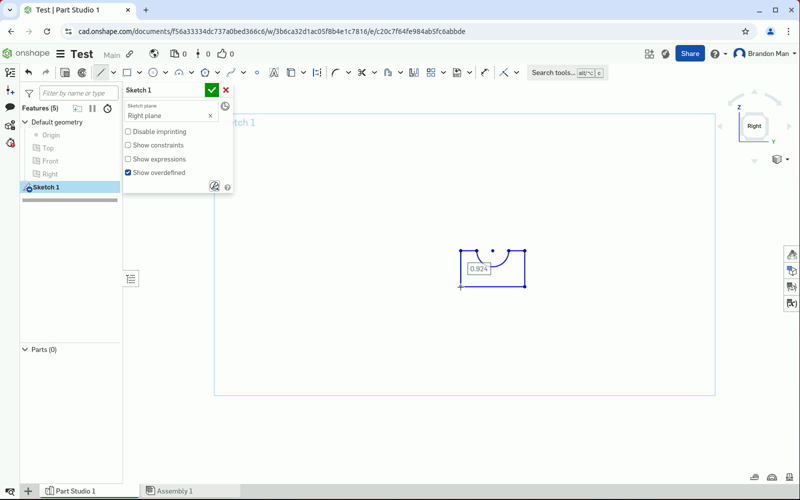
scroll(-6)
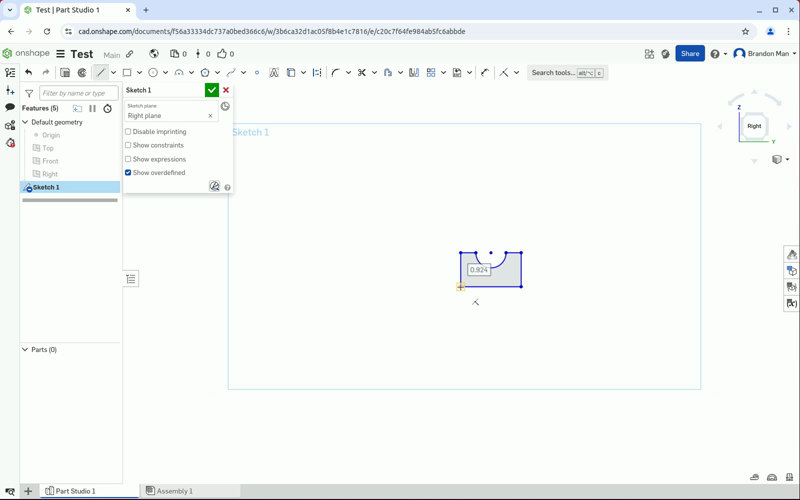
scroll(-6)
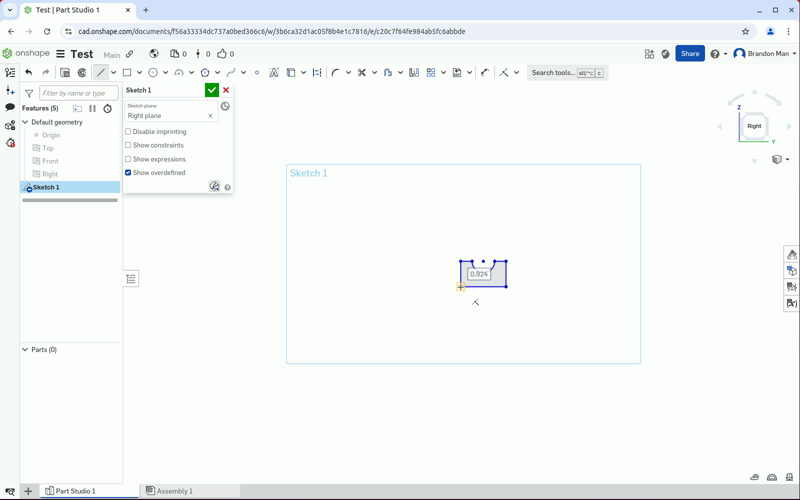
scroll(-6)
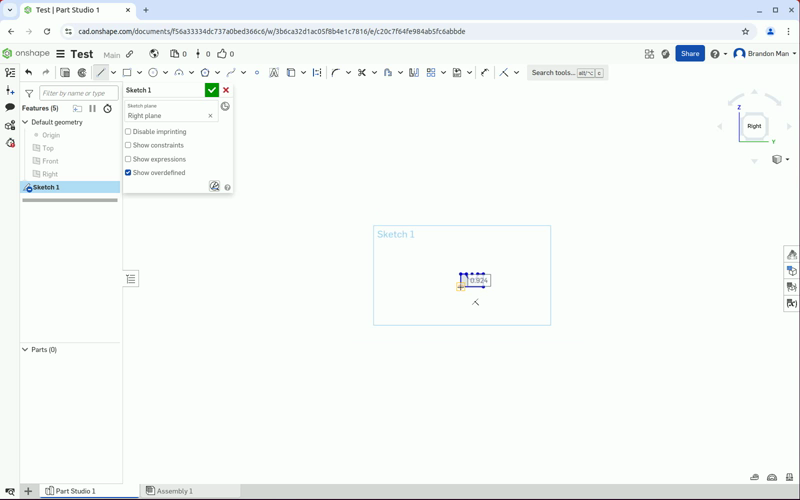
scroll(-6)
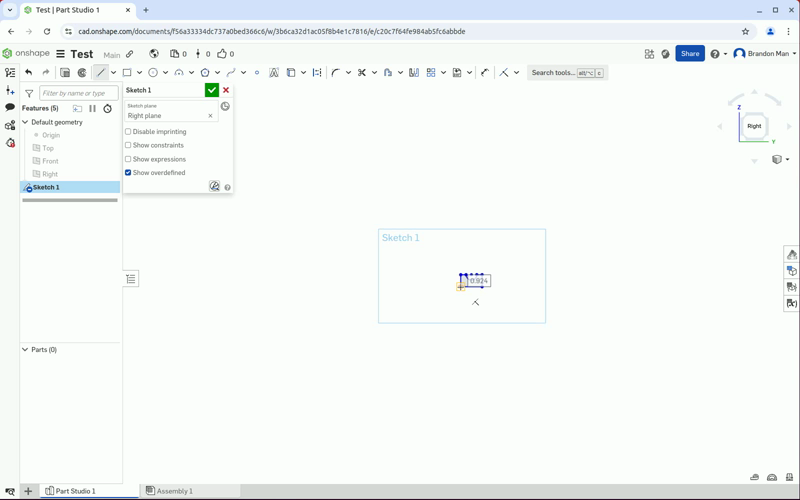
scroll(-6)
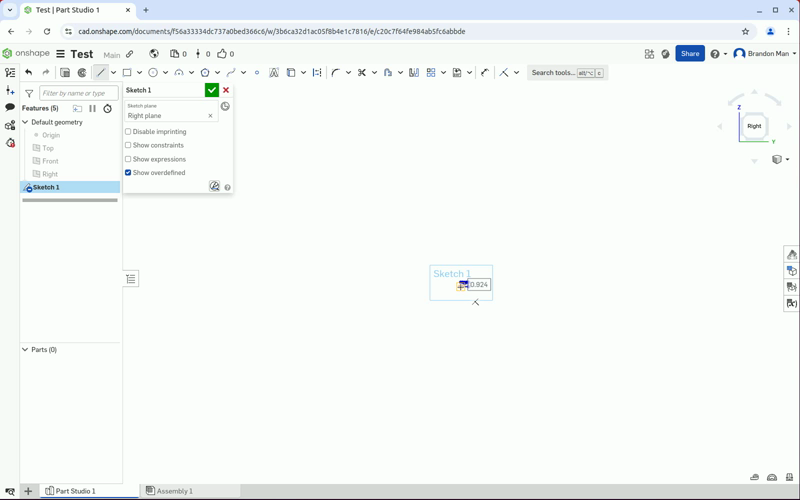
key(esc)
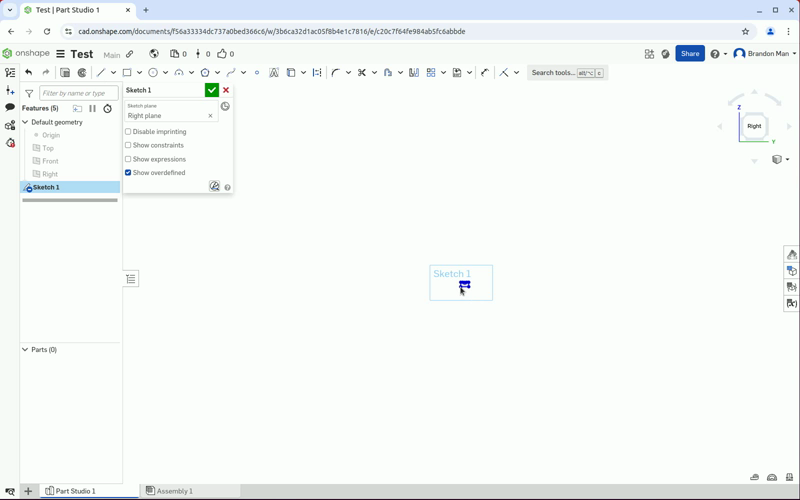
key(c)
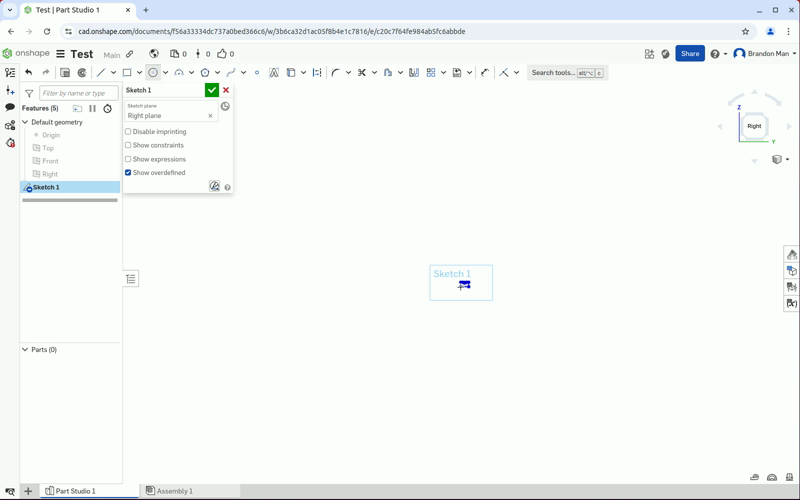
key_down(shift)
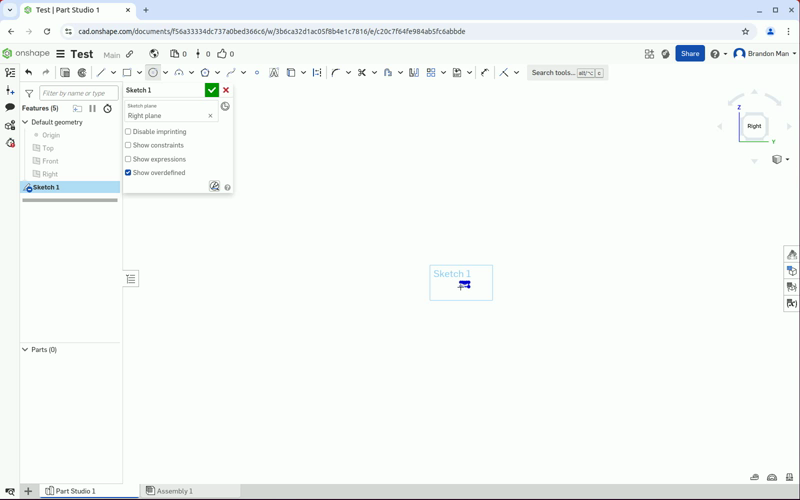
mouse_move(461, 284)
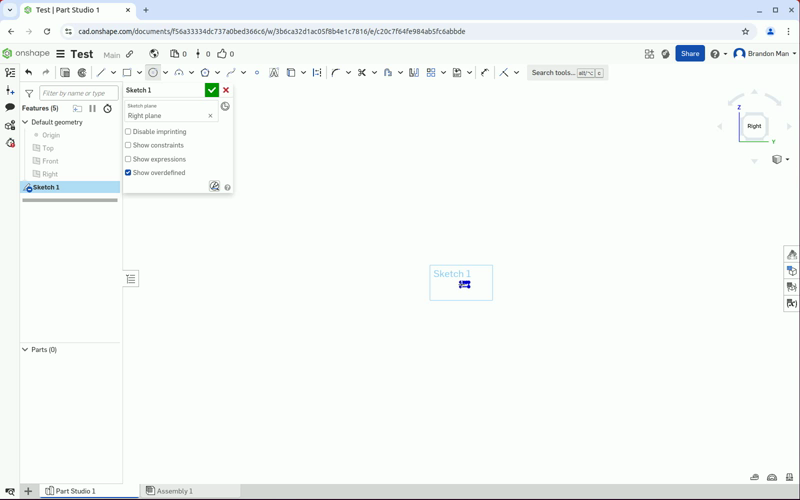
scroll(6)
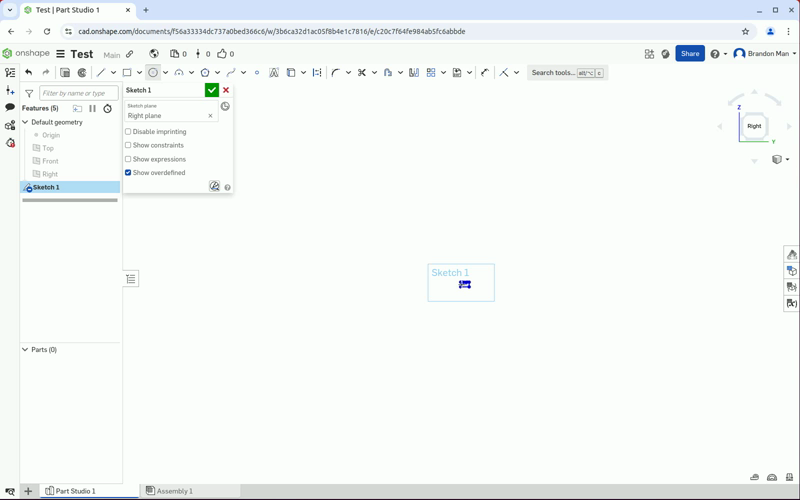
scroll(6)
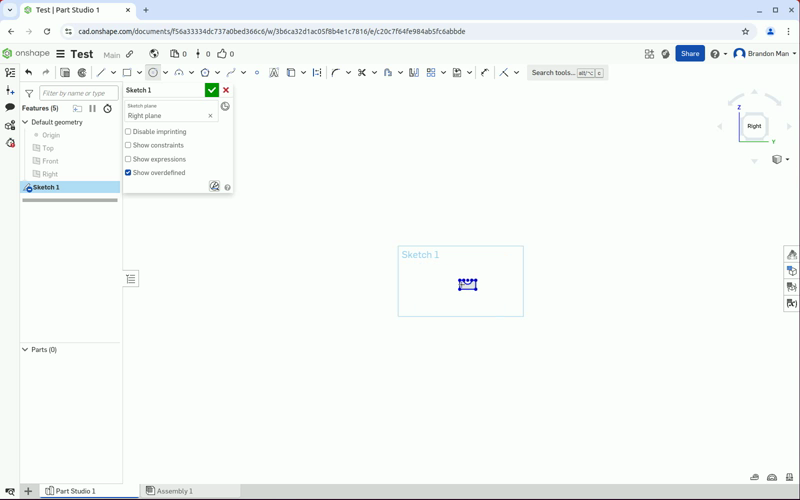
scroll(6)
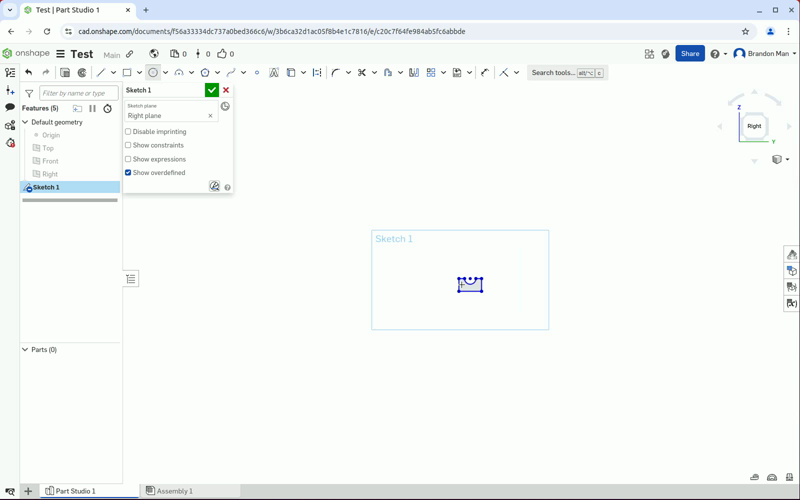
scroll(6)
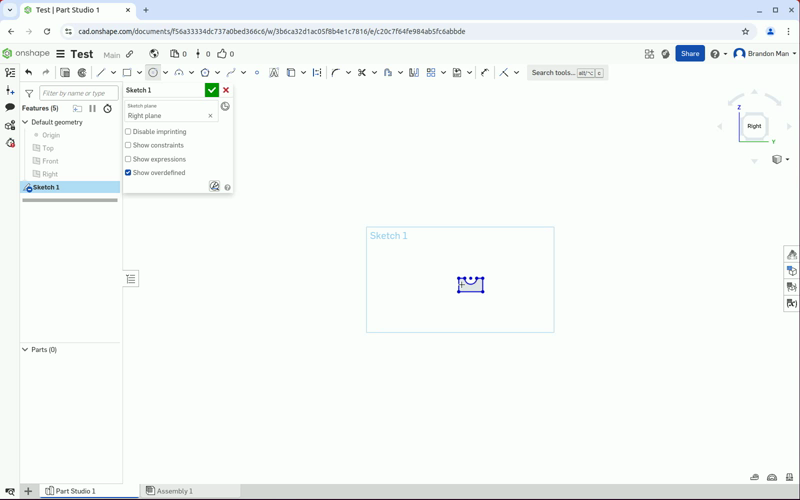
scroll(6)
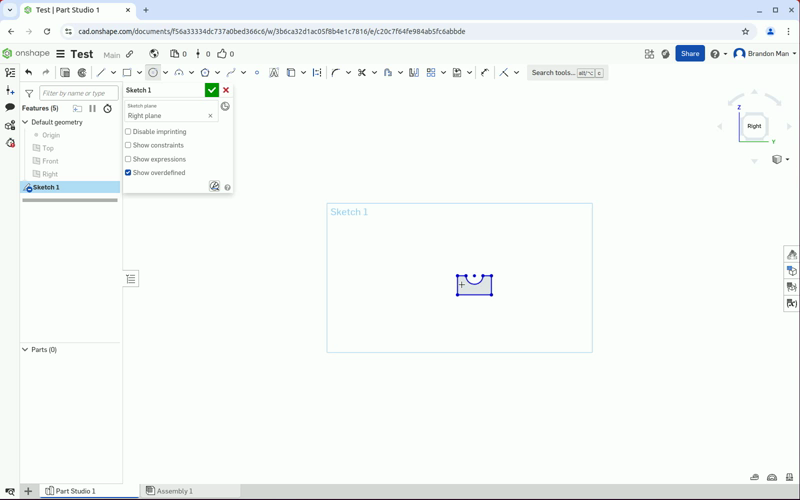
scroll(6)
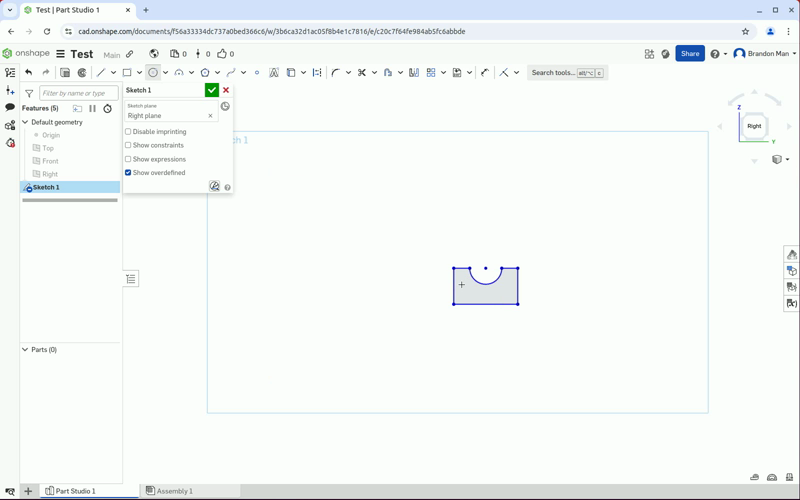
scroll(6)
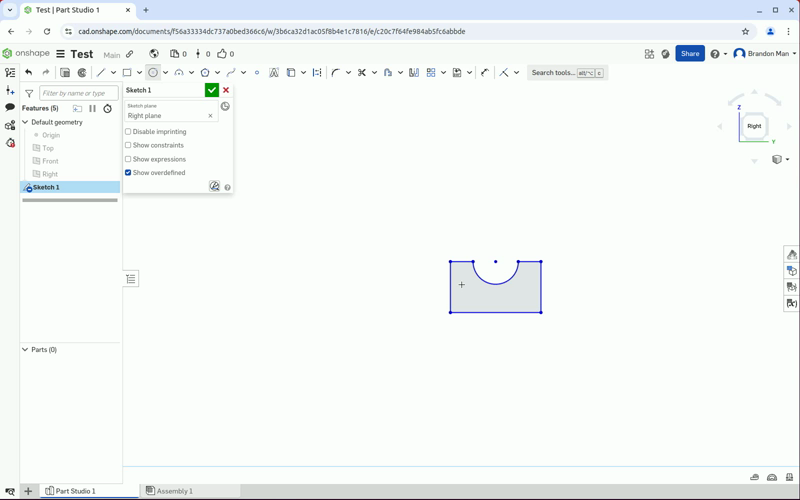
click(461, 284)
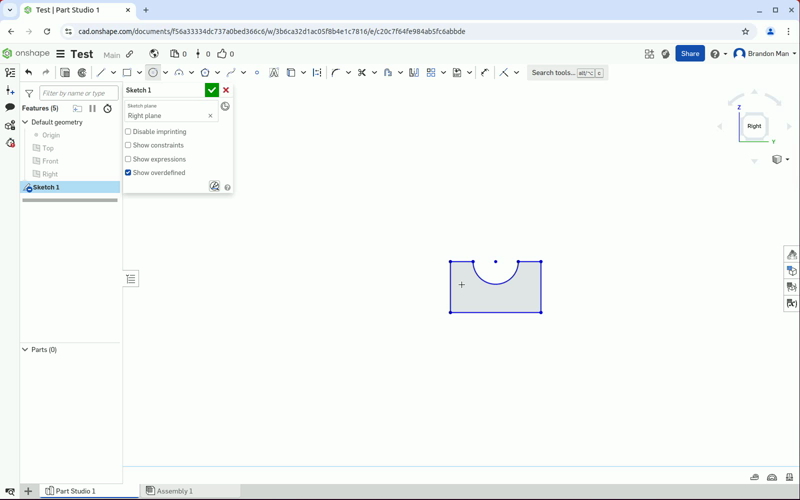
scroll(-6)
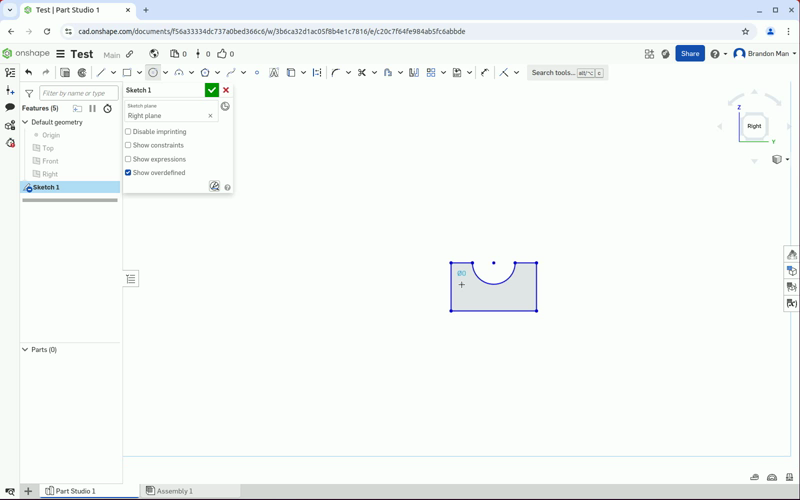
scroll(-6)
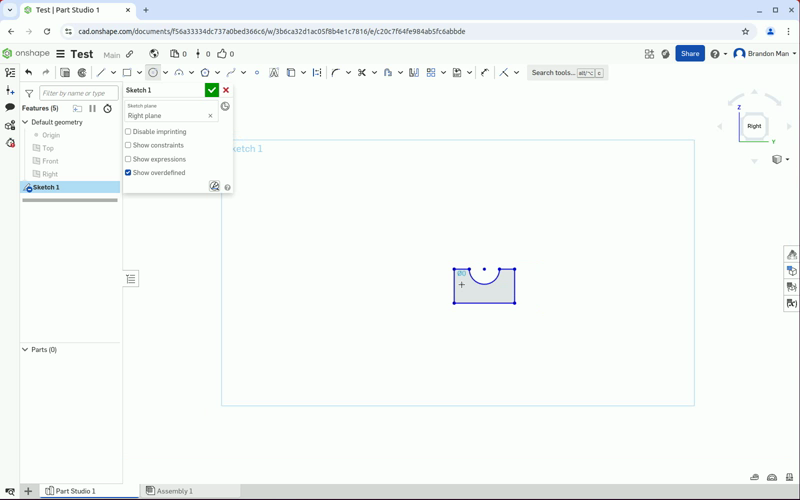
scroll(-6)
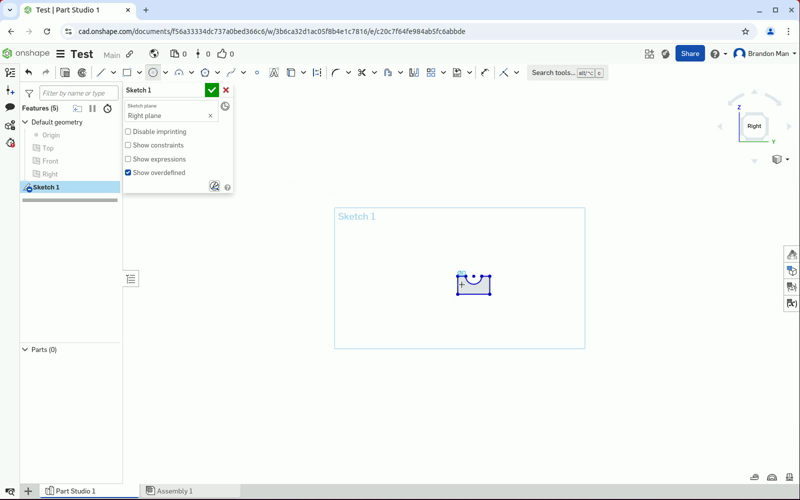
scroll(-6)
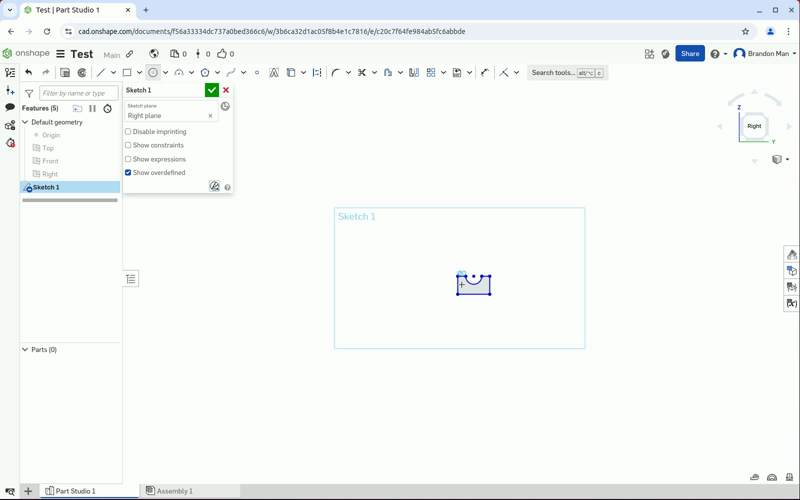
scroll(-6)
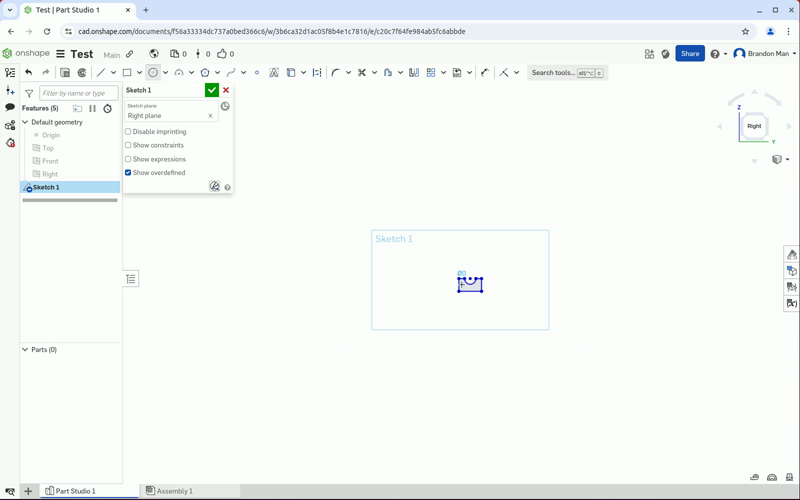
scroll(-6)
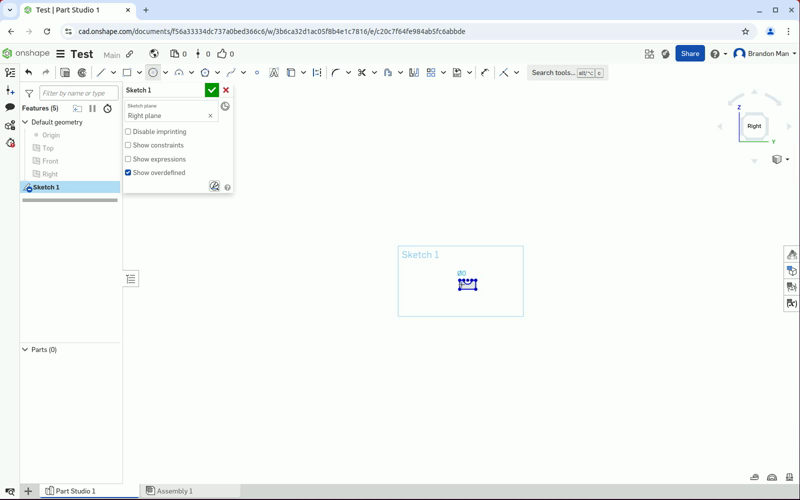
scroll(-6)
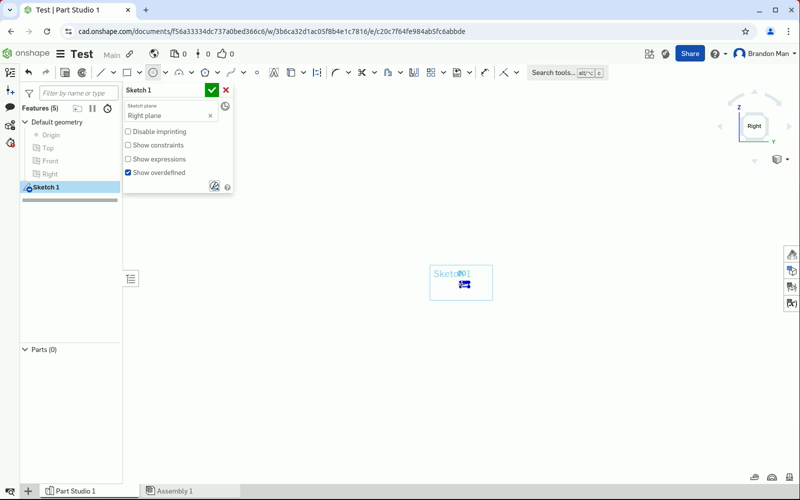
key_up(shift)
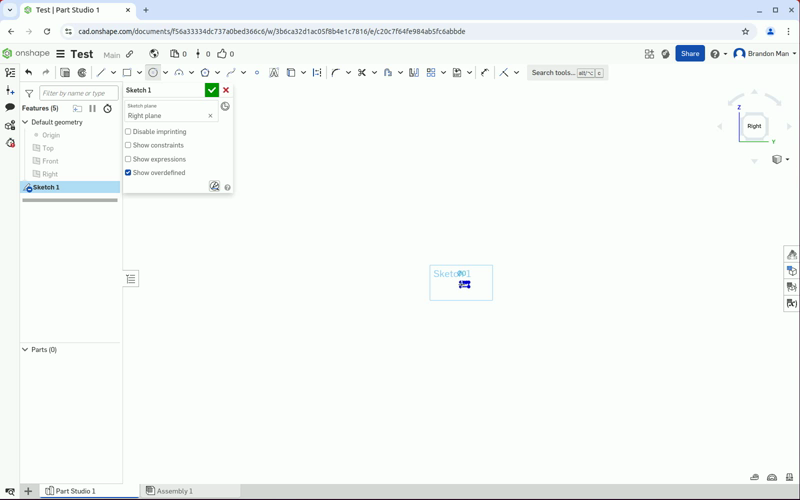
mouse_move(462, 284)
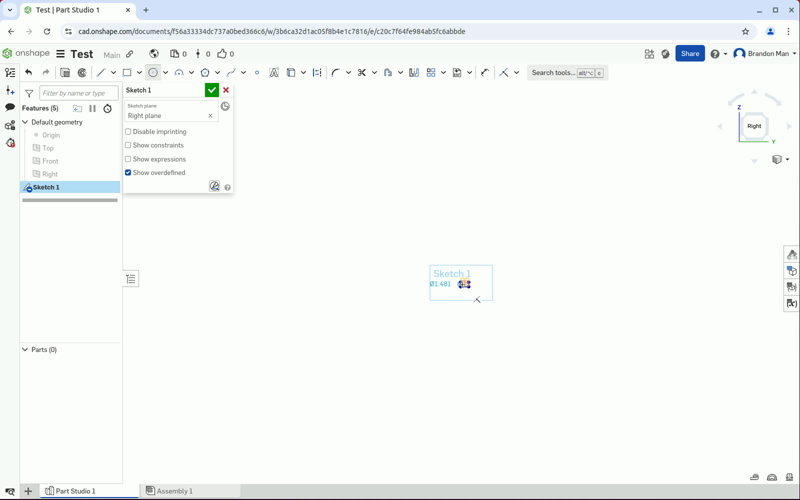
scroll(6)
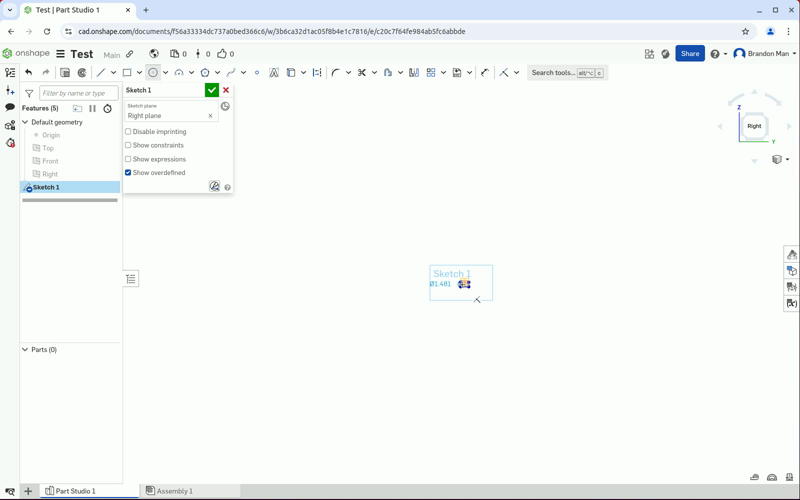
scroll(6)
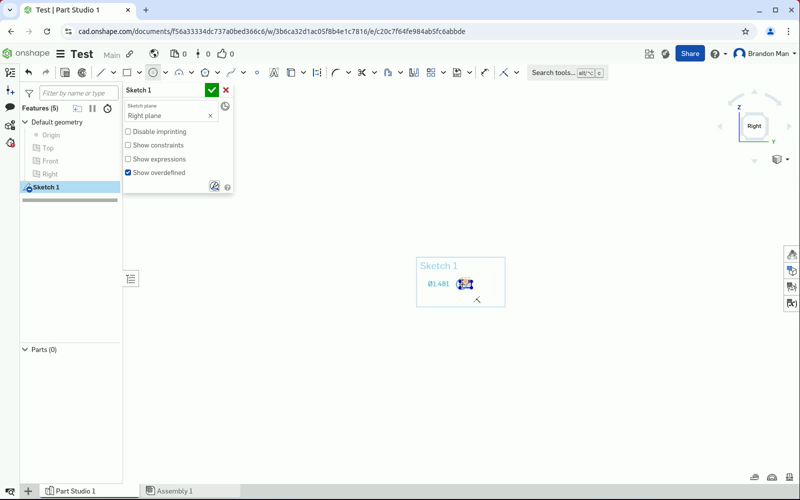
scroll(6)
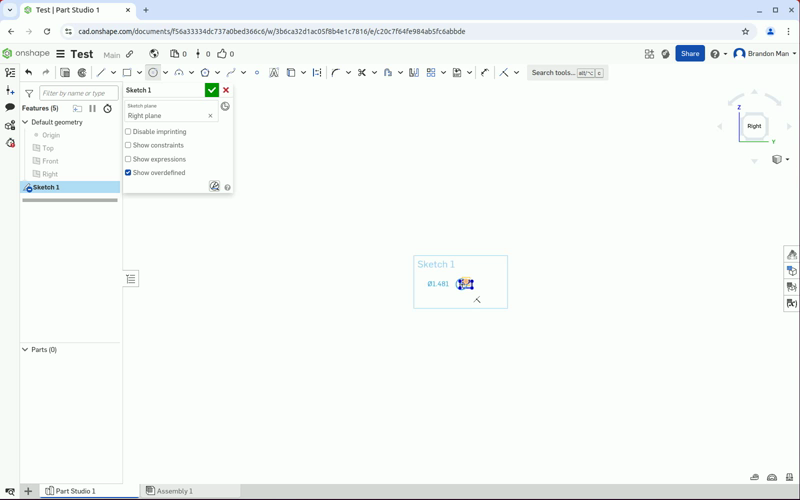
scroll(6)
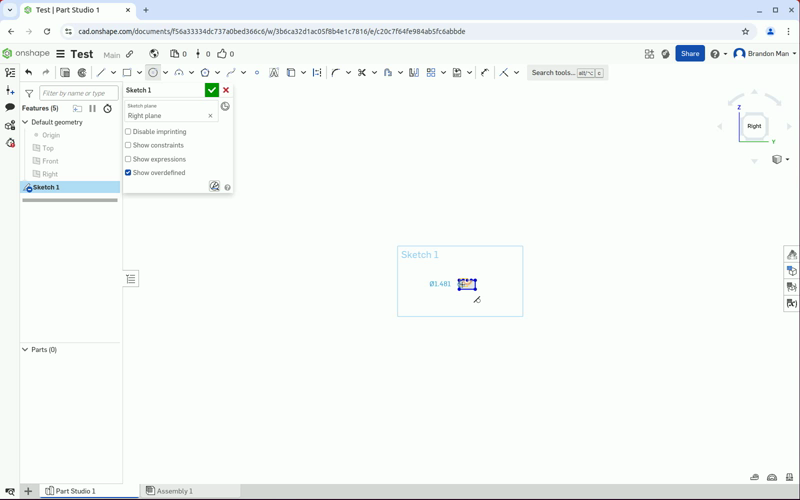
scroll(6)
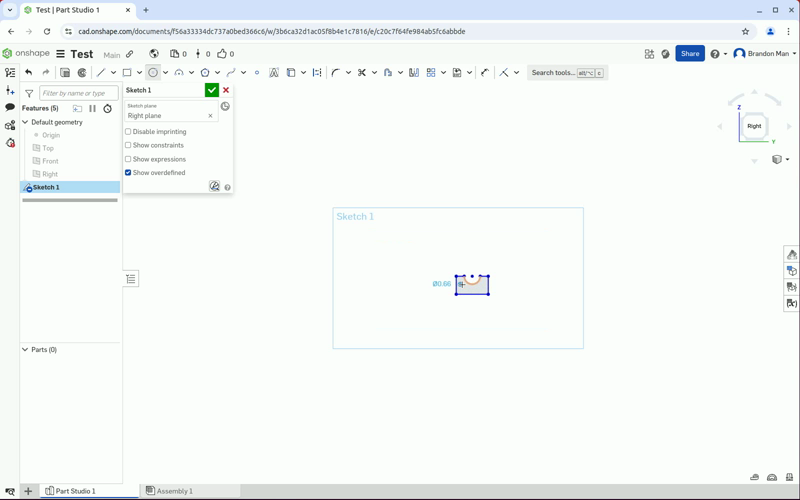
scroll(6)
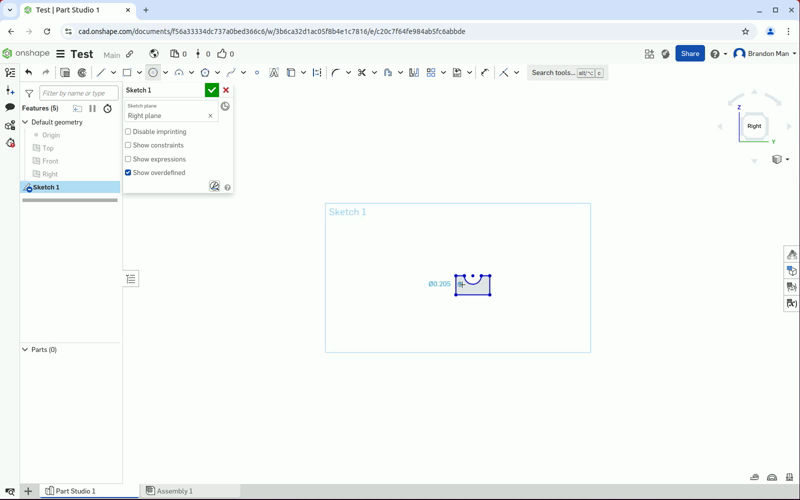
scroll(6)
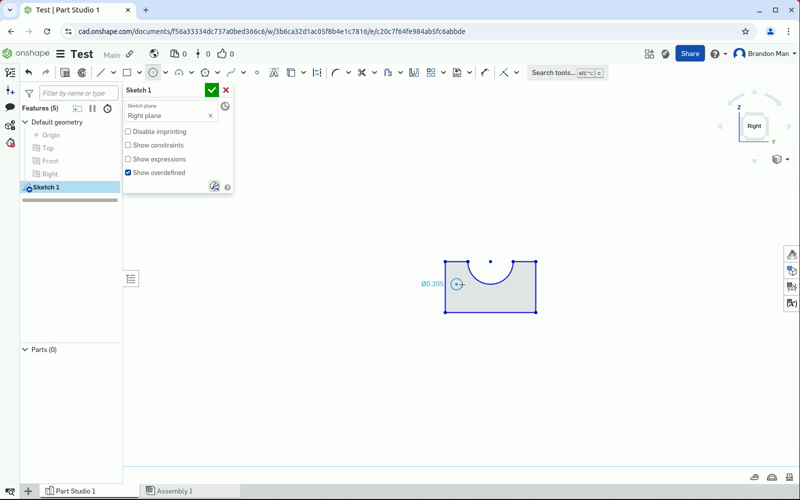
click(462, 284)
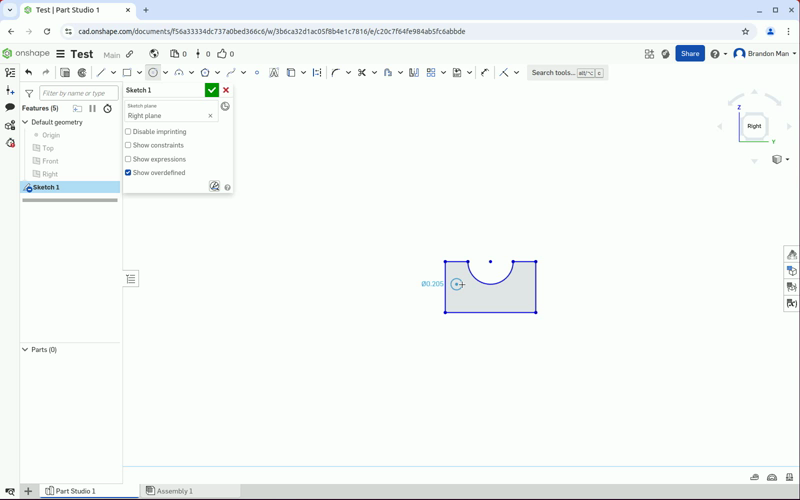
scroll(-6)
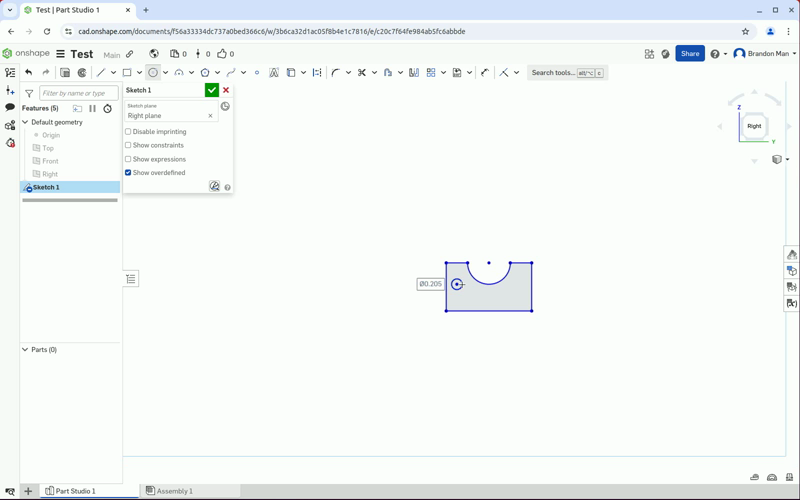
scroll(-6)
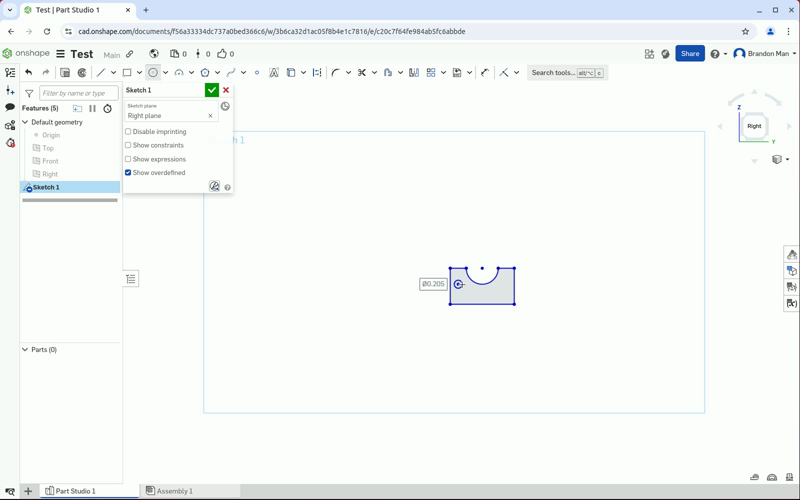
scroll(-6)
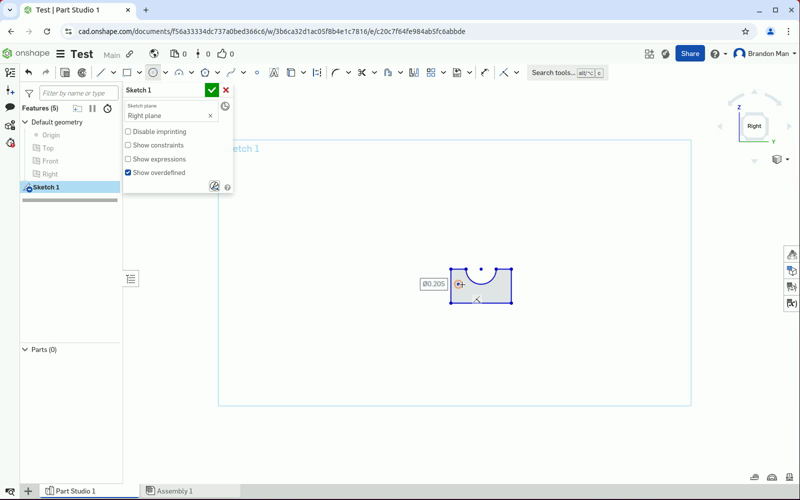
scroll(-6)
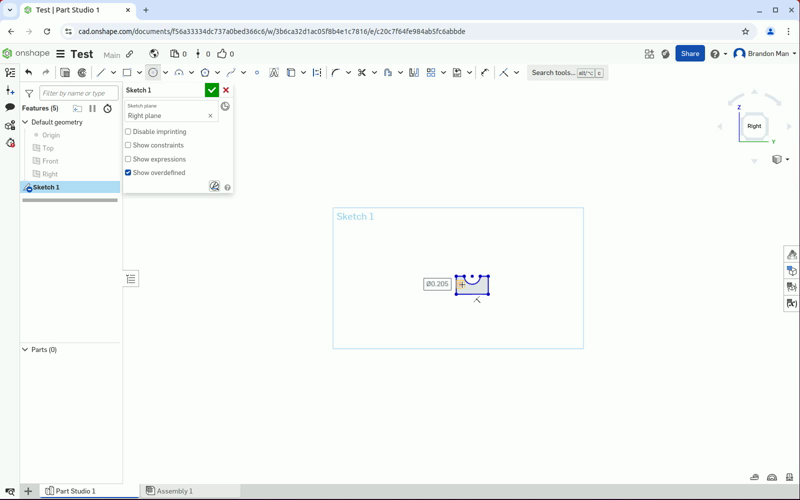
scroll(-6)
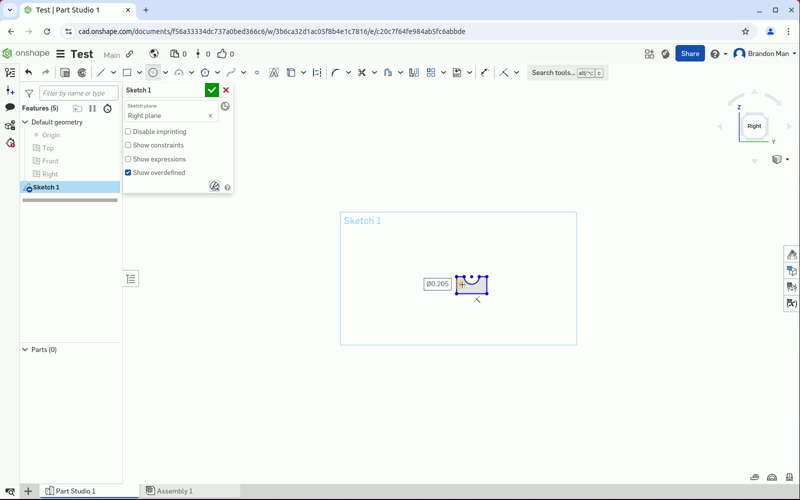
scroll(-6)
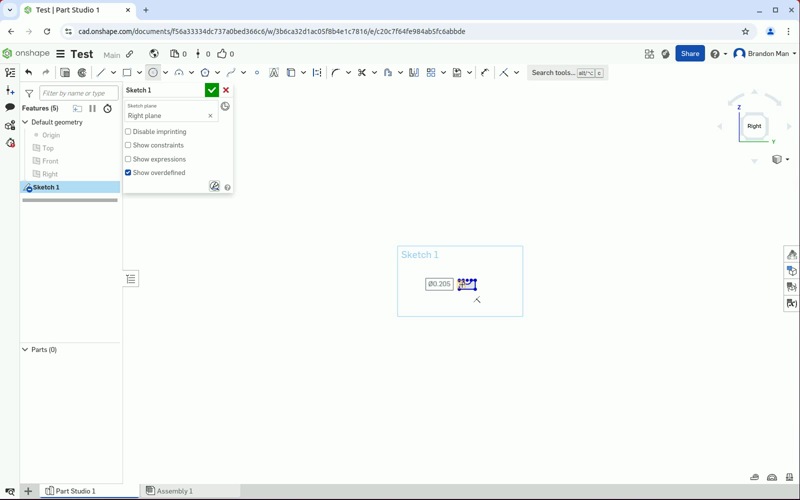
scroll(-6)
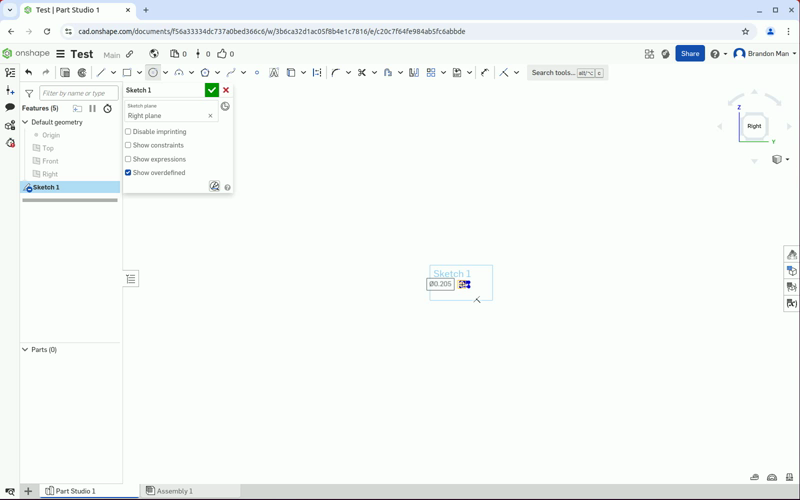
key(esc)
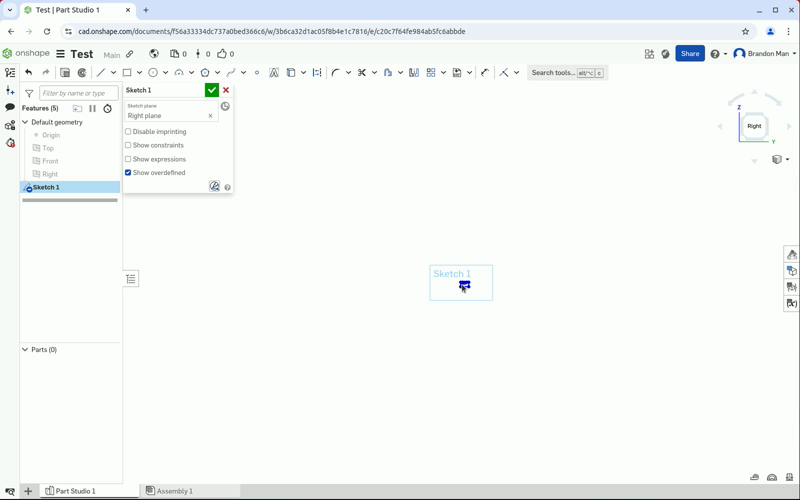
key(c)
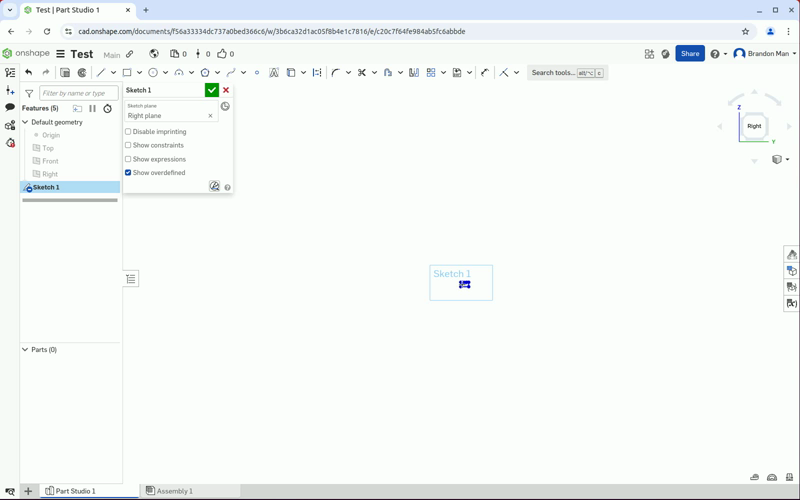
key_down(shift)
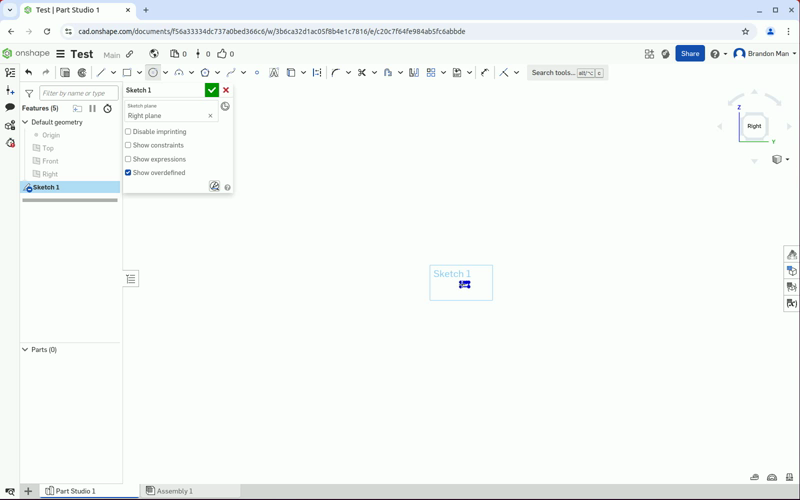
mouse_move(467, 284)
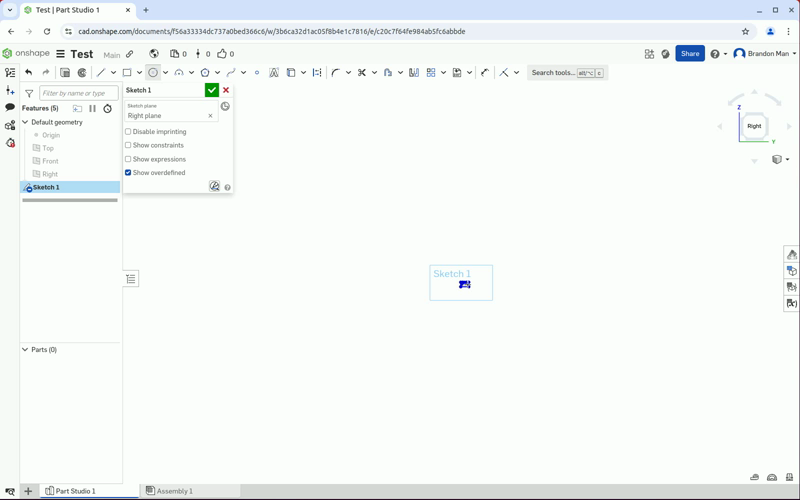
scroll(6)
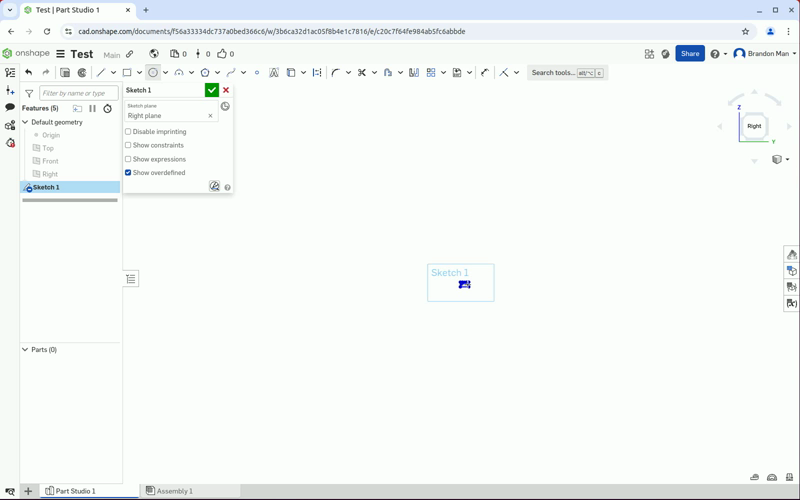
scroll(6)
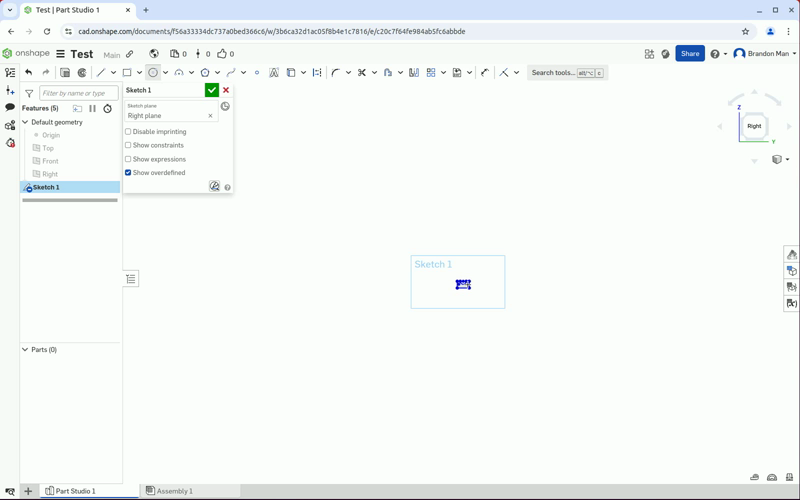
scroll(6)
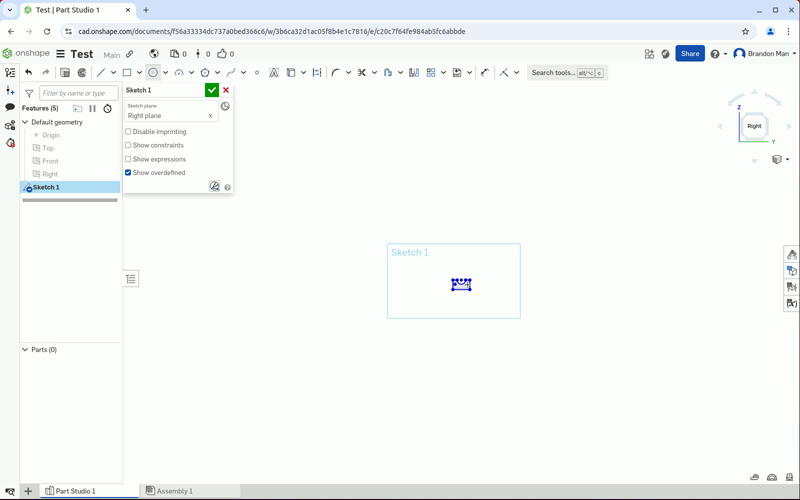
scroll(6)
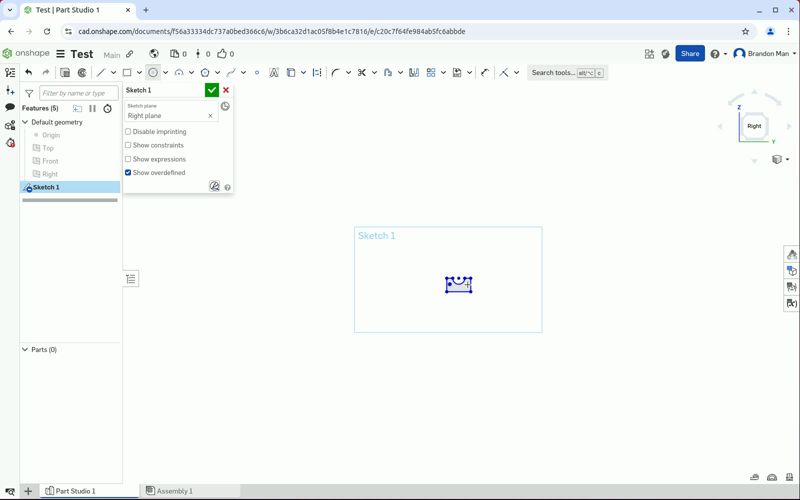
scroll(6)
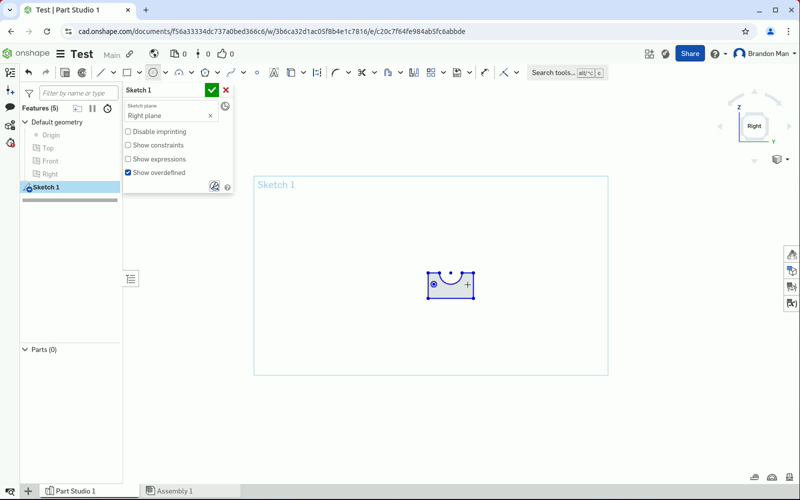
scroll(6)
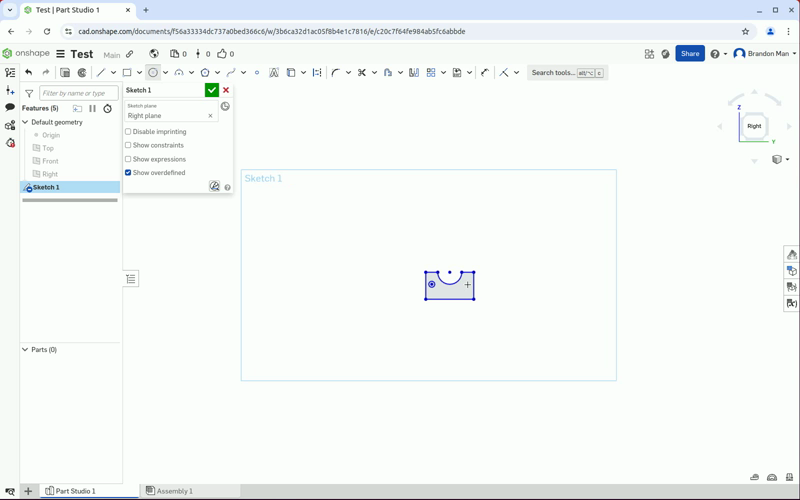
scroll(6)
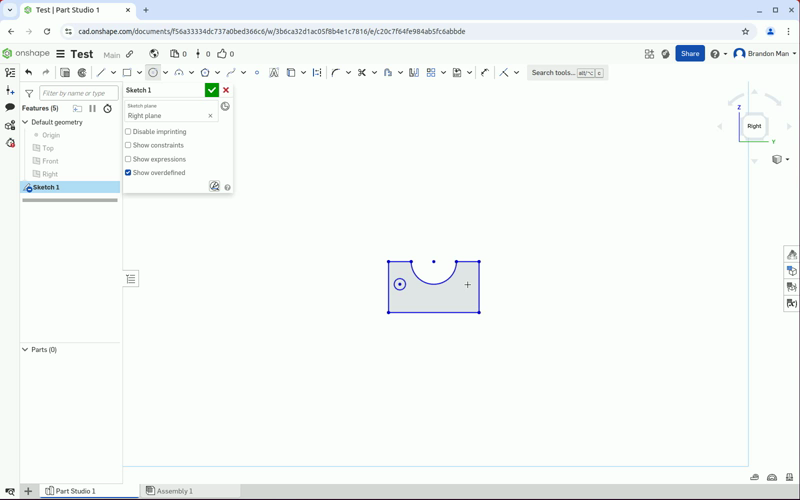
click(467, 284)
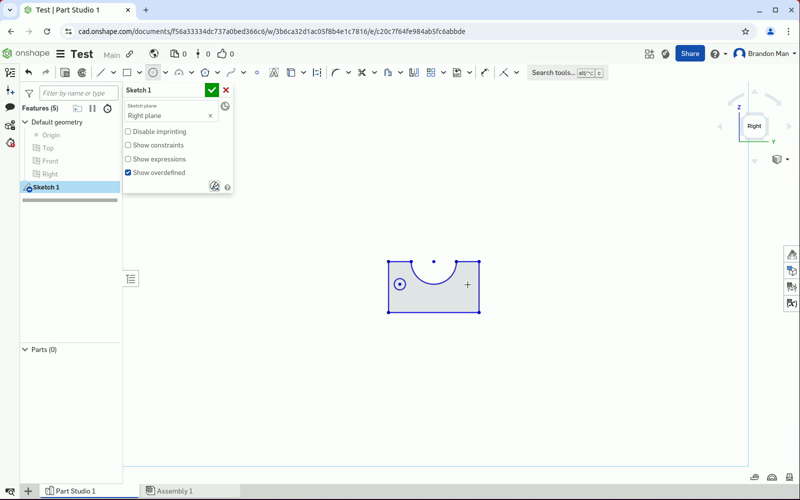
scroll(-6)
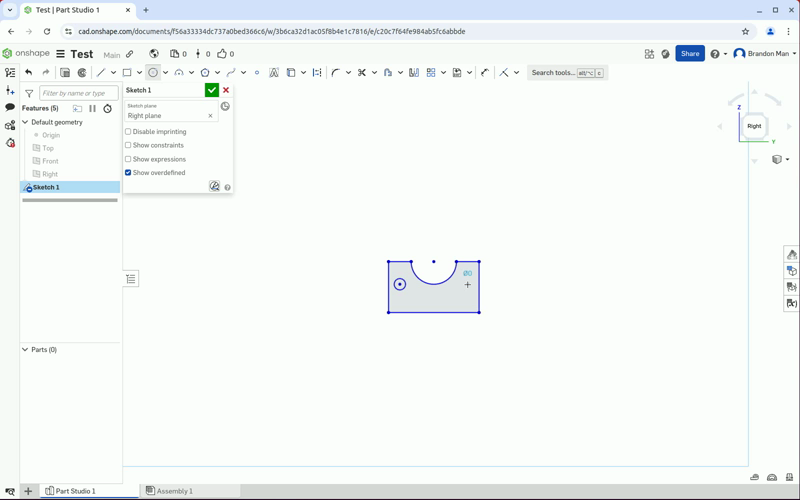
scroll(-6)
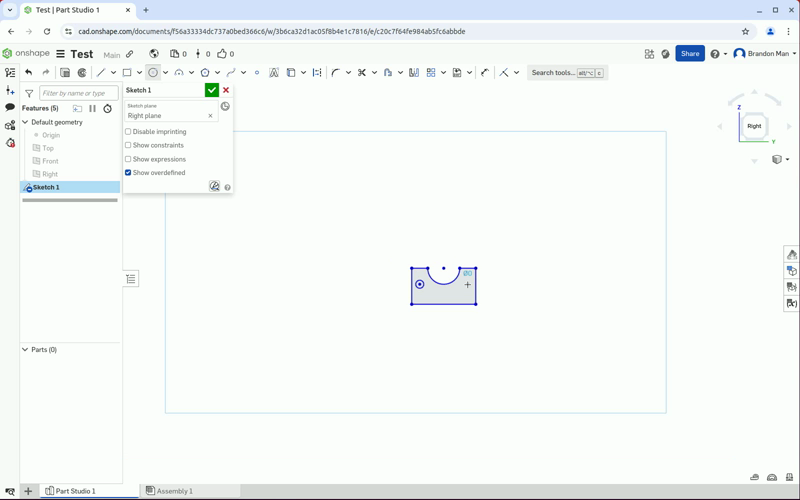
scroll(-6)
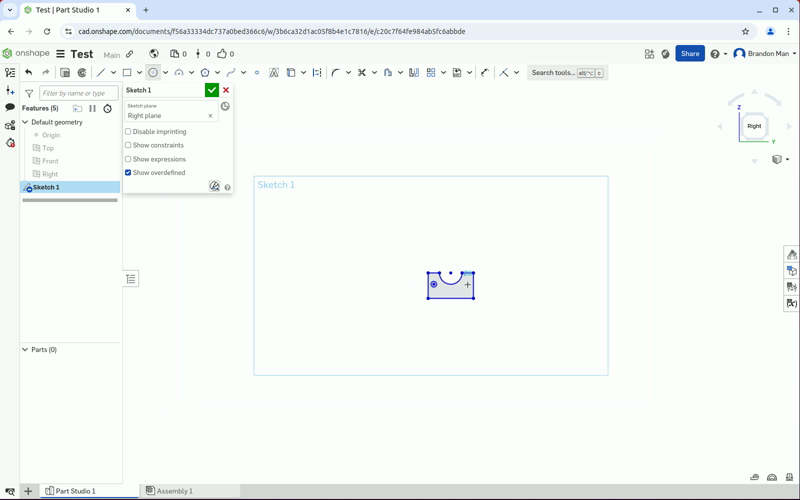
scroll(-6)
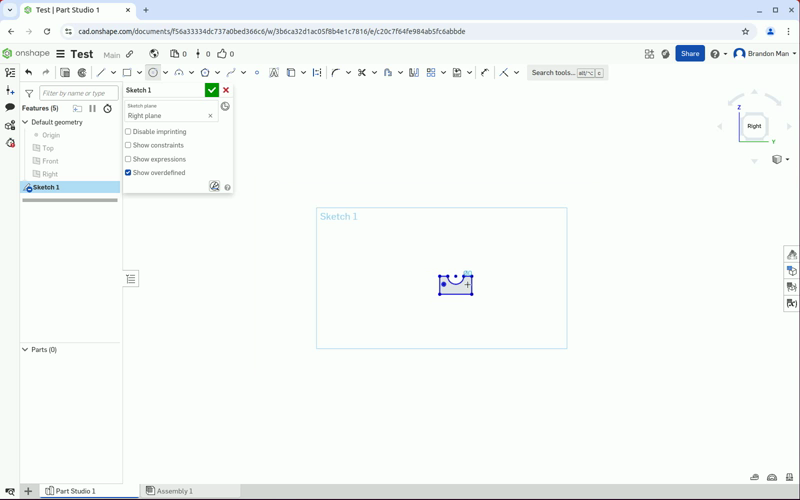
scroll(-6)
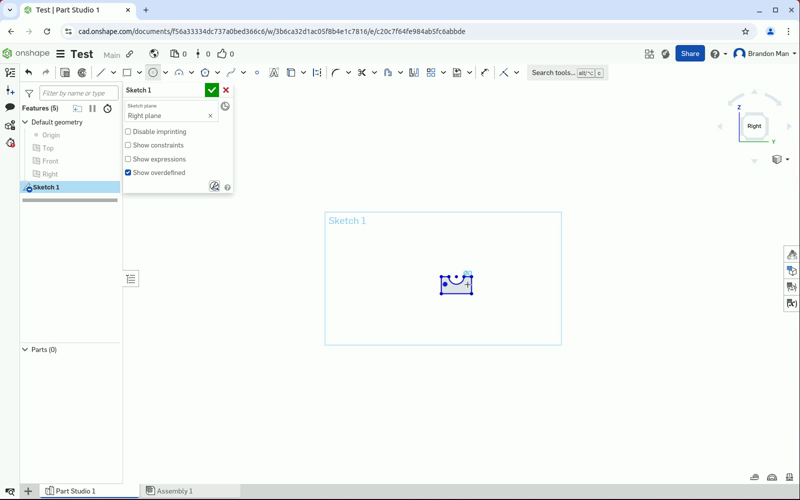
scroll(-6)
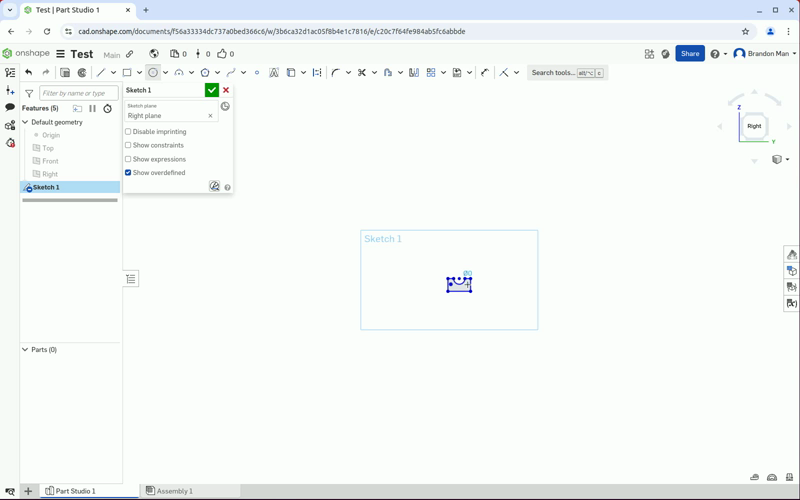
scroll(-6)
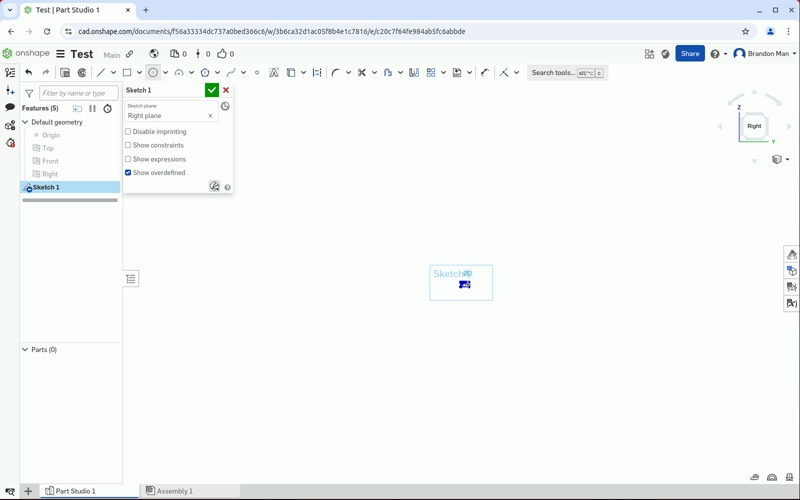
key_up(shift)
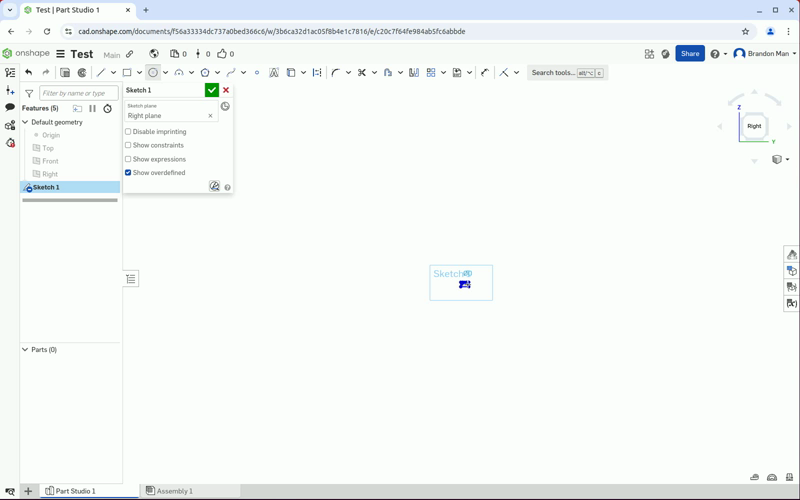
mouse_move(467, 284)
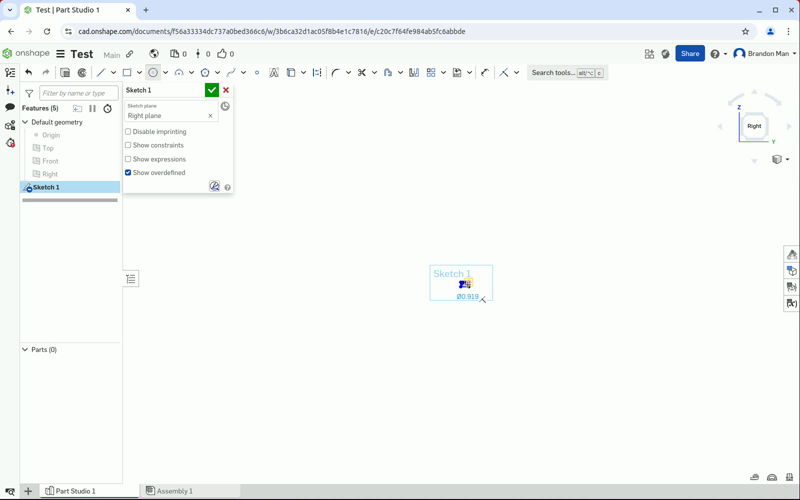
scroll(6)
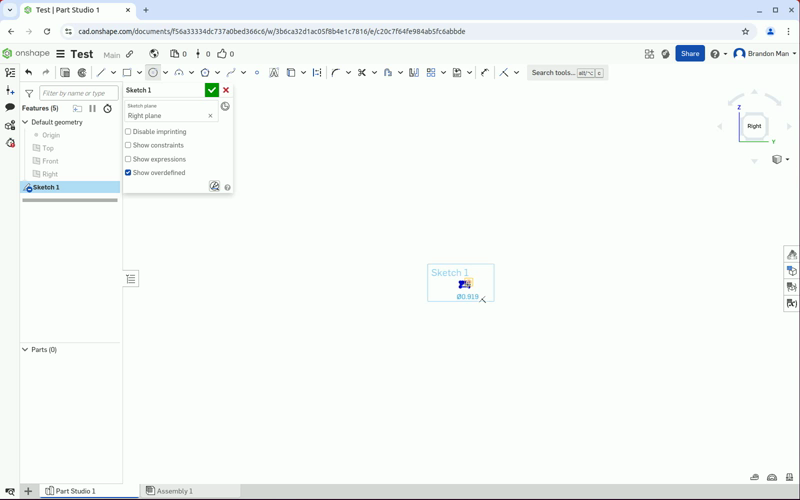
scroll(6)
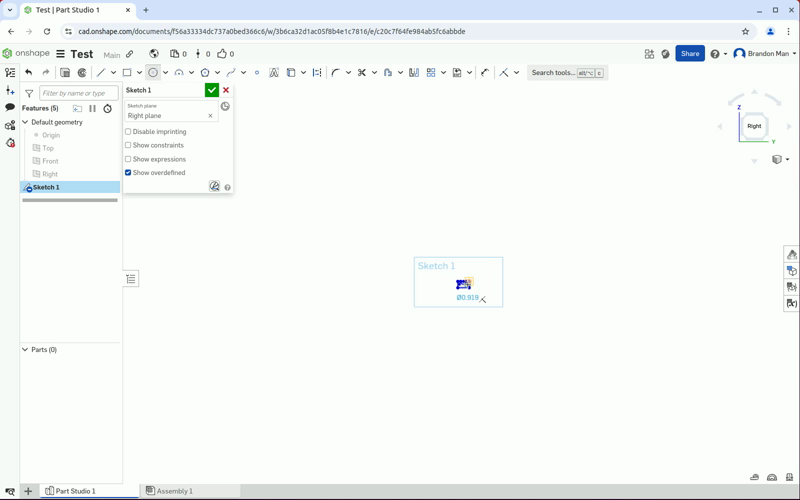
scroll(6)
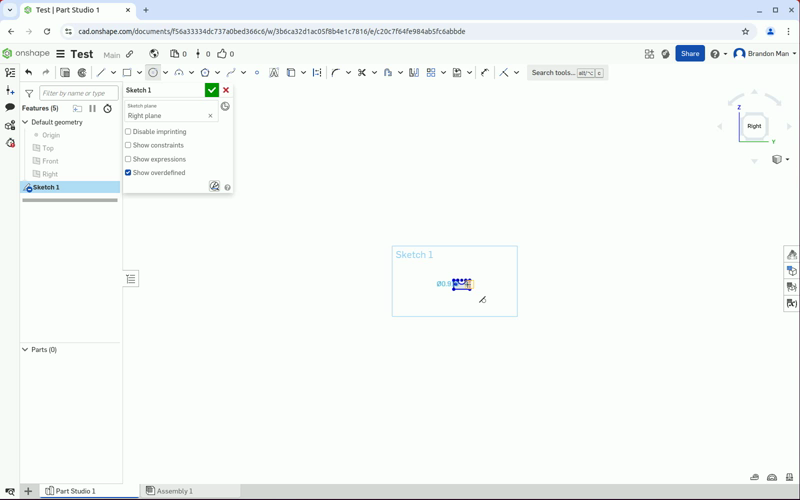
scroll(6)
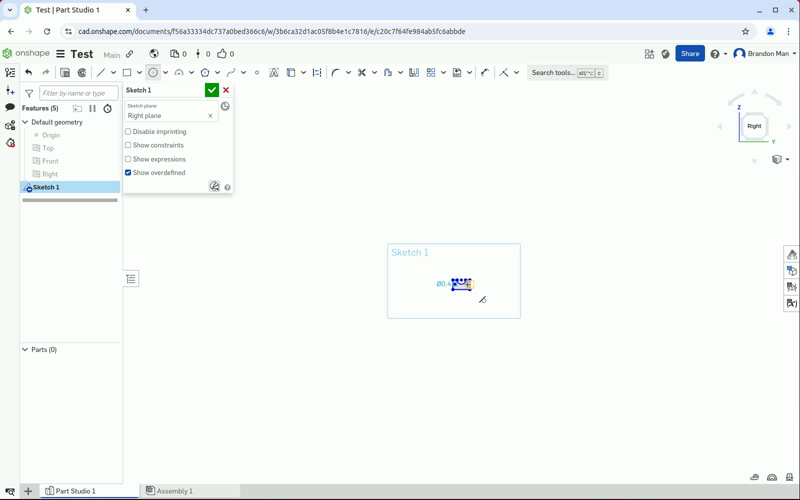
scroll(6)
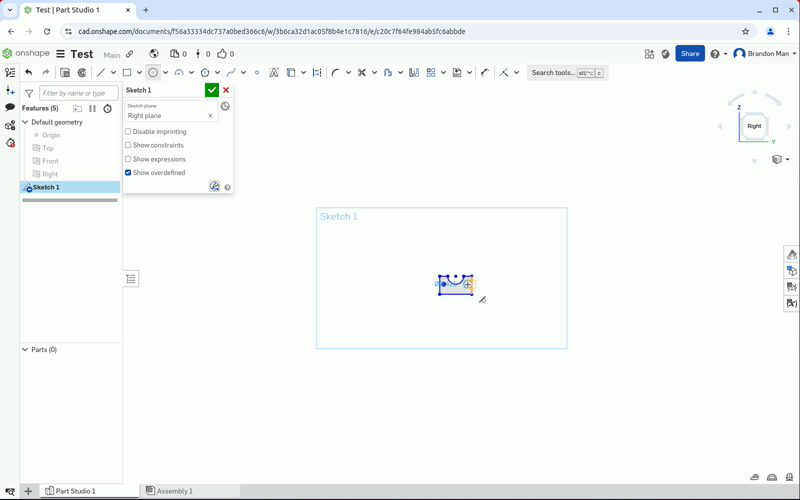
scroll(6)
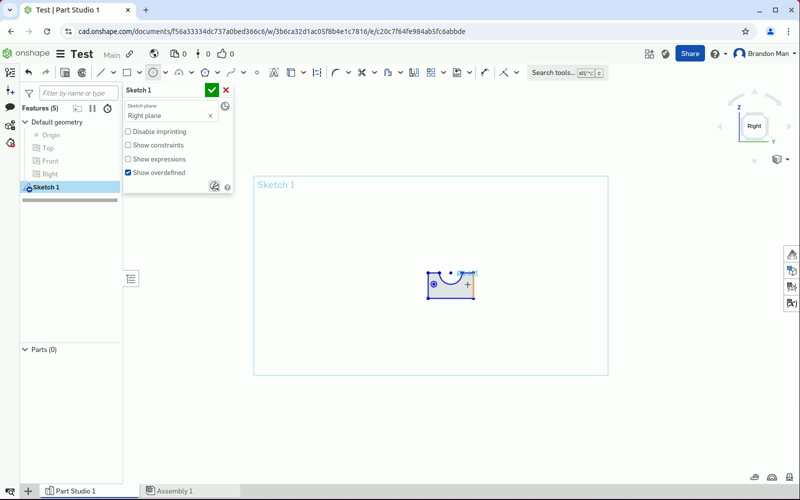
scroll(6)
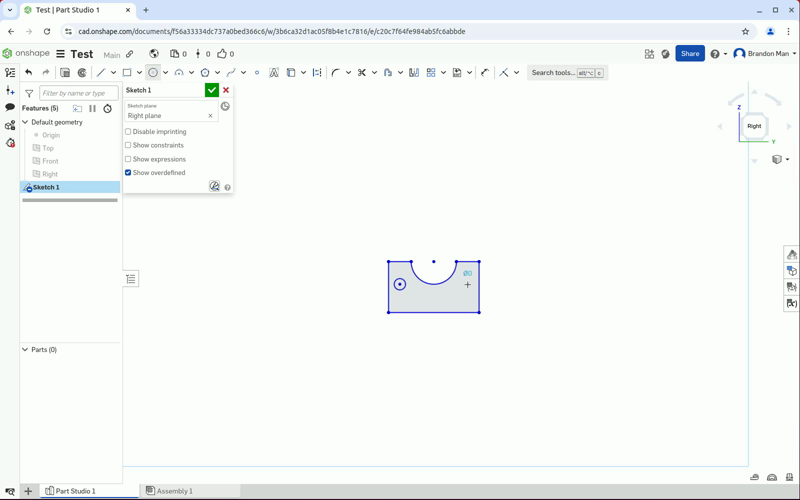
click(467, 284)
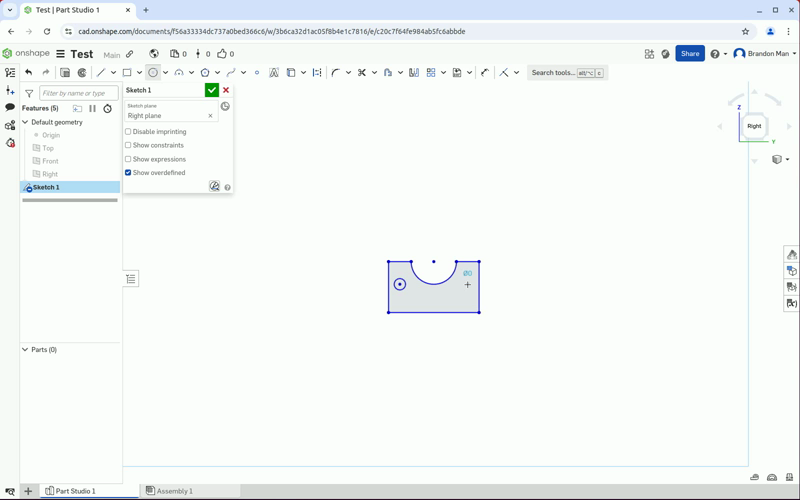
scroll(-6)
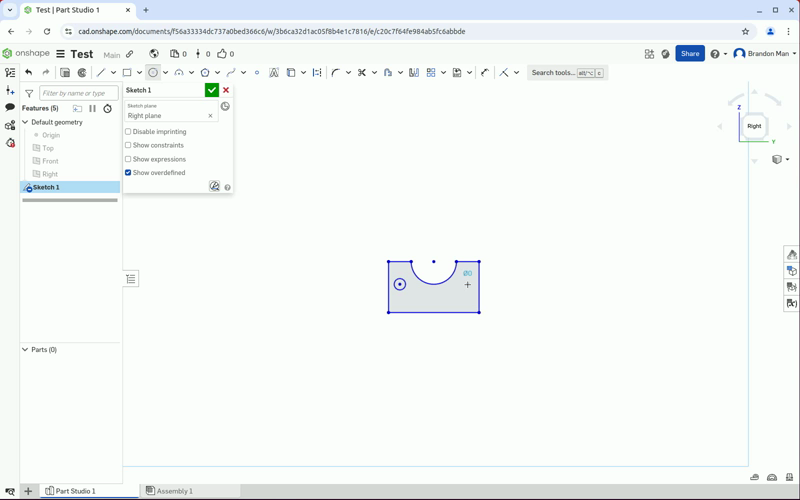
scroll(-6)
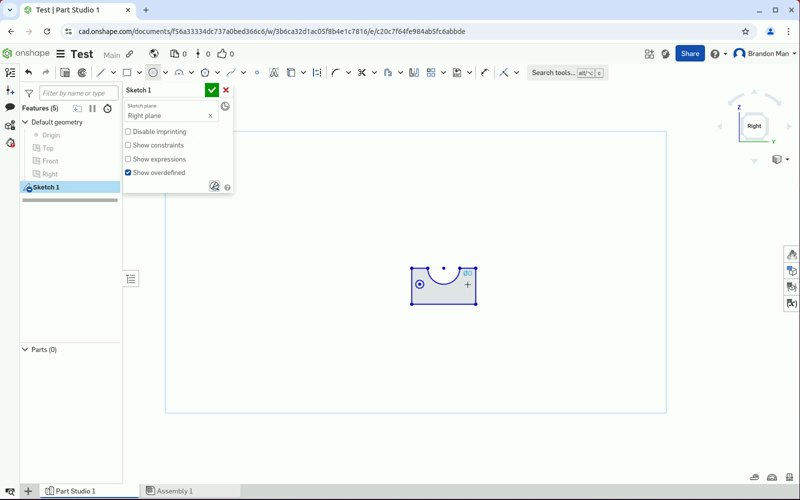
scroll(-6)
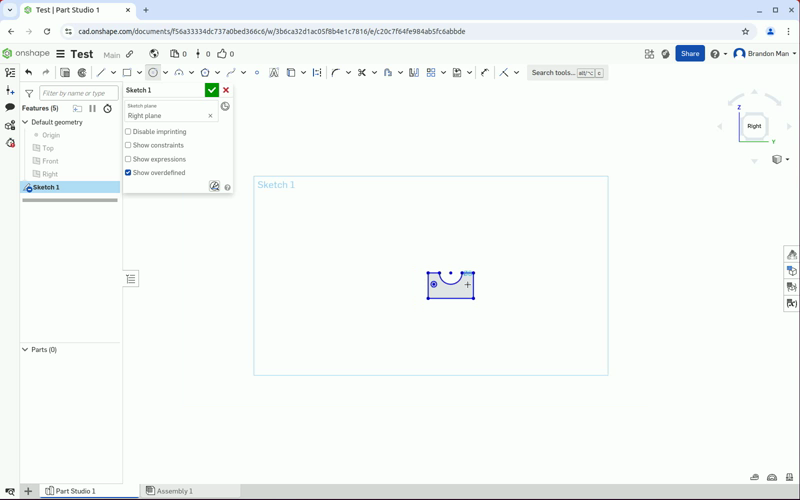
scroll(-6)
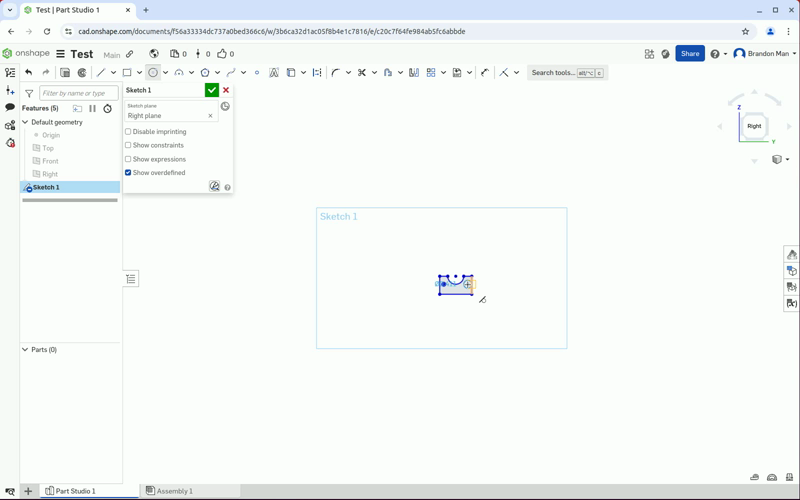
scroll(-6)
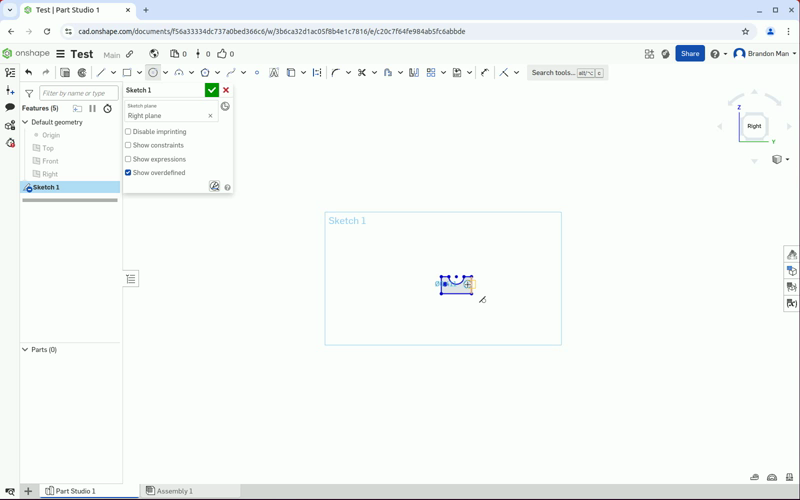
scroll(-6)
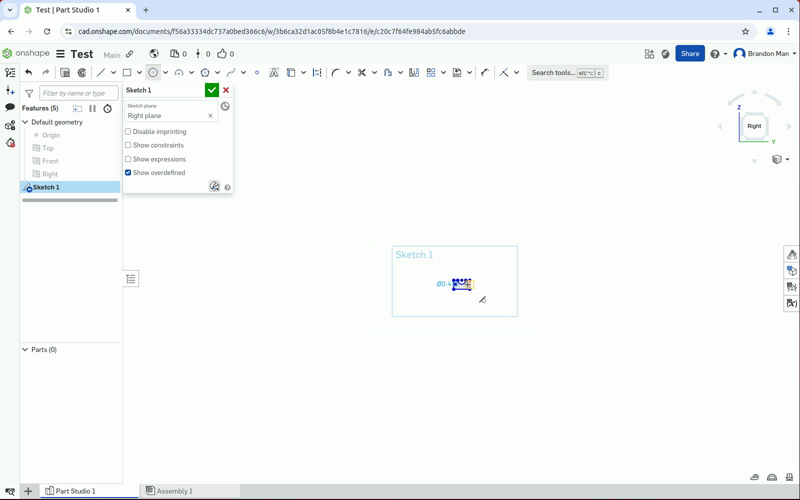
scroll(-6)
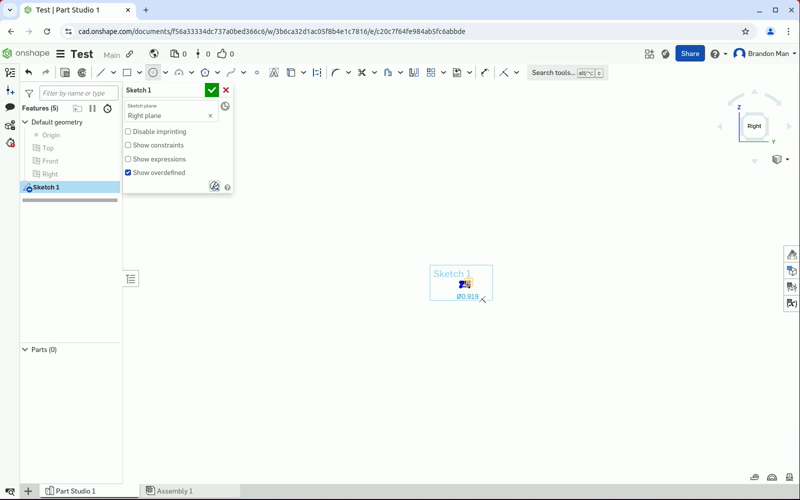
key(esc)
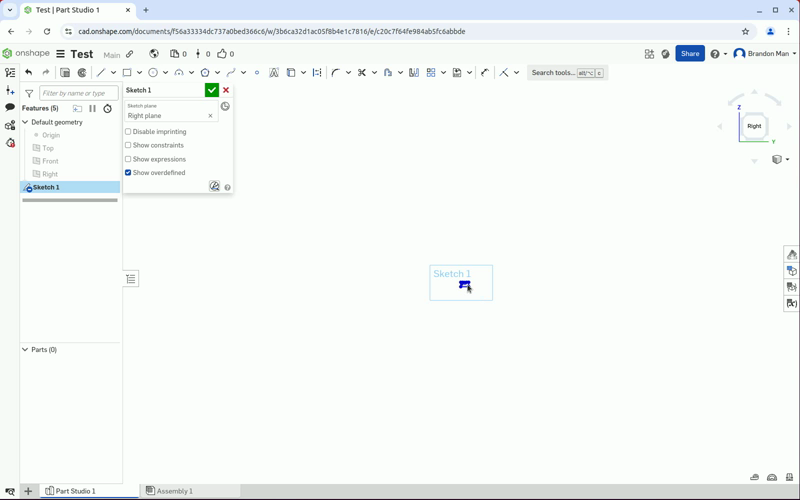
mouse_move(463, 284)
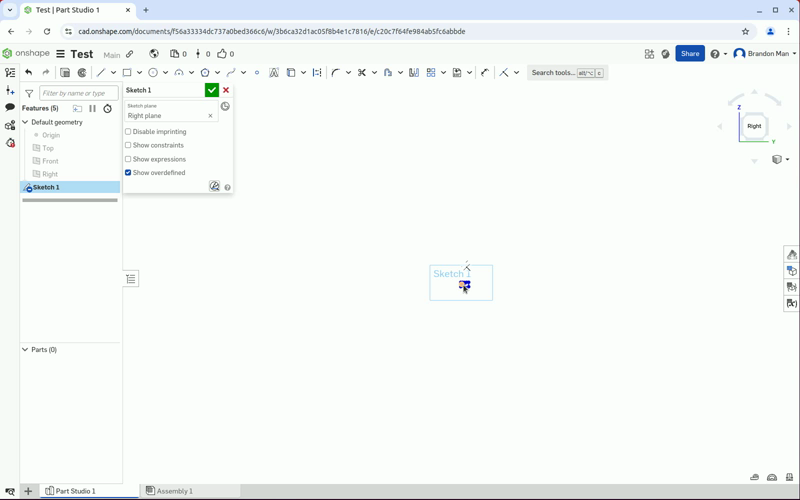
scroll(6)
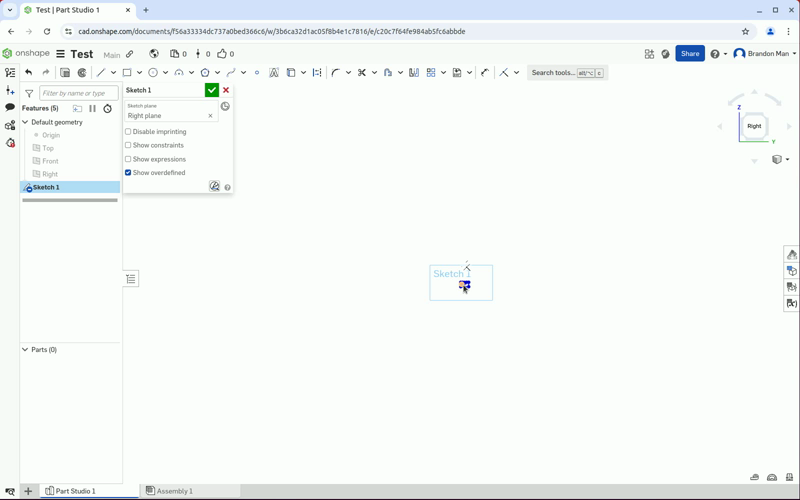
scroll(6)
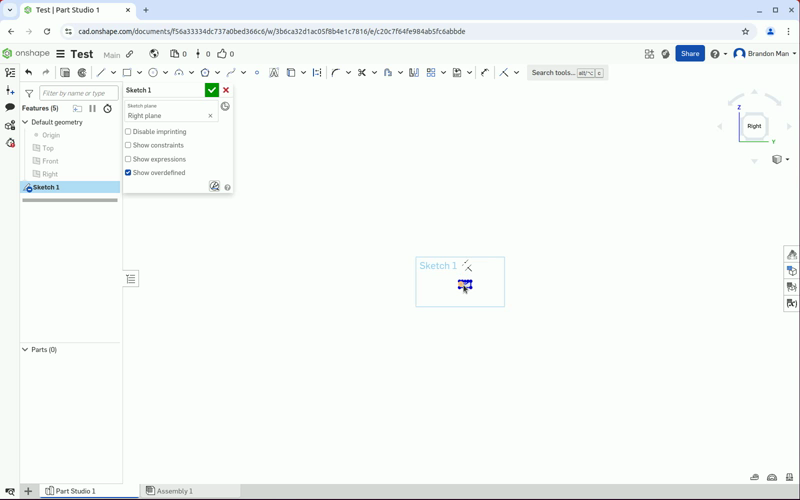
scroll(6)
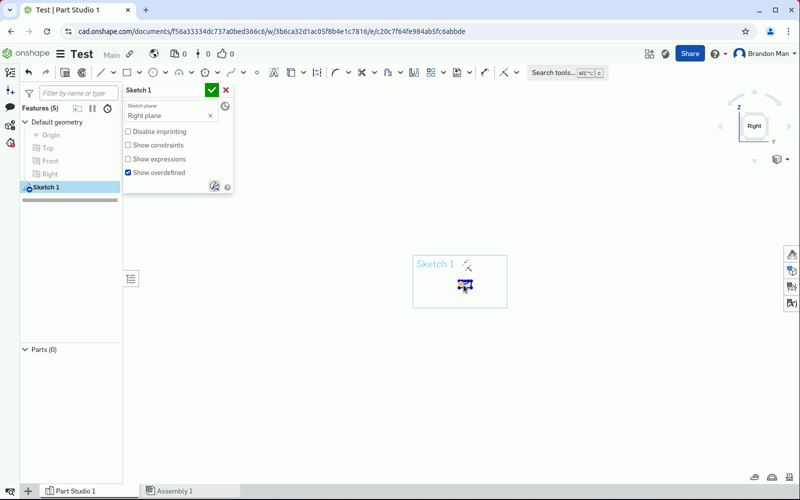
scroll(6)
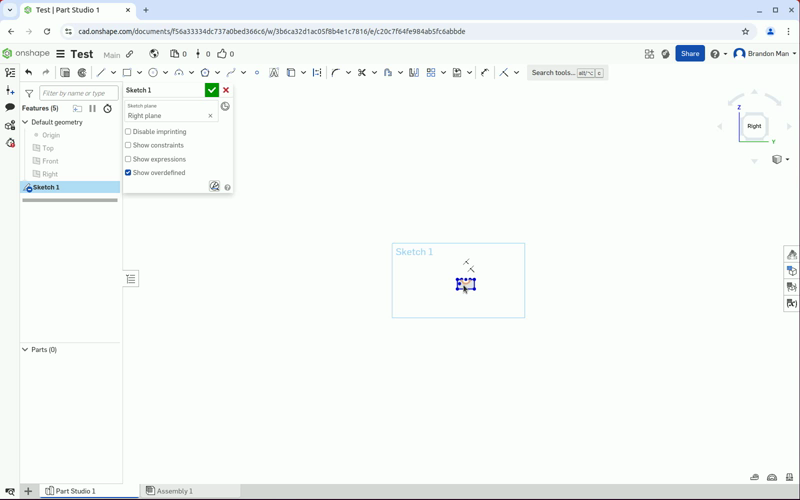
scroll(6)
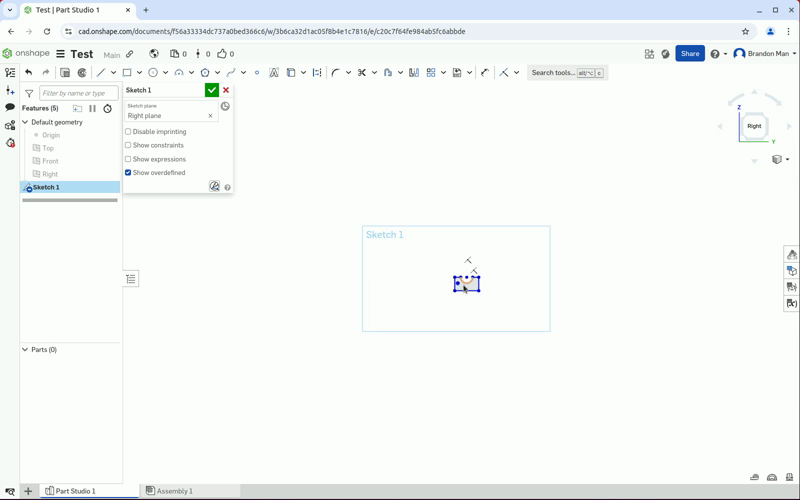
scroll(6)
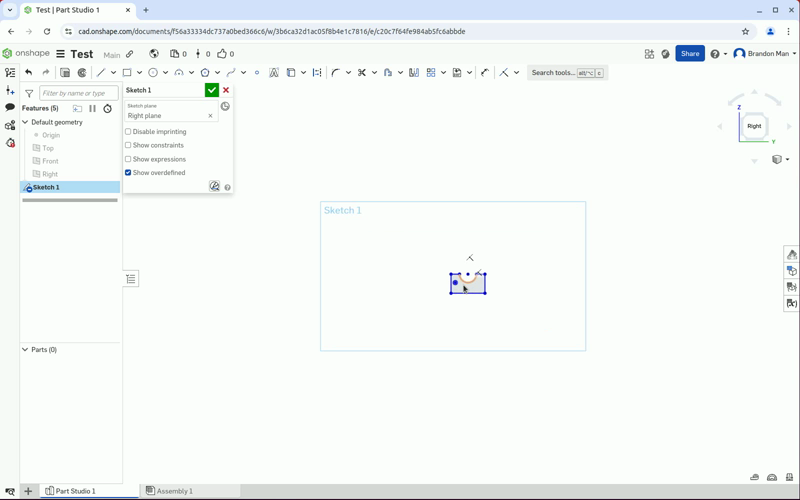
scroll(6)
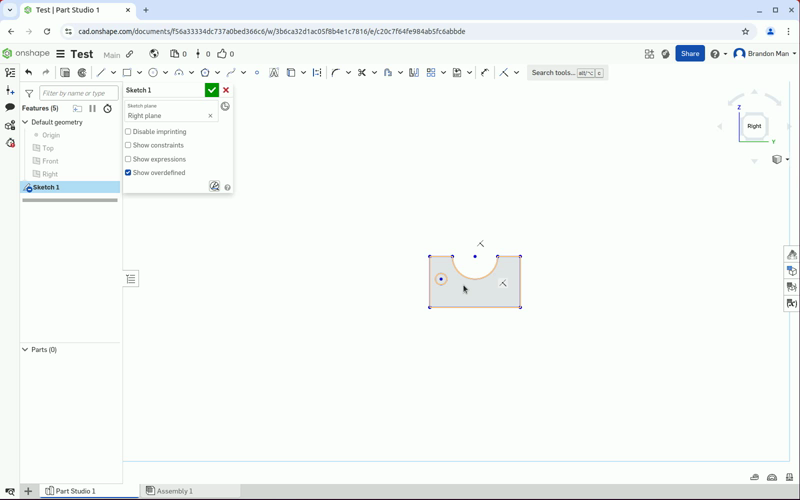
click(463, 284)
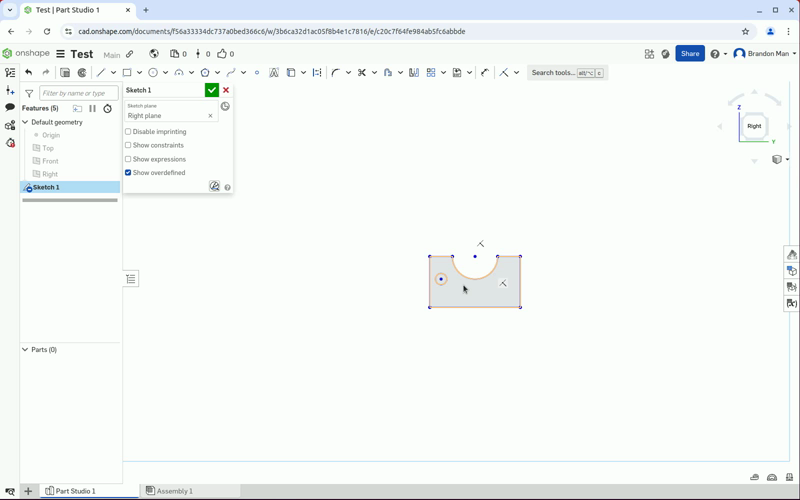
scroll(-6)
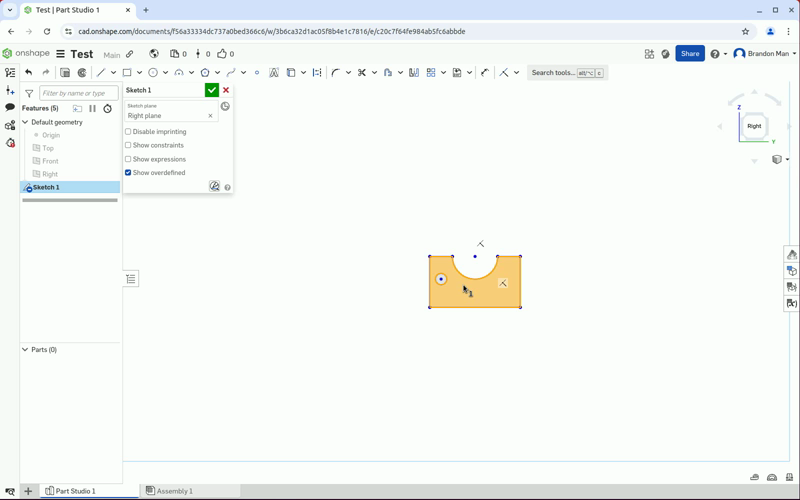
scroll(-6)
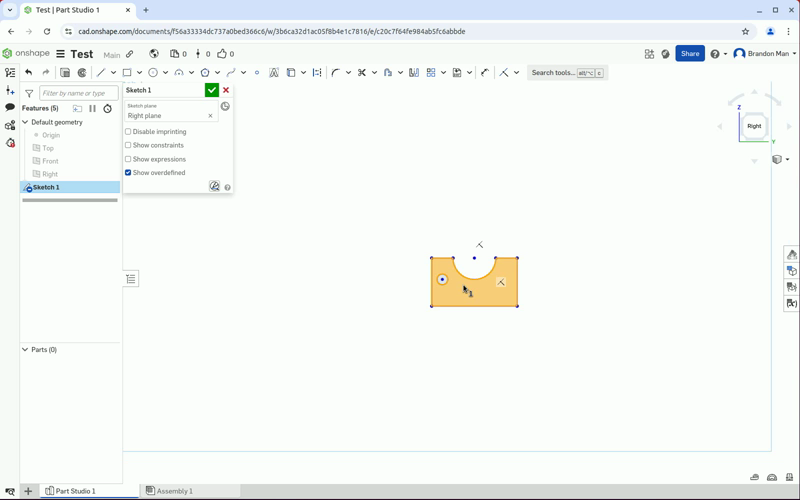
scroll(-6)
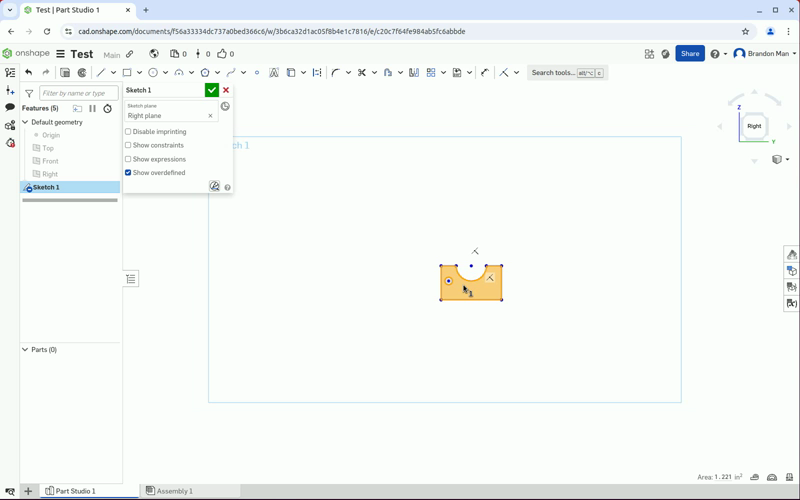
scroll(-6)
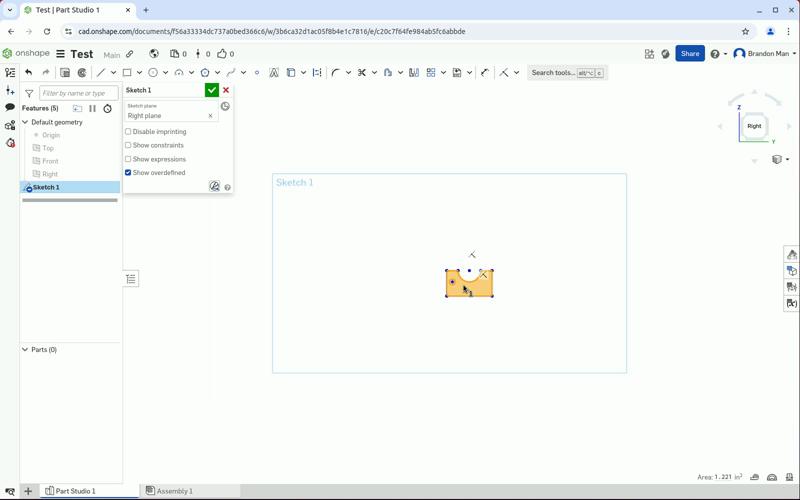
scroll(-6)
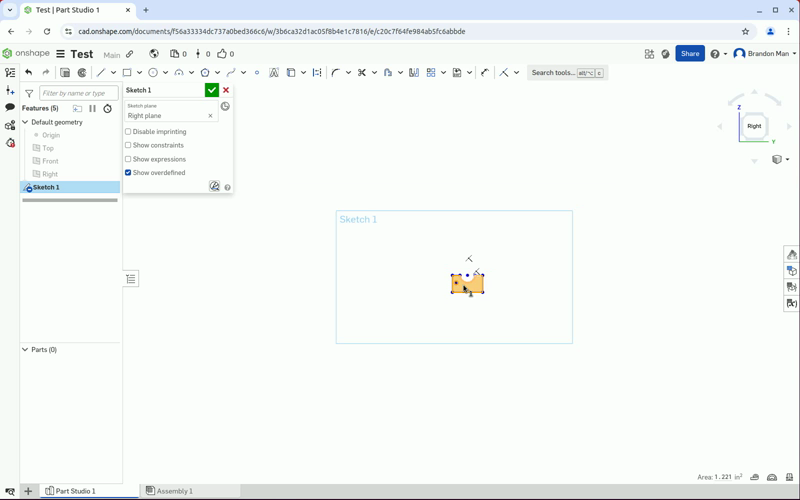
scroll(-6)
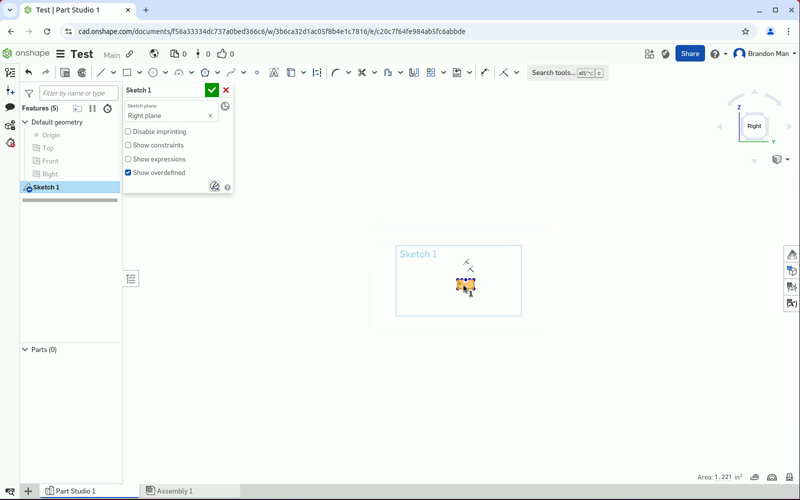
scroll(-6)
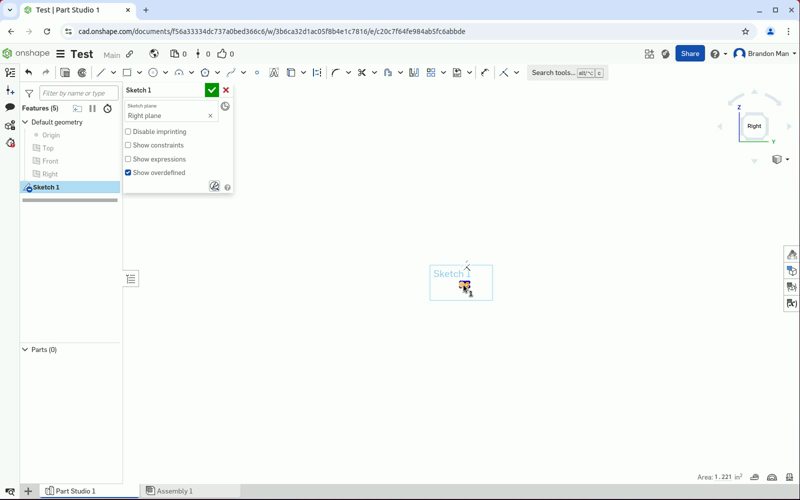
mouse_move(73, 352)
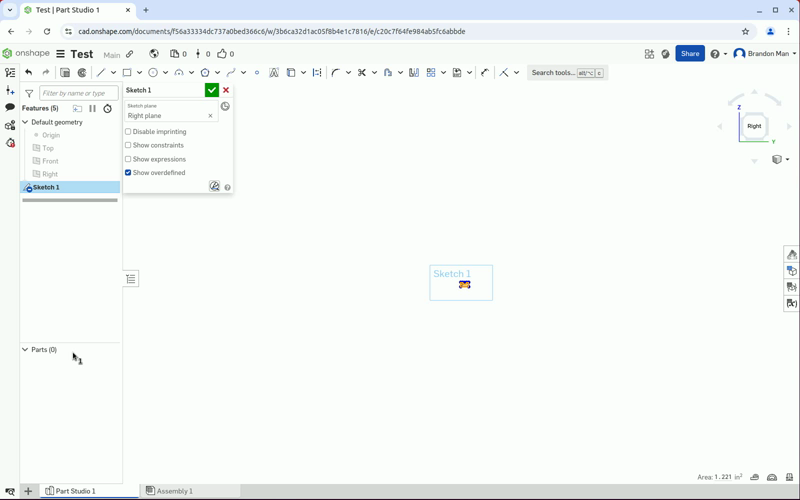
key(shift+y)
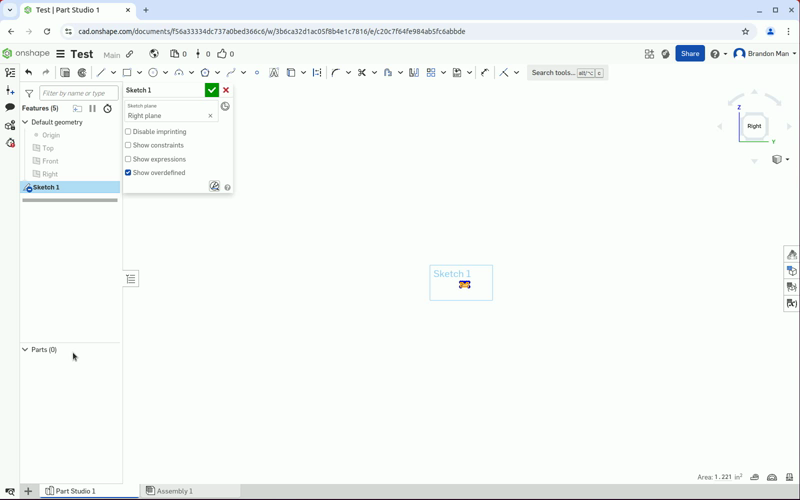
key(shift+e)
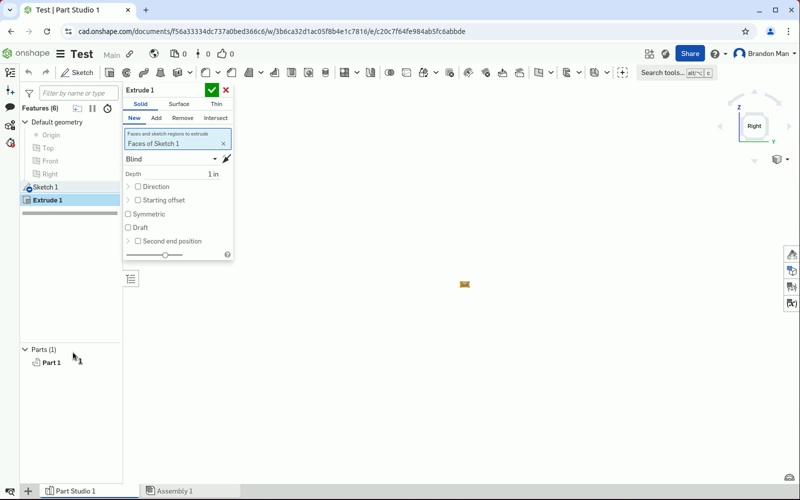
mouse_move(143, 106)
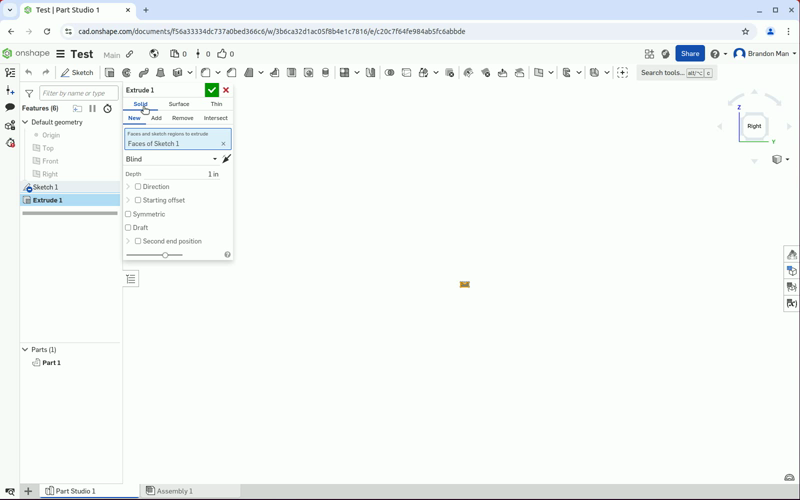
click(143, 106)
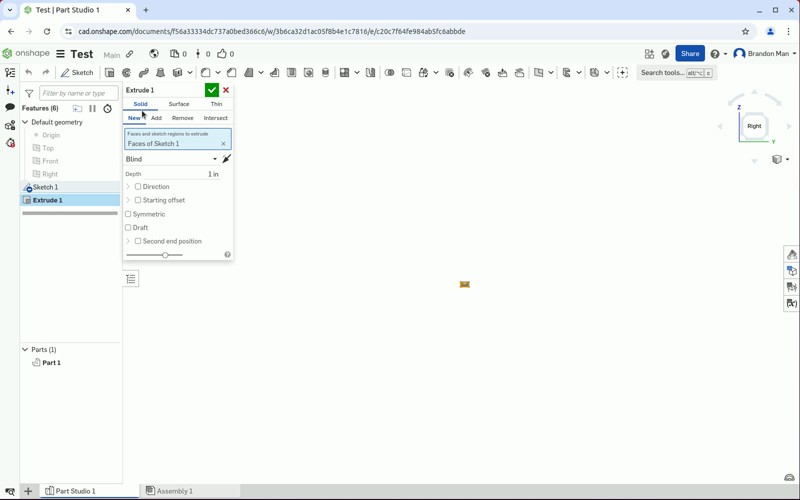
mouse_move(137, 120)
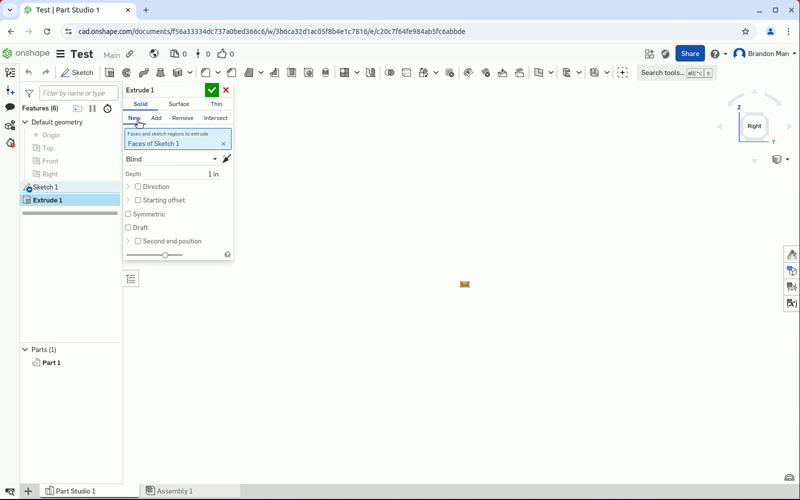
click(137, 120)
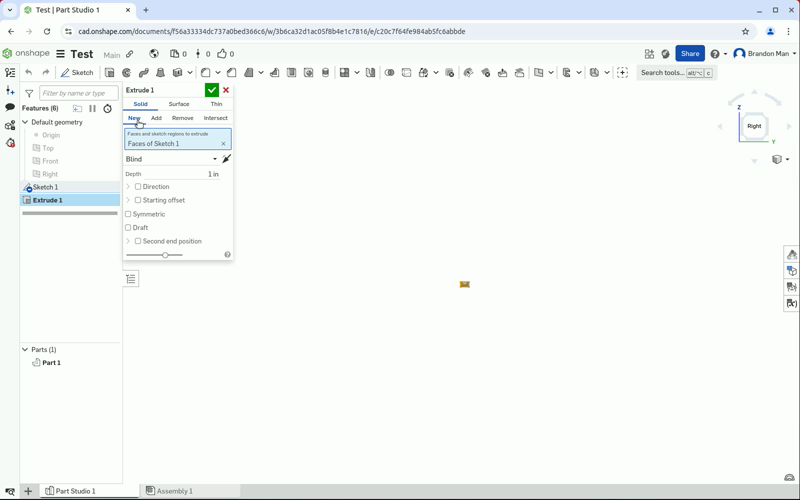
key(tab, 4)
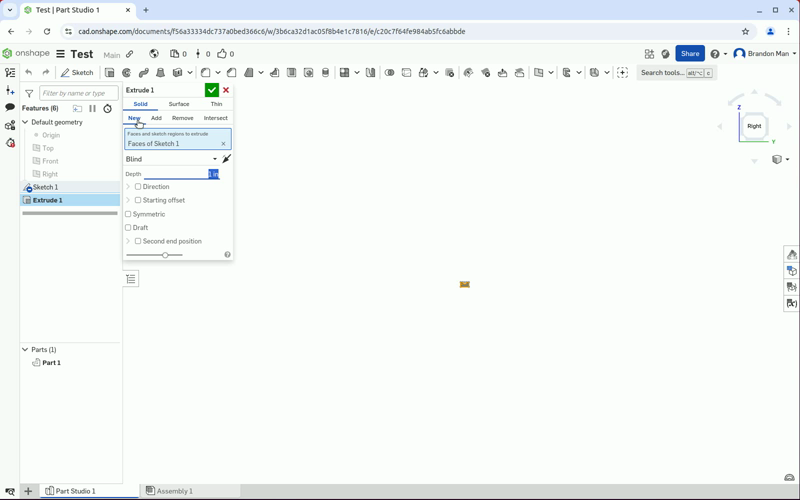
text(0.482)
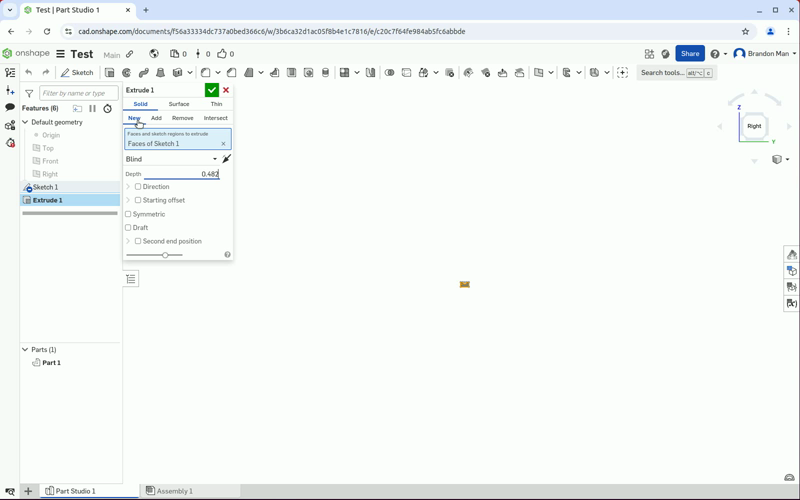
key(tab, 3)
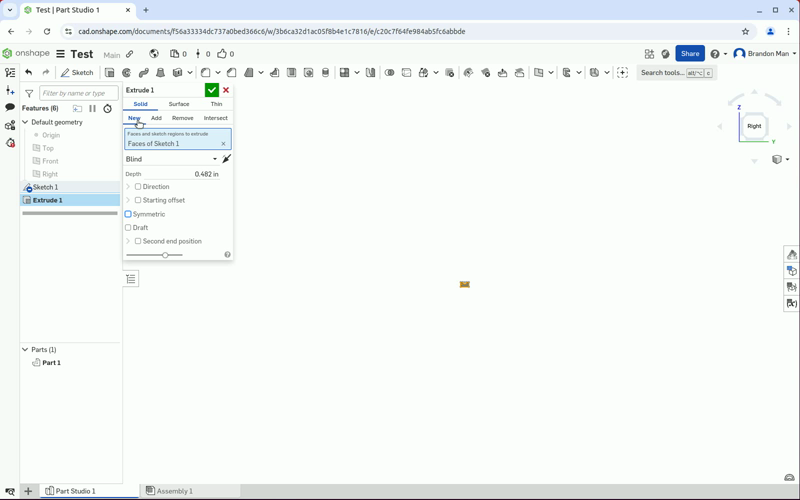
key(space)
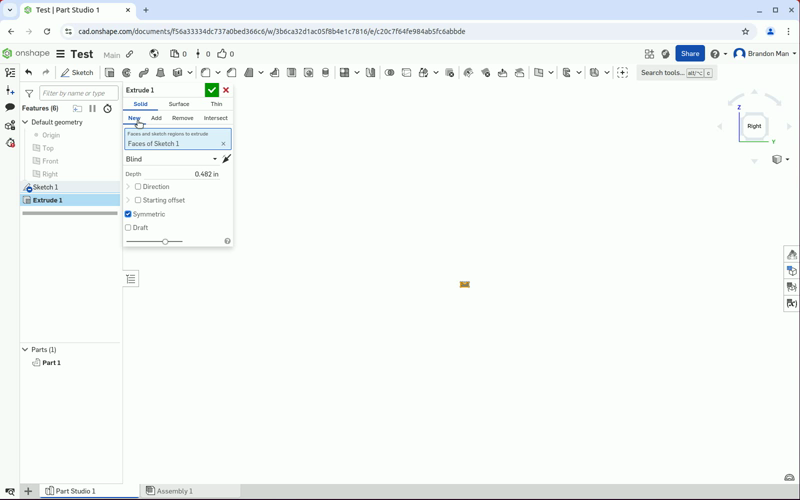
key(enter)
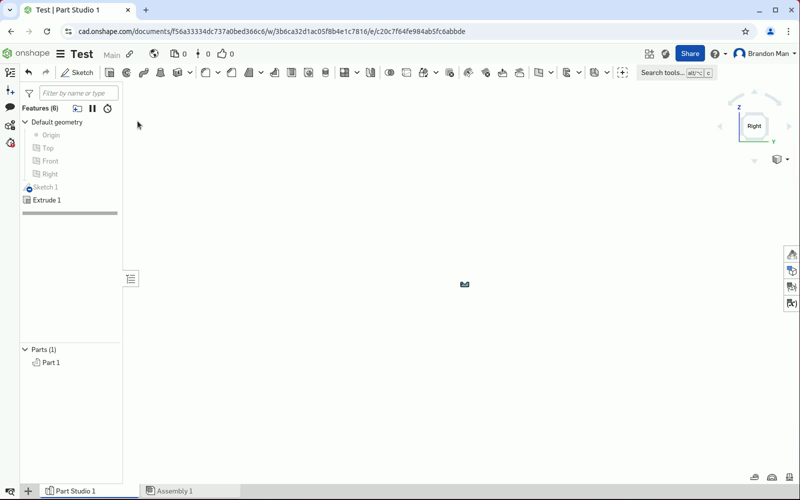
key(shift+h)
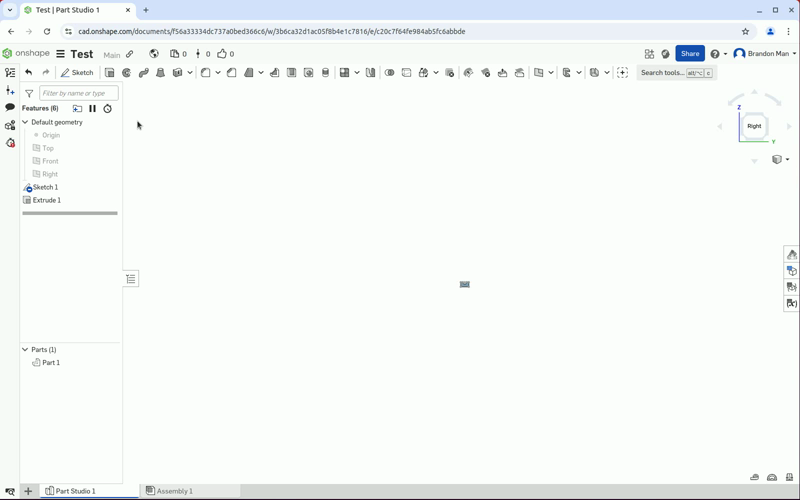
key(shift+h)
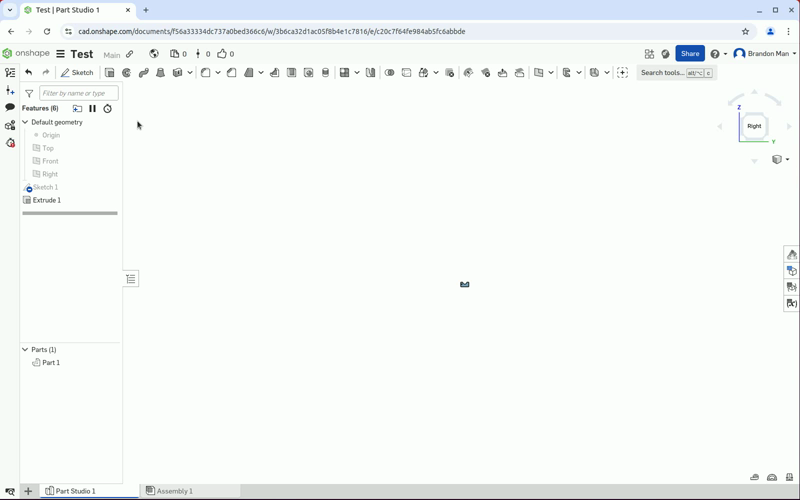
mouse_move(73, 189)
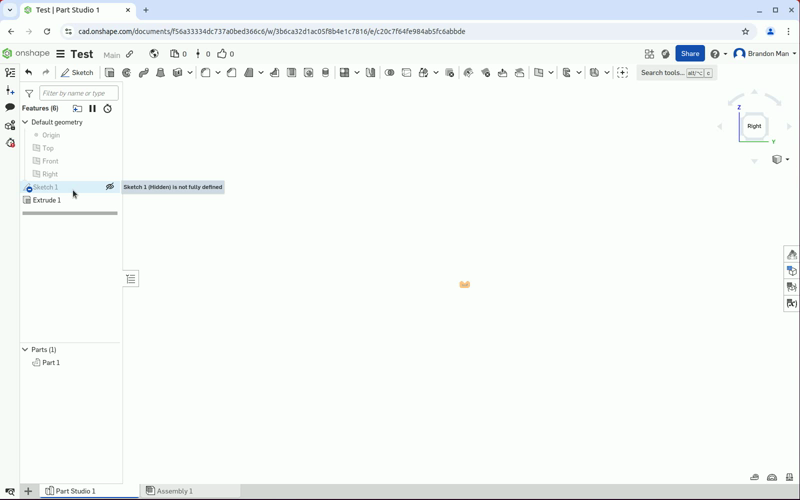
click(73, 189)
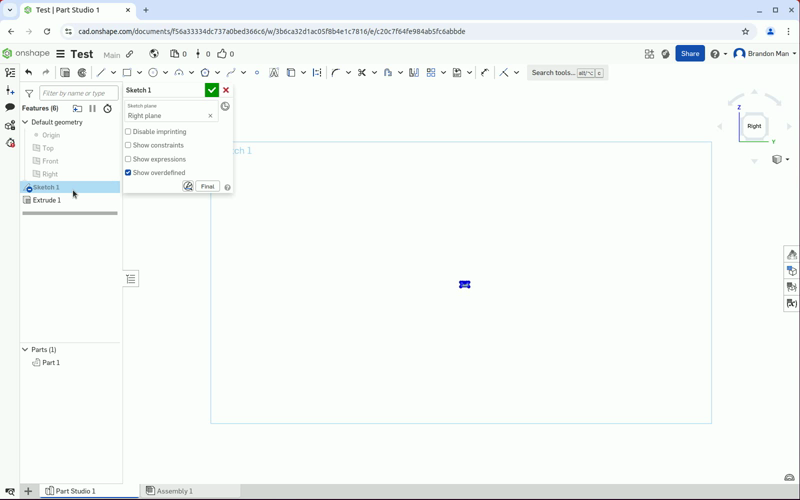
mouse_move(229, 92)
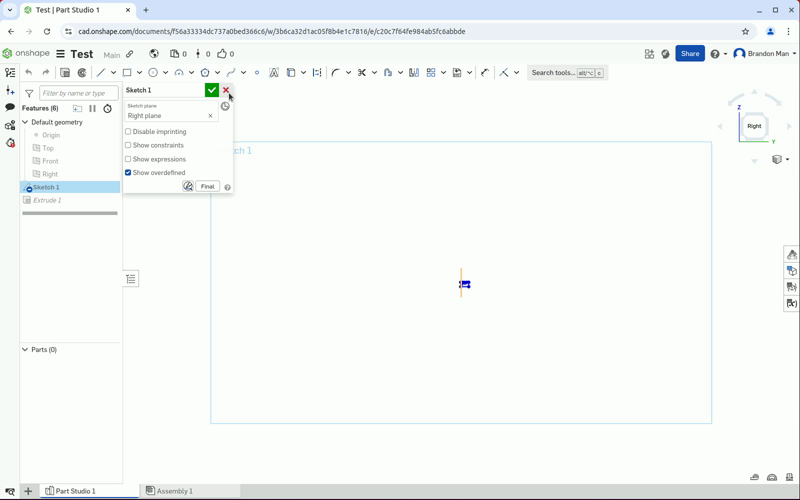
click(229, 92)
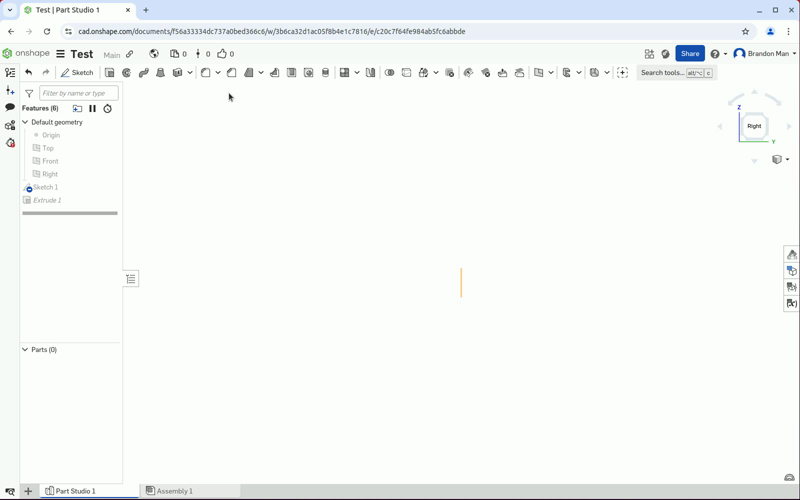
mouse_move(541, 75)
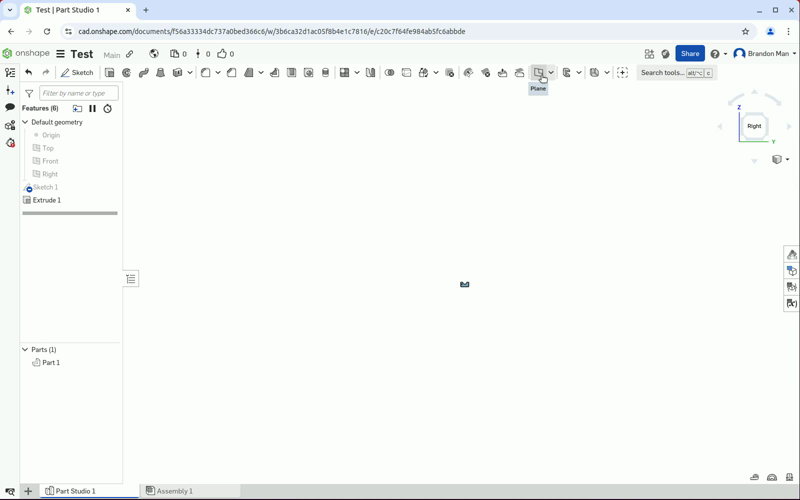
click(541, 75)
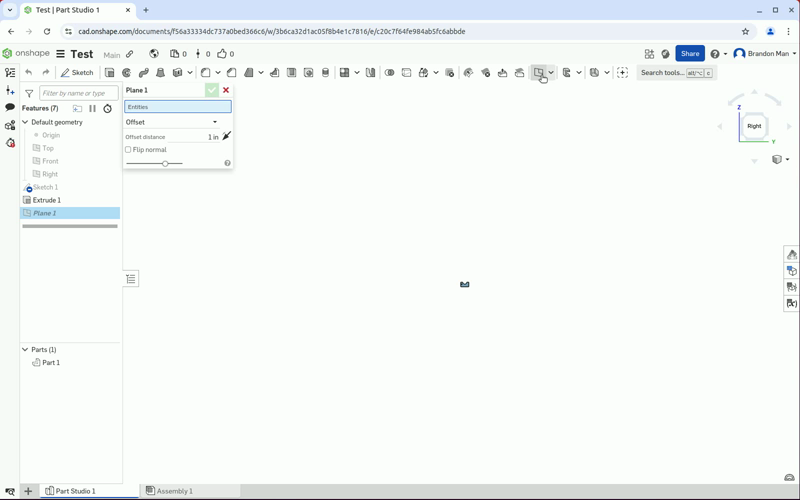
mouse_move(73, 176)
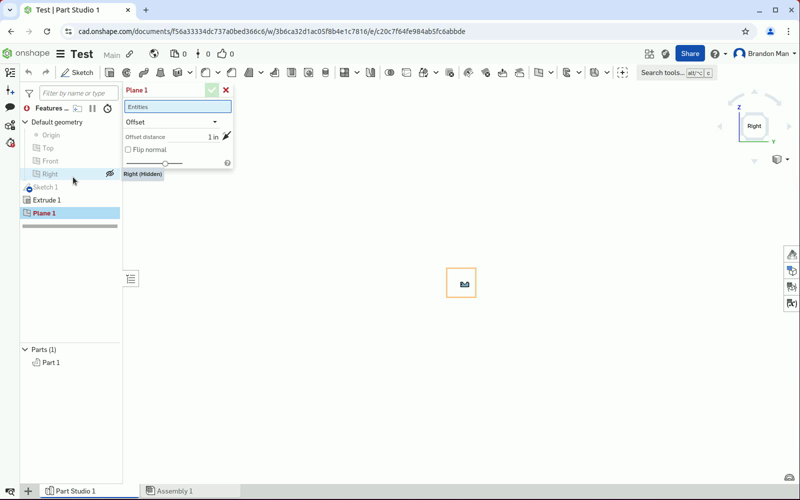
click(73, 176)
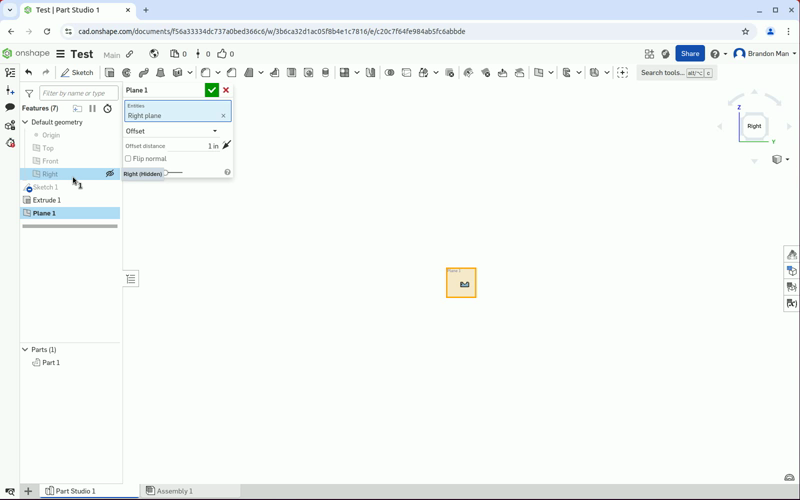
key(tab, 2)
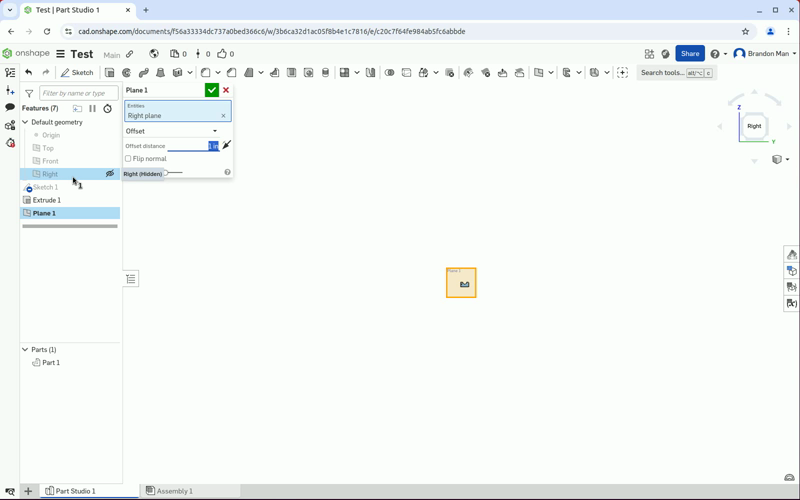
text(0.246)
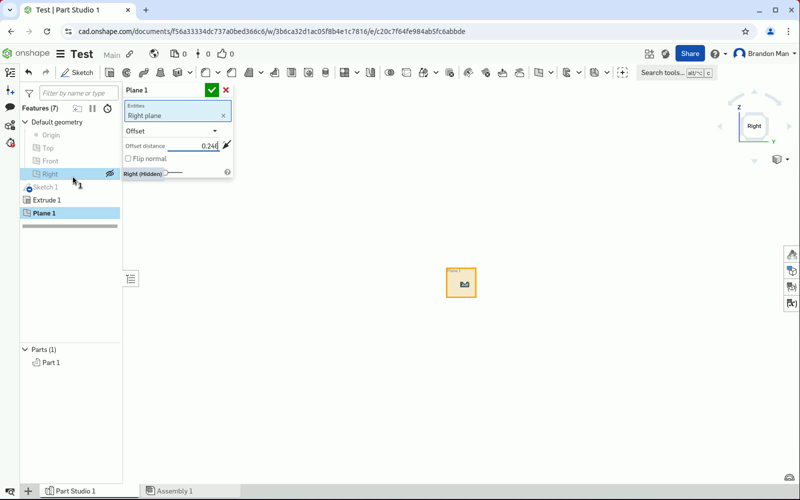
key(enter, 2)
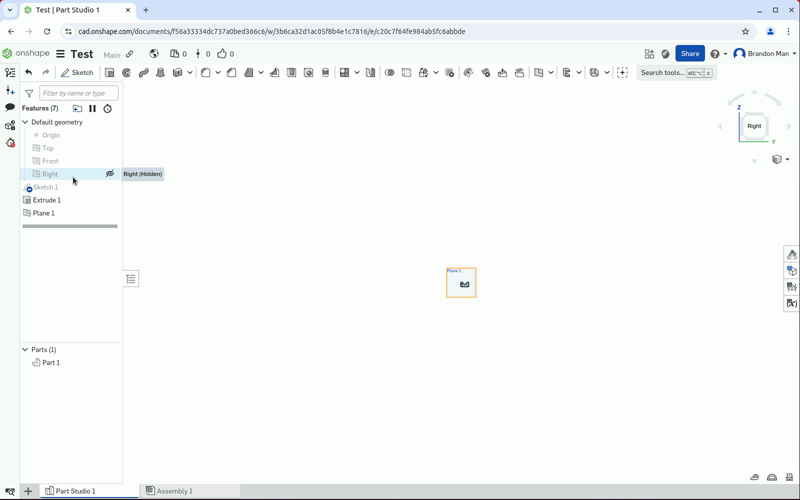
key(shift+s)
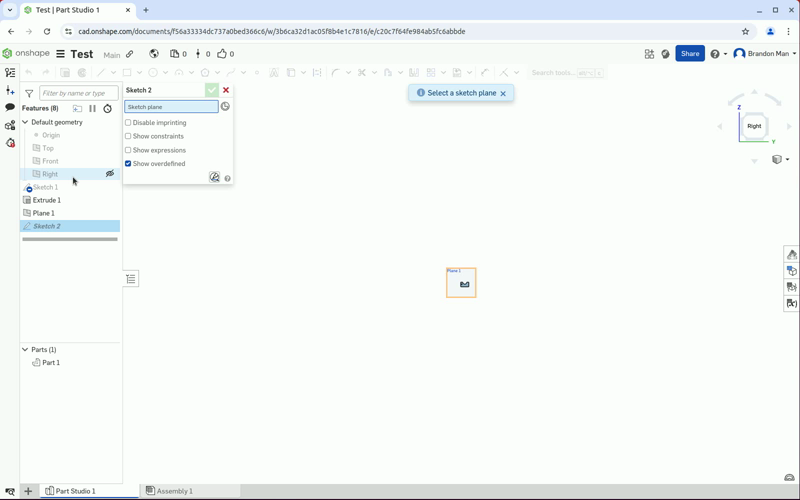
mouse_move(73, 215)
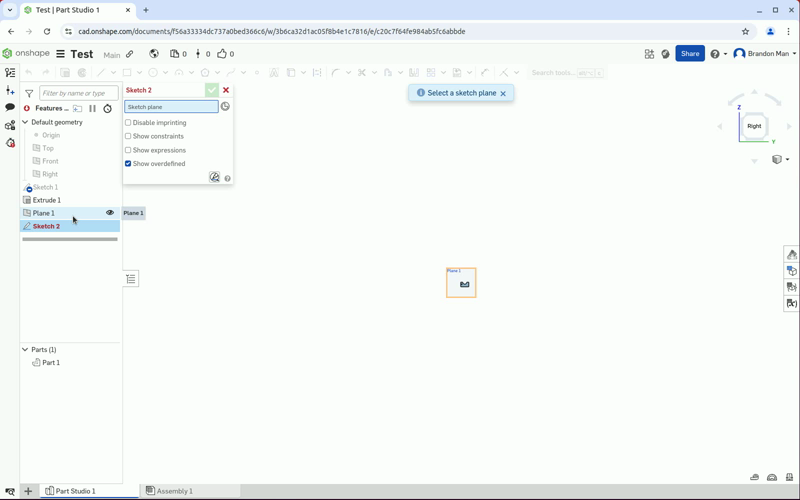
click(73, 215)
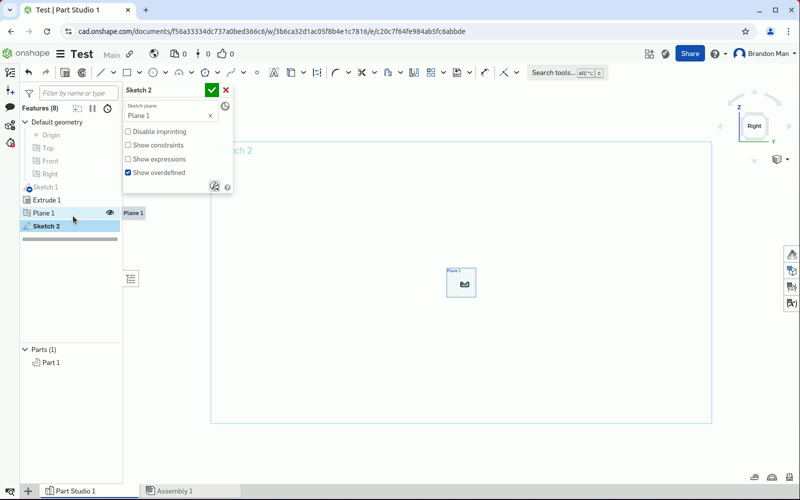
mouse_move(73, 352)
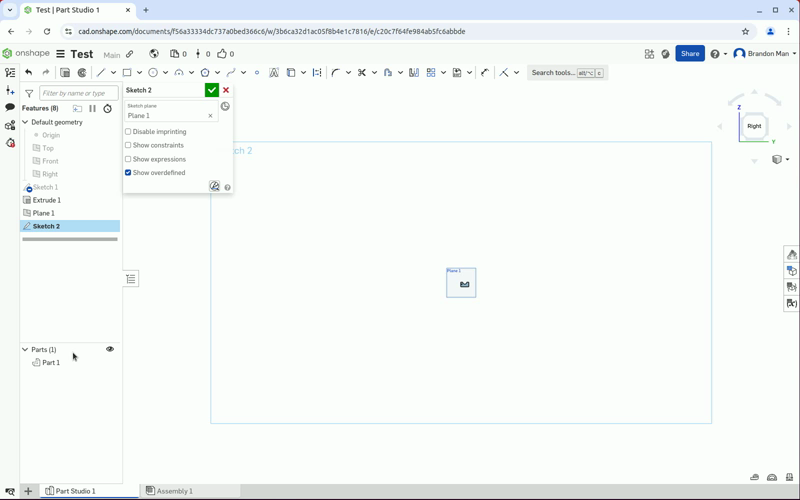
key(y)
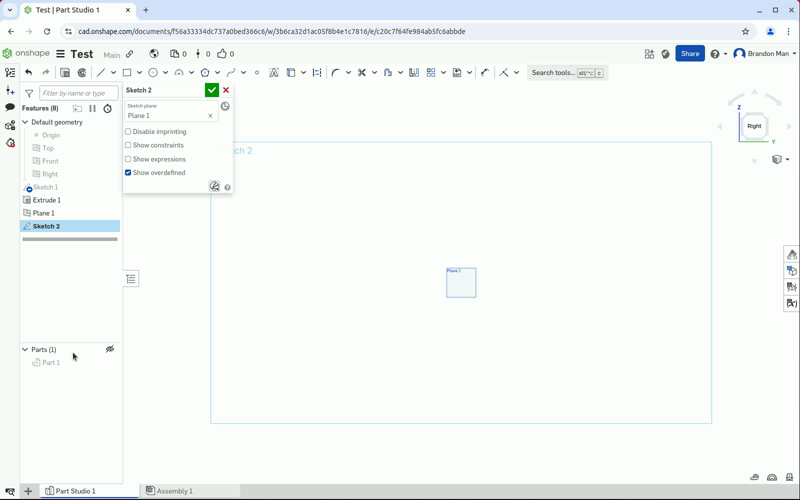
key(c)
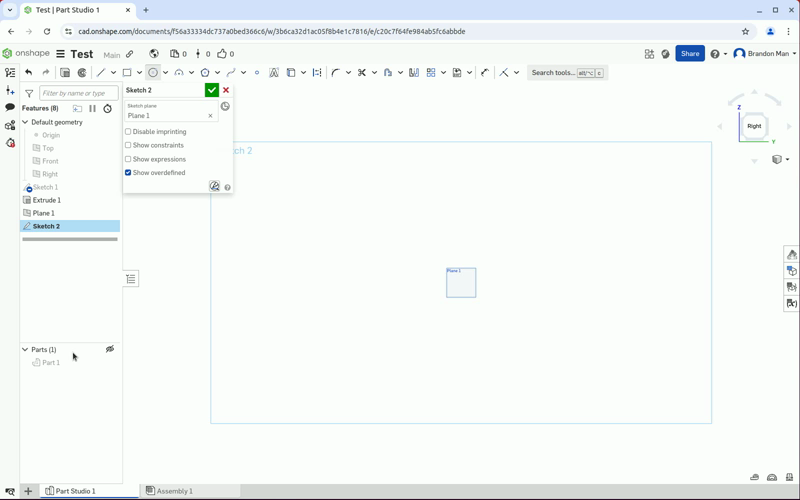
key_down(shift)
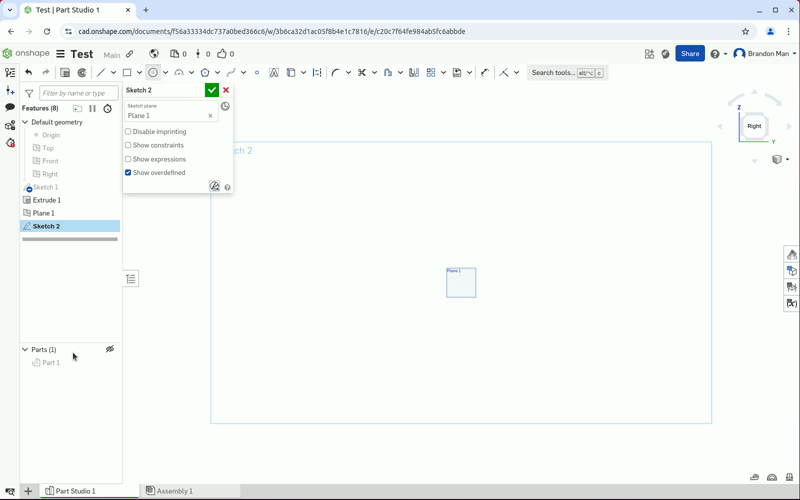
mouse_move(465, 282)
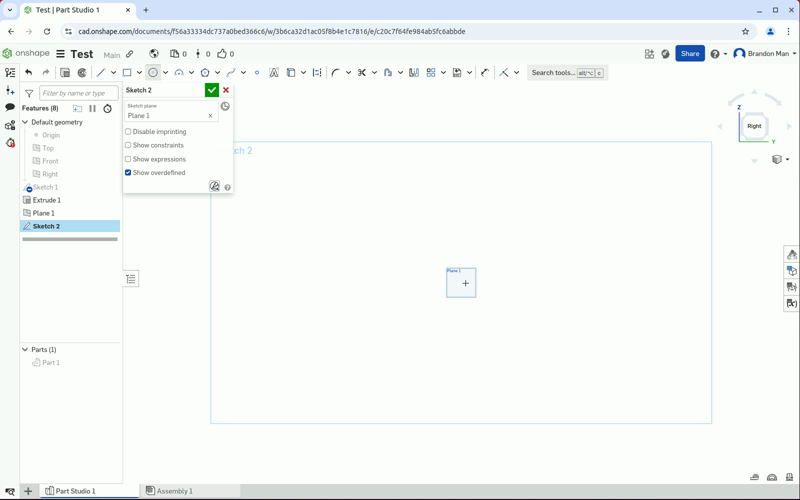
click(465, 282)
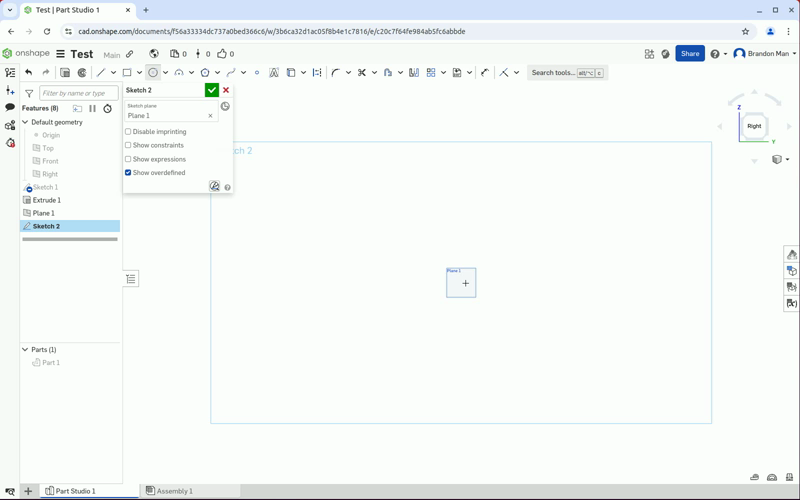
key_up(shift)
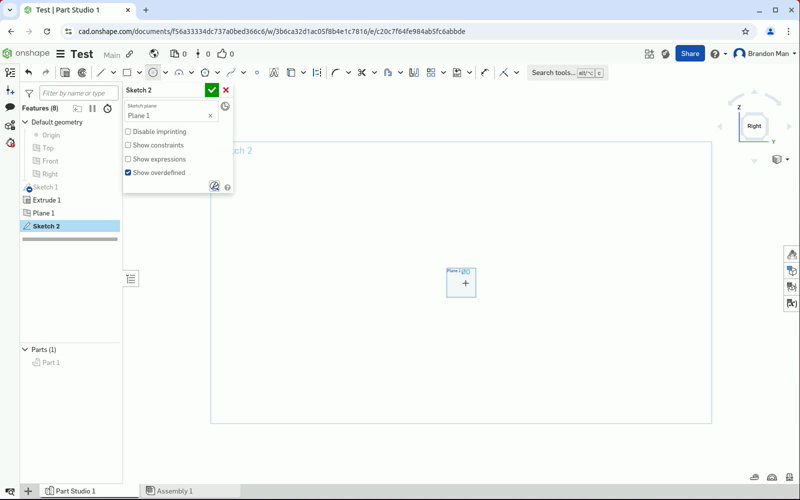
mouse_move(467, 282)
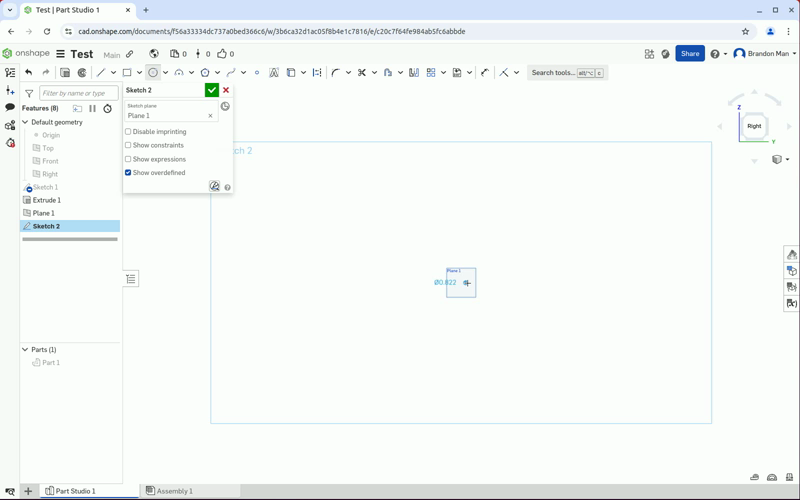
scroll(6)
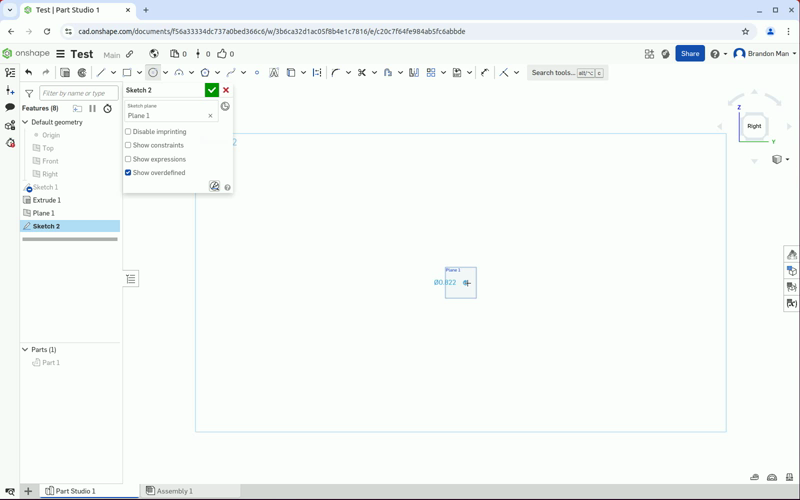
scroll(6)
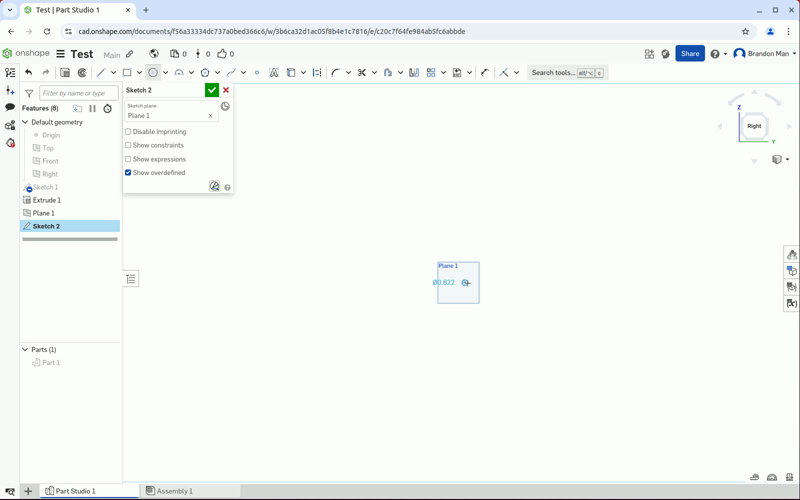
scroll(6)
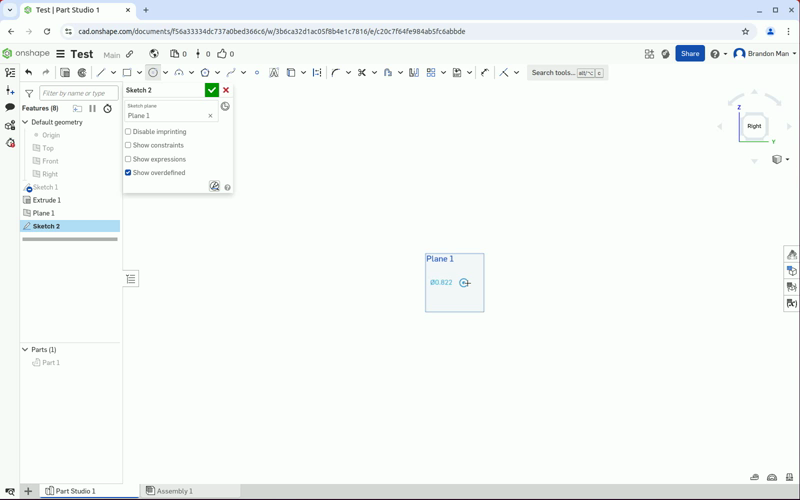
scroll(6)
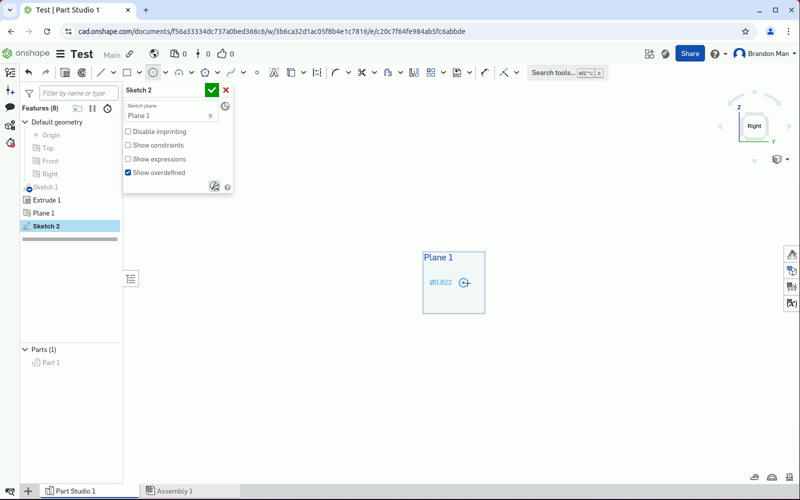
scroll(6)
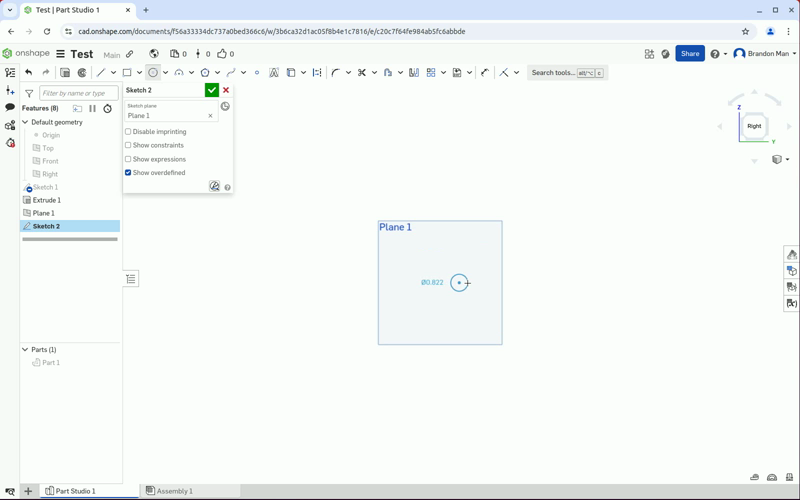
scroll(6)
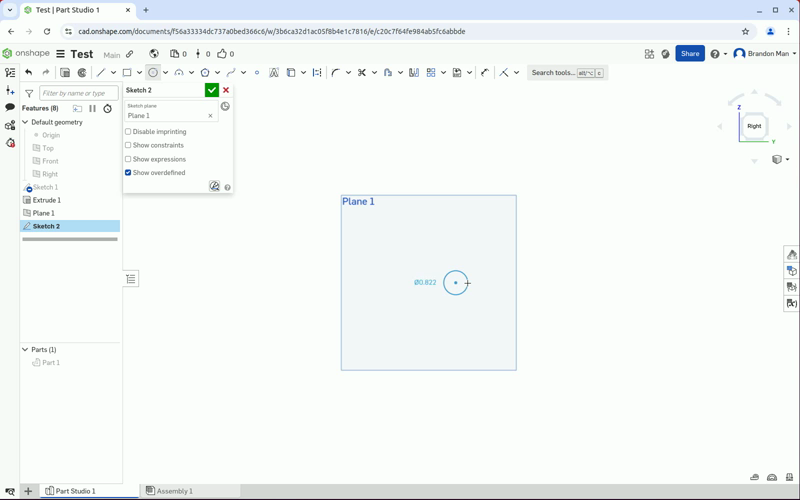
scroll(6)
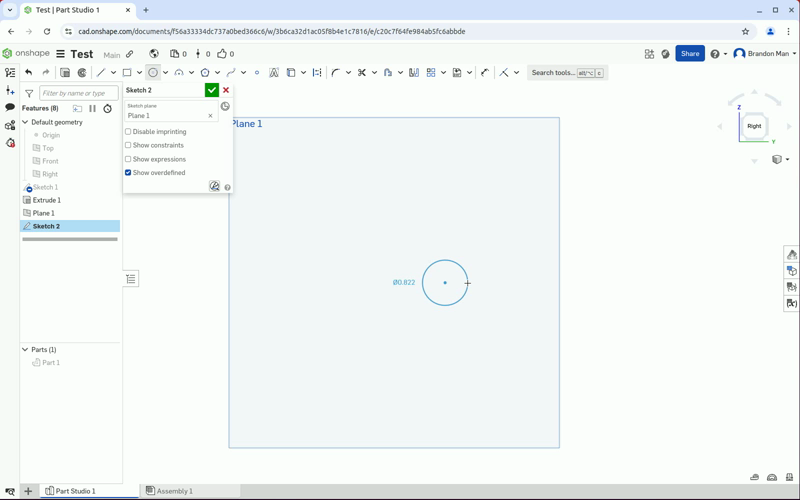
click(467, 282)
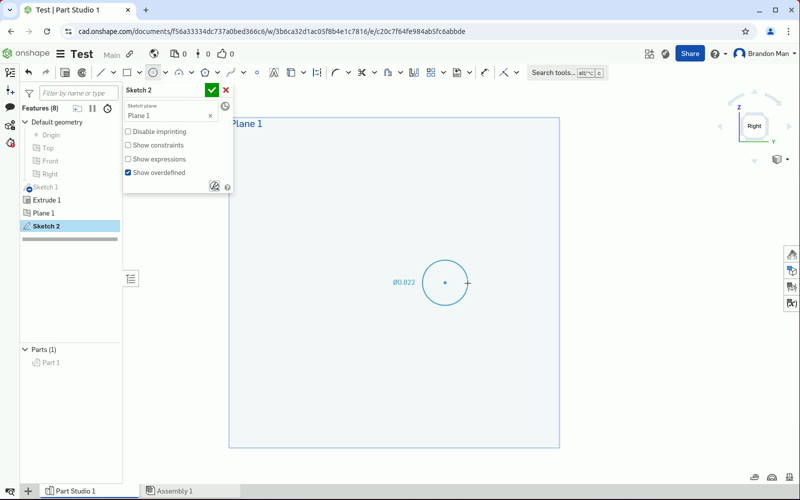
scroll(-6)
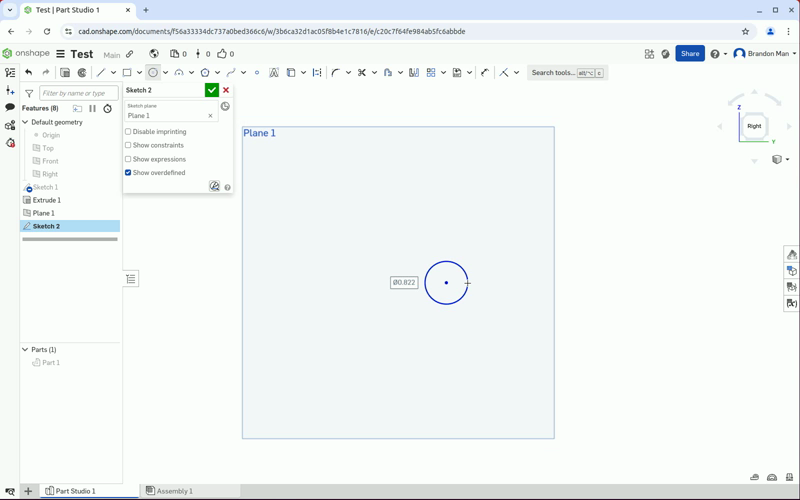
scroll(-6)
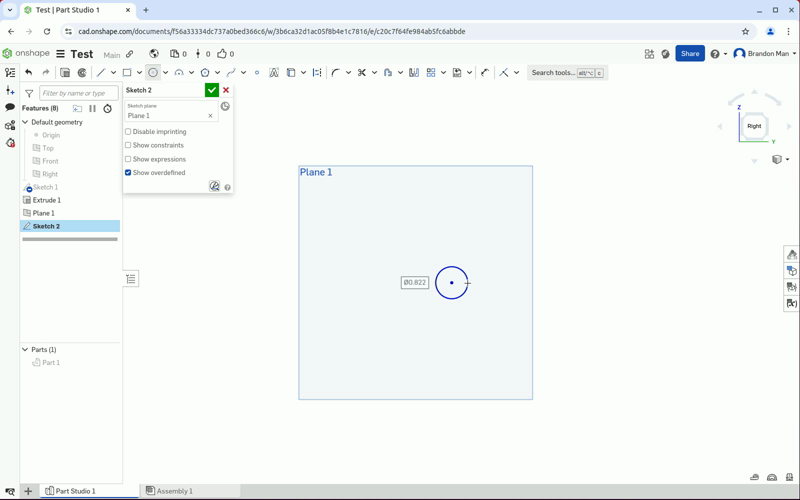
scroll(-6)
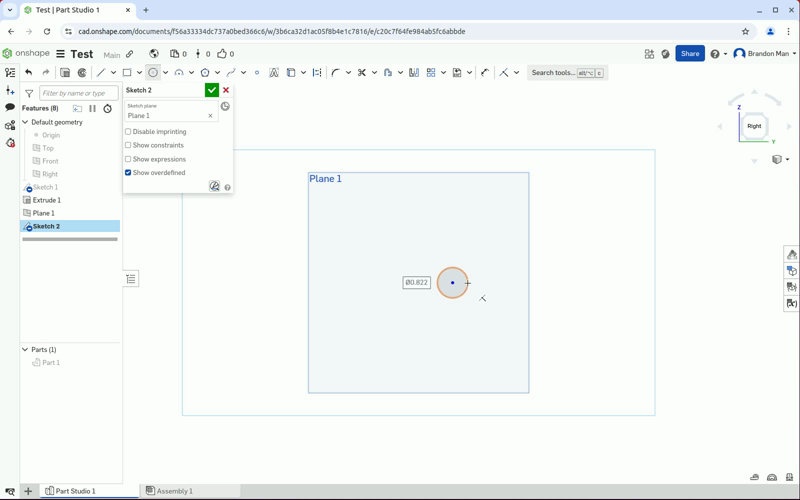
scroll(-6)
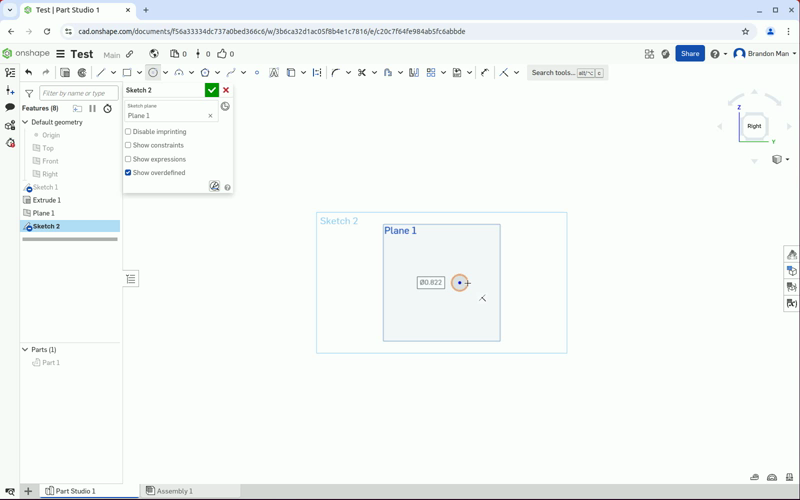
scroll(-6)
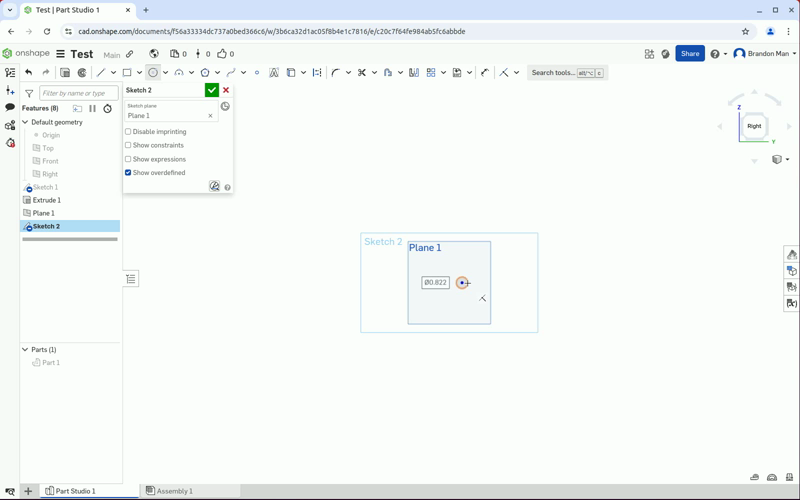
scroll(-6)
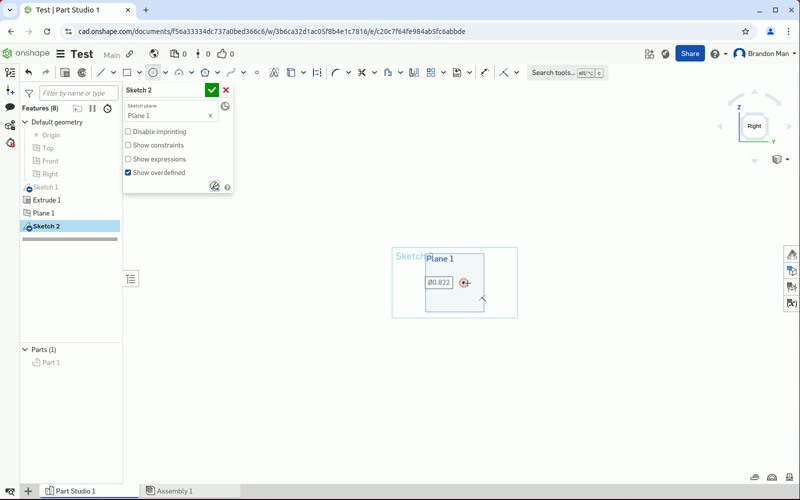
scroll(-6)
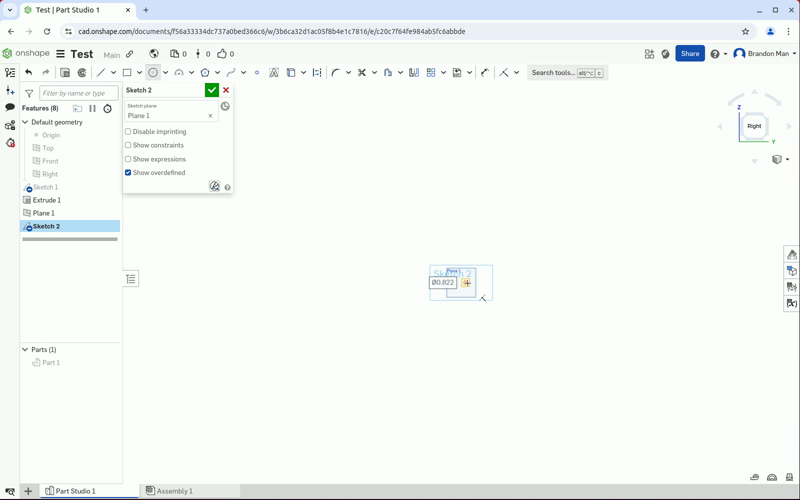
key(esc)
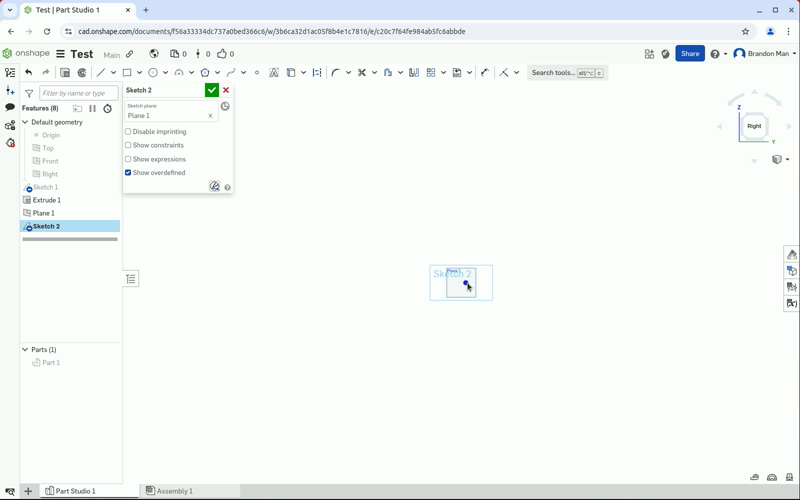
mouse_move(463, 281)
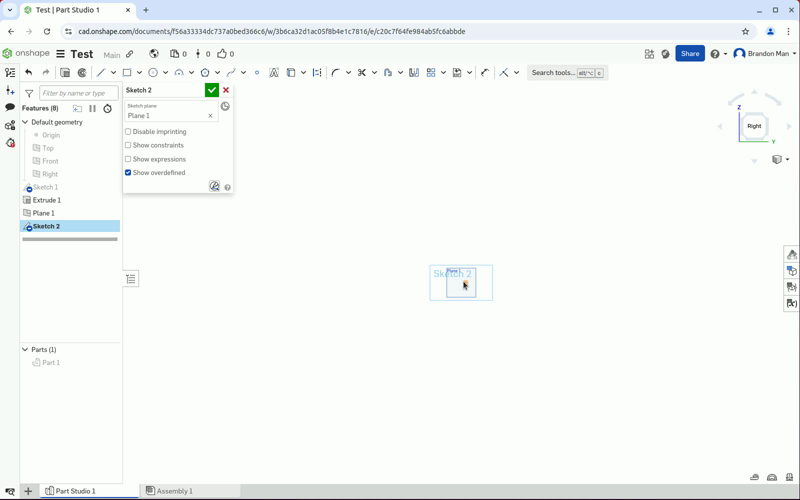
scroll(6)
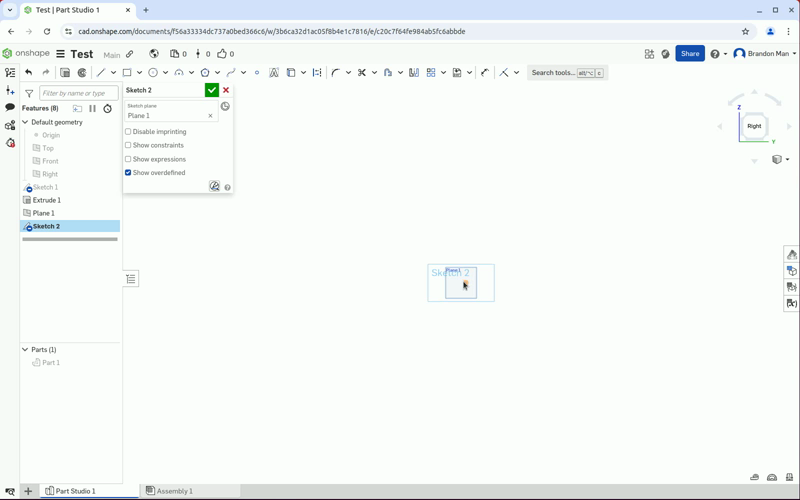
scroll(6)
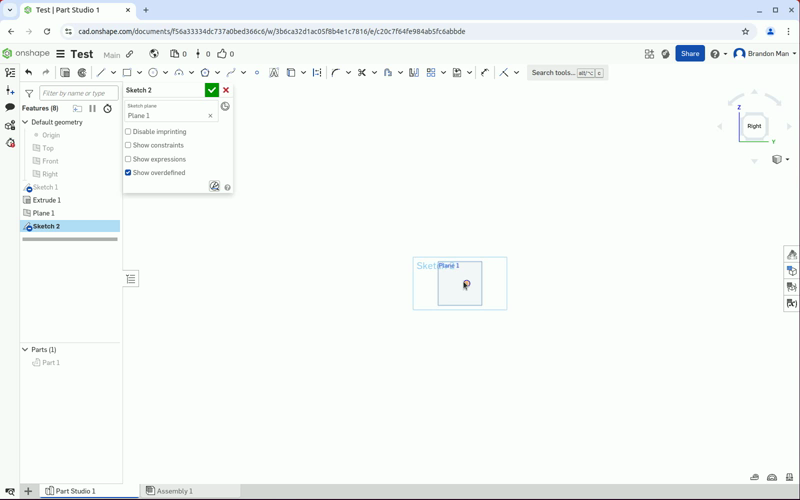
scroll(6)
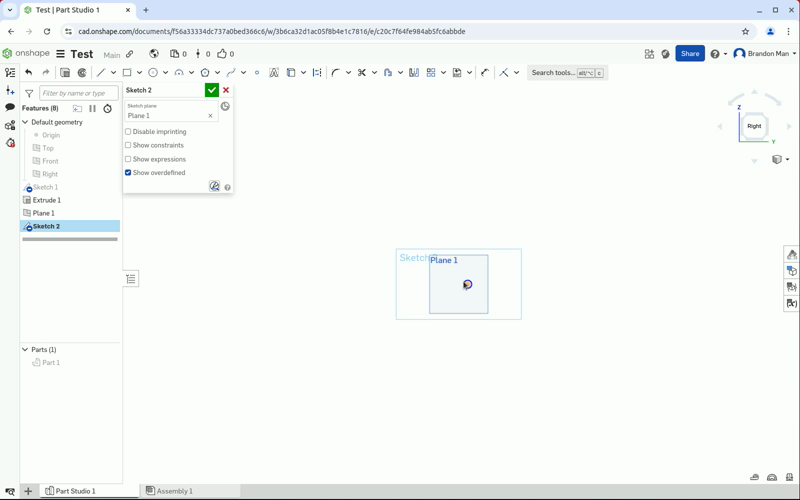
scroll(6)
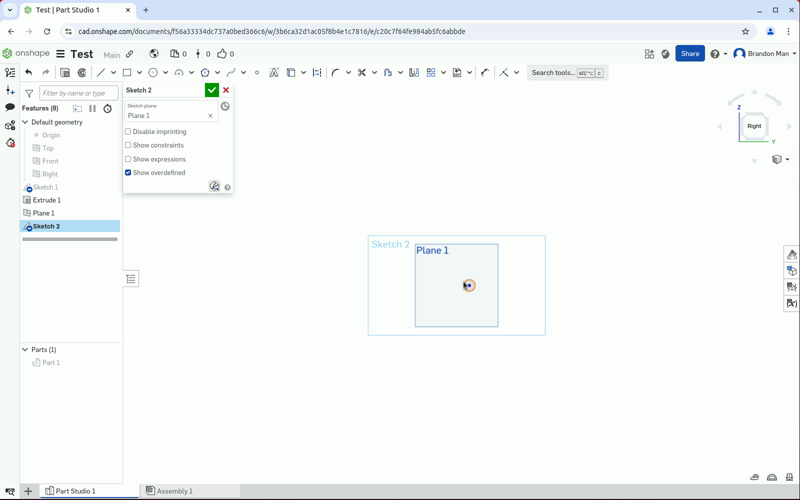
scroll(6)
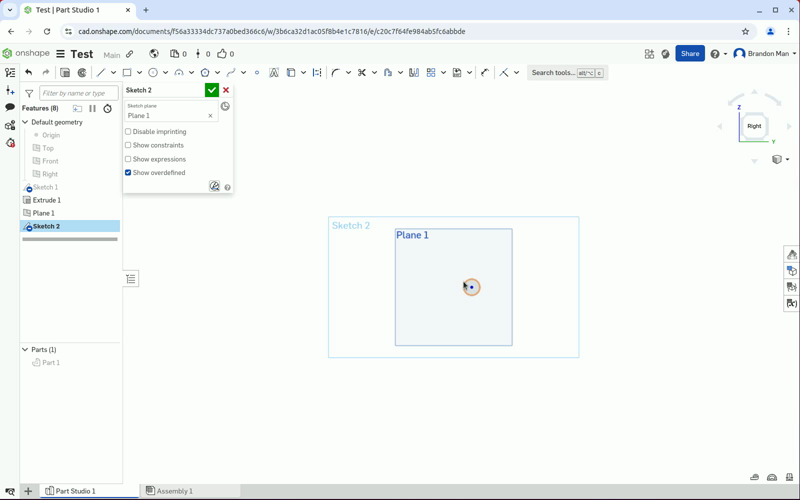
scroll(6)
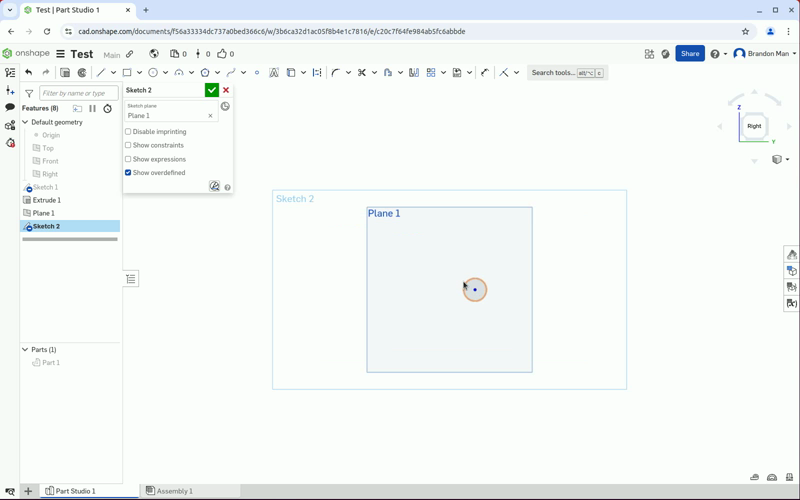
scroll(6)
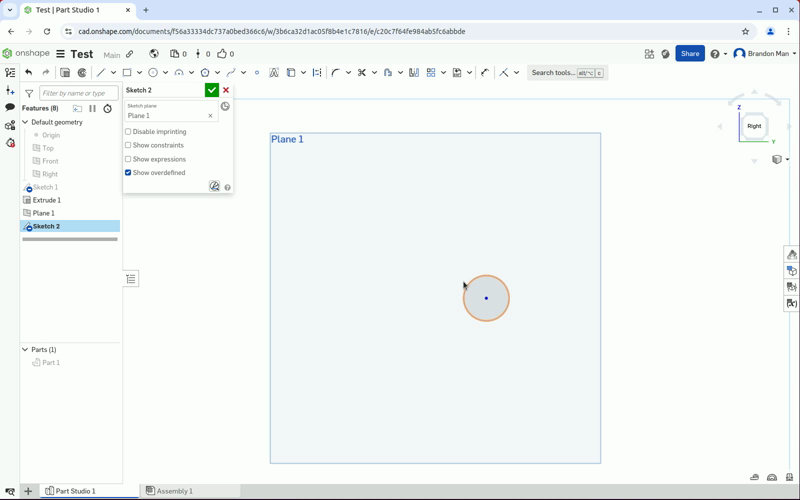
click(463, 281)
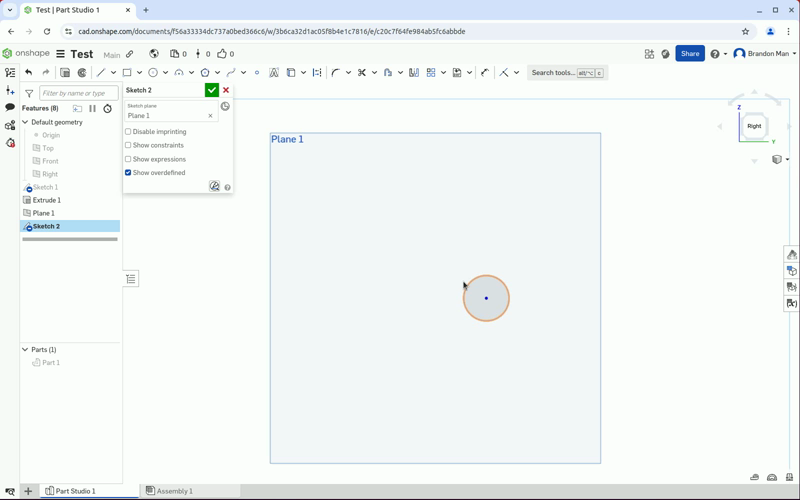
scroll(-6)
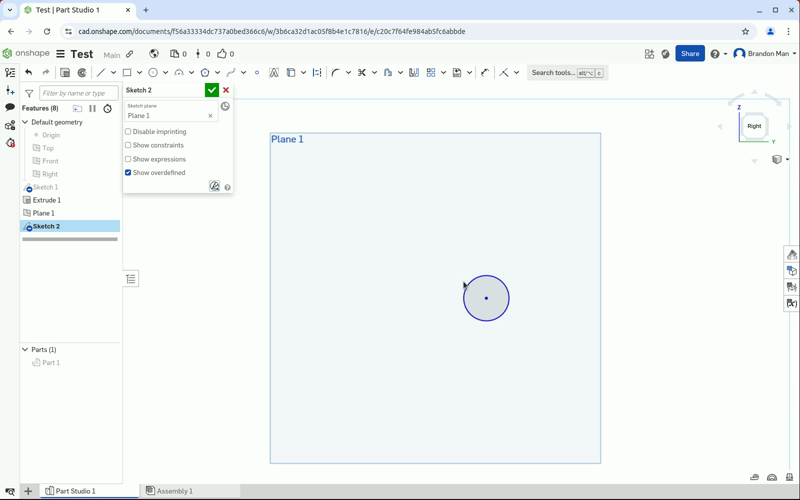
scroll(-6)
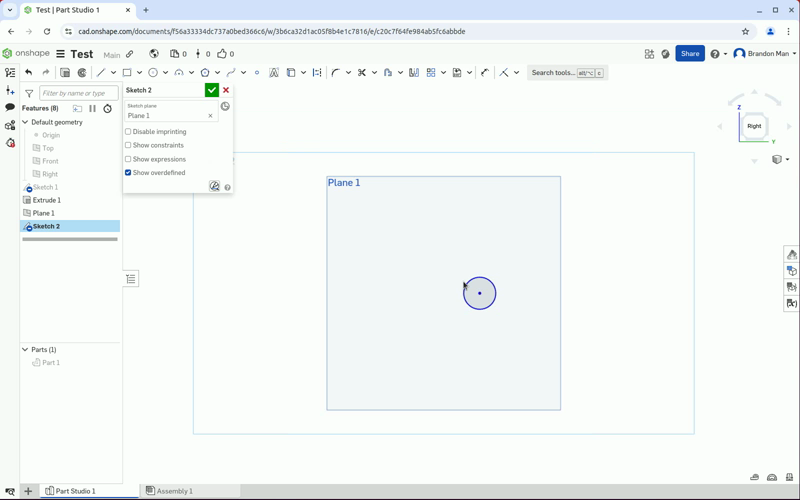
scroll(-6)
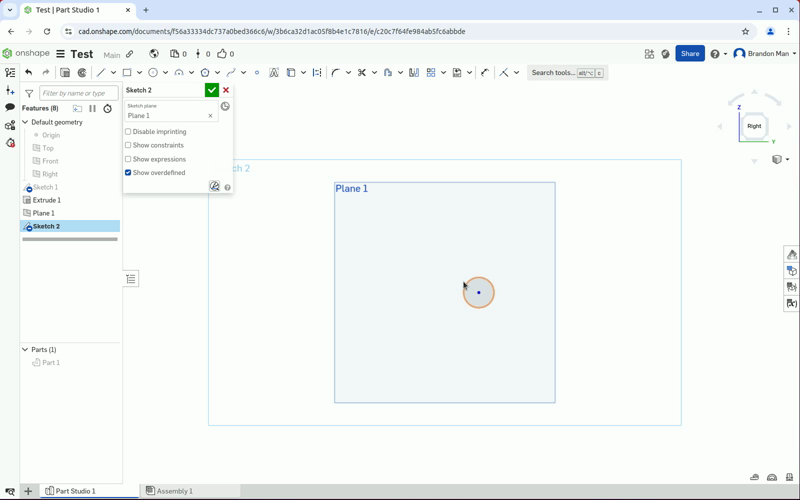
scroll(-6)
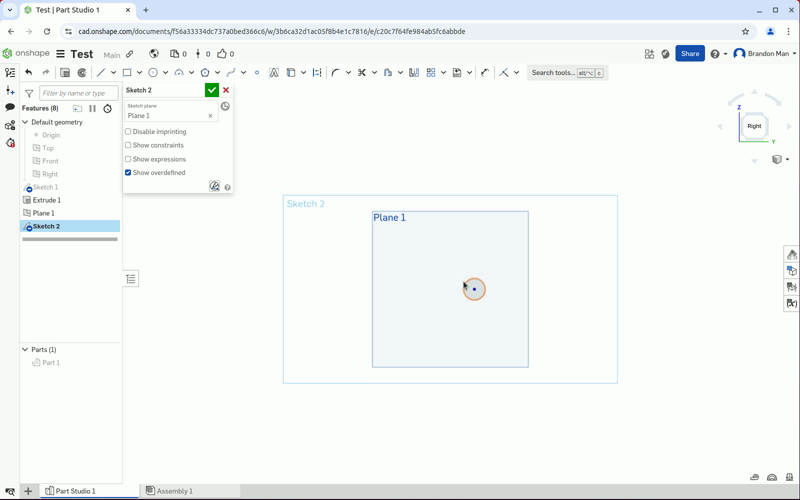
scroll(-6)
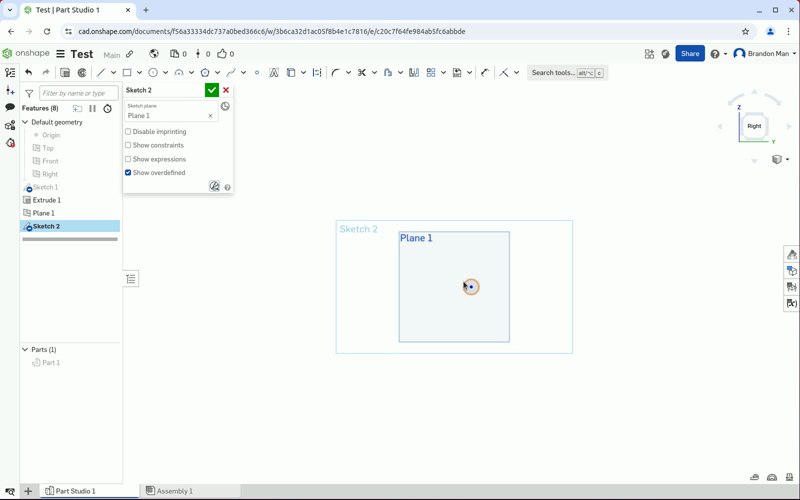
scroll(-6)
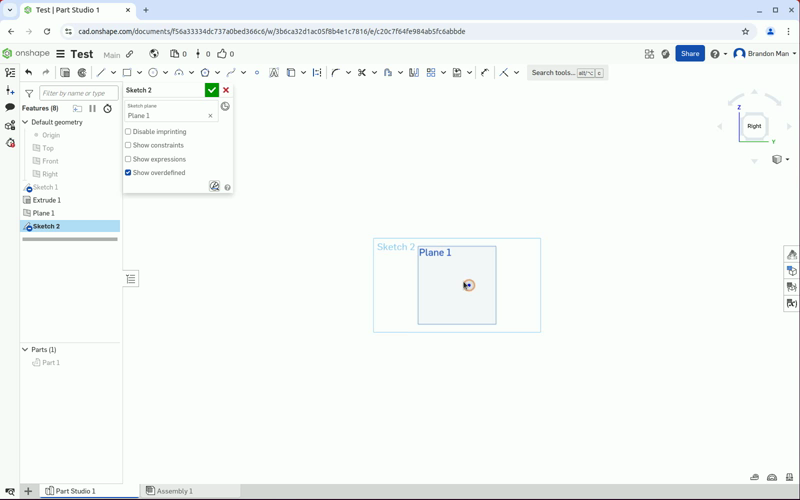
scroll(-6)
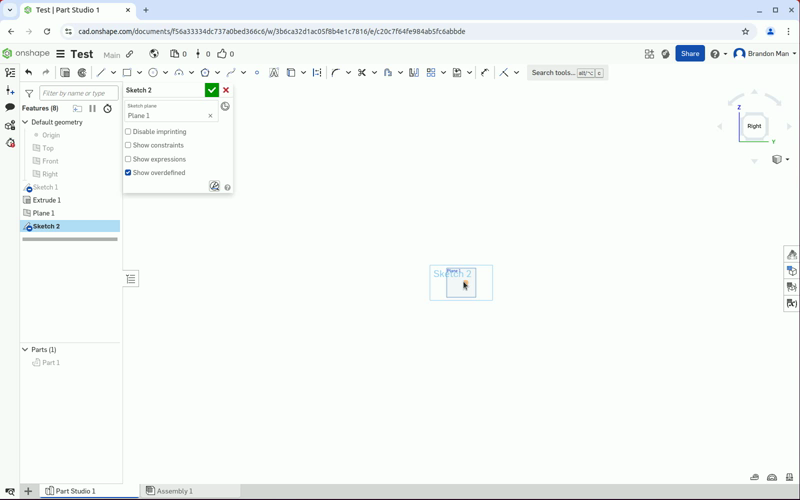
mouse_move(73, 352)
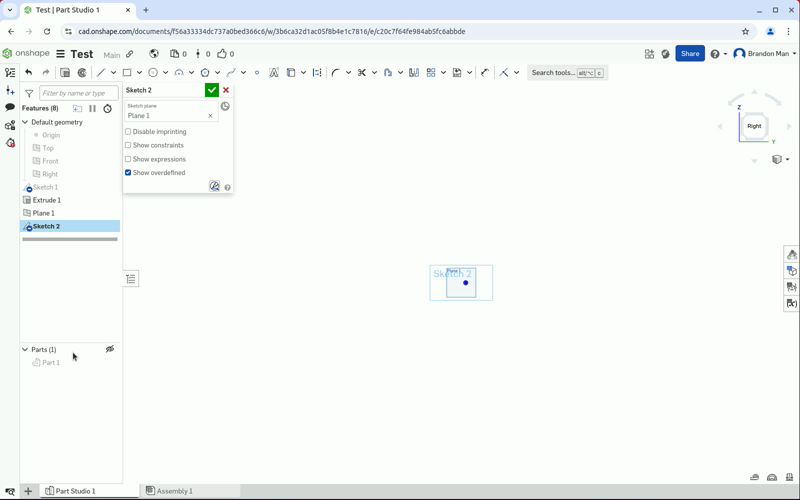
key(shift+y)
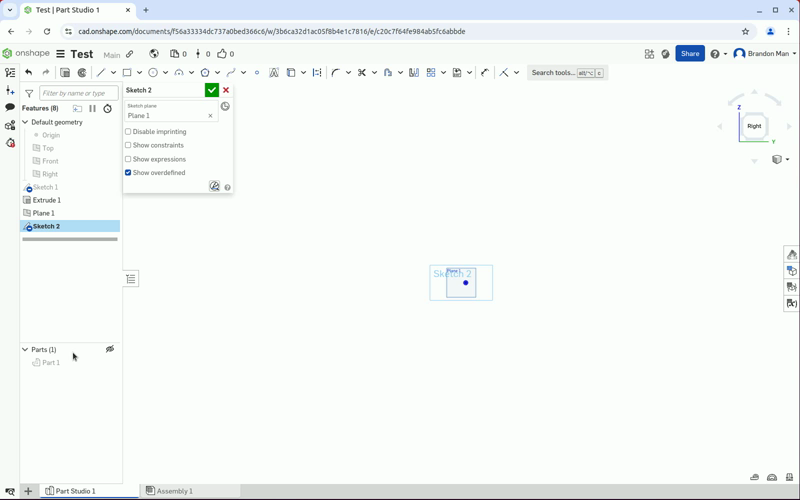
key(shift+e)
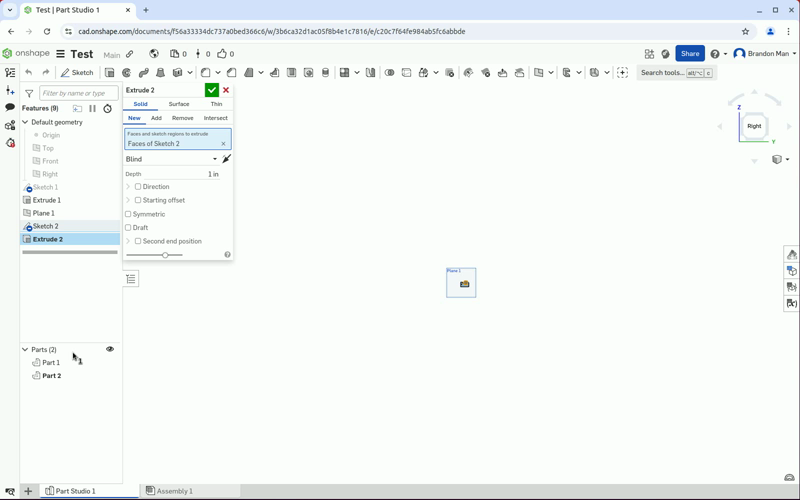
mouse_move(143, 106)
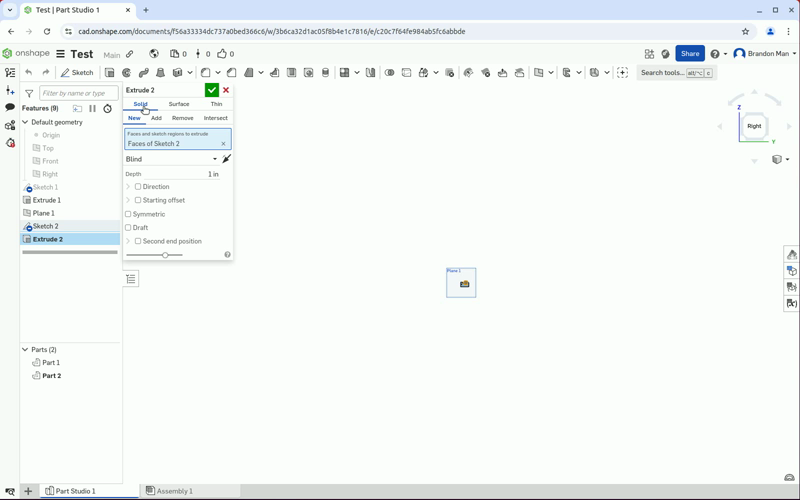
click(143, 106)
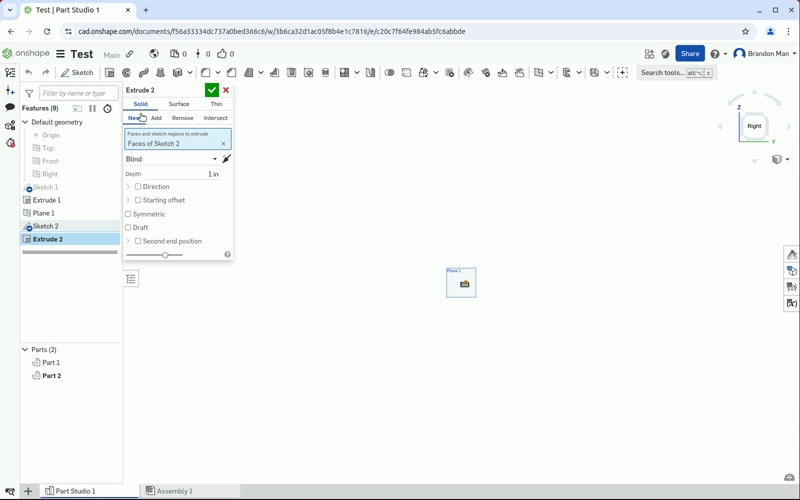
mouse_move(137, 120)
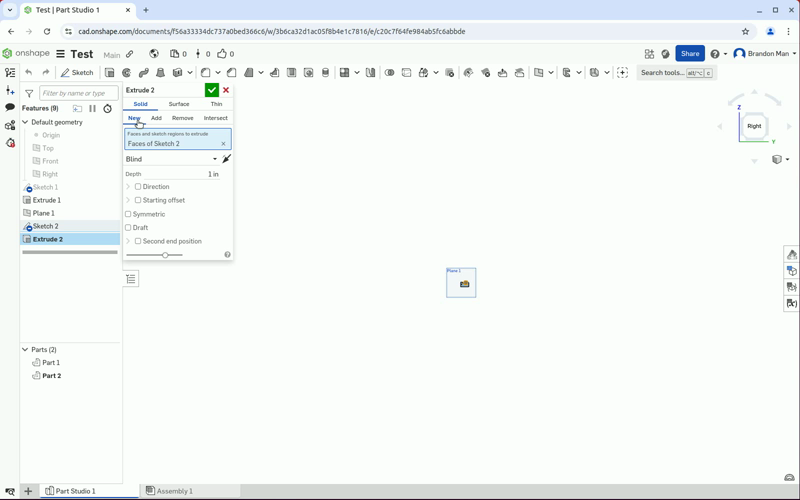
click(137, 120)
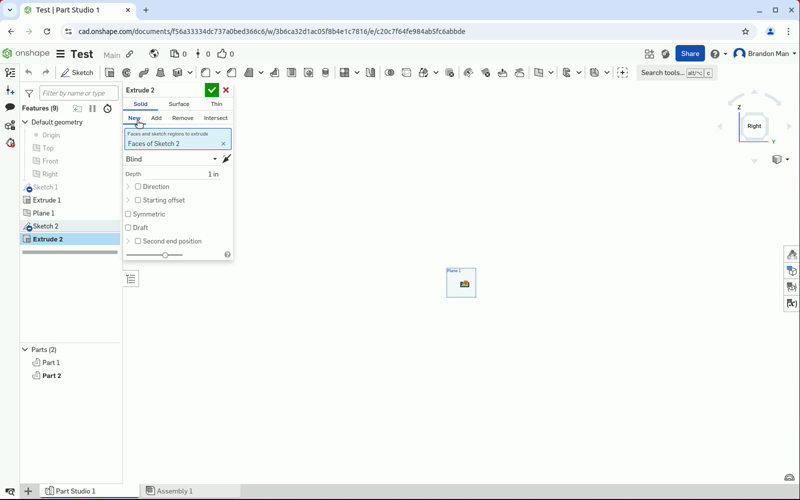
key(tab, 4)
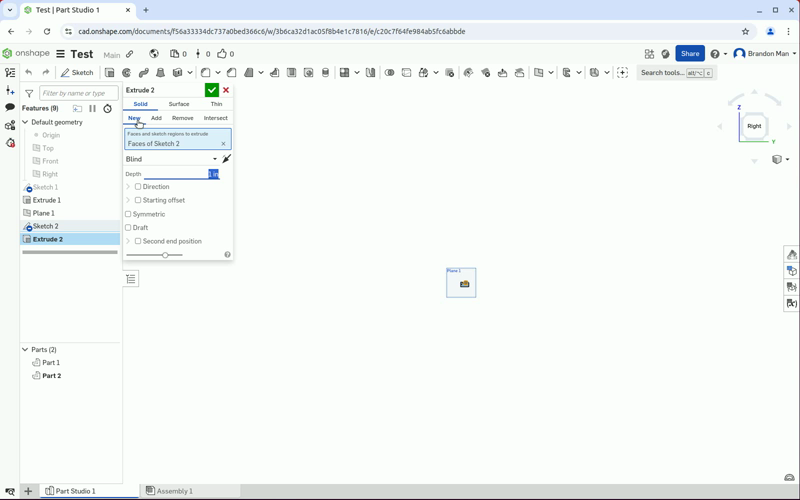
text(-20.46)
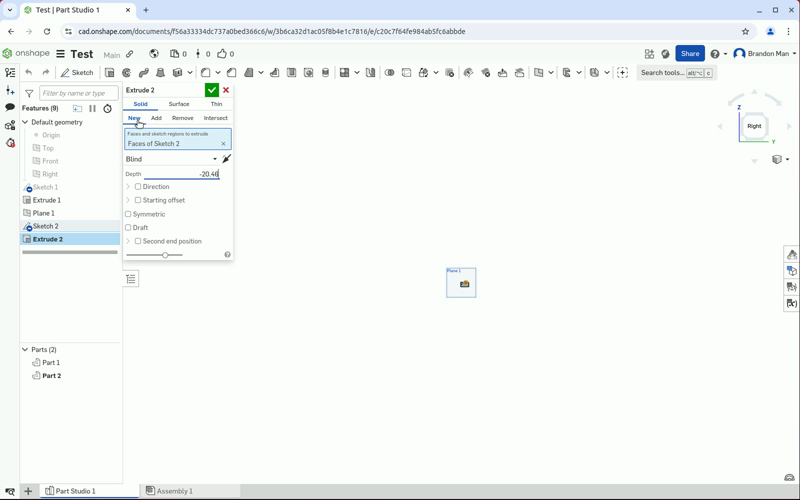
key(enter)
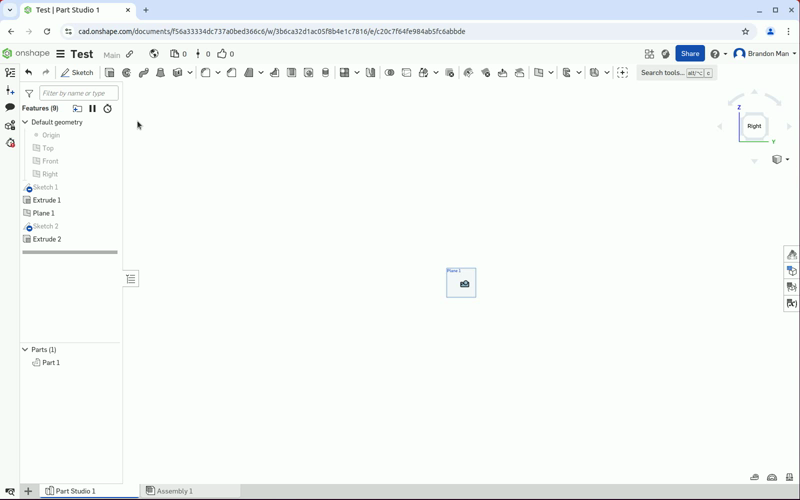
key(shift+h)
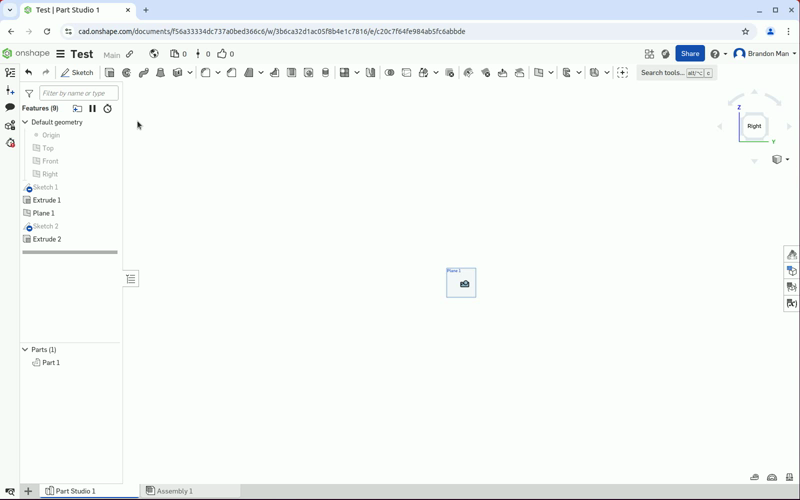
key(shift+h)
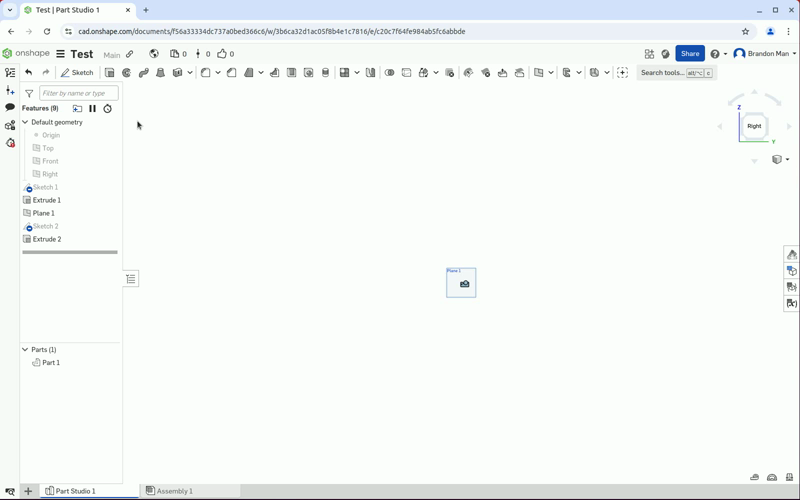
mouse_move(73, 189)
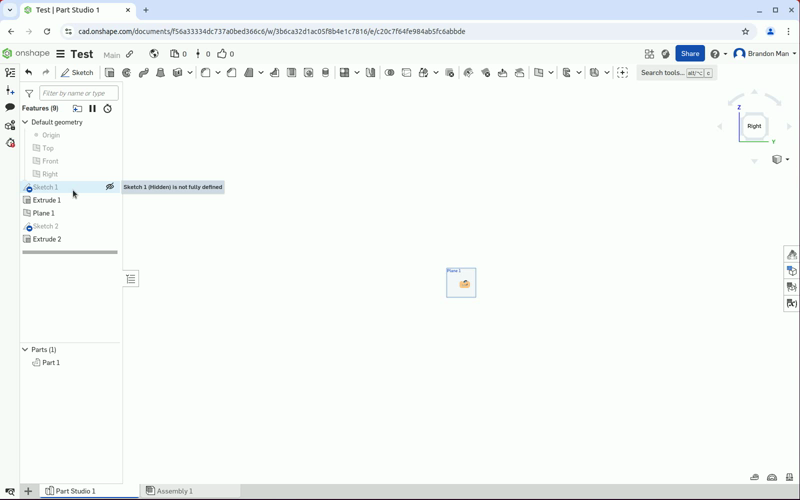
click(73, 189)
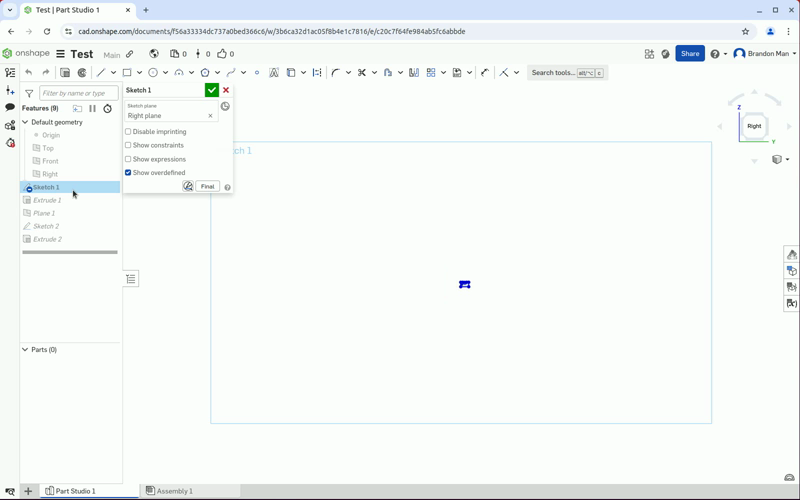
mouse_move(229, 92)
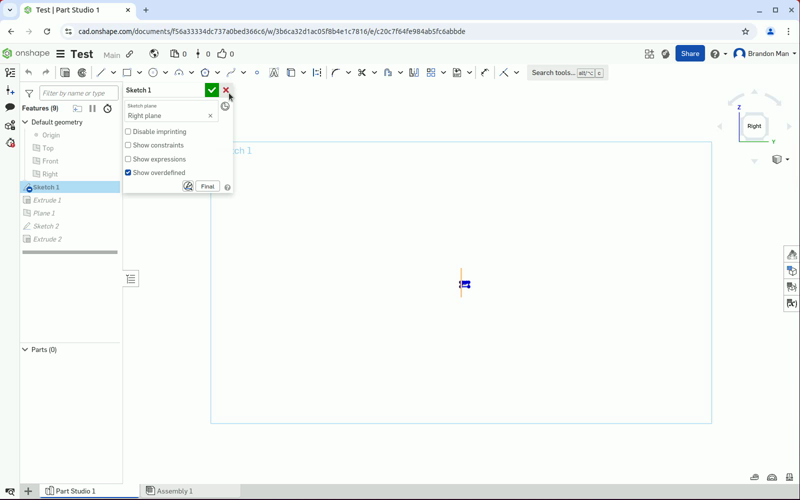
click(229, 92)
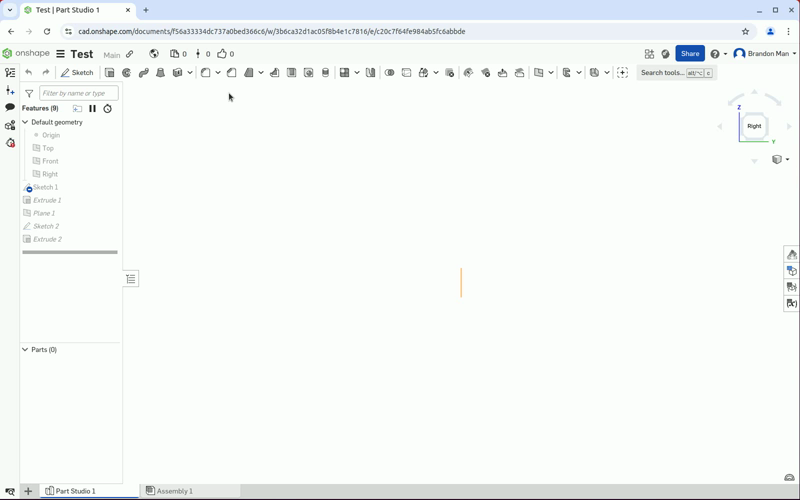
key(shift+s)
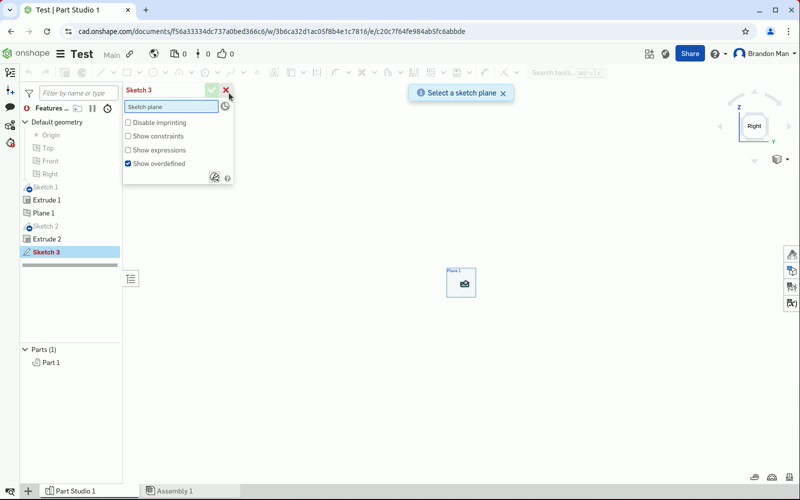
mouse_move(73, 215)
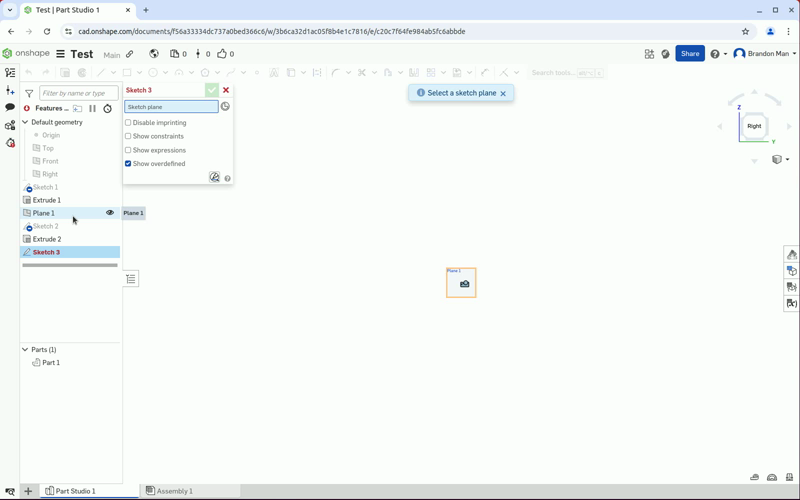
click(73, 215)
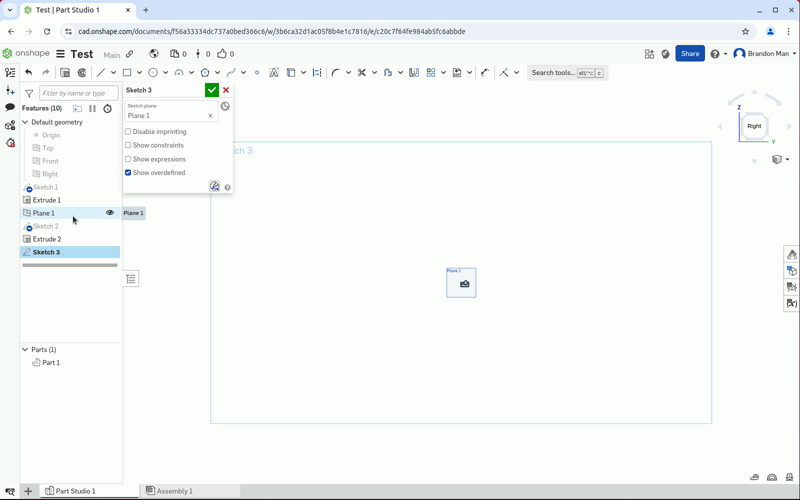
mouse_move(73, 352)
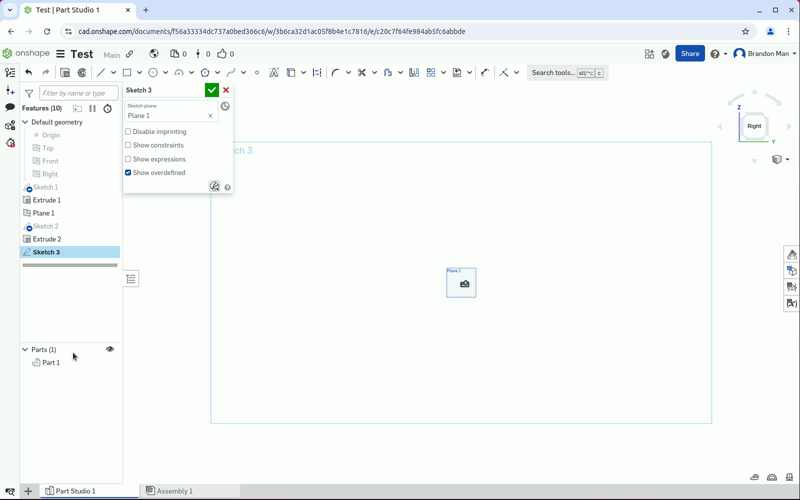
key(y)
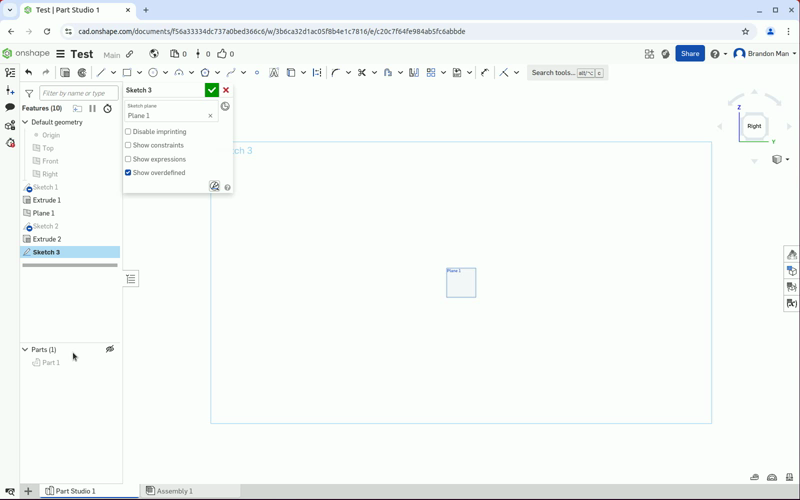
key(c)
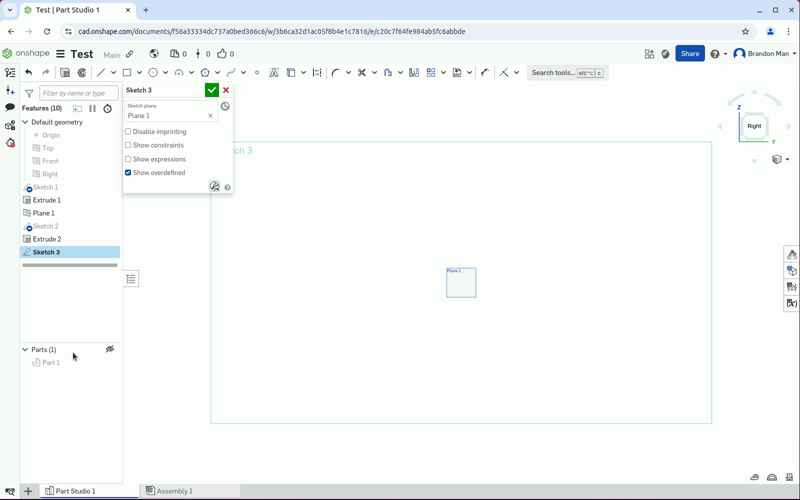
key_down(shift)
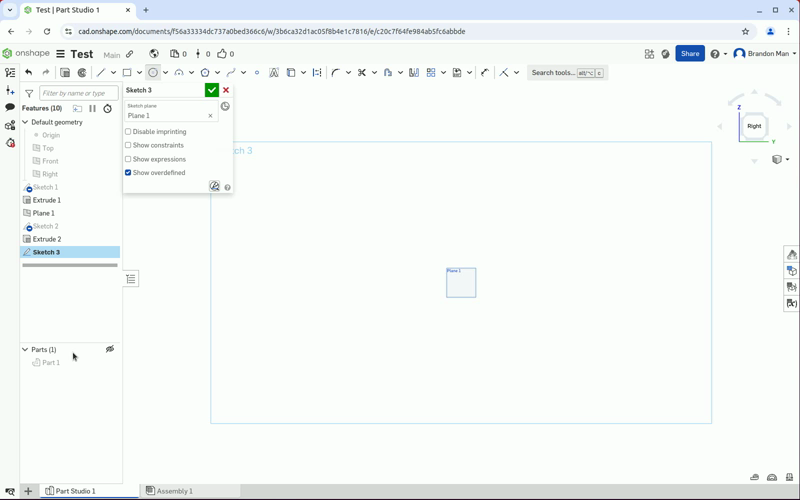
mouse_move(465, 282)
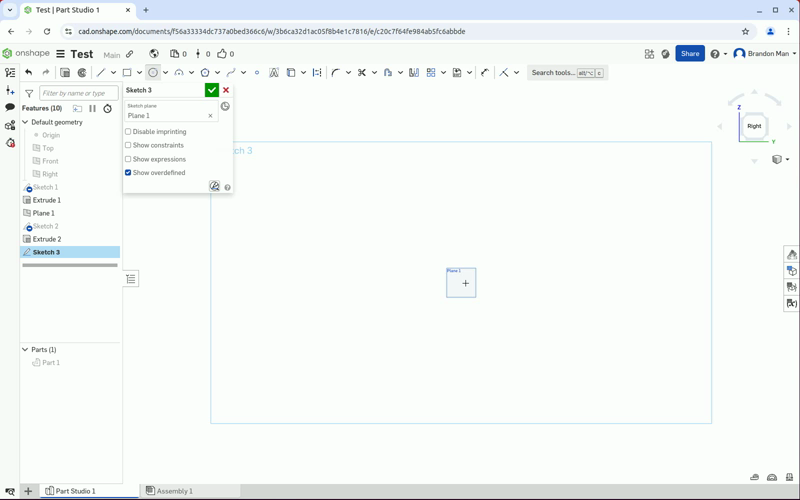
click(465, 282)
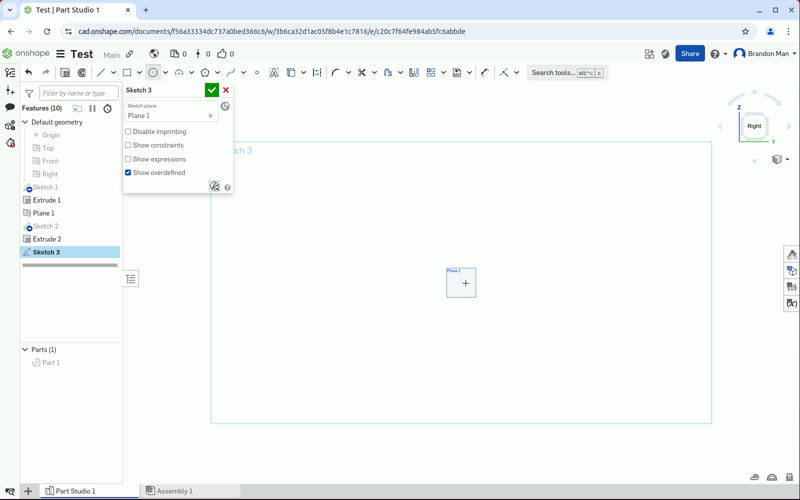
key_up(shift)
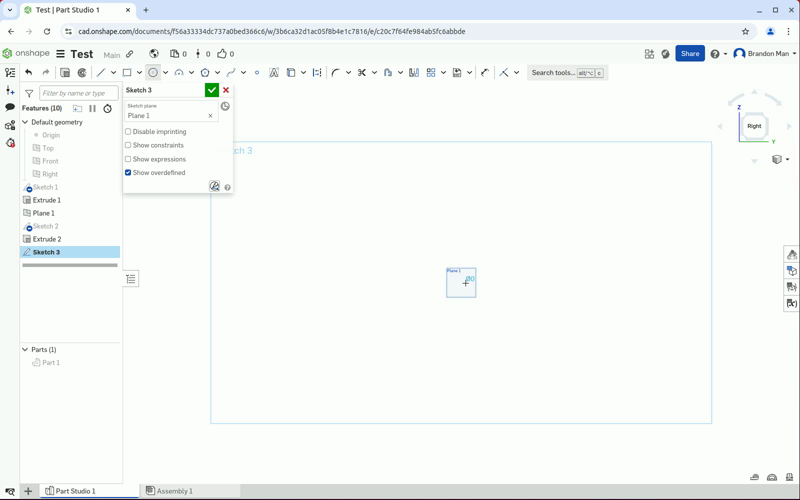
mouse_move(467, 282)
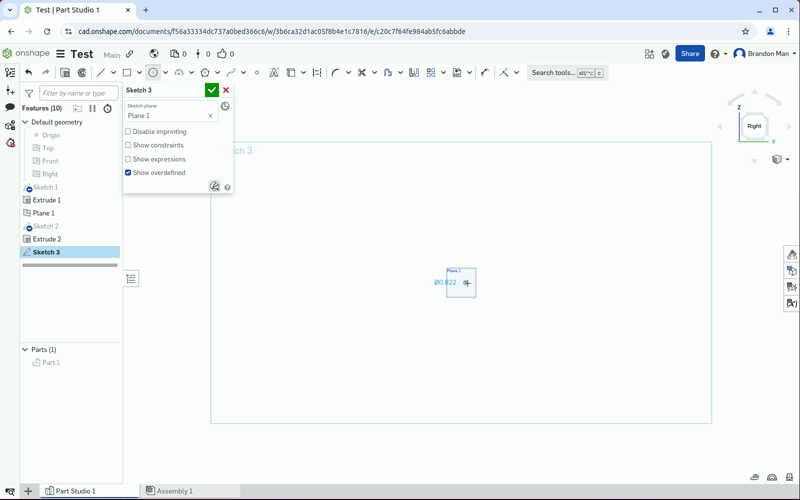
scroll(6)
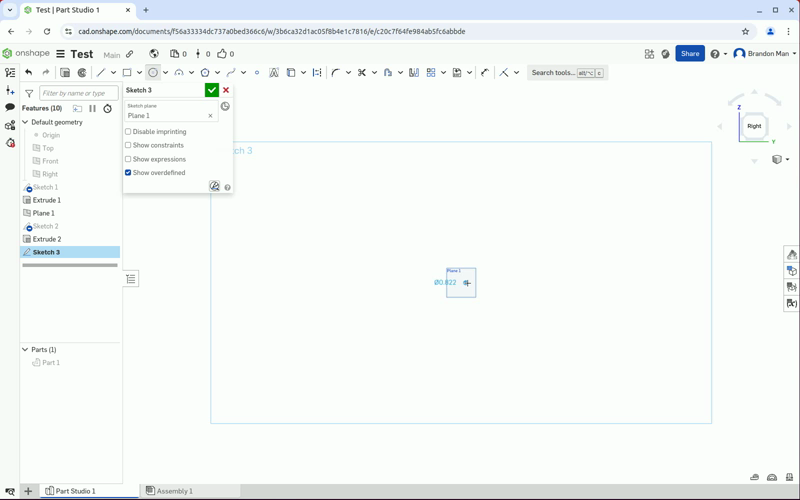
scroll(6)
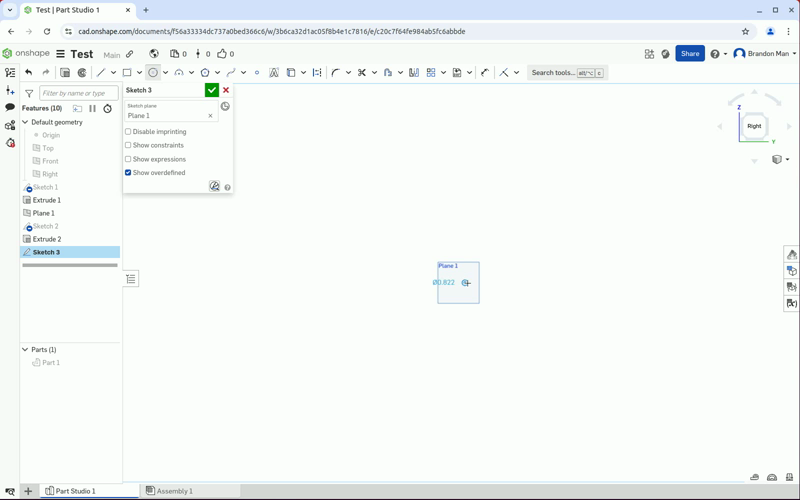
scroll(6)
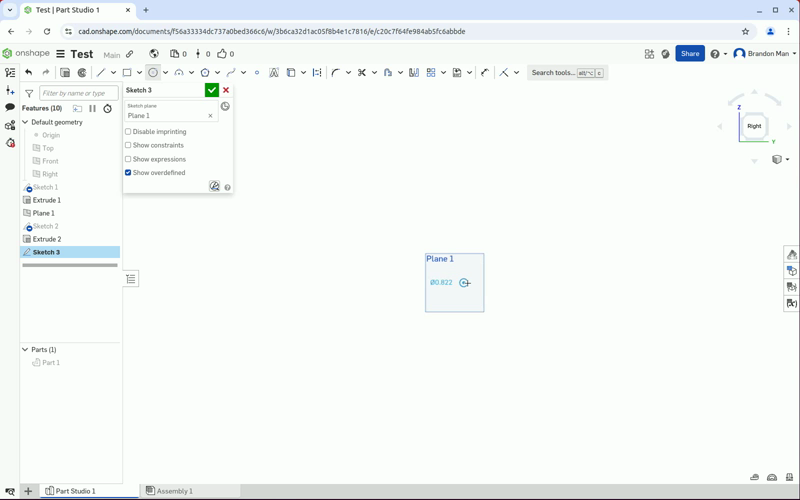
scroll(6)
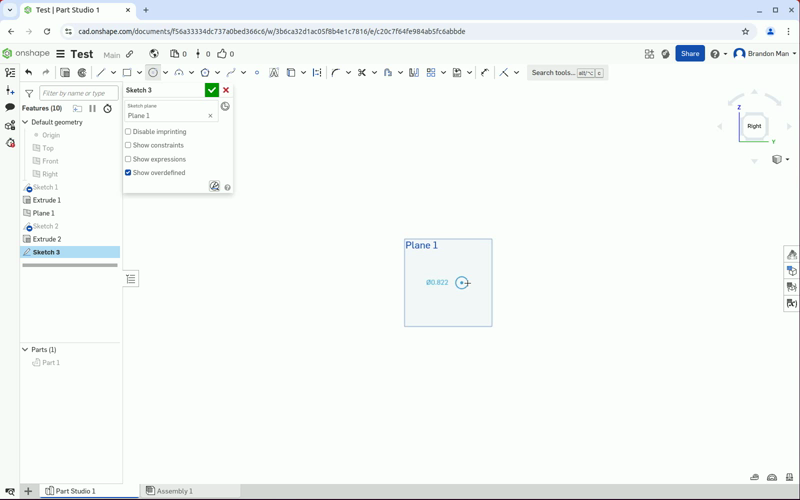
scroll(6)
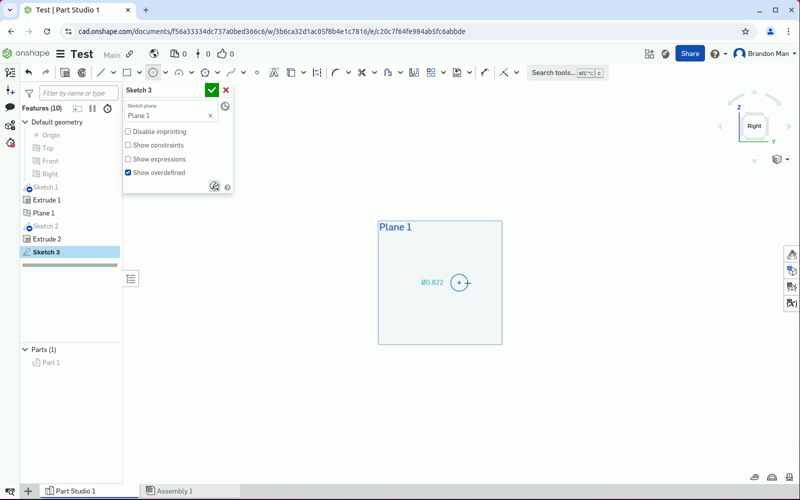
scroll(6)
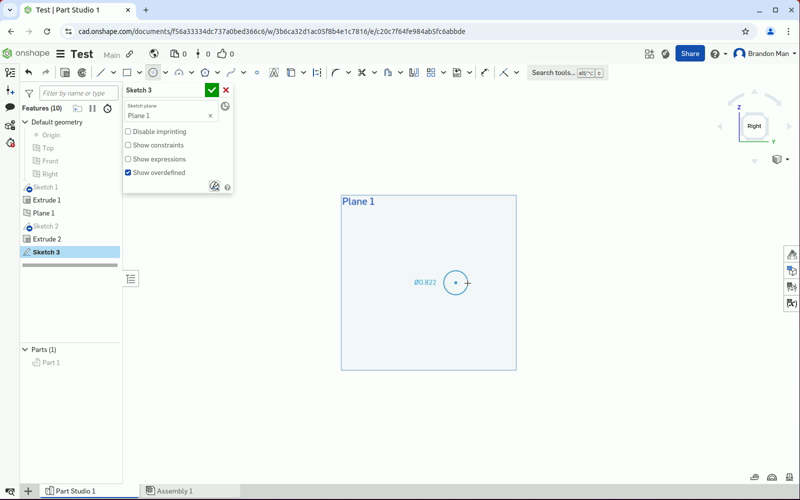
scroll(6)
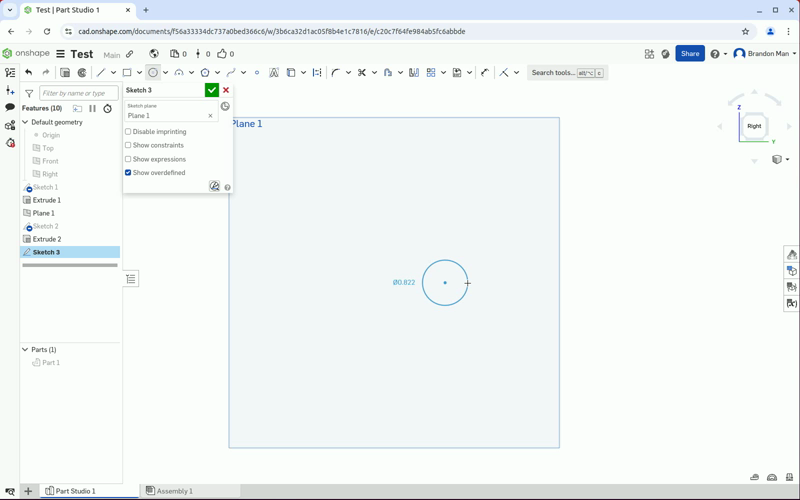
click(467, 282)
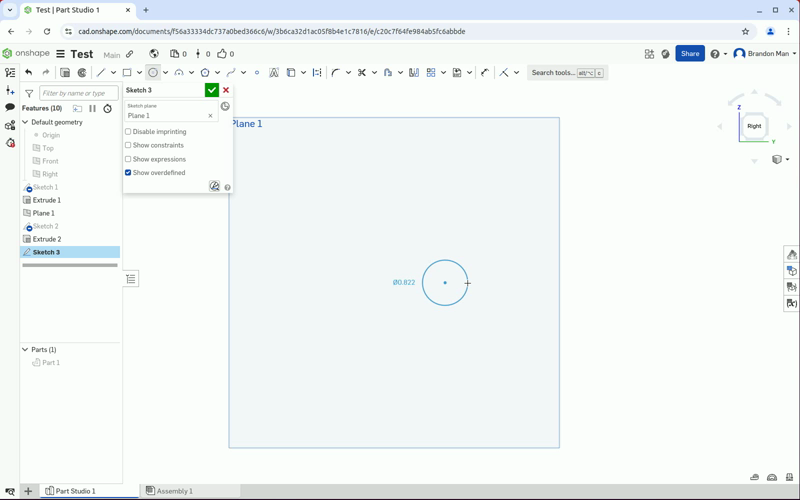
scroll(-6)
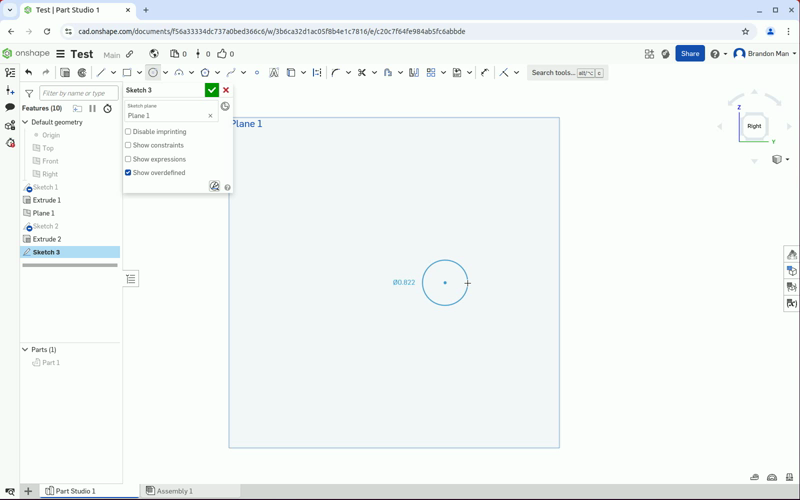
scroll(-6)
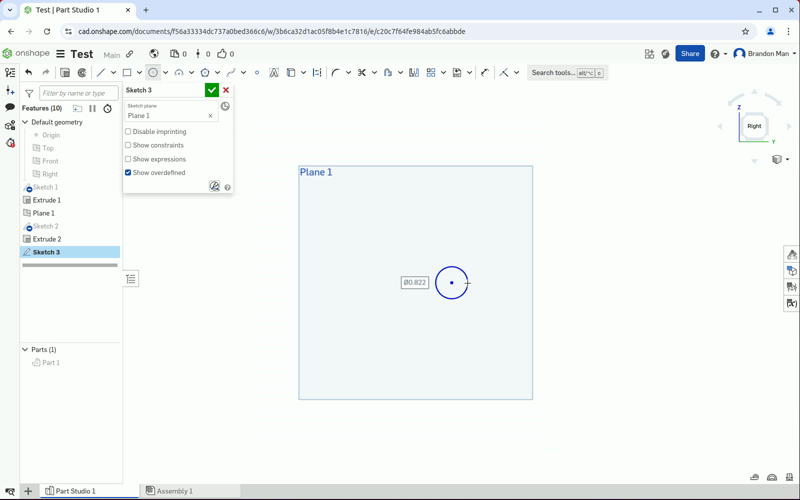
scroll(-6)
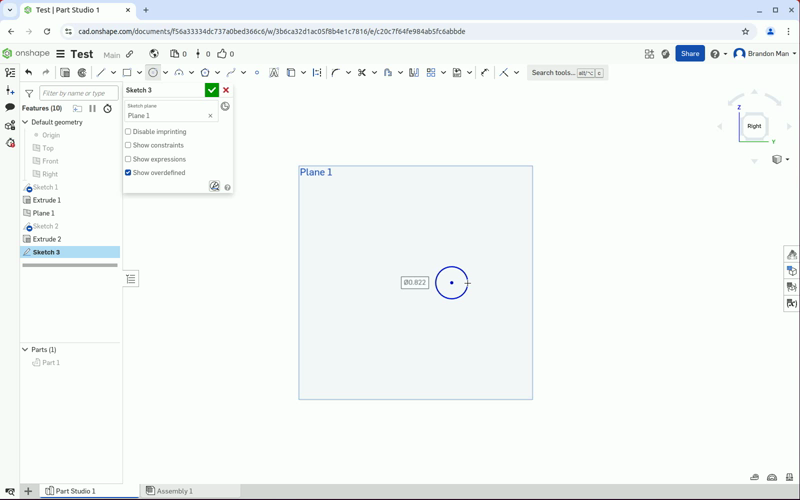
scroll(-6)
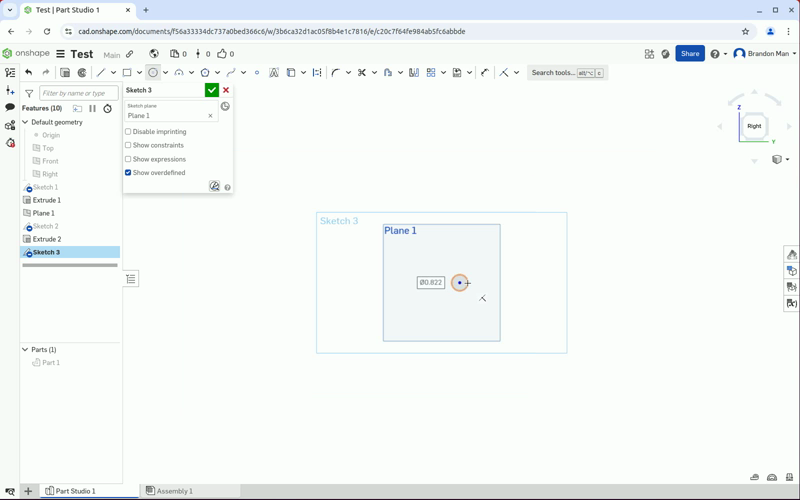
scroll(-6)
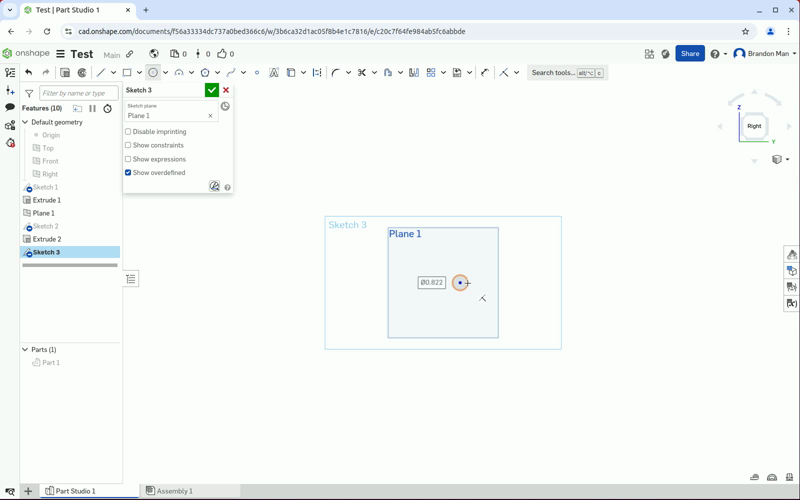
scroll(-6)
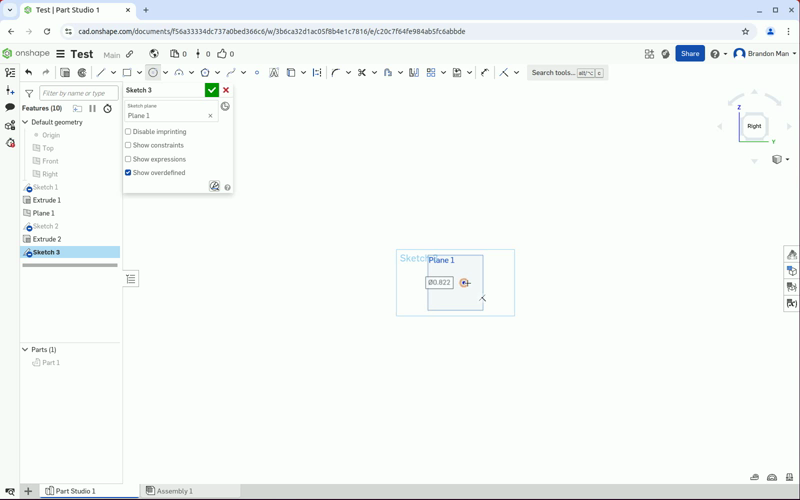
scroll(-6)
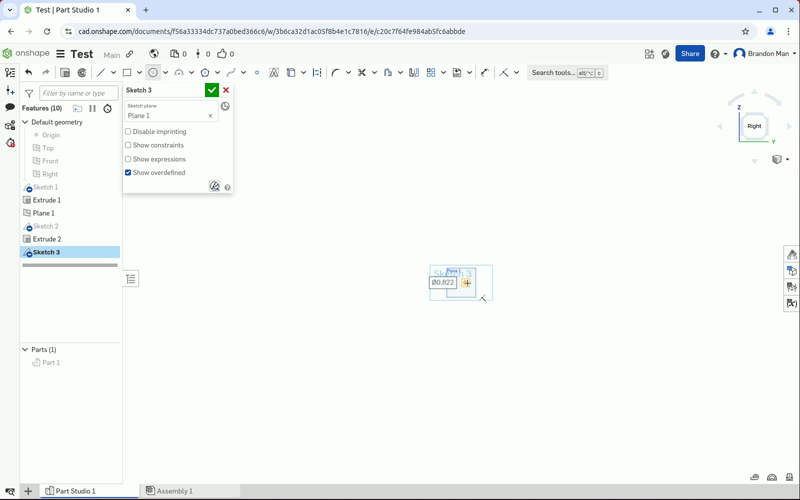
key(esc)
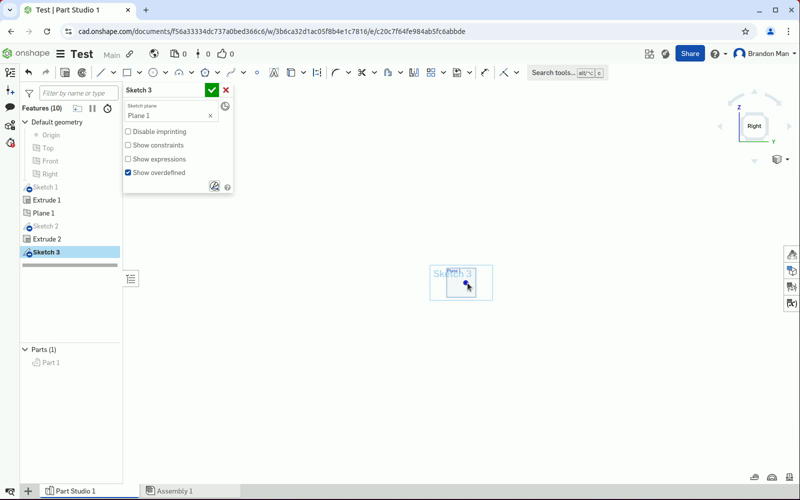
mouse_move(465, 283)
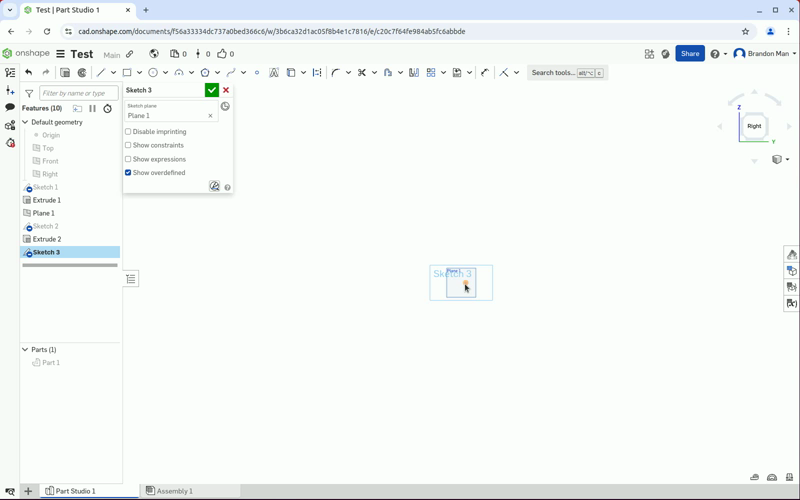
scroll(6)
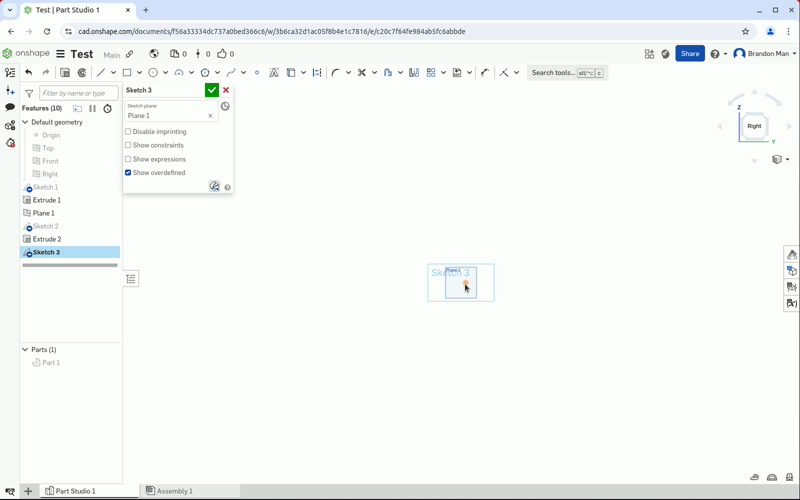
scroll(6)
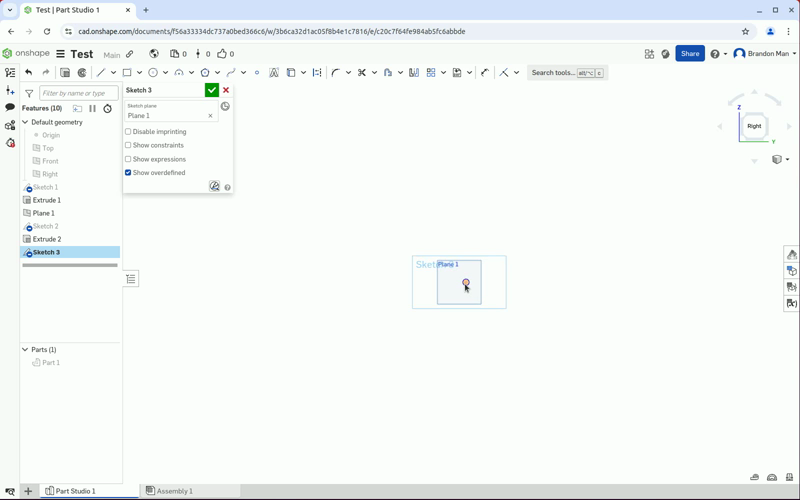
scroll(6)
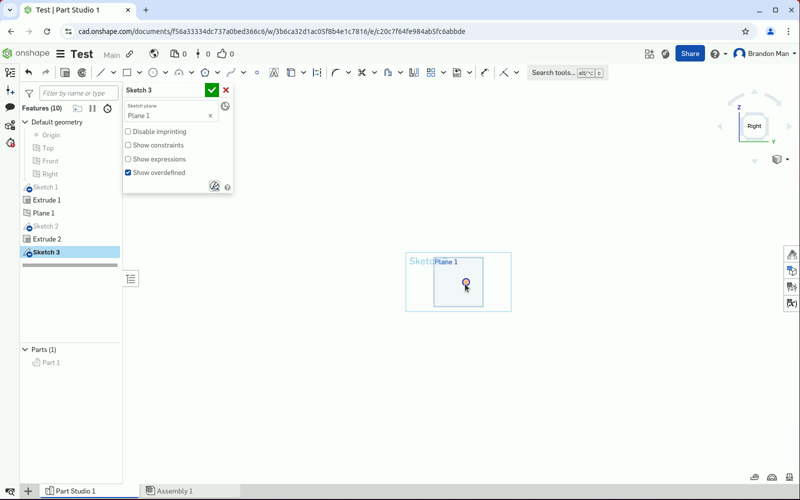
scroll(6)
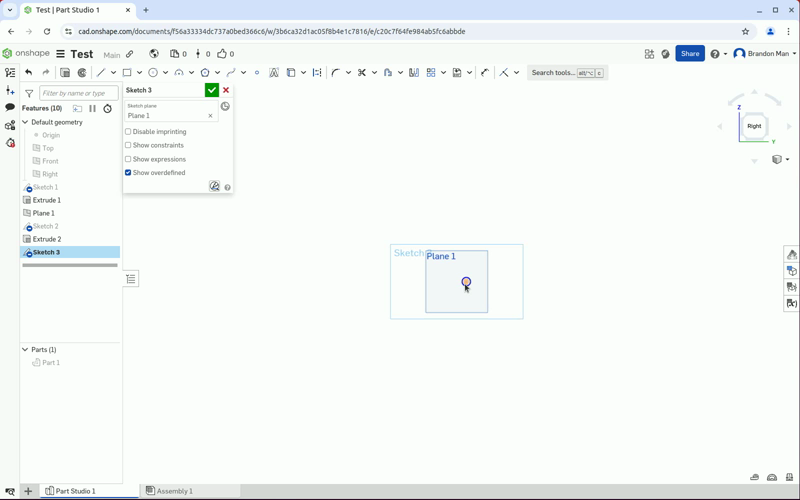
scroll(6)
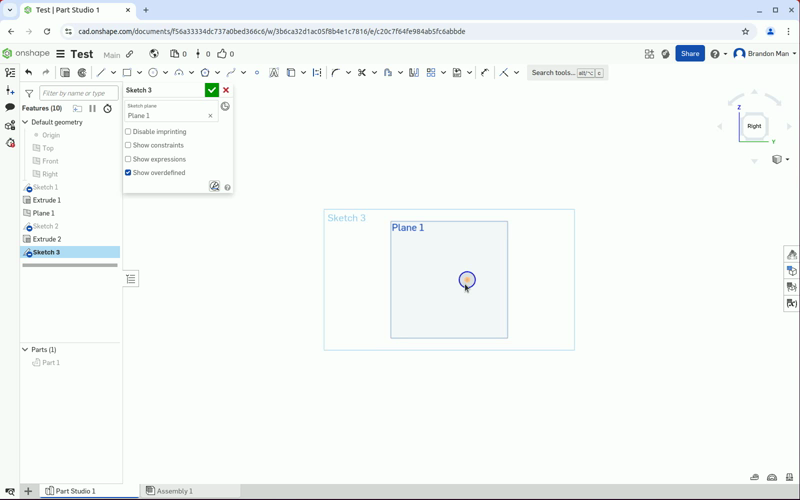
scroll(6)
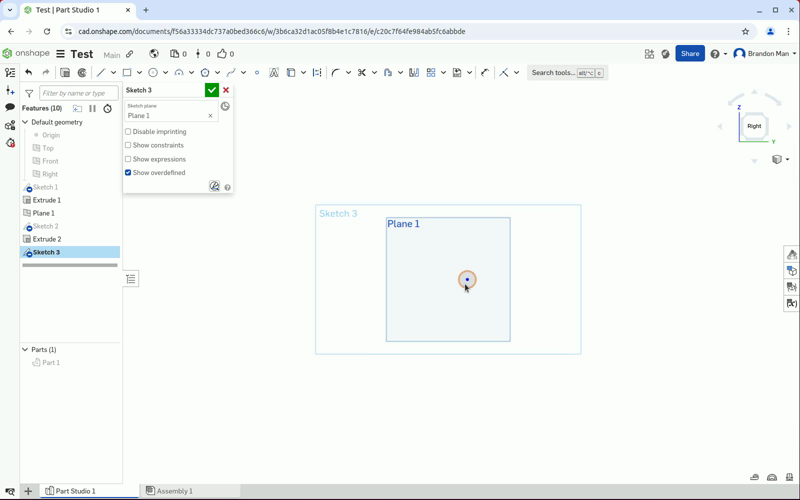
scroll(6)
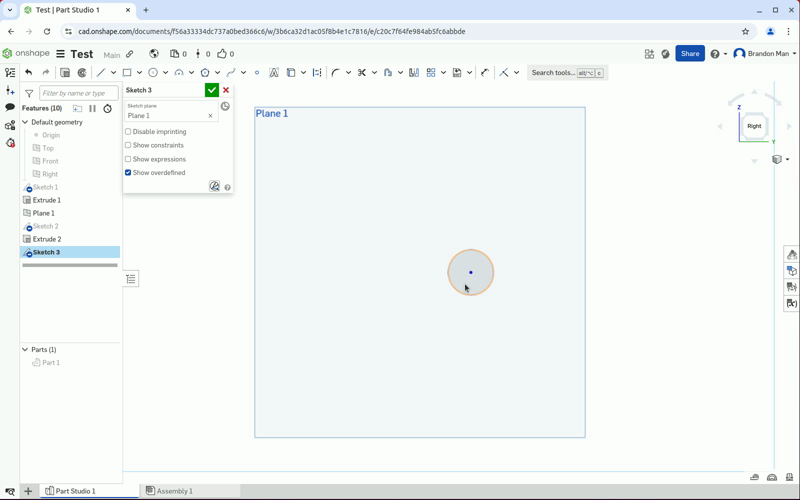
click(465, 283)
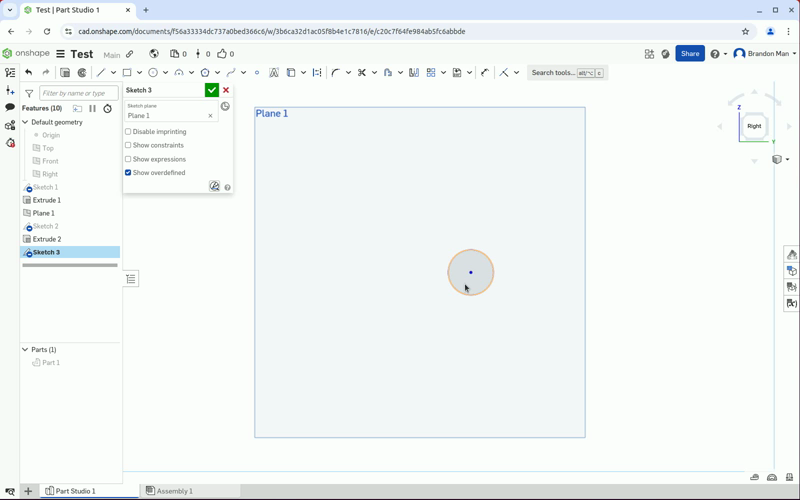
scroll(-6)
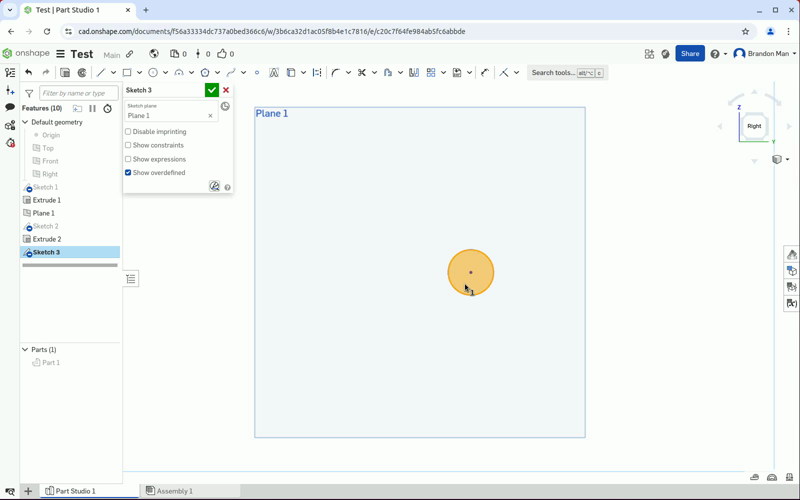
scroll(-6)
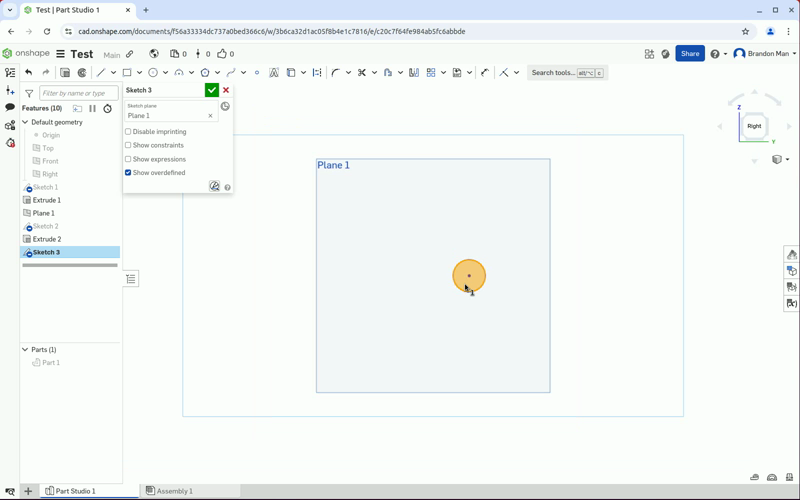
scroll(-6)
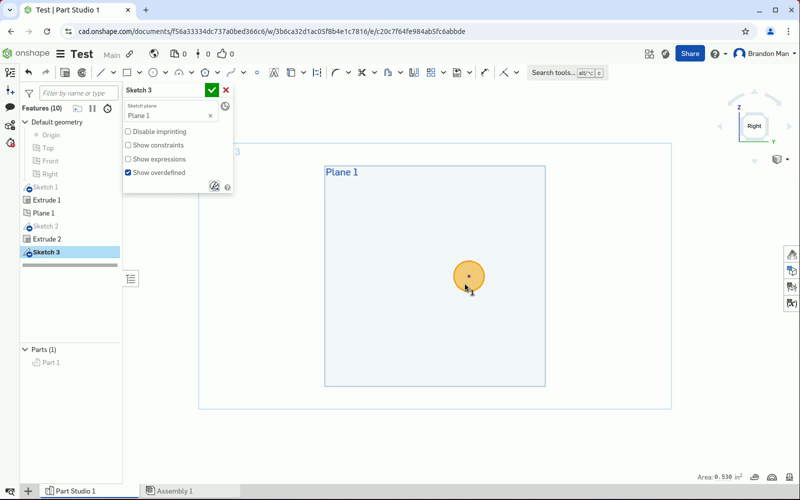
scroll(-6)
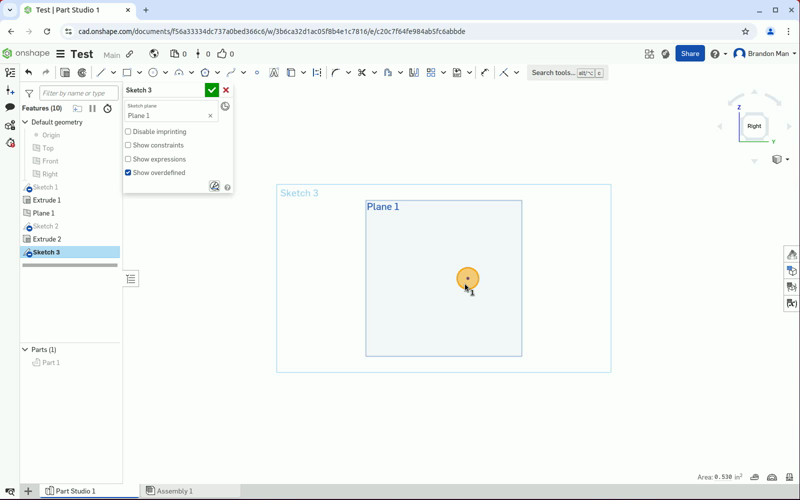
scroll(-6)
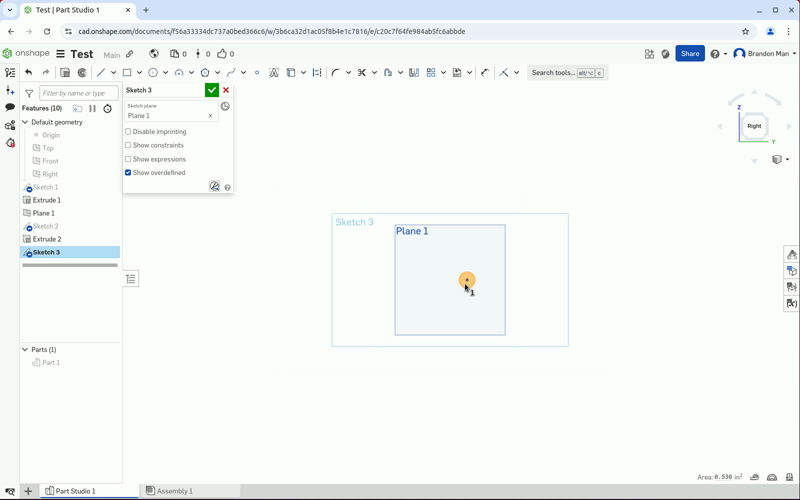
scroll(-6)
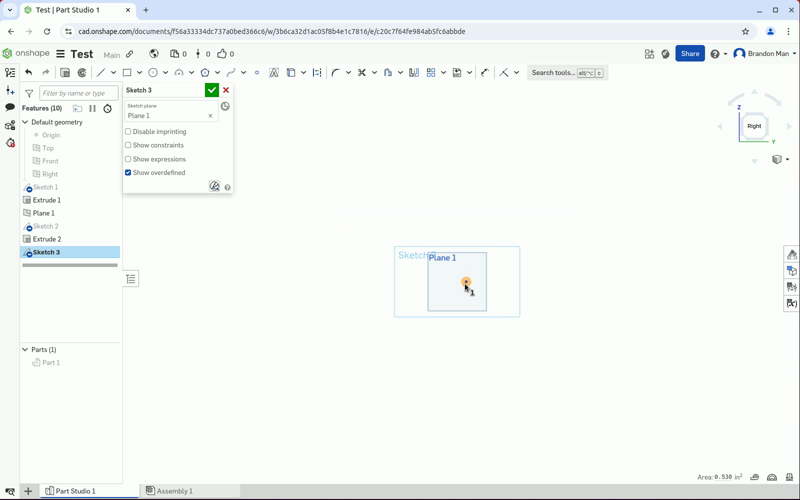
scroll(-6)
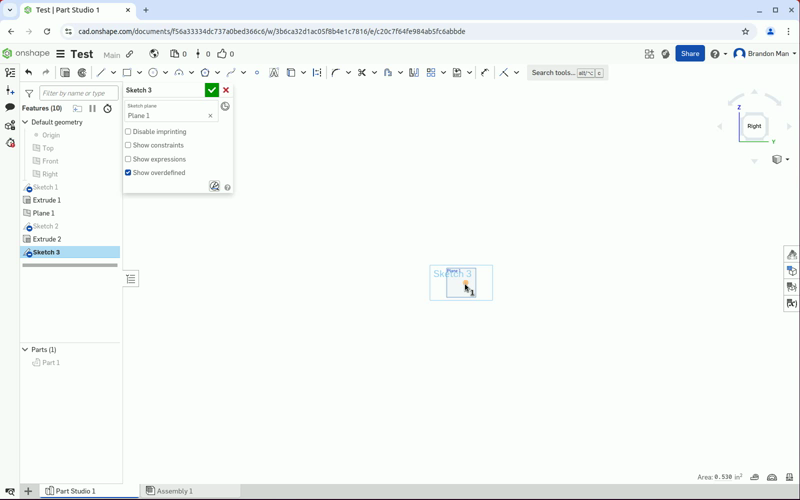
mouse_move(73, 352)
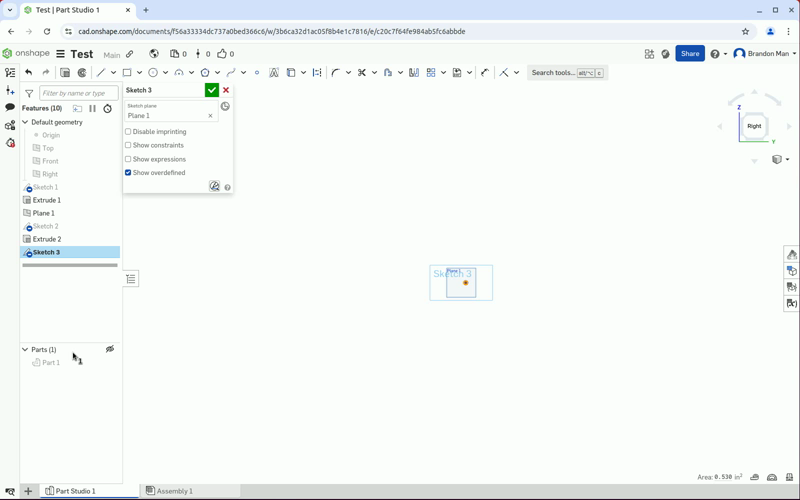
key(shift+y)
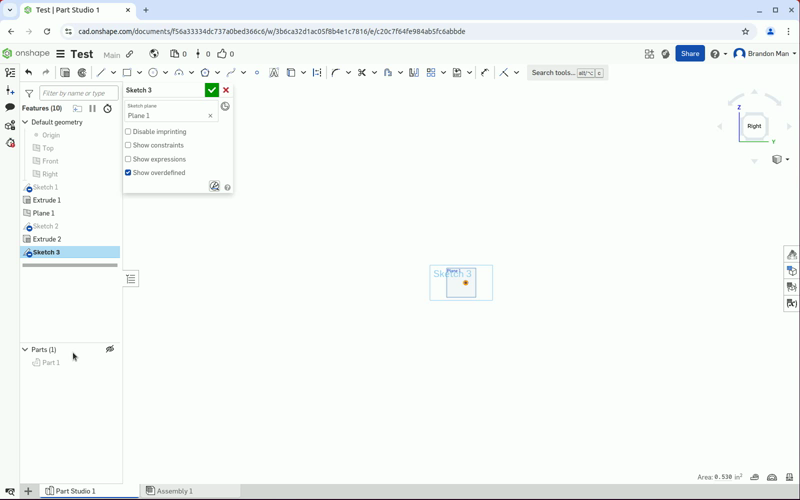
key(shift+e)
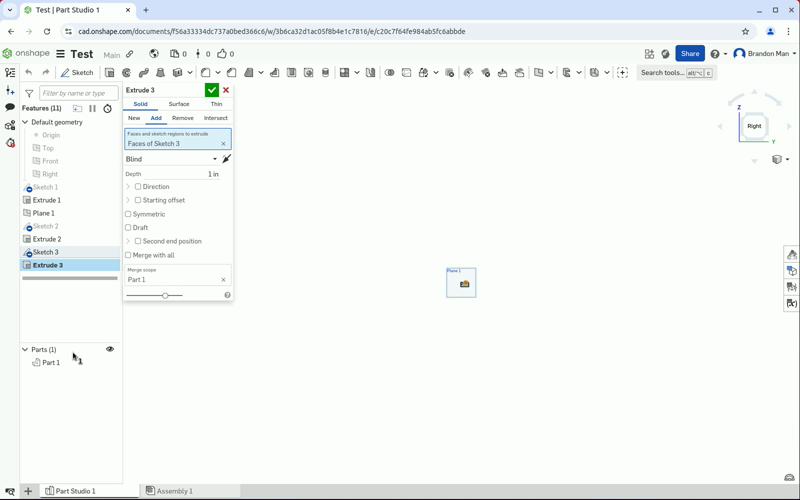
mouse_move(143, 106)
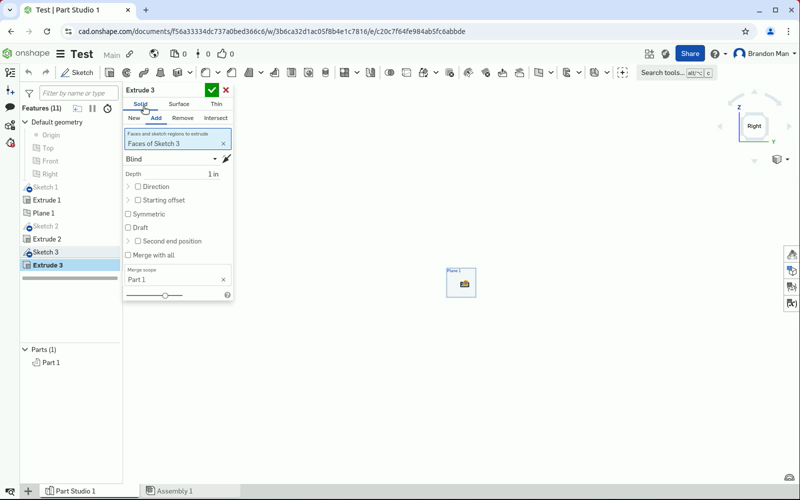
click(143, 106)
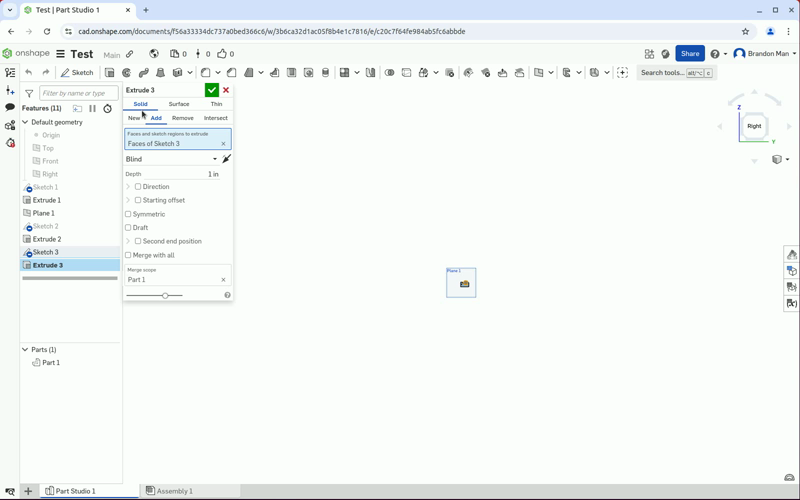
mouse_move(137, 120)
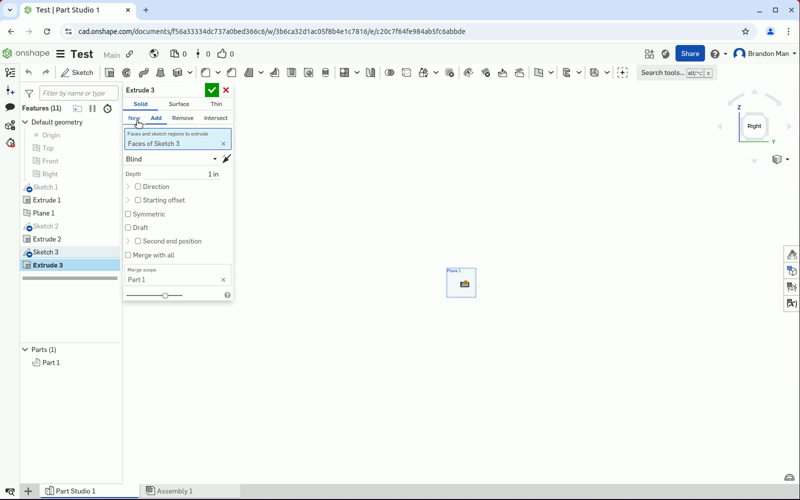
click(137, 120)
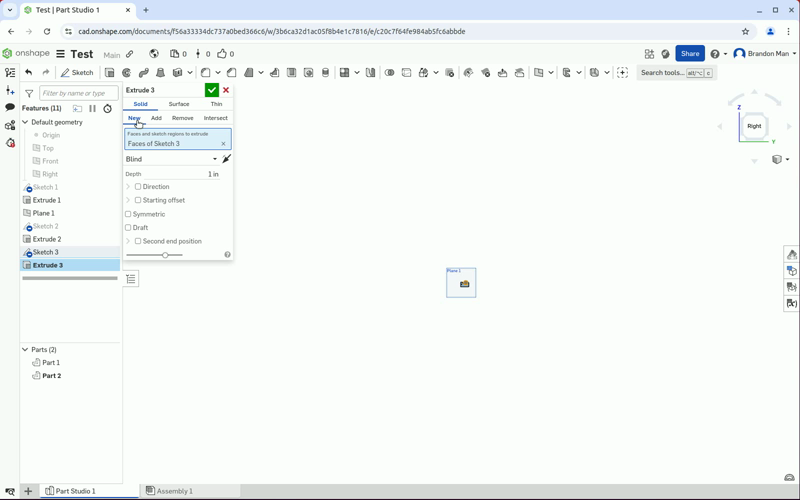
key(tab, 4)
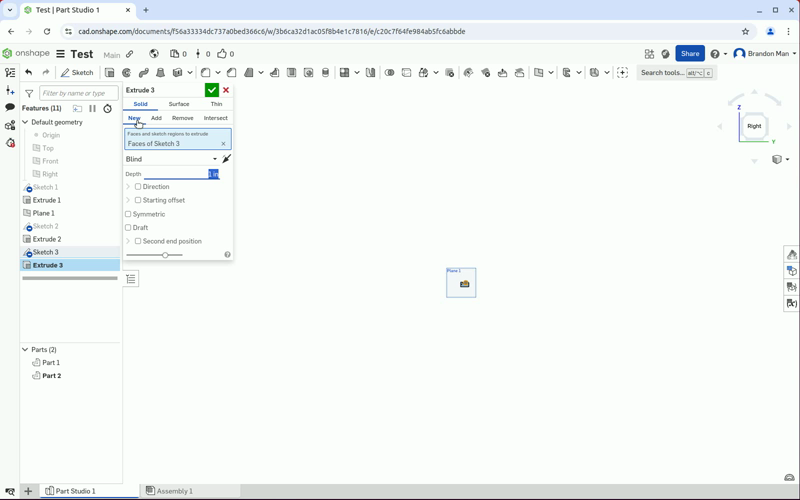
text(-23.349)
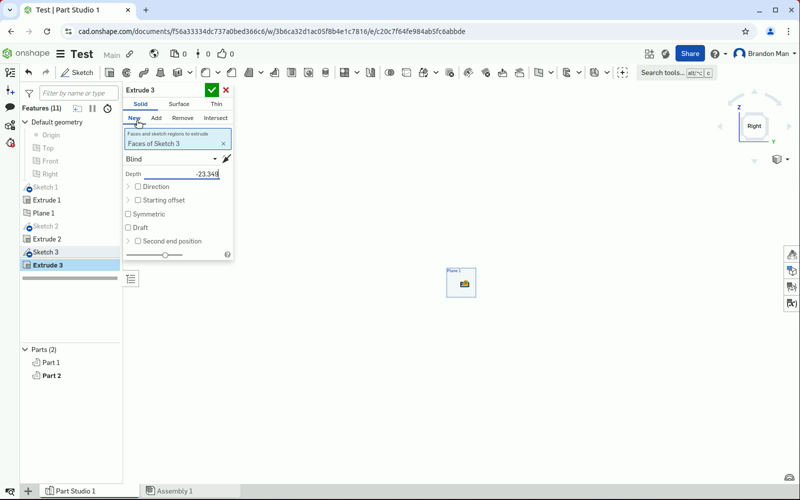
key(enter)
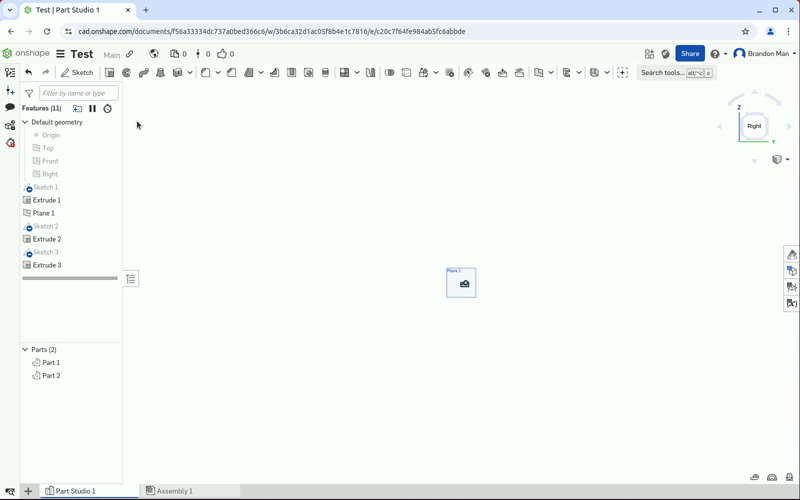
key(shift+h)
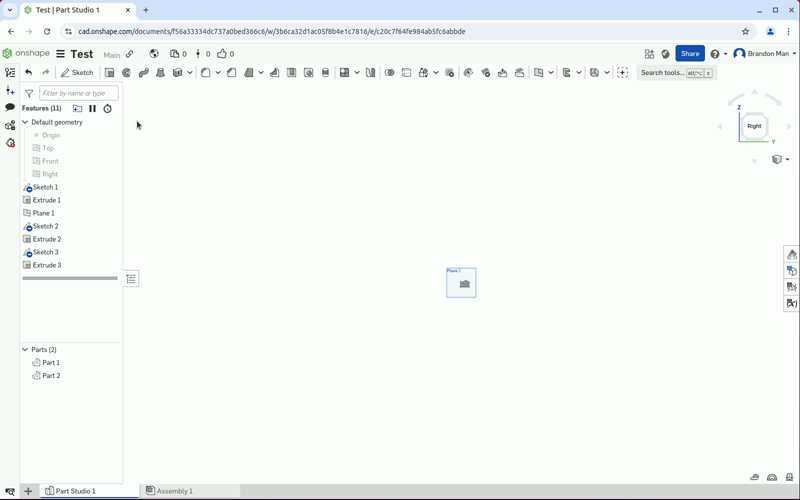
key(shift+h)
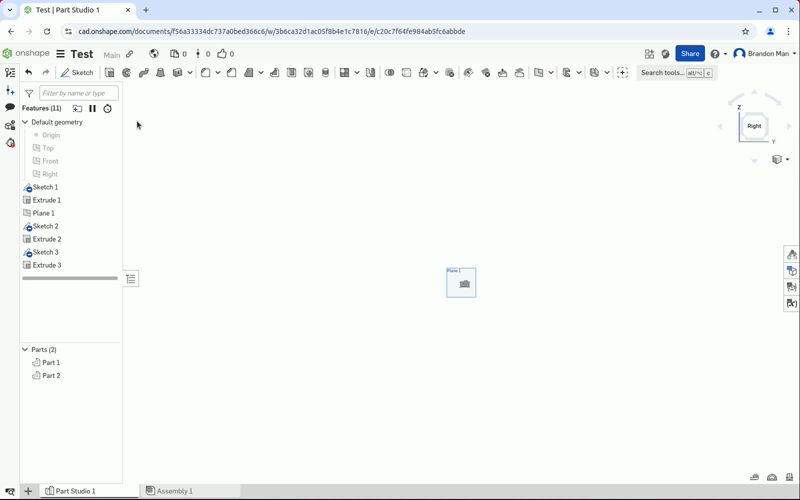
key(shift+7)
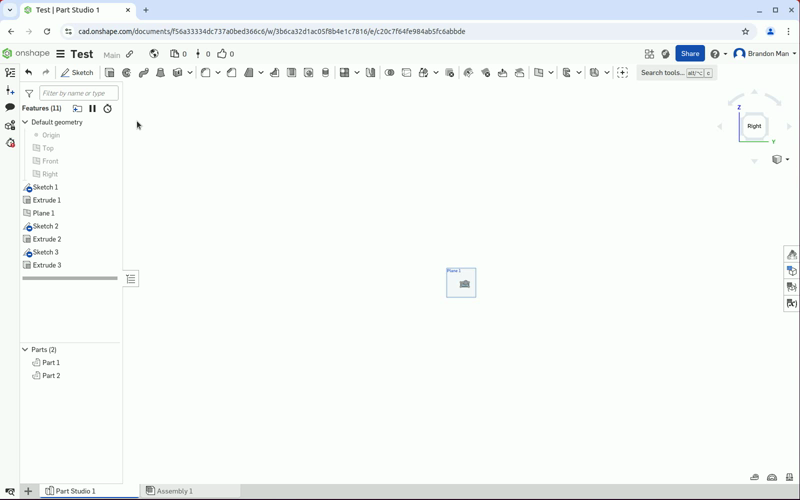
key(right, 2)
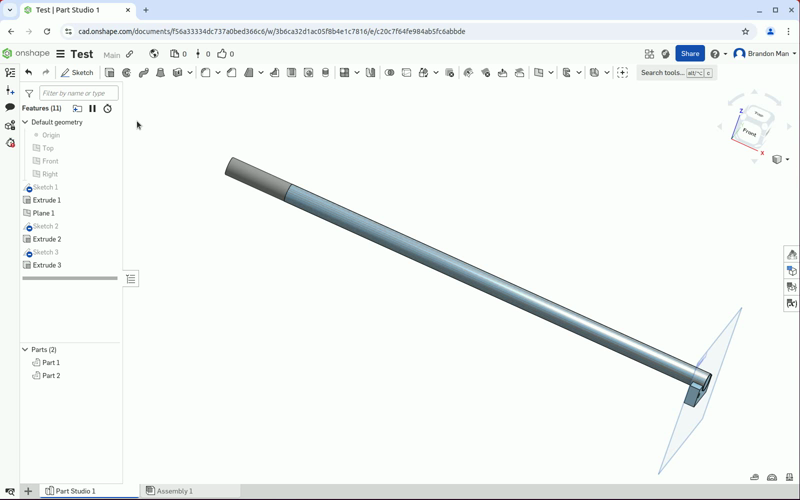
key(down, 2)
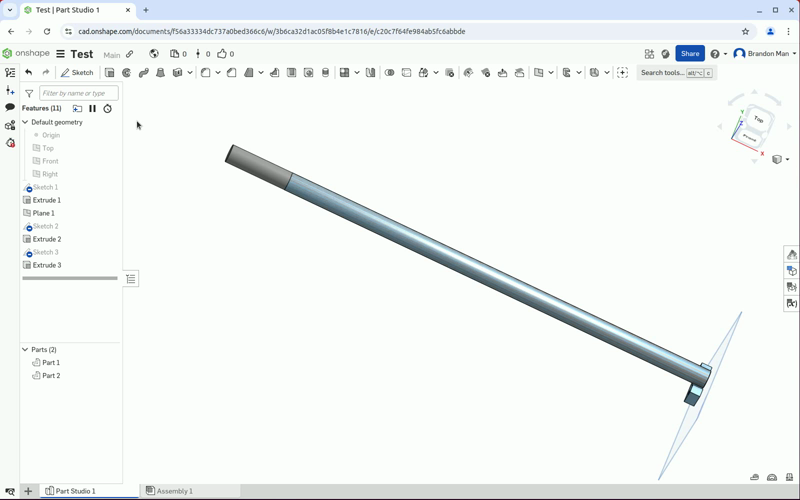
key(up, 2)
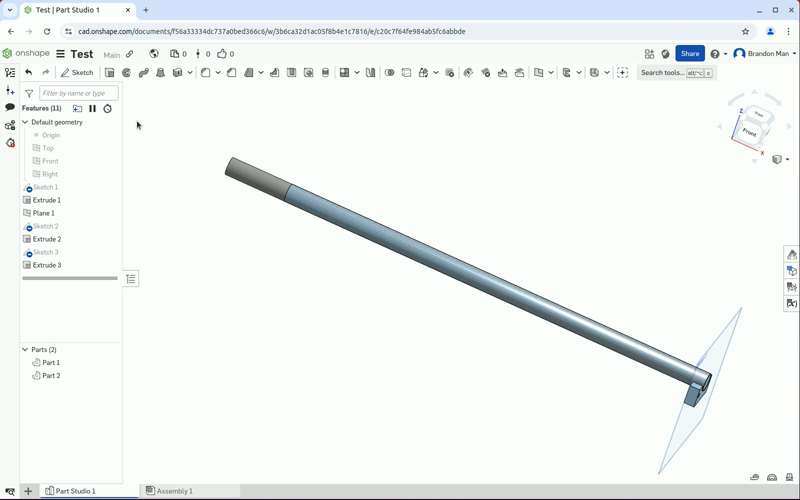
key(left, 2)
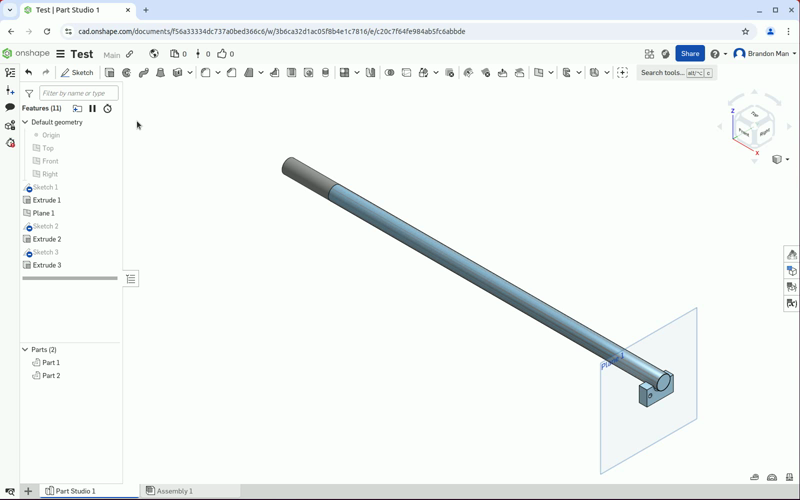
mouse_move(73, 189)
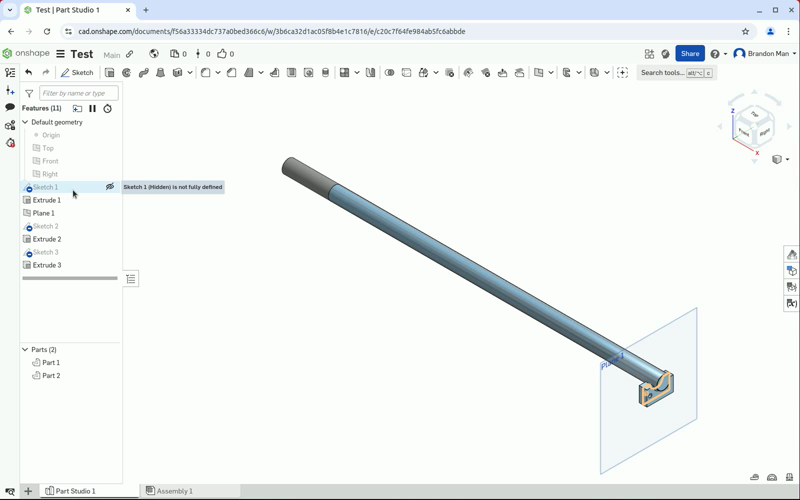
click(73, 189)